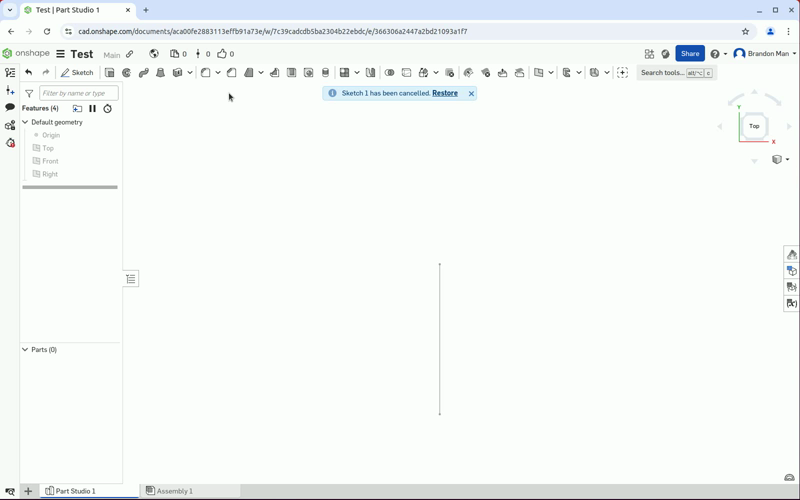
key(shift+h)
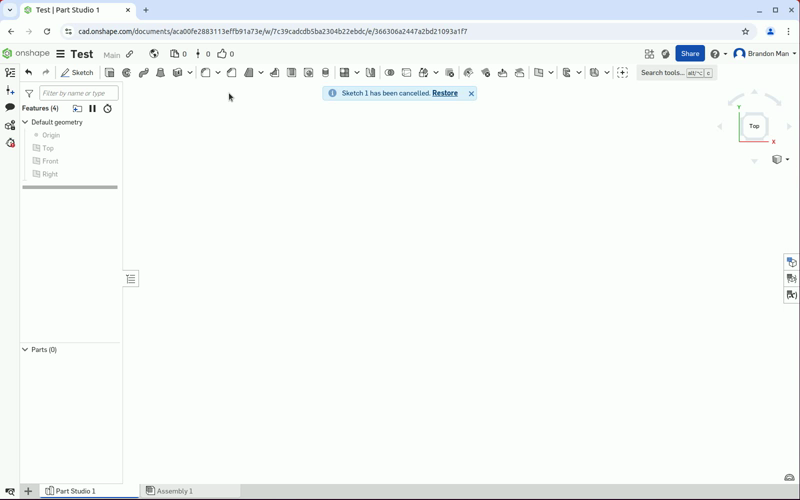
mouse_move(73, 352)
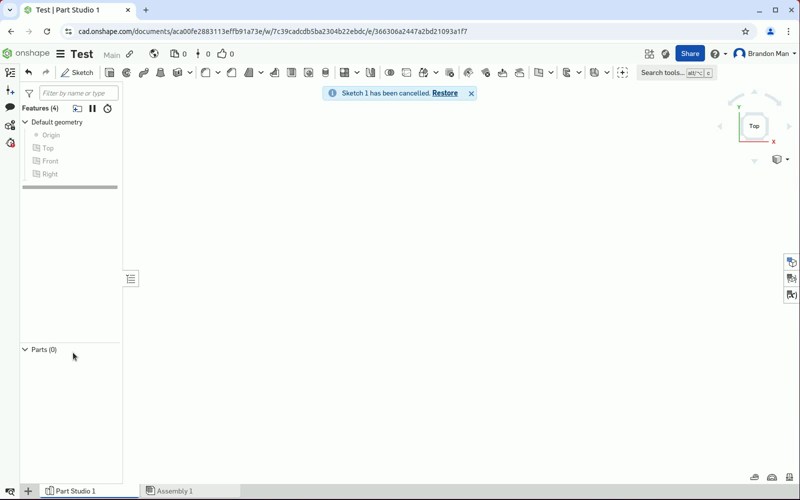
key(y)
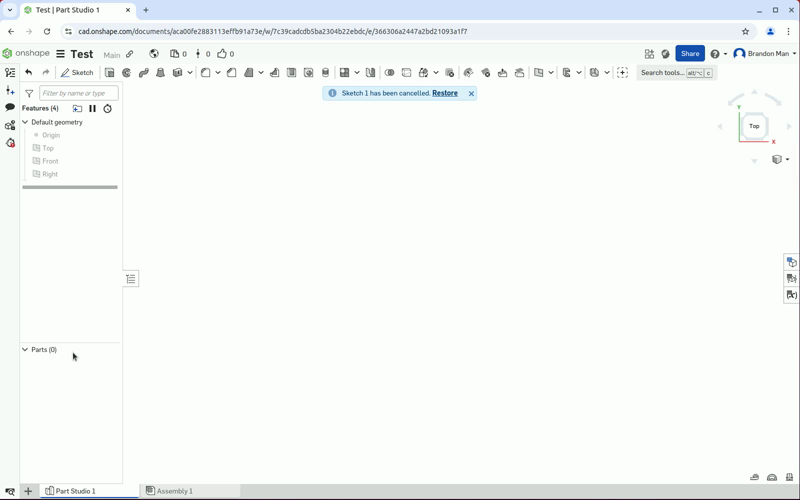
key(shift+p)
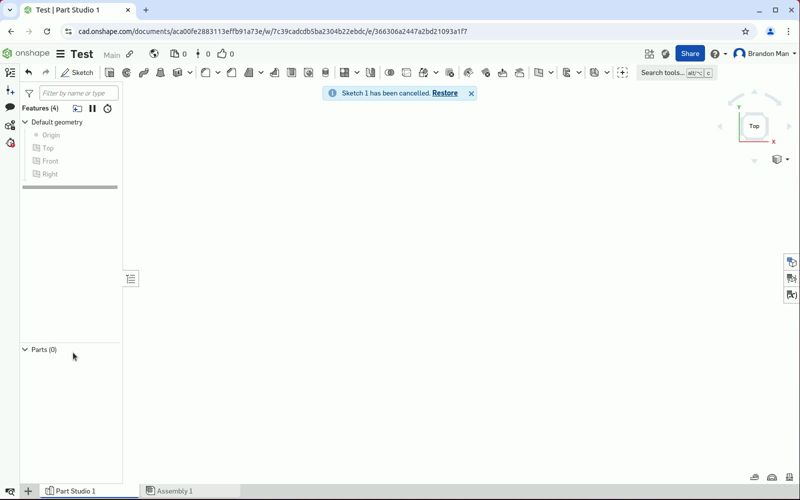
key(space)
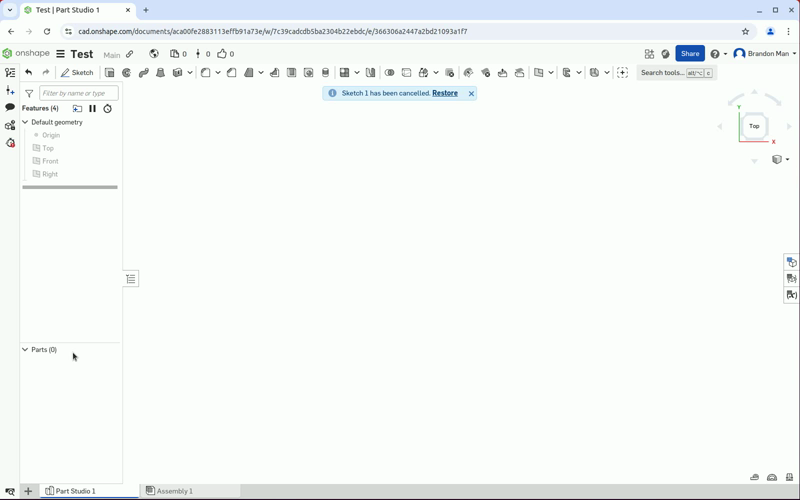
key_down(shift)
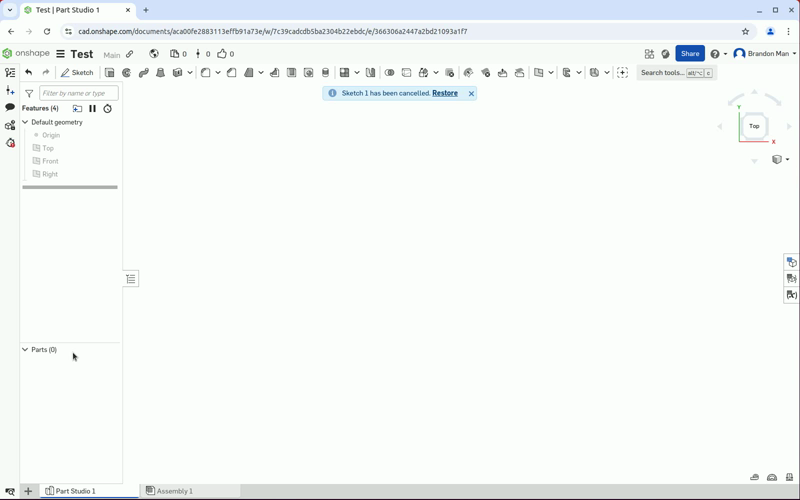
key(up)
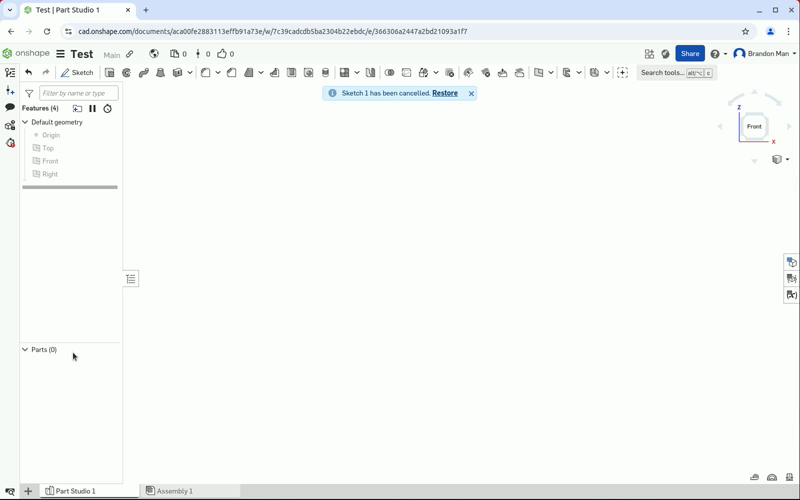
key_up(shift)
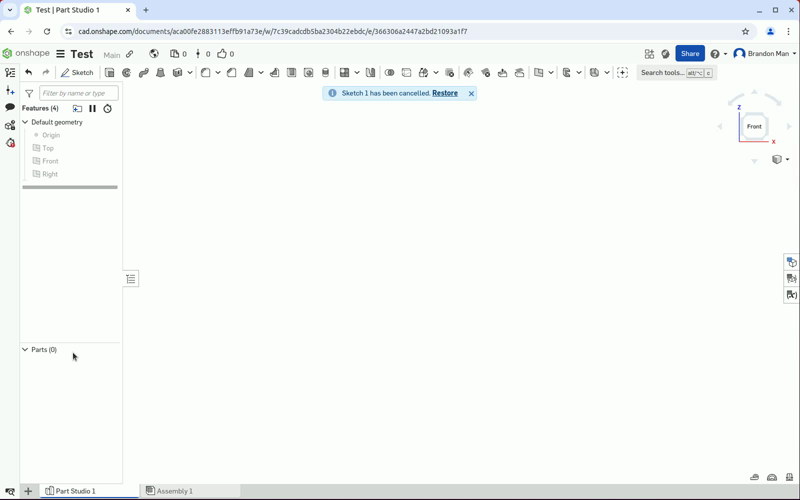
mouse_move(73, 352)
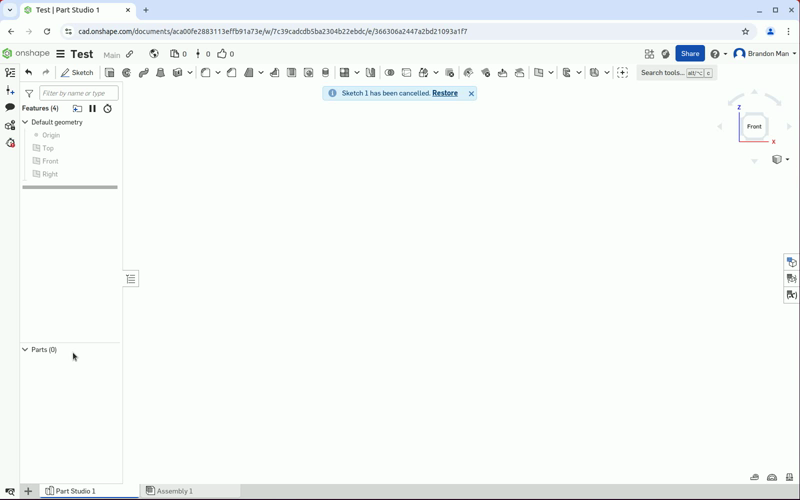
key(shift+y)
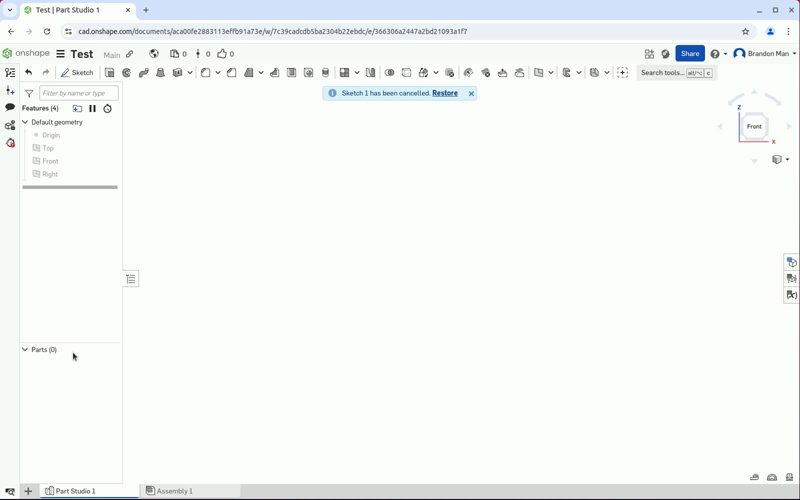
key(shift+s)
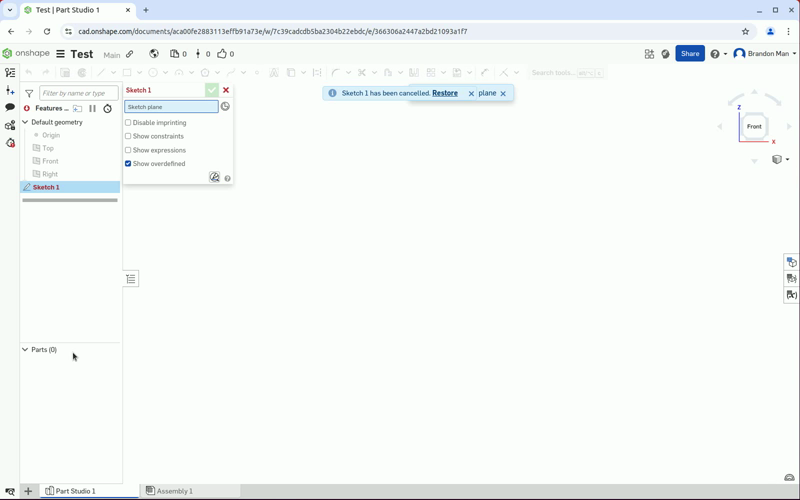
mouse_move(73, 163)
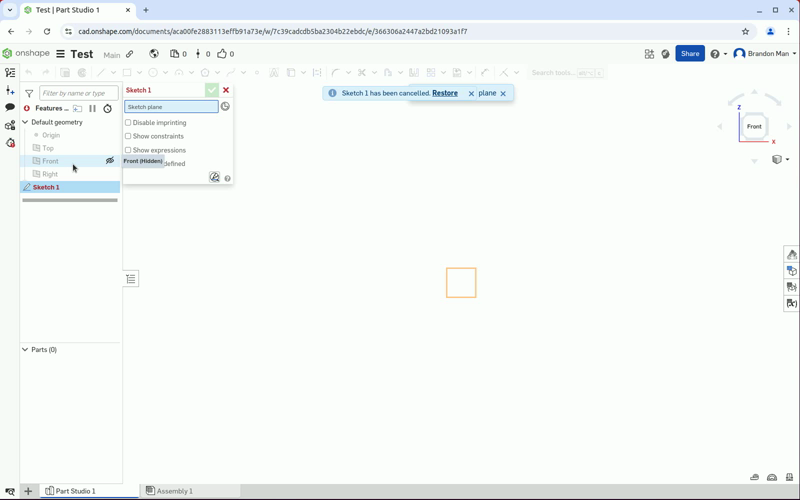
click(73, 163)
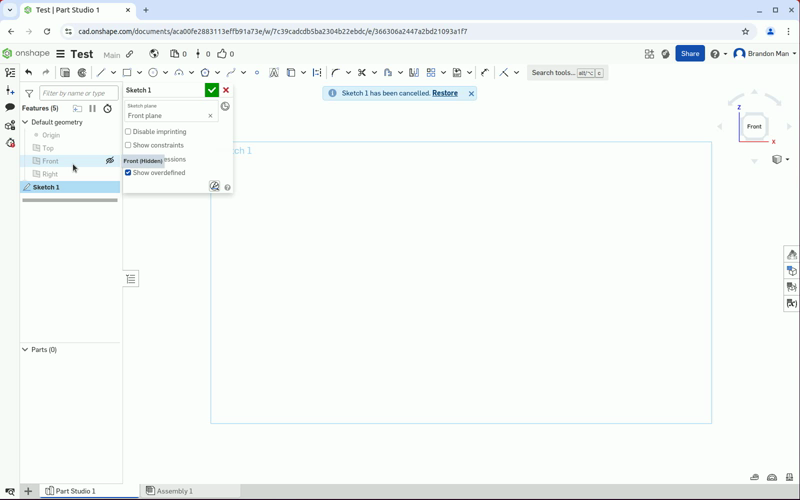
mouse_move(73, 352)
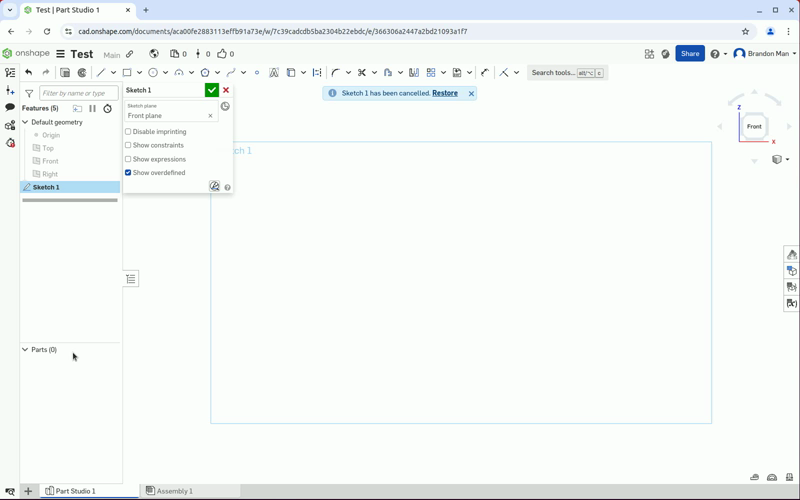
key(y)
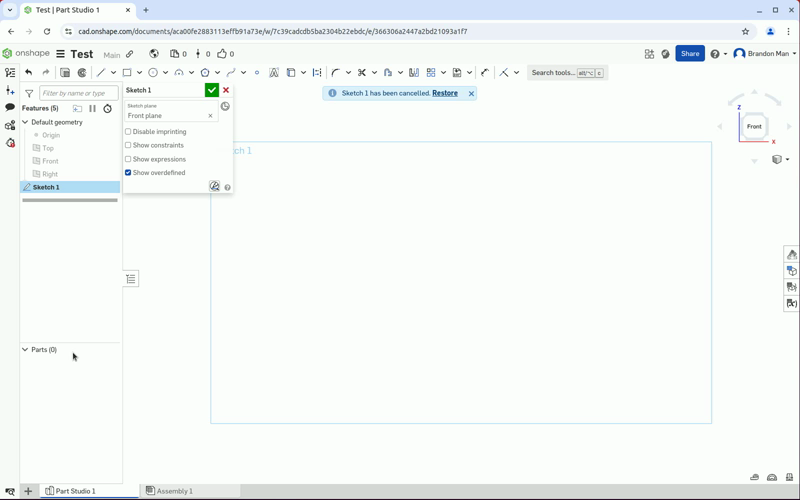
key(l)
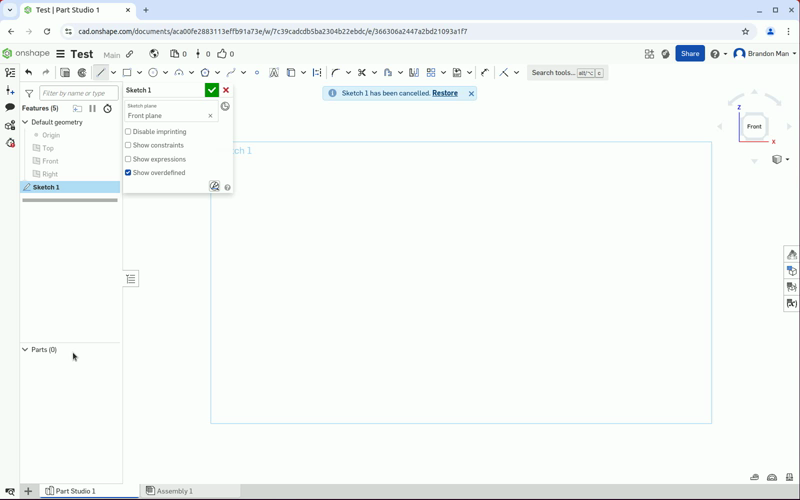
key_down(shift)
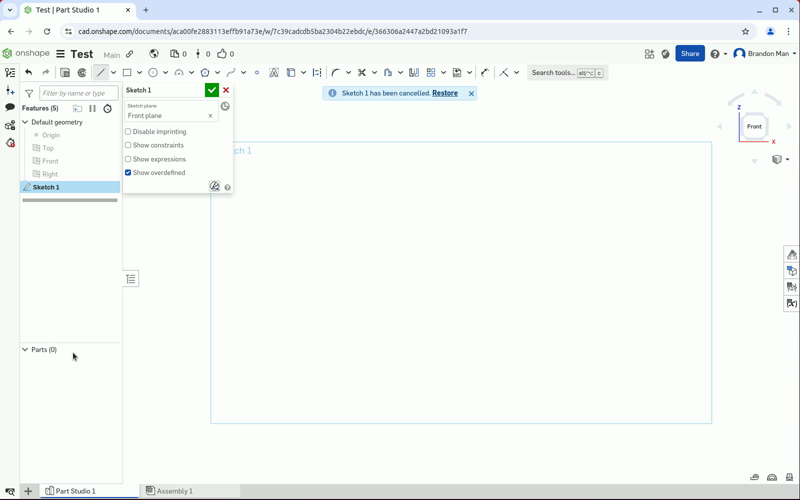
mouse_move(466, 306)
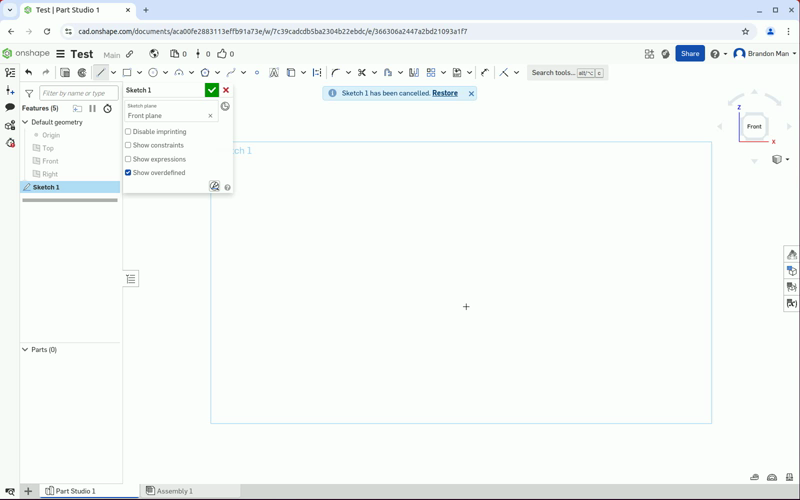
click(466, 306)
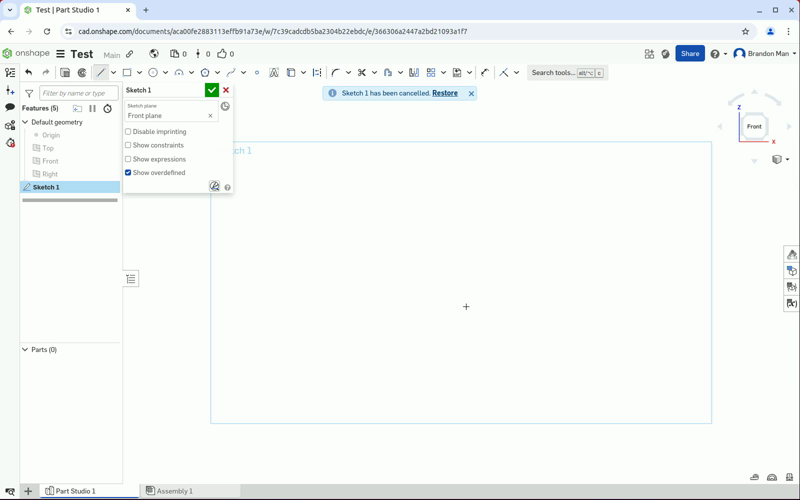
key_up(shift)
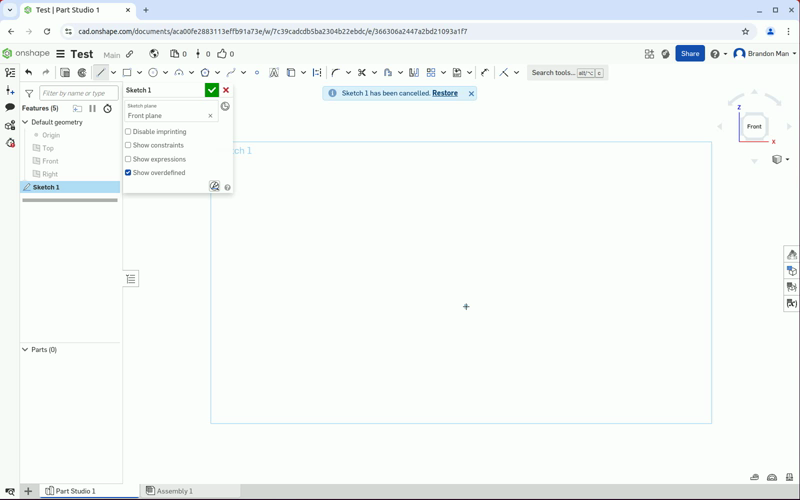
key_down(shift)
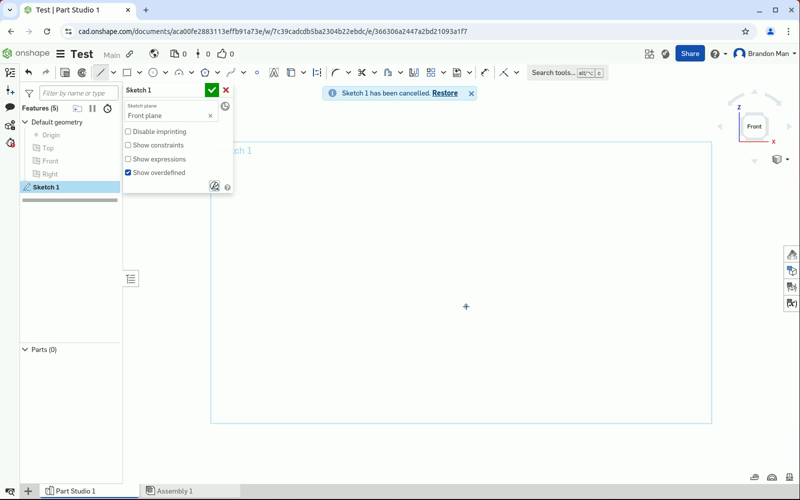
mouse_move(562, 295)
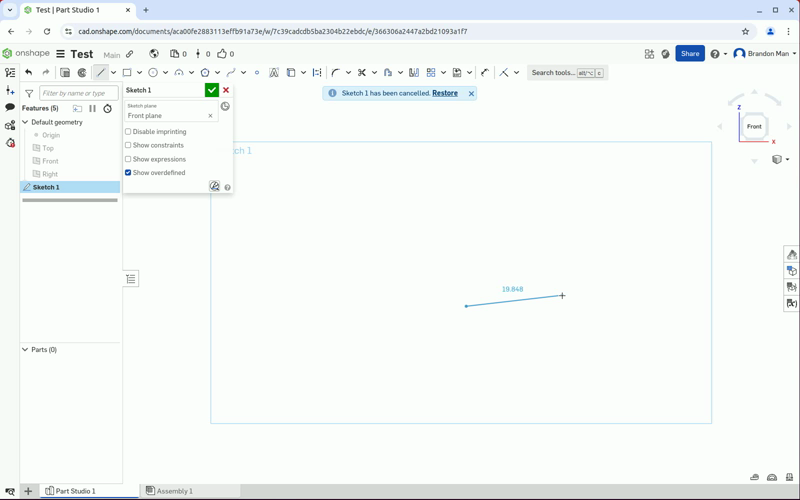
click(562, 295)
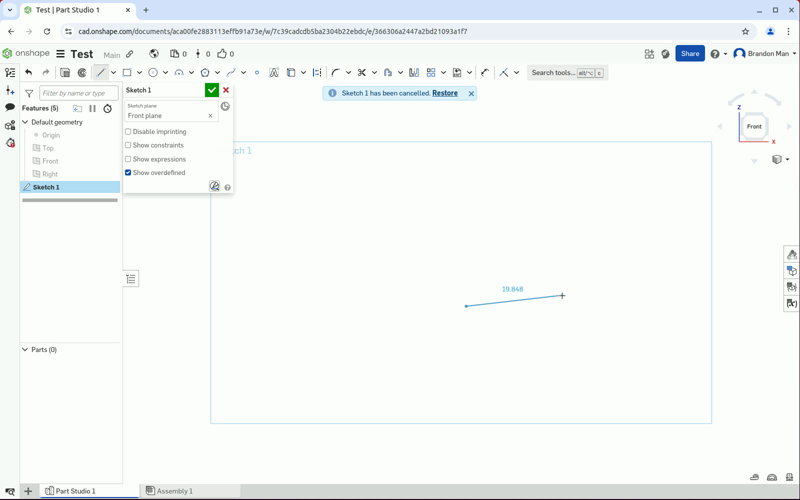
key_up(shift)
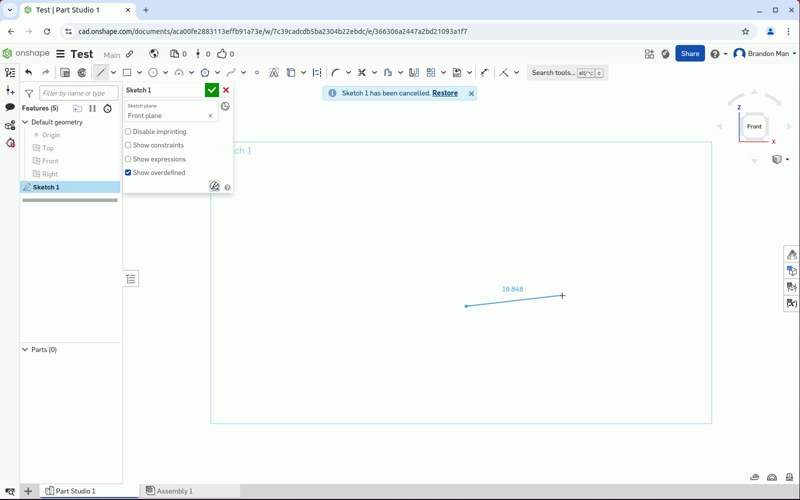
key(esc)
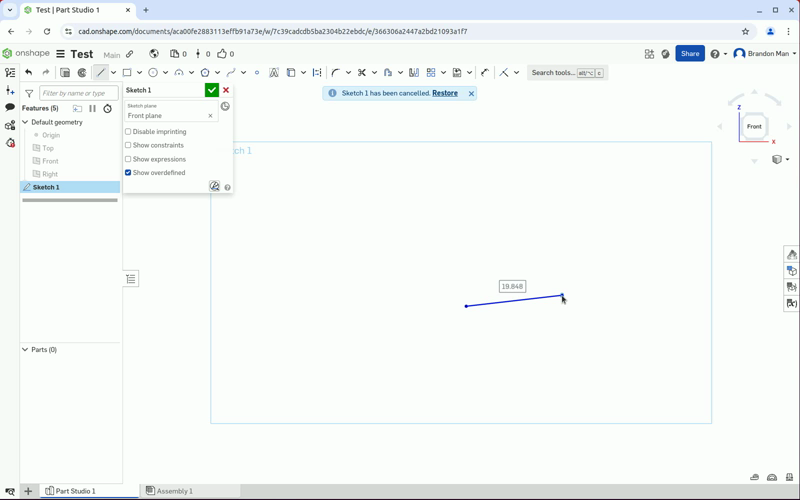
key(a)
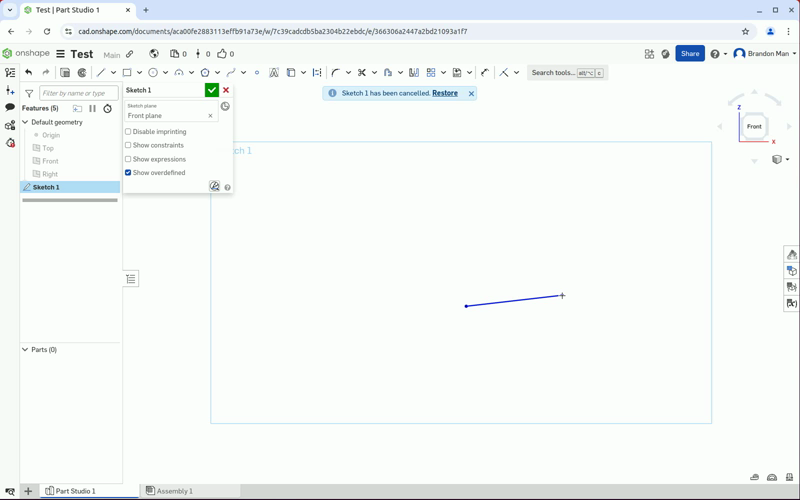
mouse_move(562, 295)
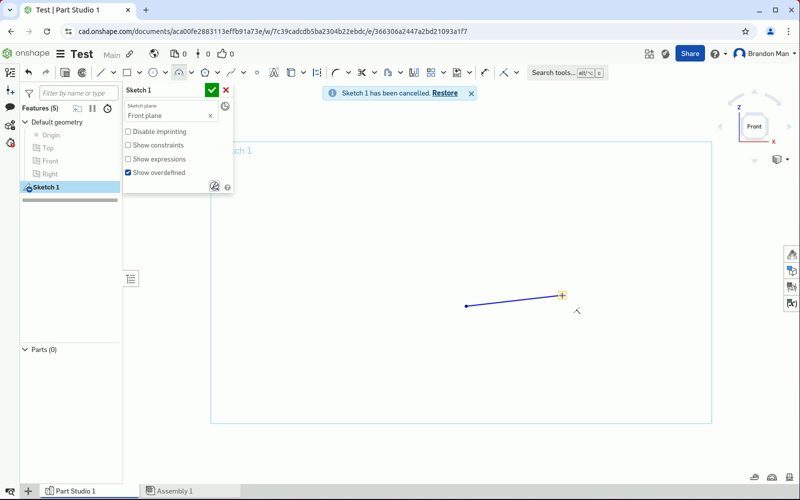
click(562, 295)
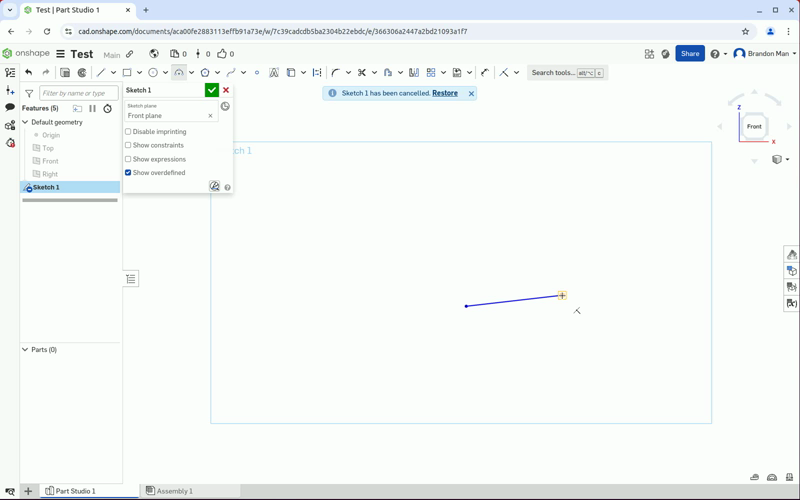
key_down(shift)
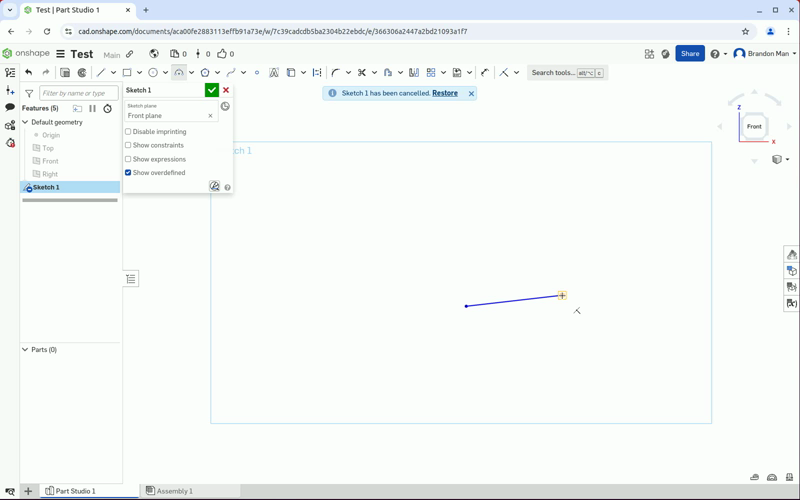
mouse_move(562, 270)
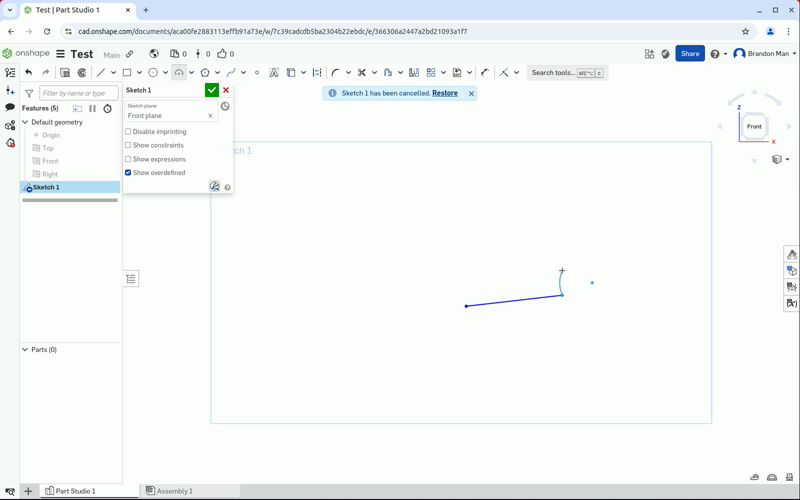
click(562, 270)
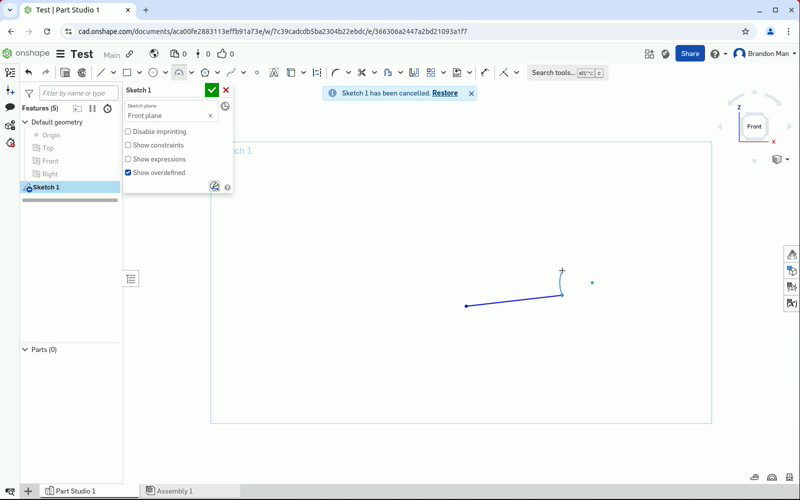
mouse_move(573, 282)
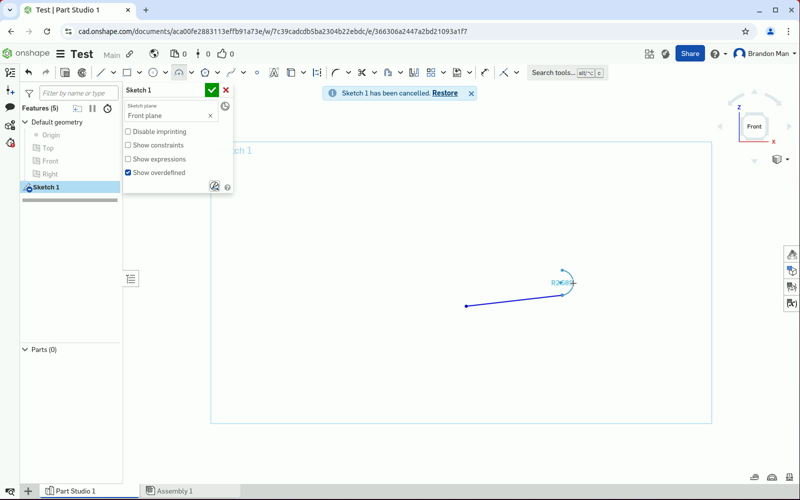
click(573, 282)
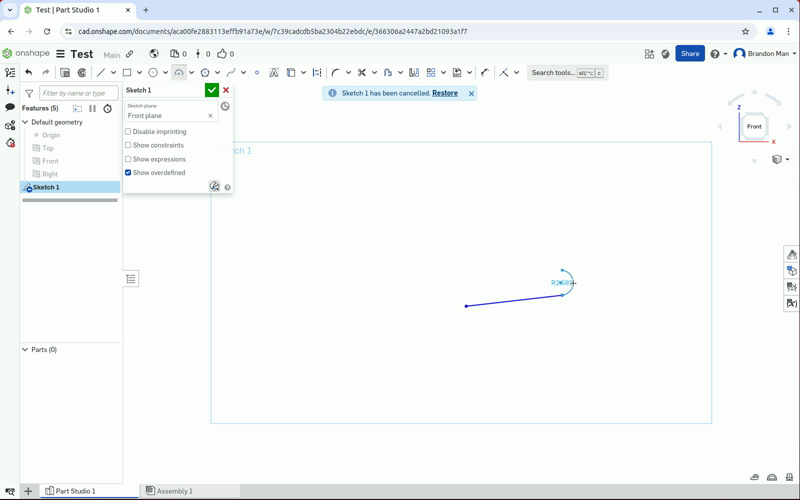
key_up(shift)
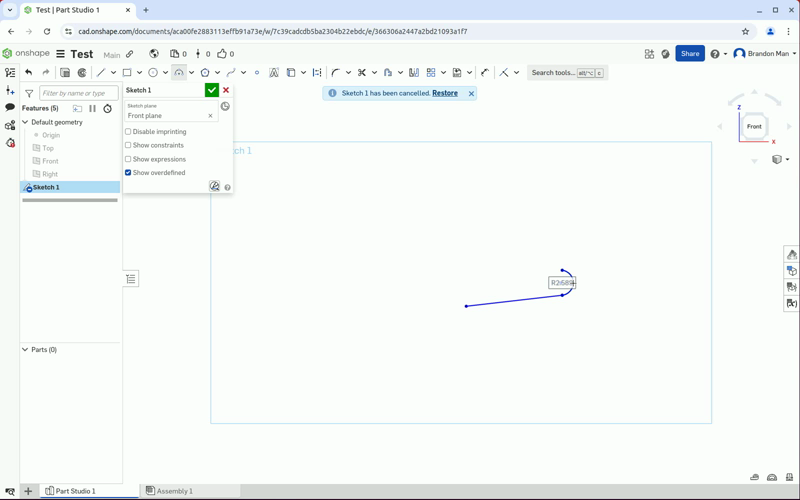
key(esc)
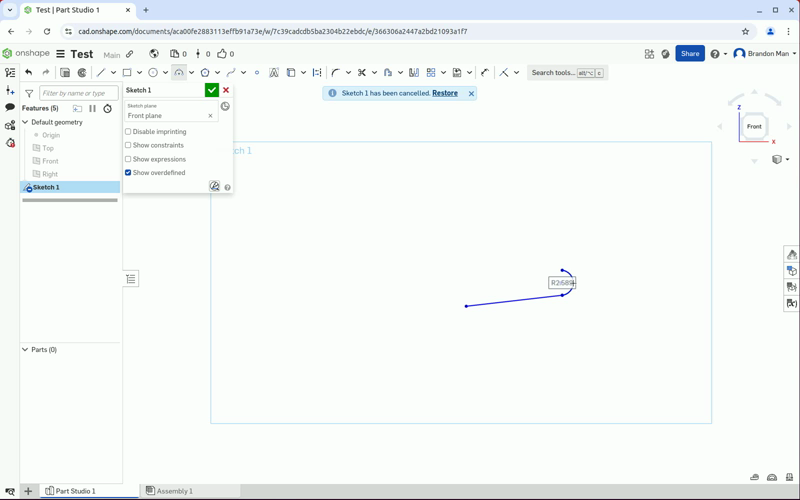
key(l)
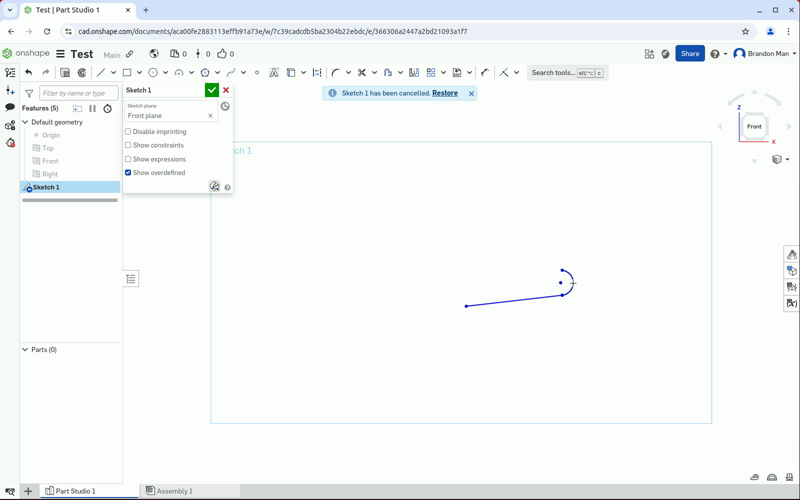
mouse_move(562, 270)
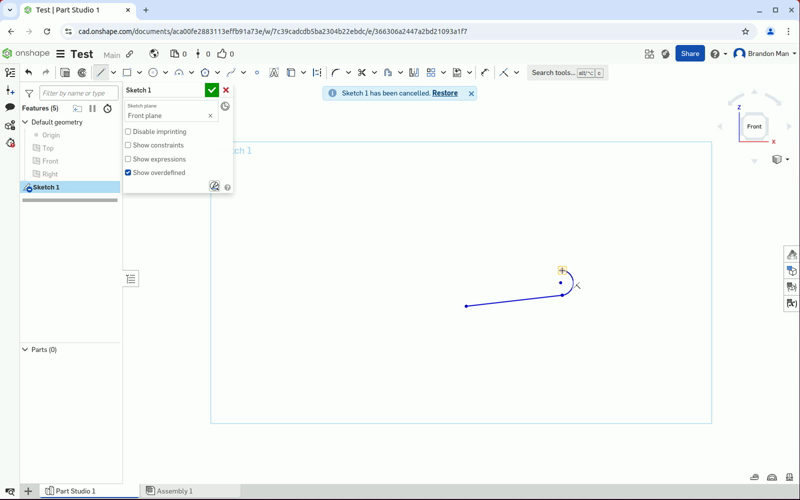
click(562, 270)
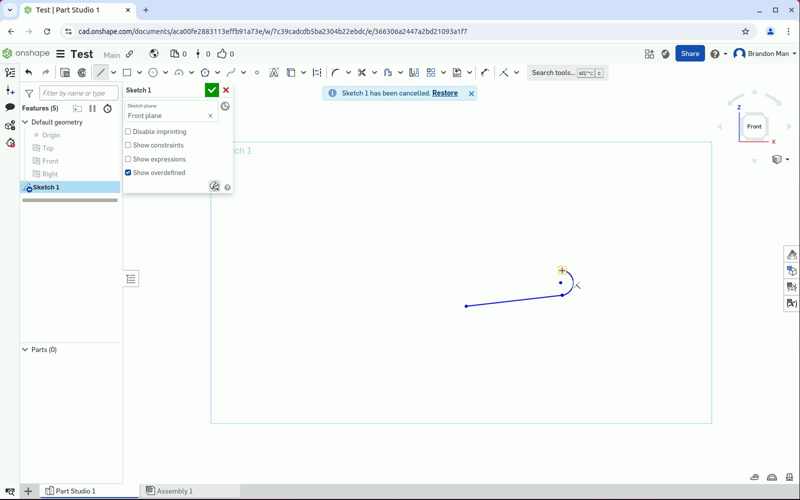
key_down(shift)
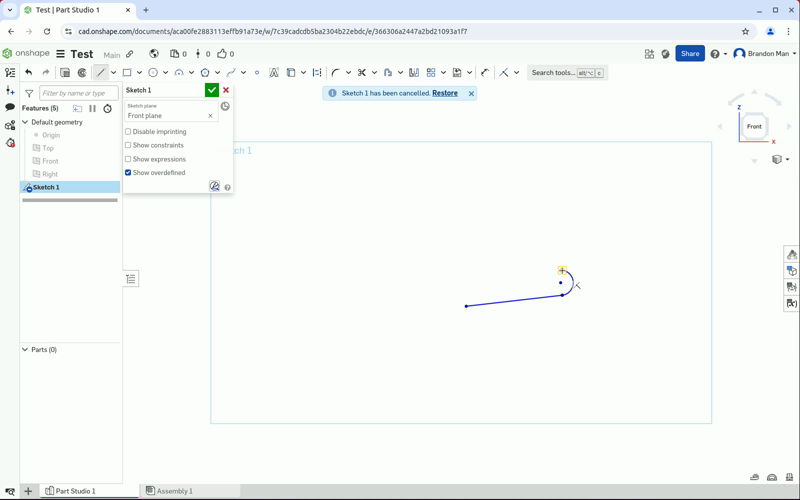
mouse_move(466, 260)
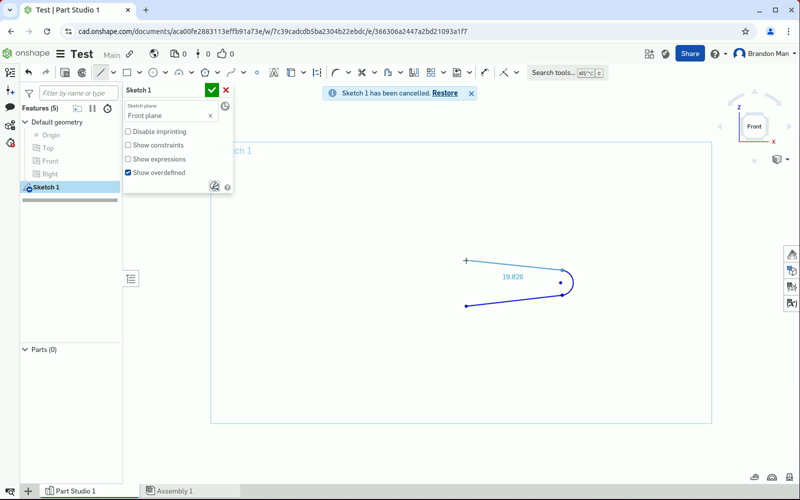
click(466, 260)
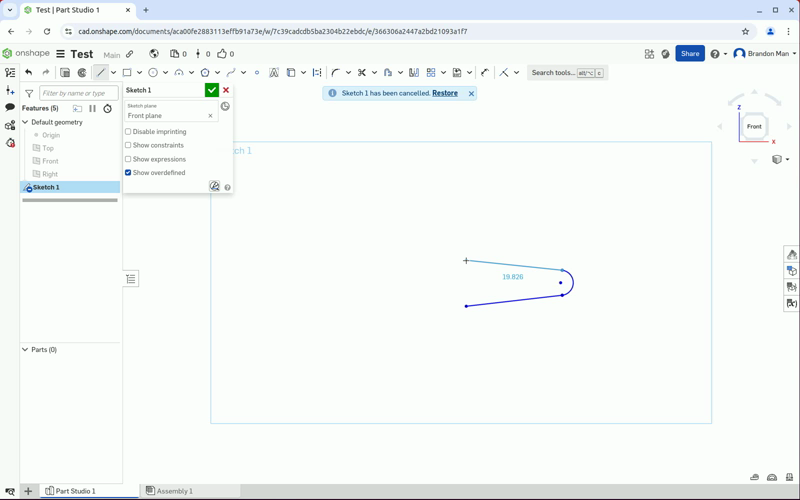
key_up(shift)
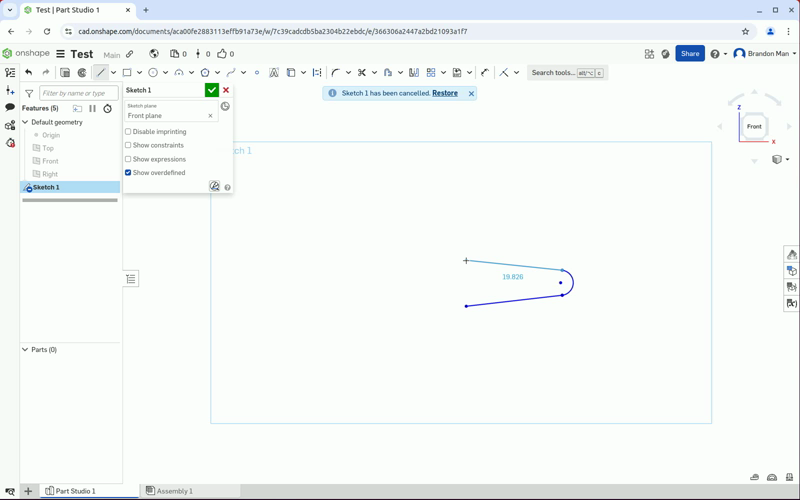
key(esc)
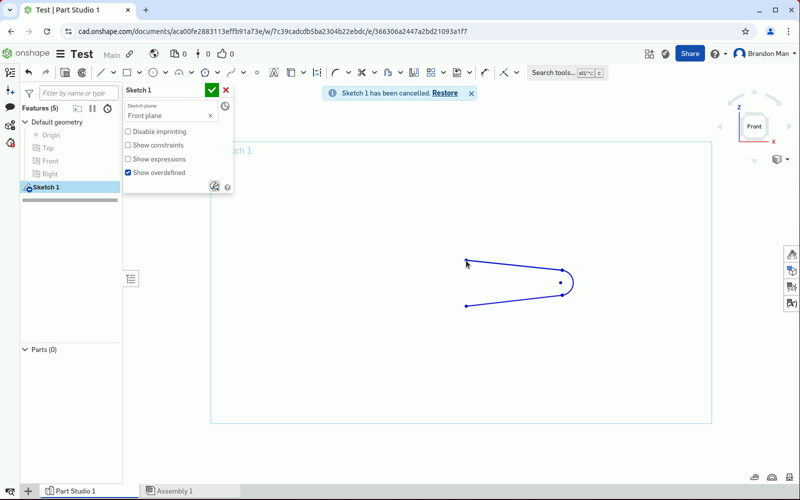
key(a)
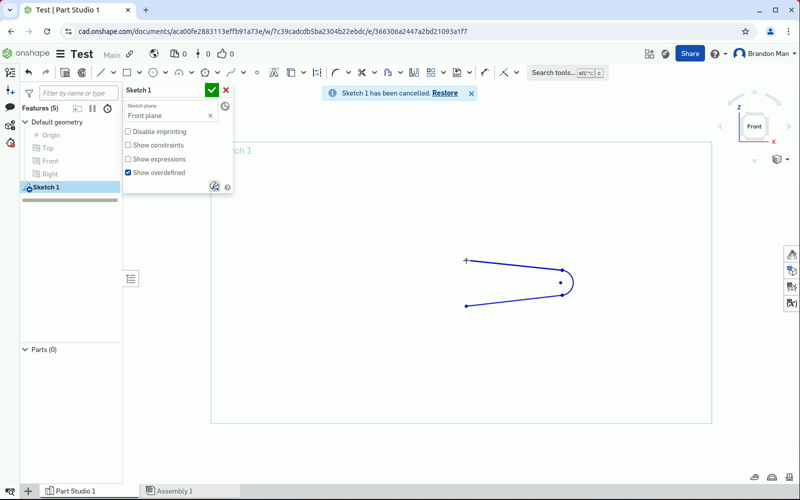
mouse_move(466, 260)
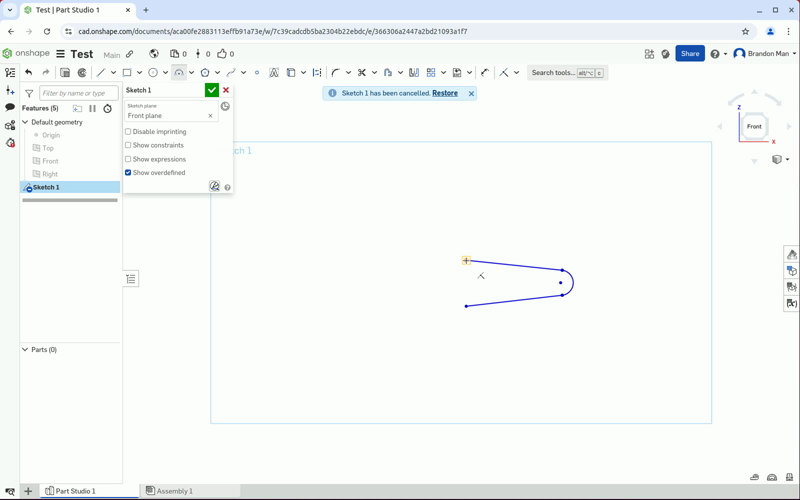
click(466, 260)
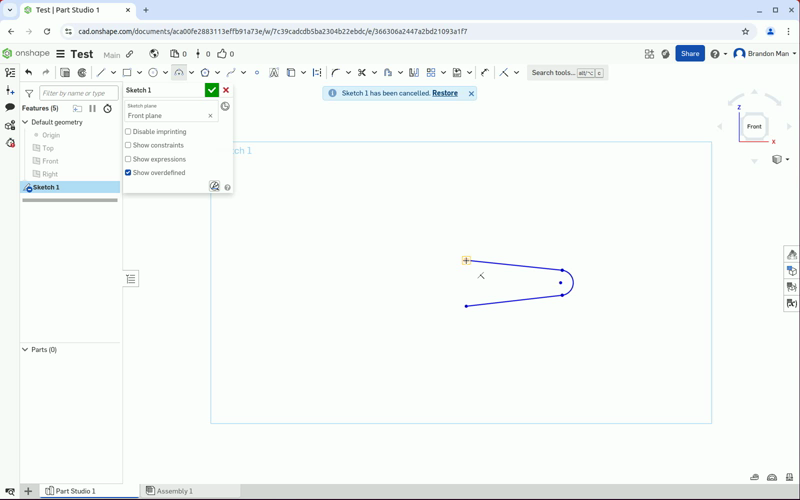
mouse_move(466, 306)
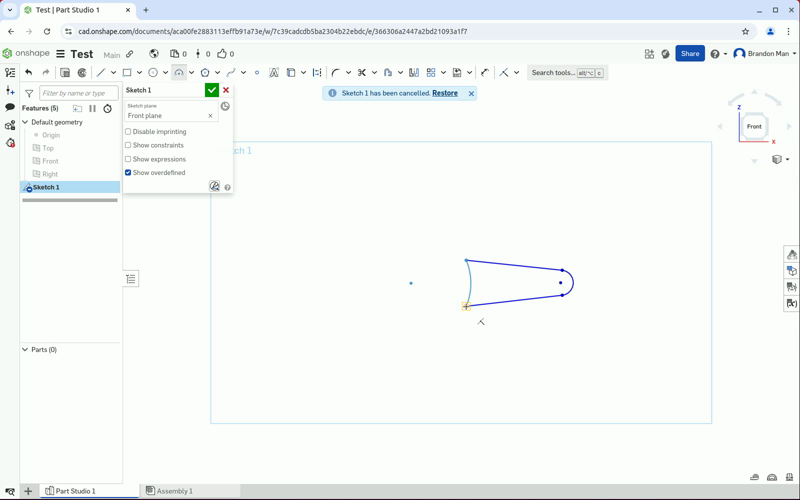
click(466, 306)
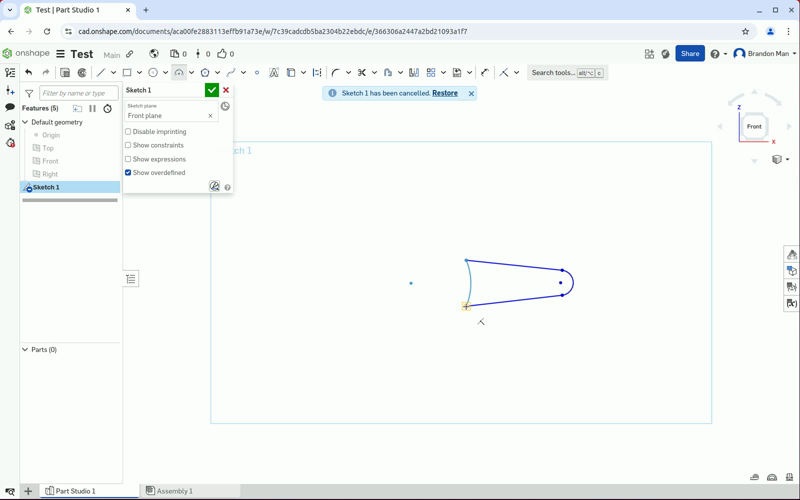
key_down(shift)
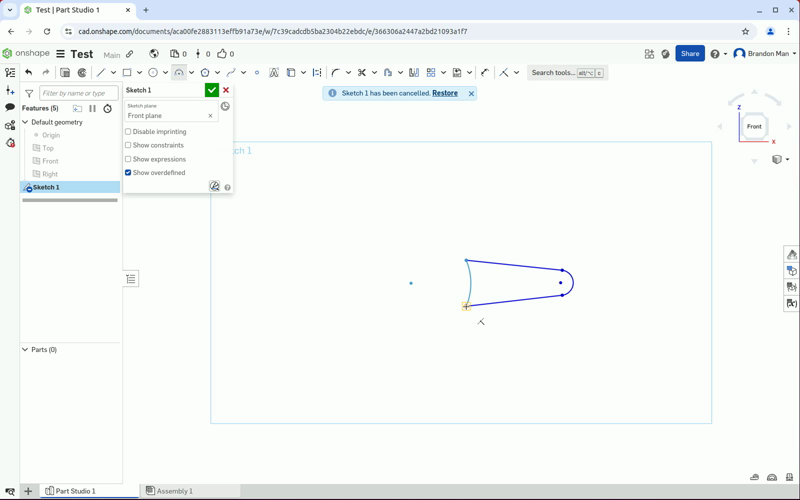
mouse_move(436, 283)
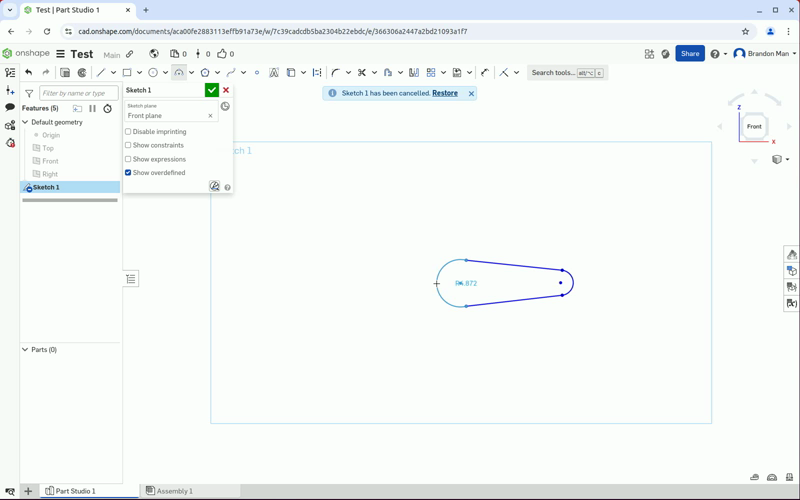
click(436, 283)
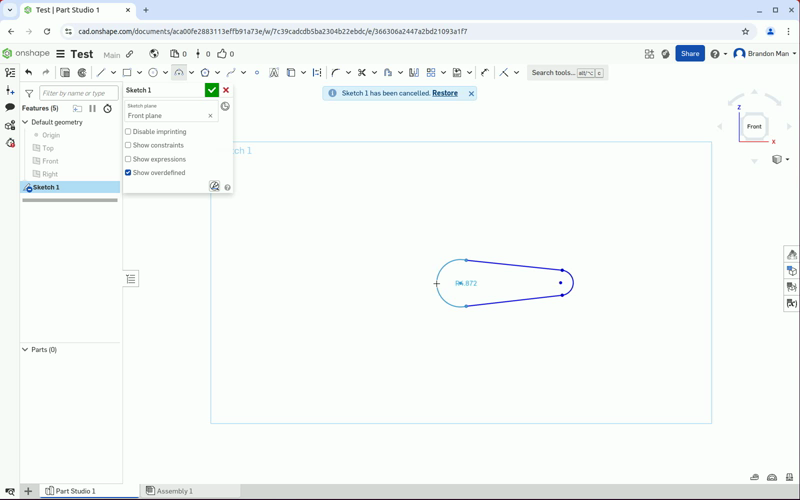
key_up(shift)
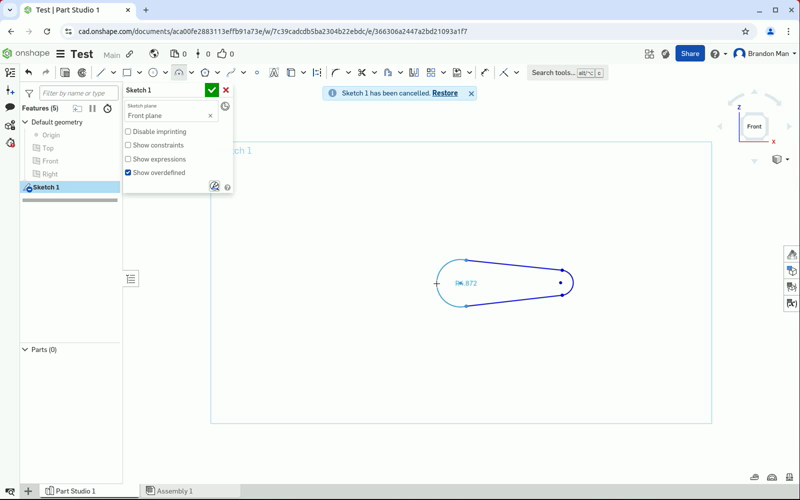
key(esc)
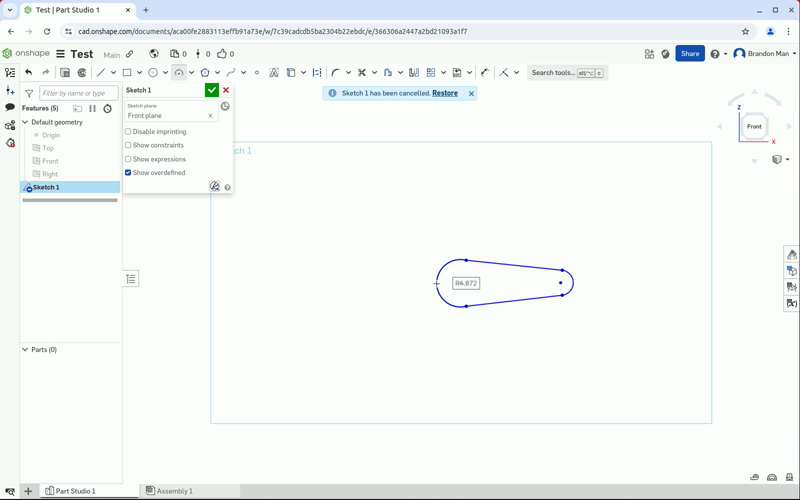
key(l)
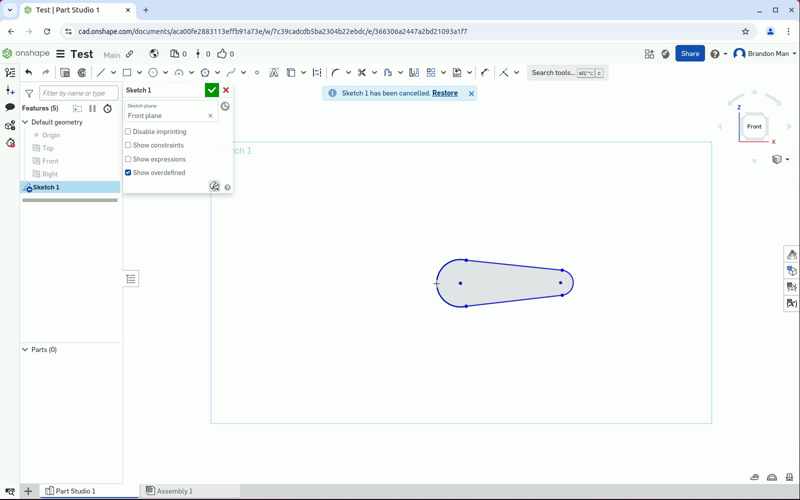
key_down(shift)
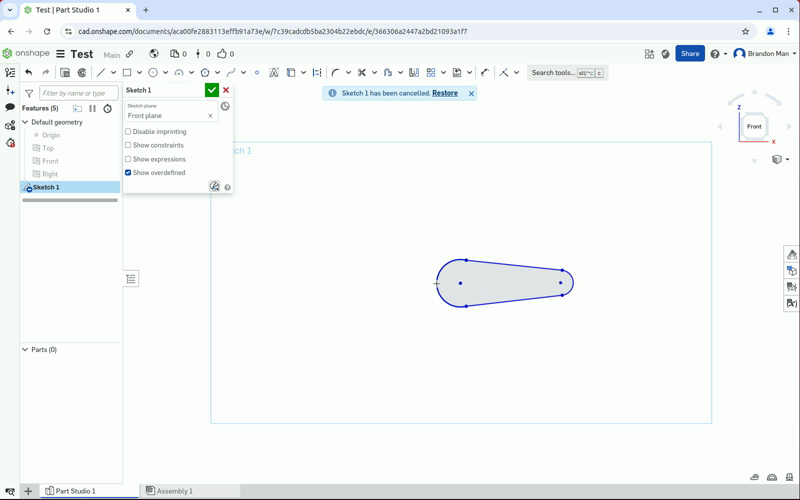
mouse_move(461, 300)
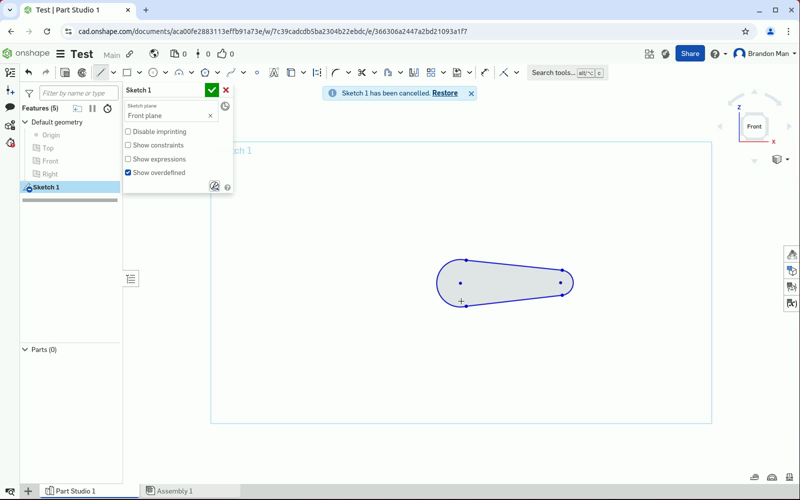
click(461, 300)
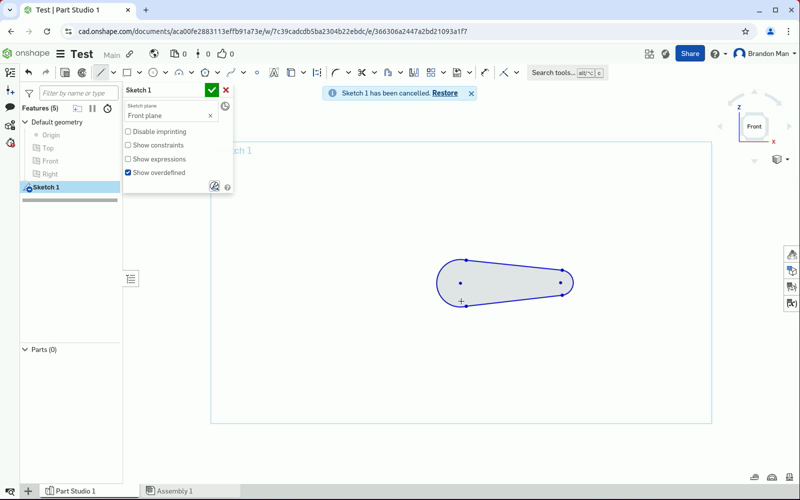
key_up(shift)
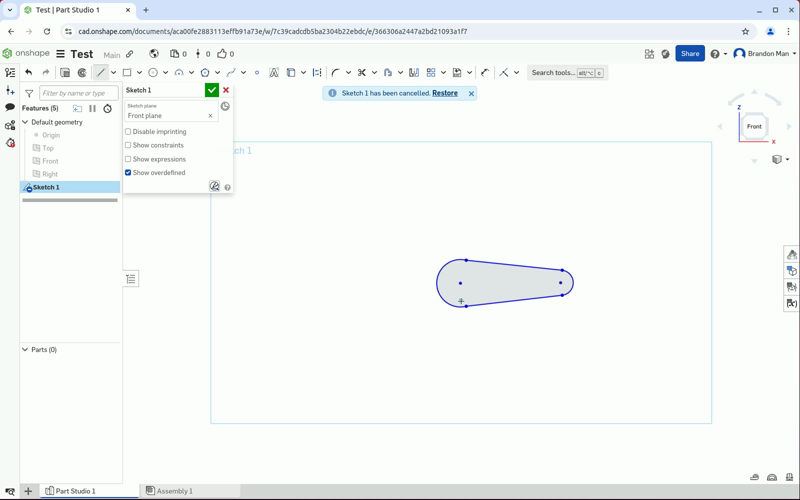
key_down(shift)
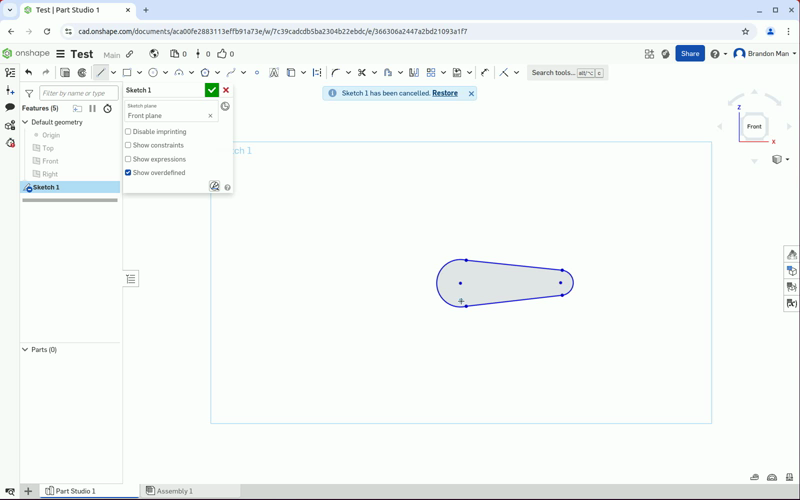
mouse_move(539, 292)
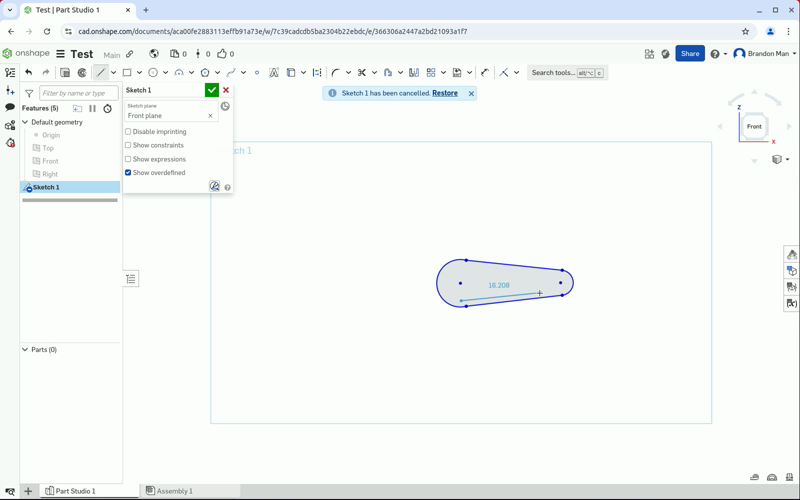
click(539, 292)
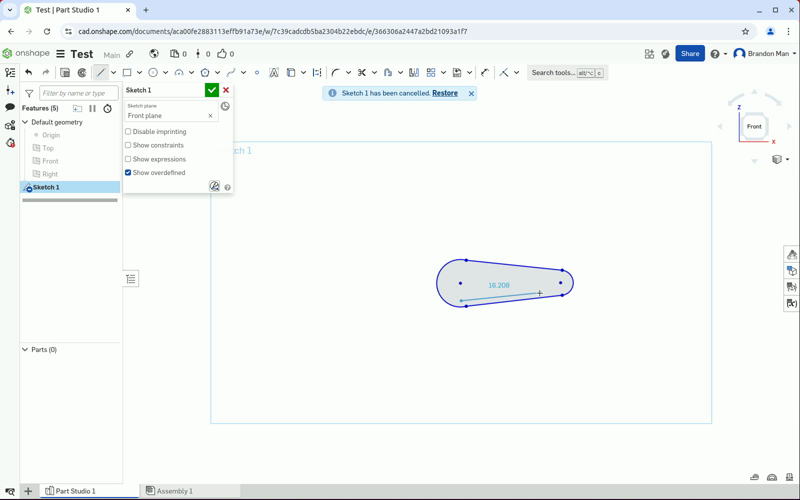
key_up(shift)
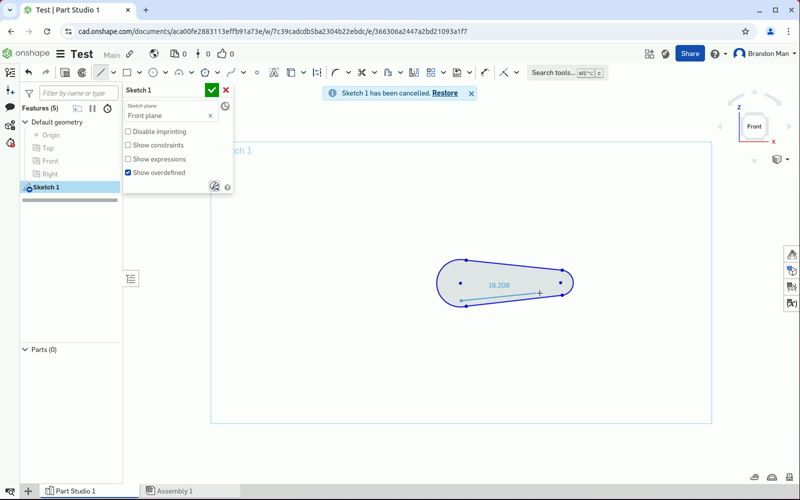
key(esc)
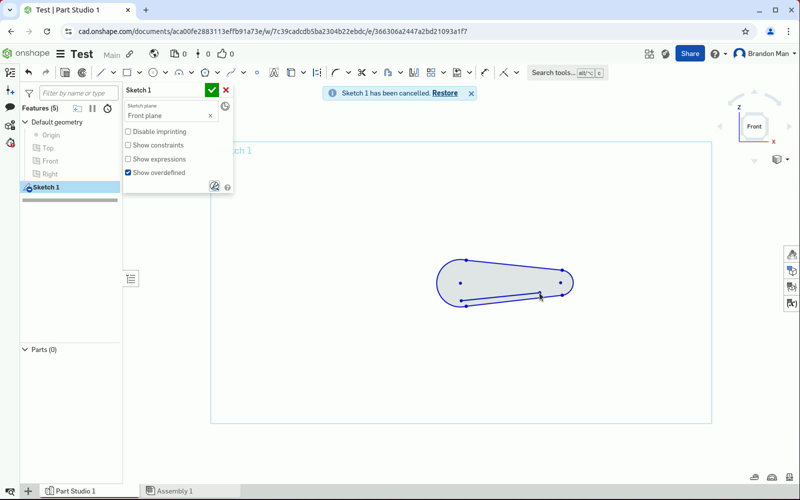
key(a)
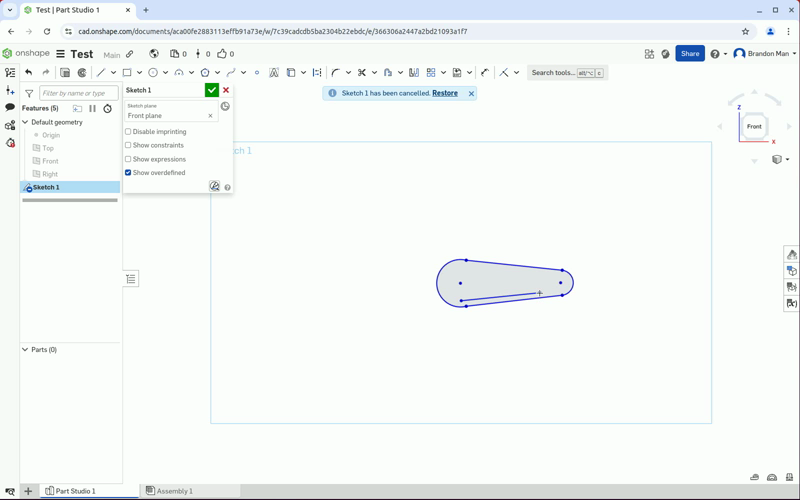
mouse_move(539, 292)
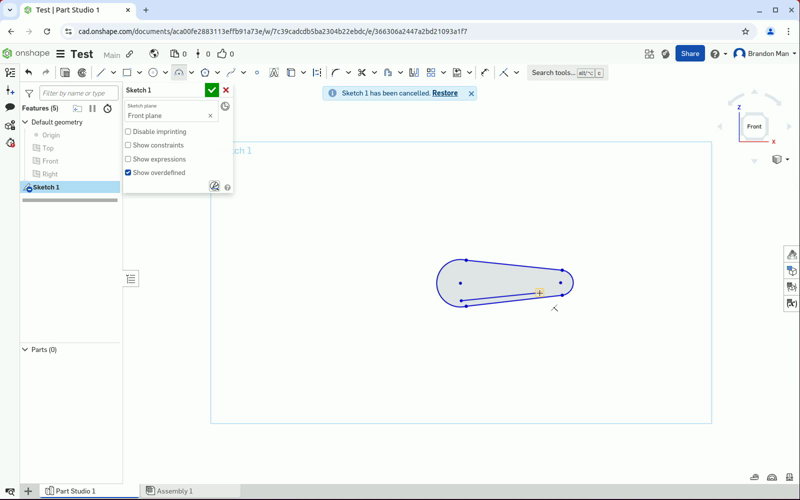
click(539, 292)
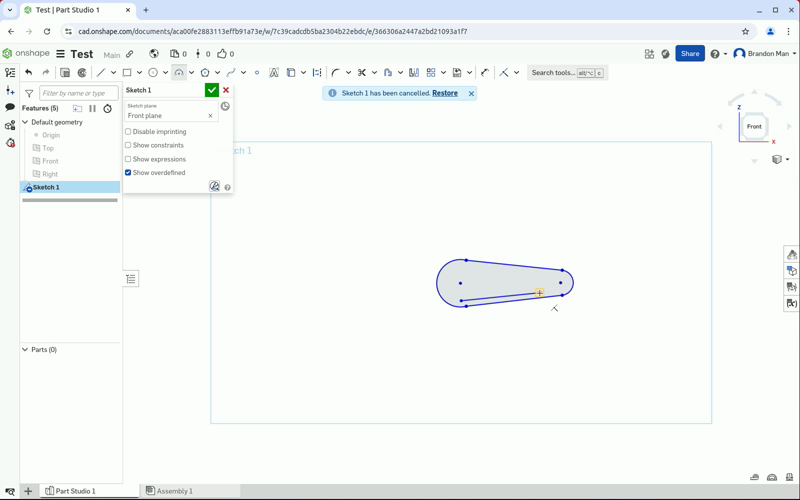
key_down(shift)
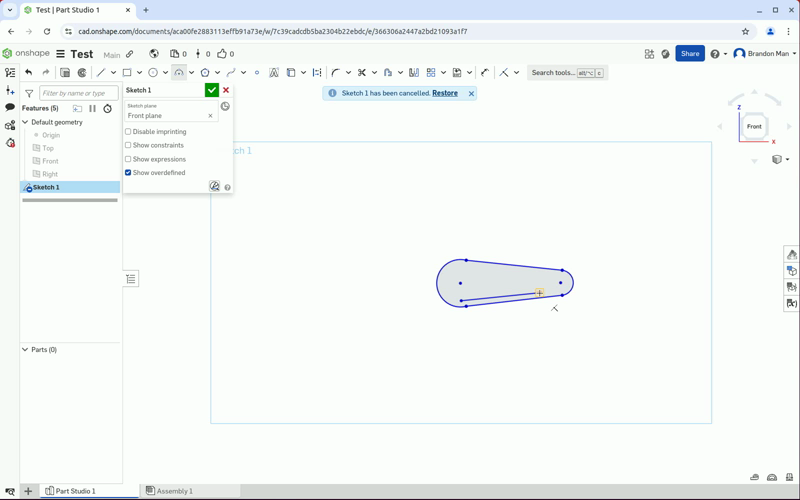
mouse_move(539, 273)
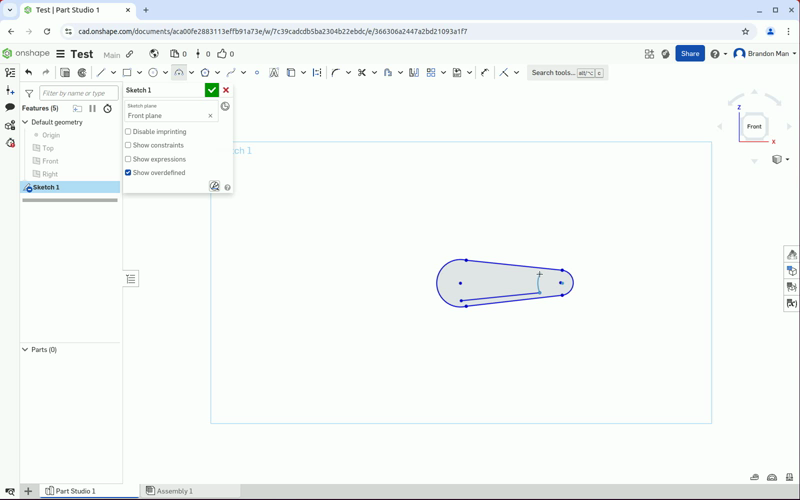
click(539, 273)
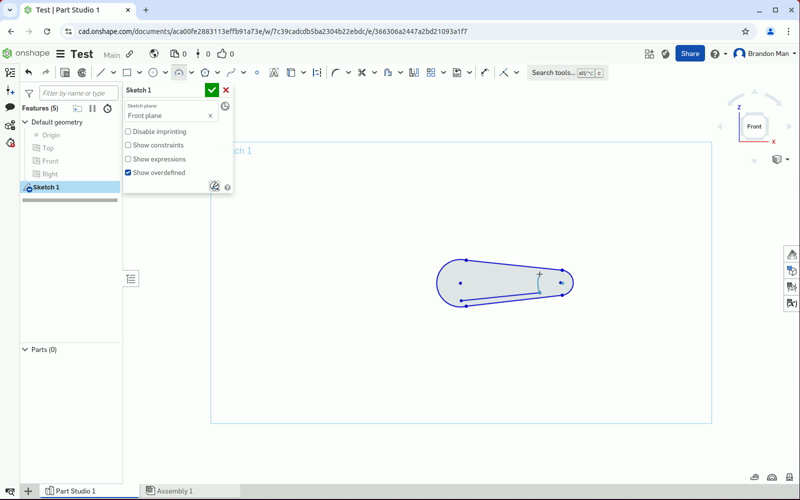
mouse_move(548, 283)
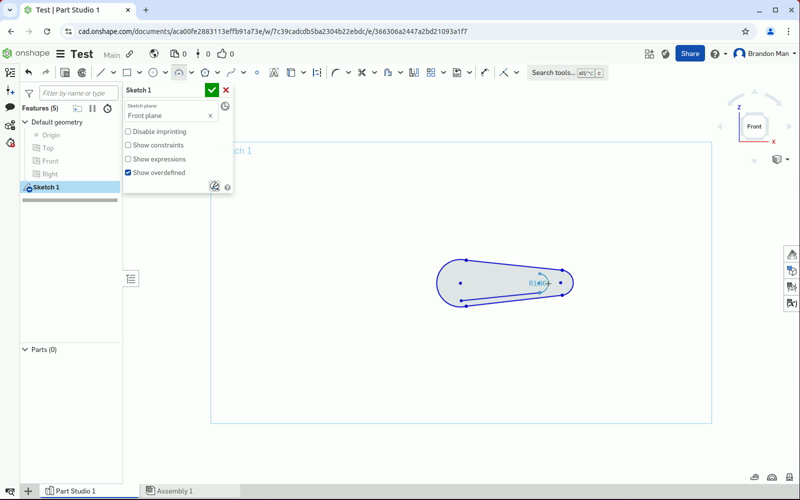
click(548, 283)
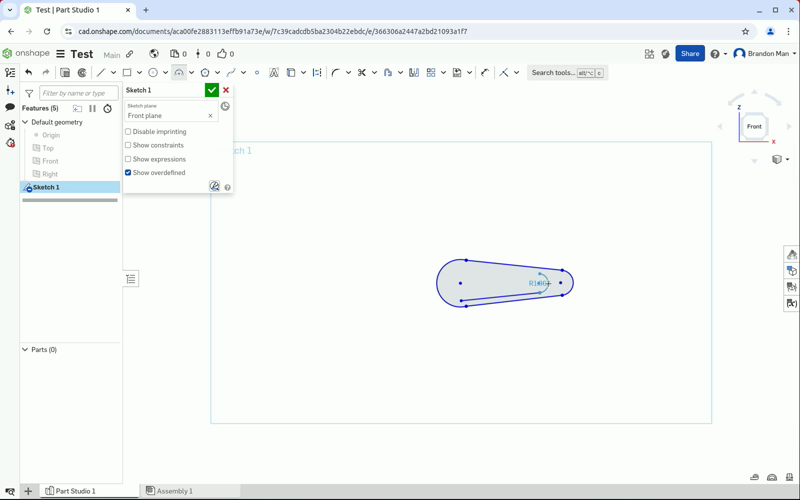
key_up(shift)
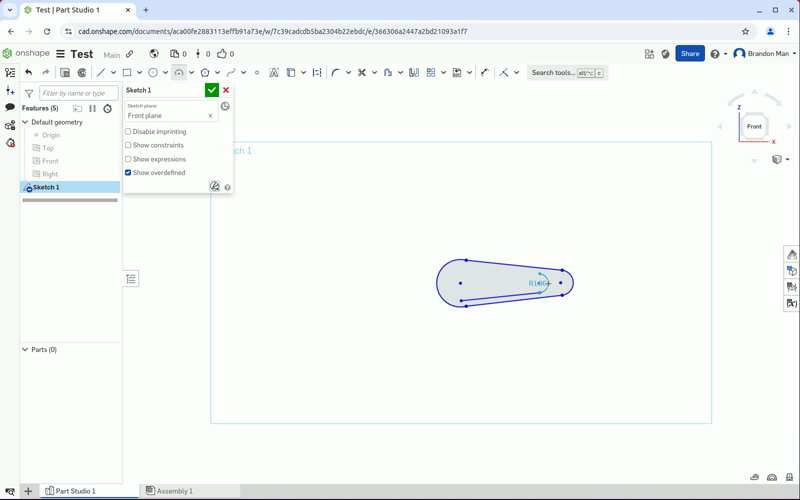
key(esc)
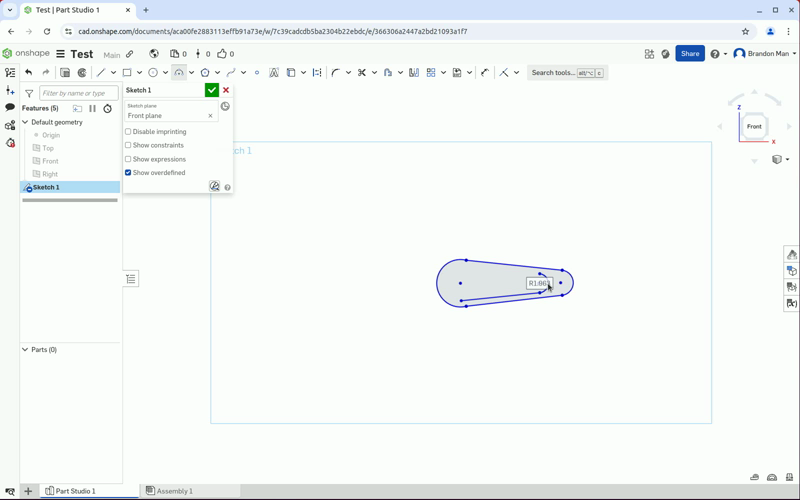
key(l)
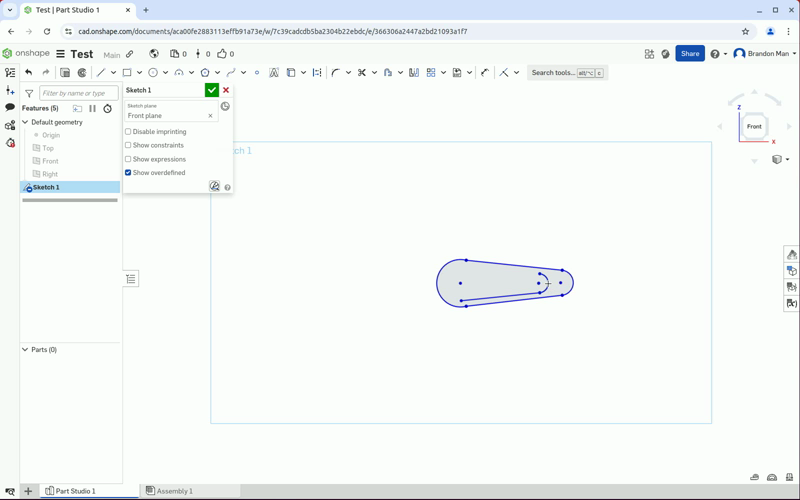
mouse_move(539, 273)
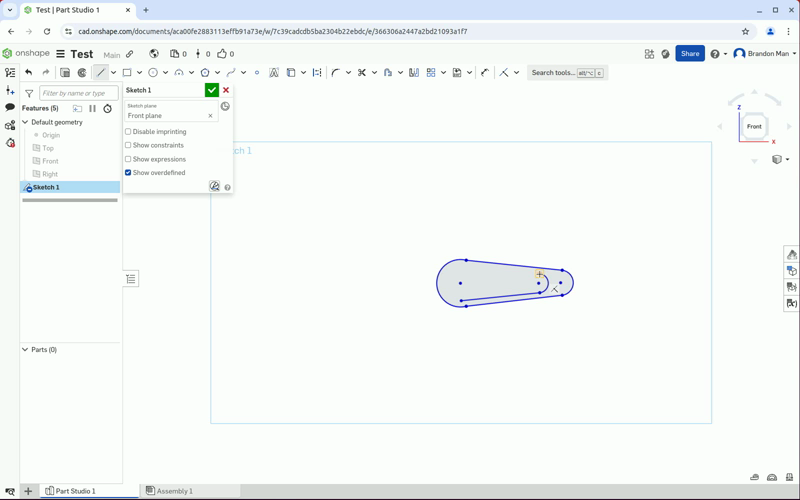
click(539, 273)
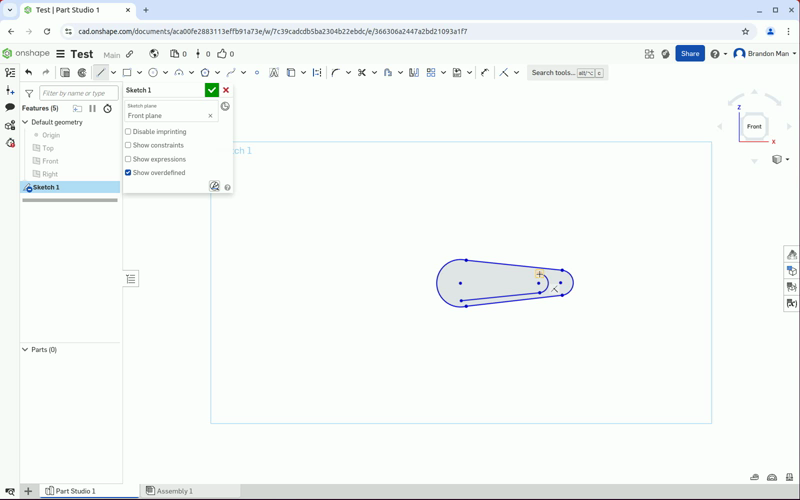
key_down(shift)
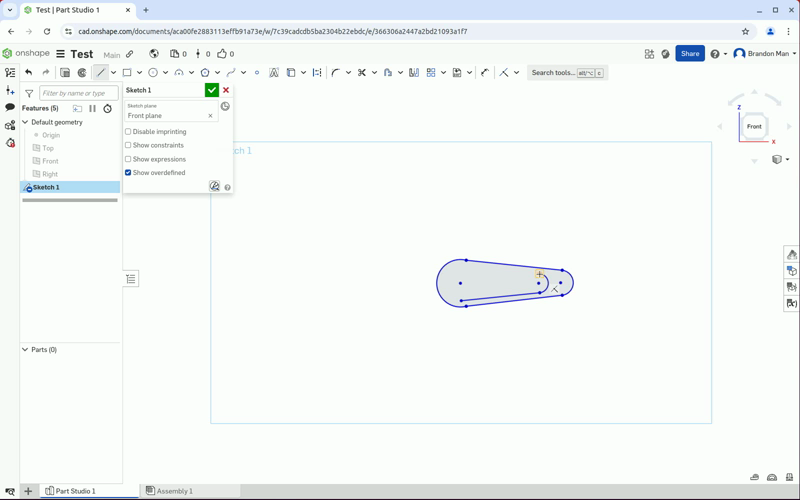
mouse_move(461, 265)
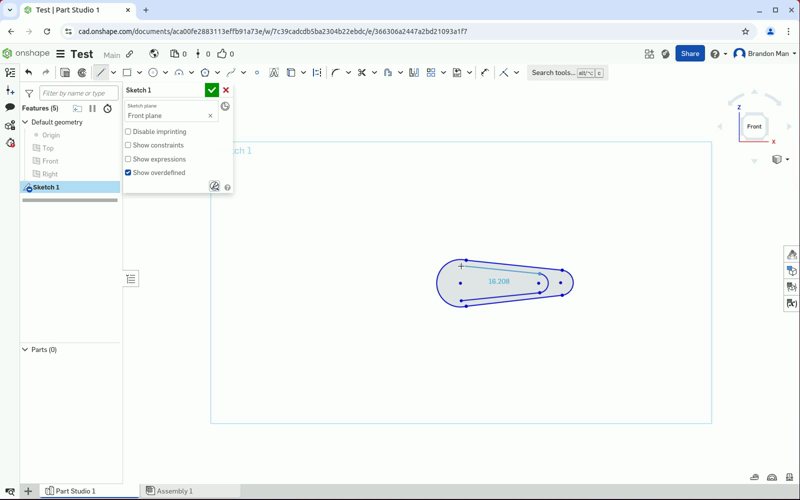
click(461, 265)
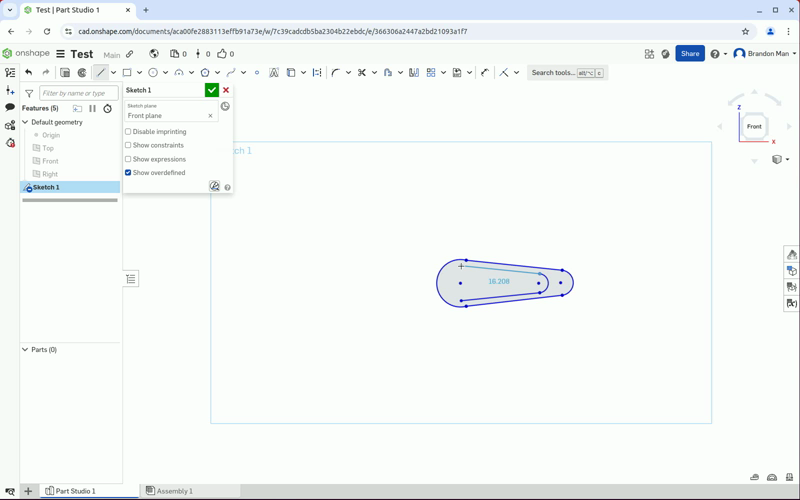
key_up(shift)
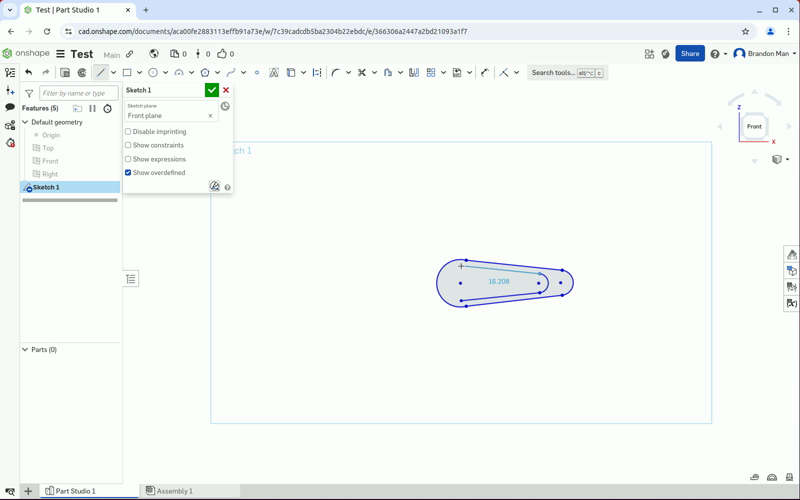
key(esc)
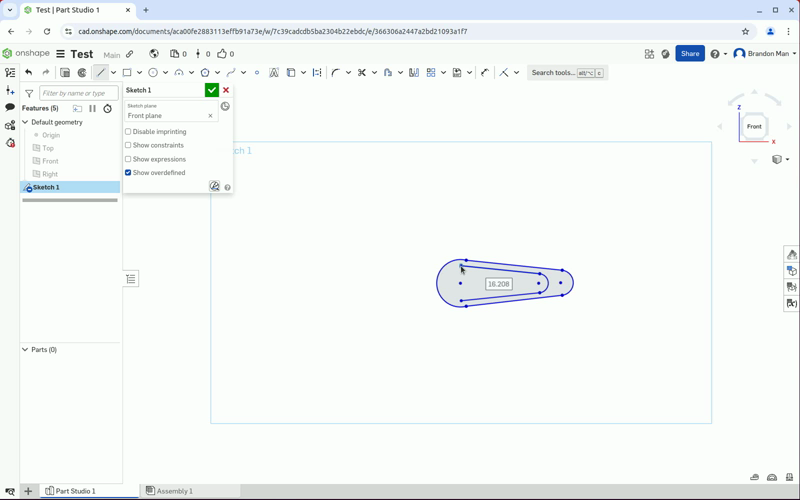
key(a)
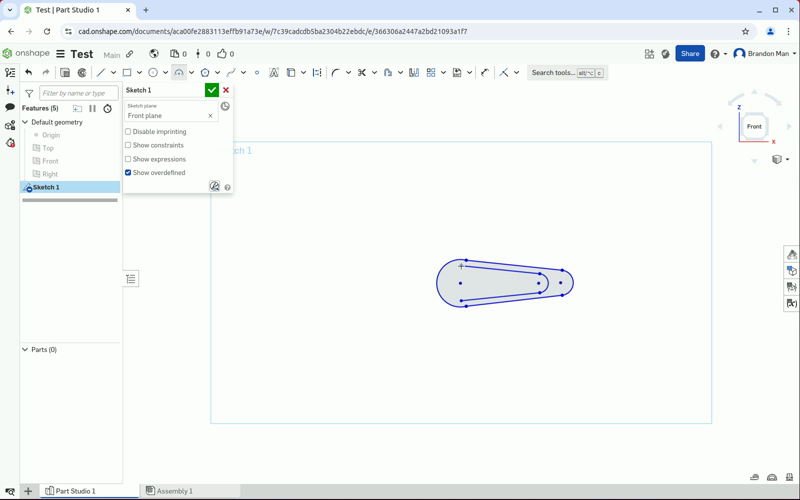
mouse_move(461, 265)
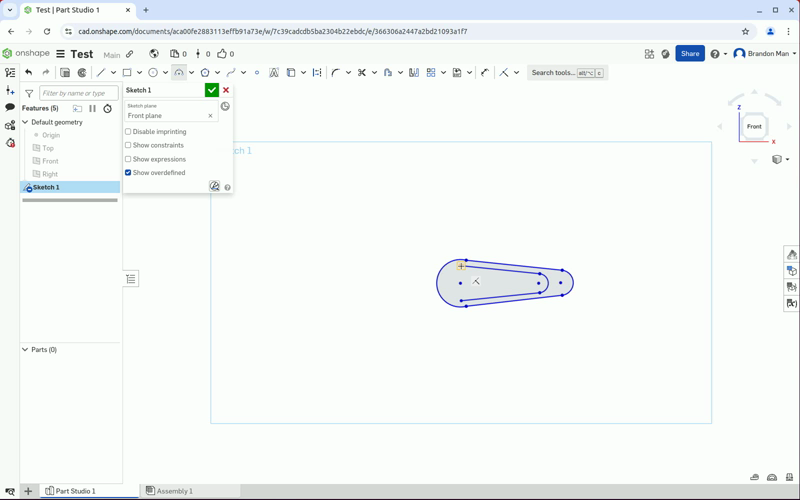
click(461, 265)
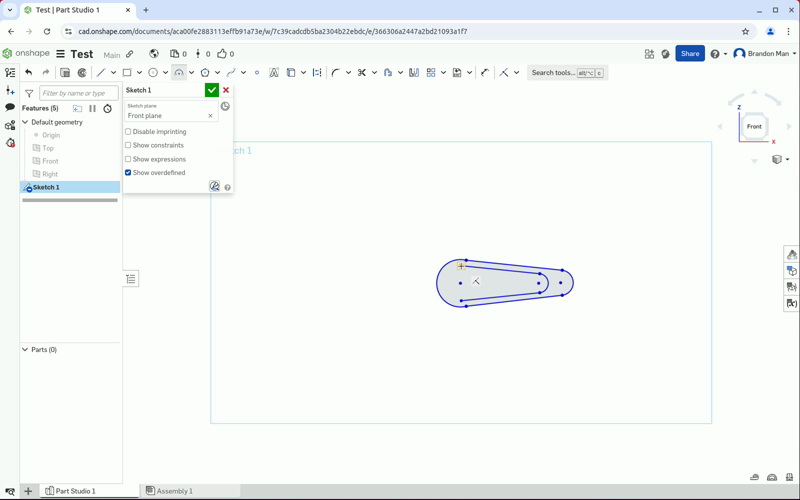
mouse_move(461, 300)
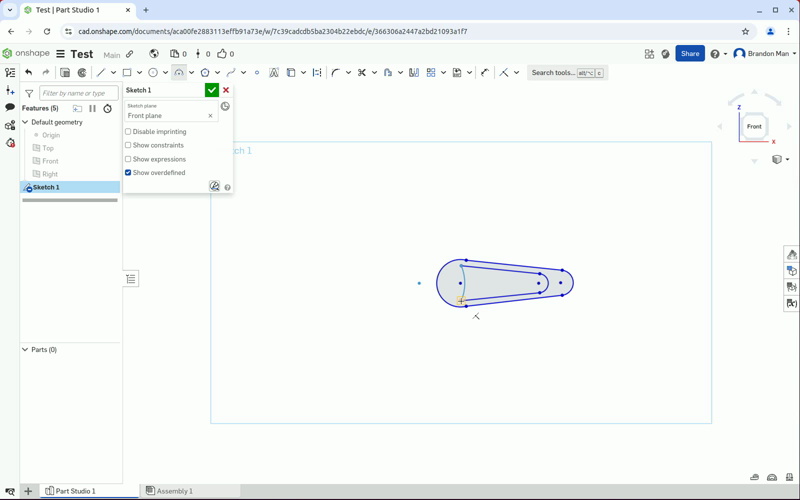
click(461, 300)
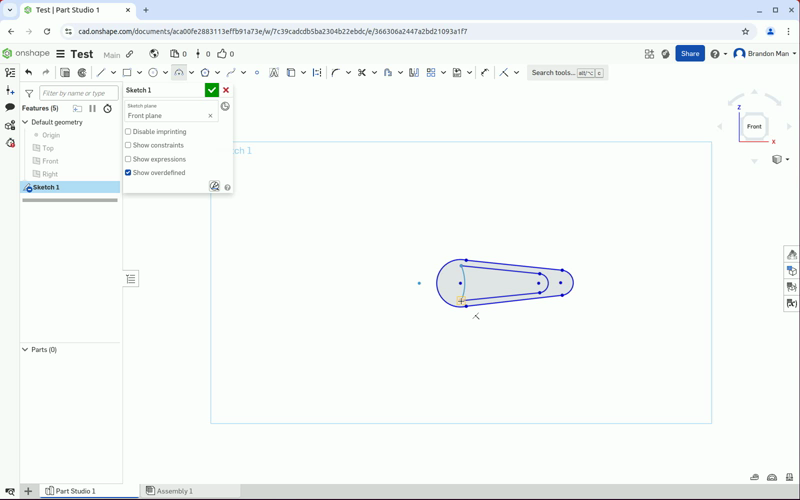
key_down(shift)
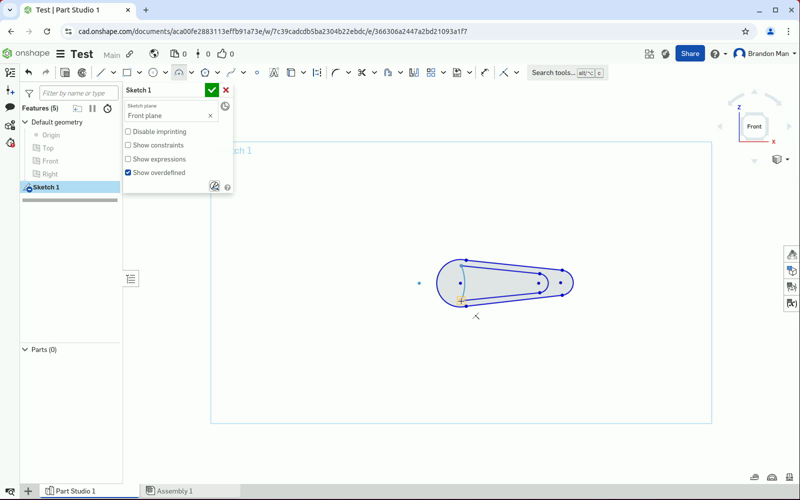
mouse_move(443, 283)
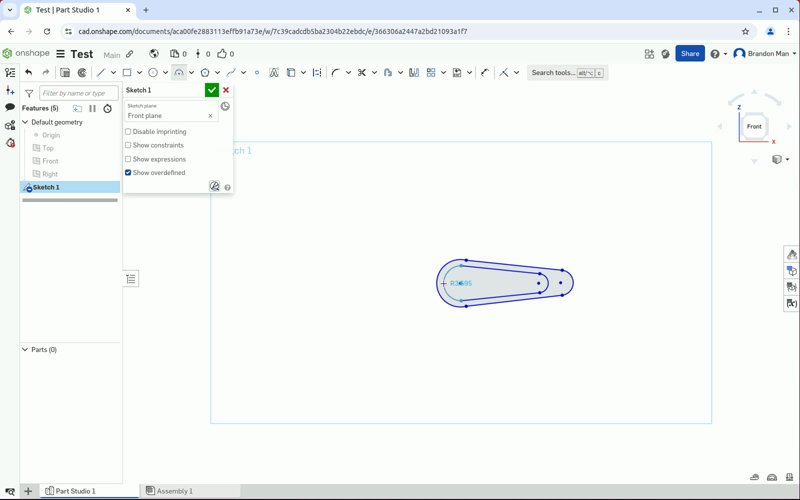
click(443, 283)
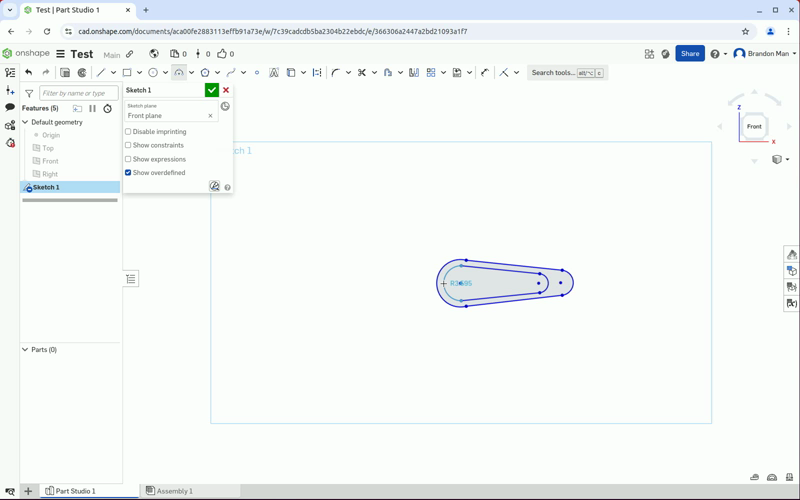
key_up(shift)
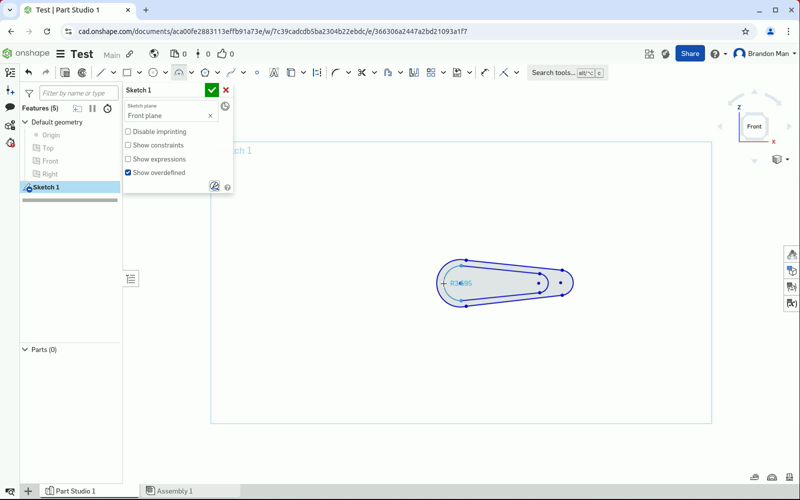
key(esc)
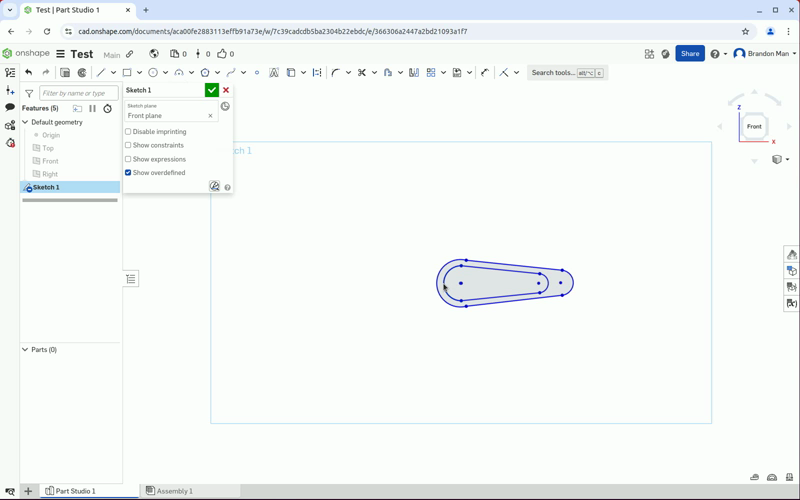
mouse_move(556, 285)
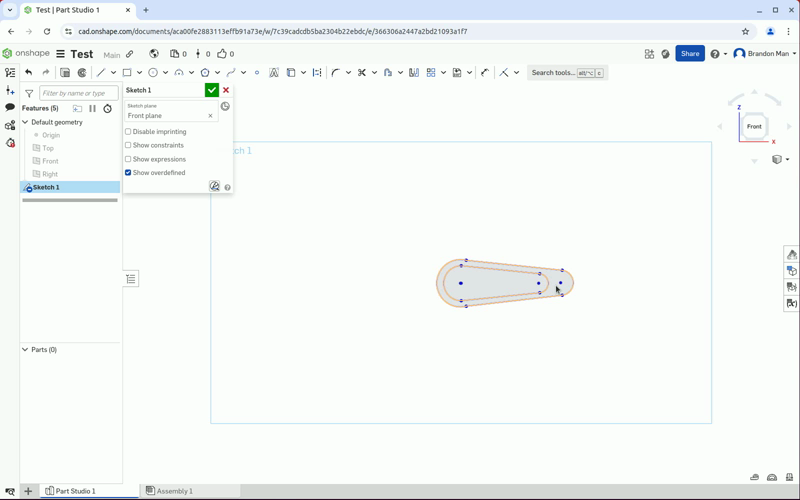
click(556, 285)
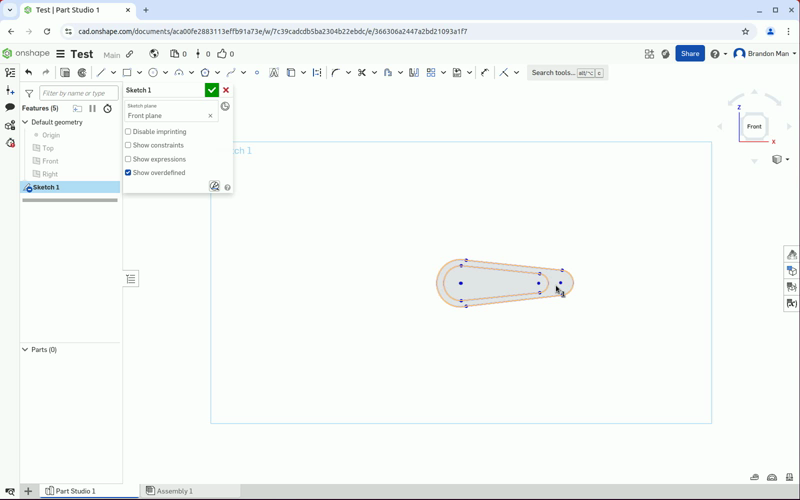
mouse_move(73, 352)
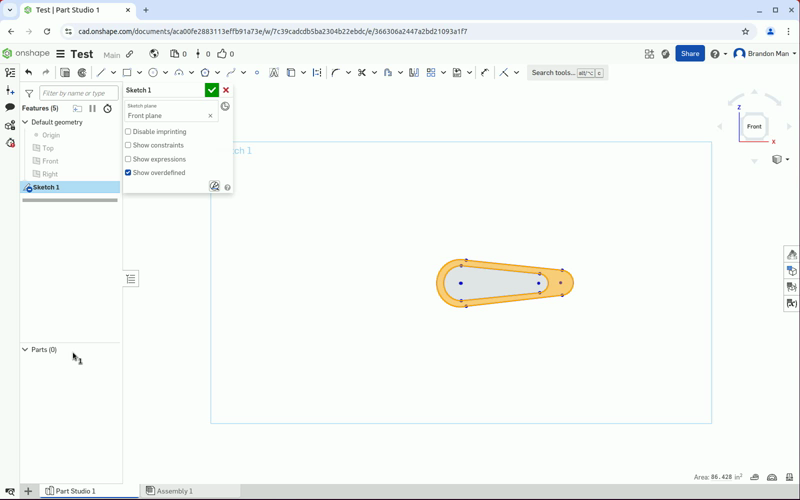
key(shift+y)
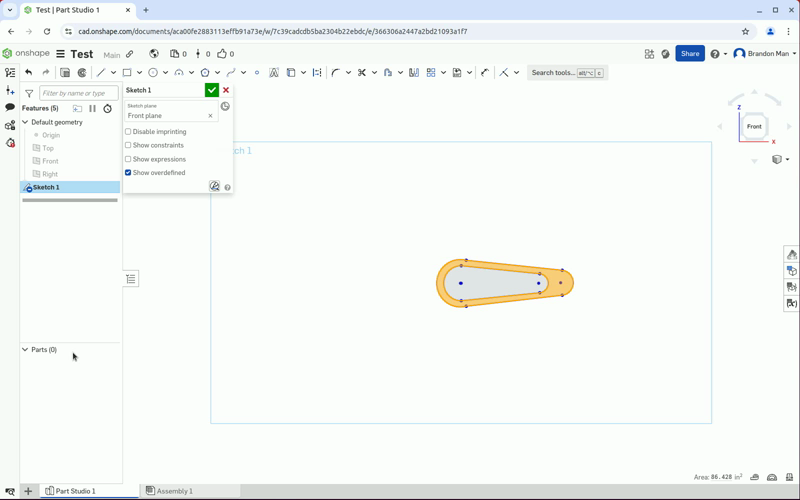
key(shift+e)
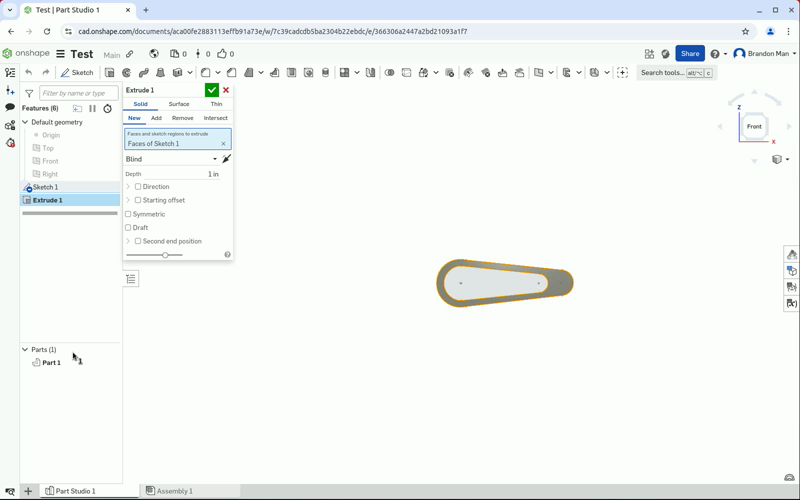
mouse_move(143, 106)
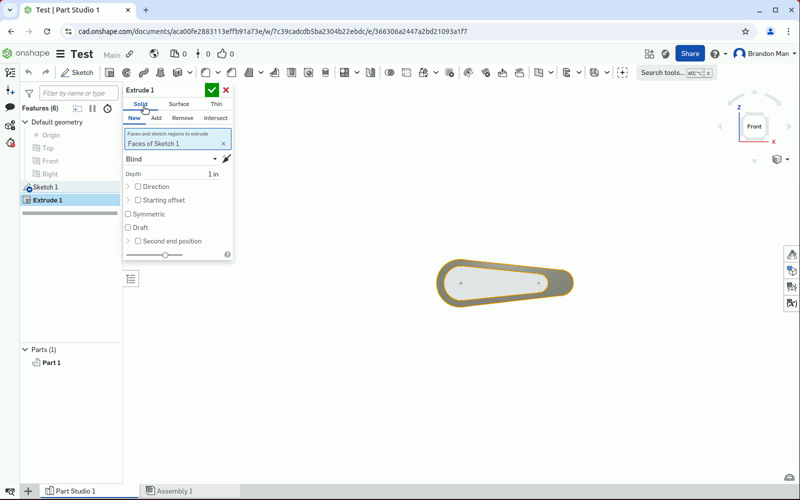
click(143, 106)
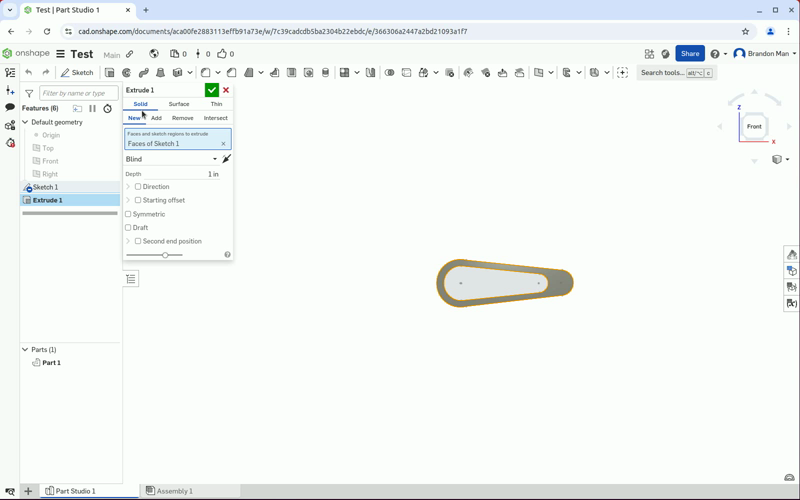
mouse_move(137, 120)
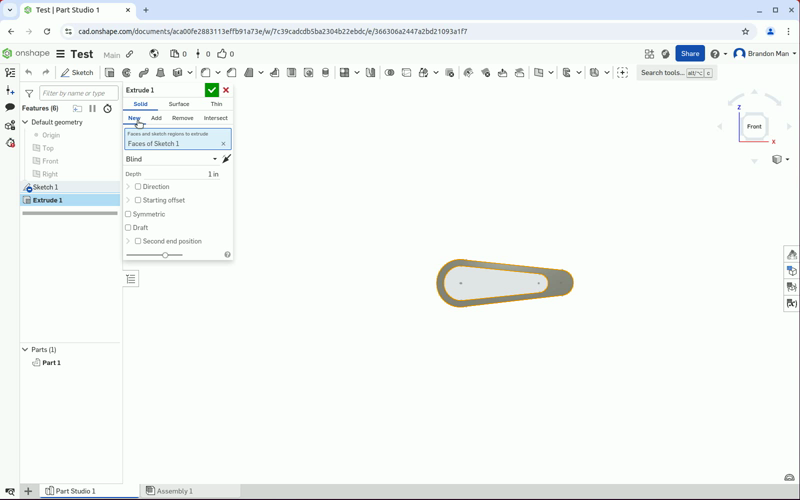
click(137, 120)
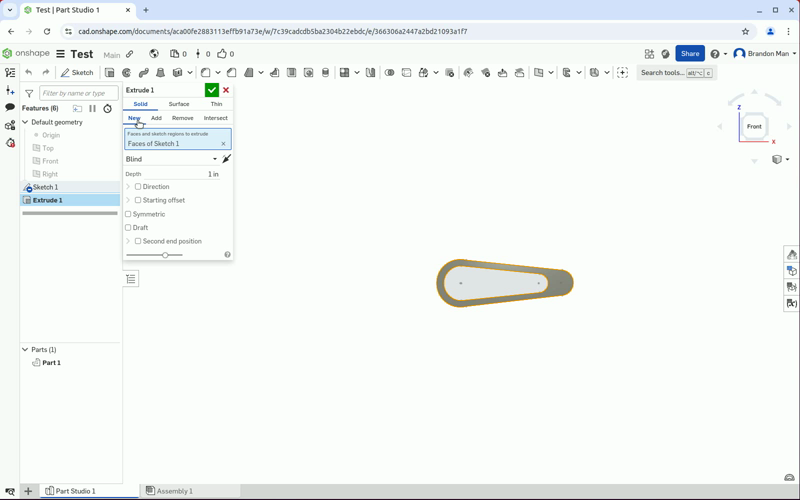
key(tab, 4)
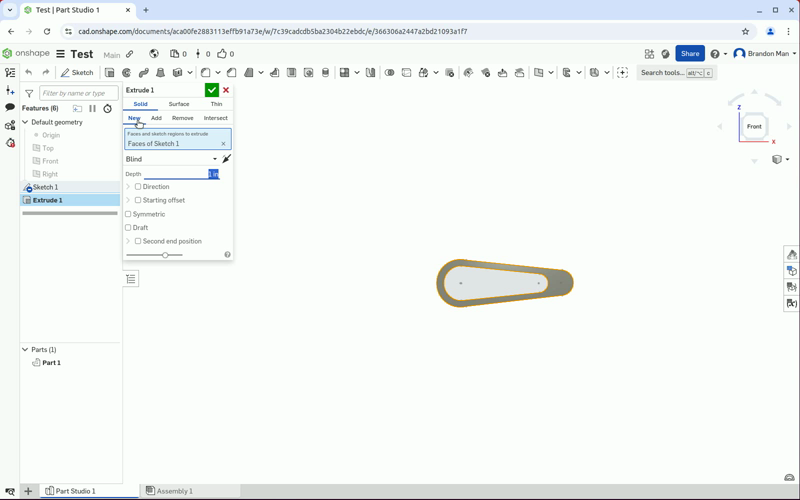
text(5.055)
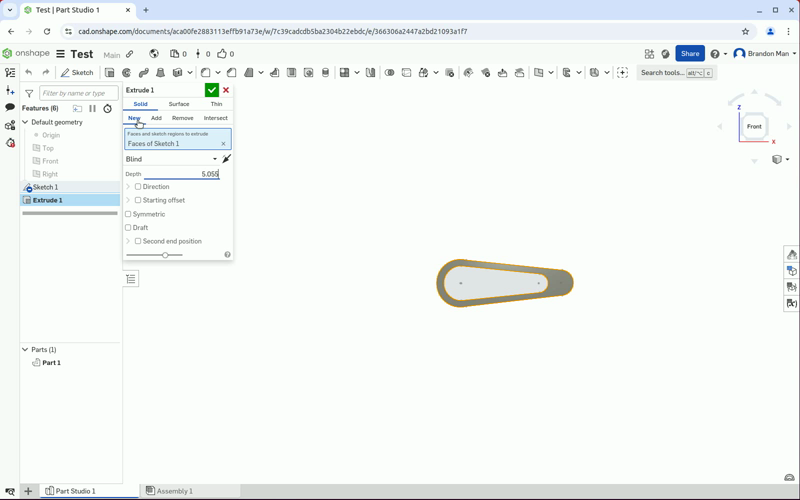
key(enter)
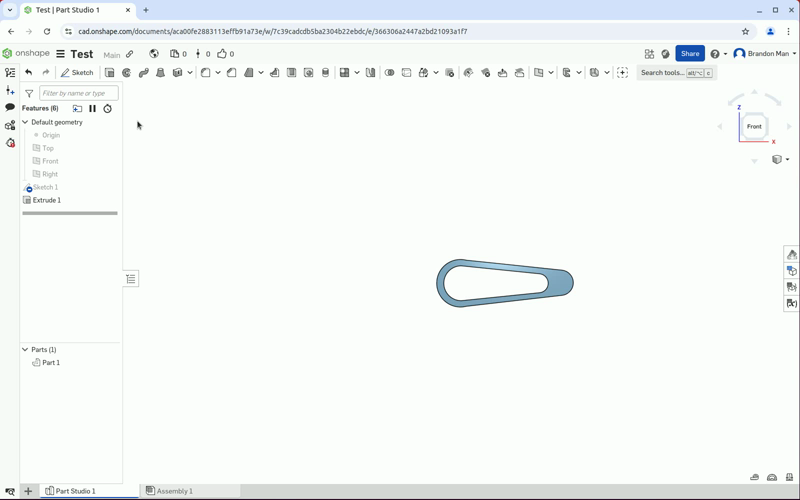
key(shift+h)
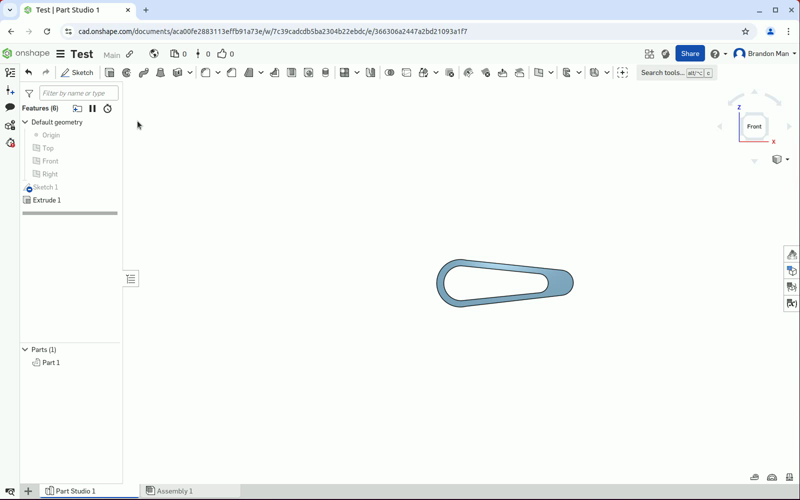
key(shift+h)
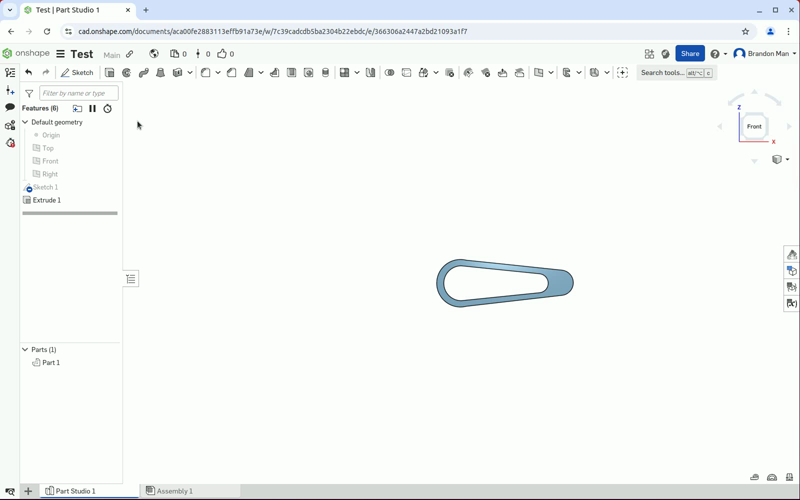
mouse_move(73, 189)
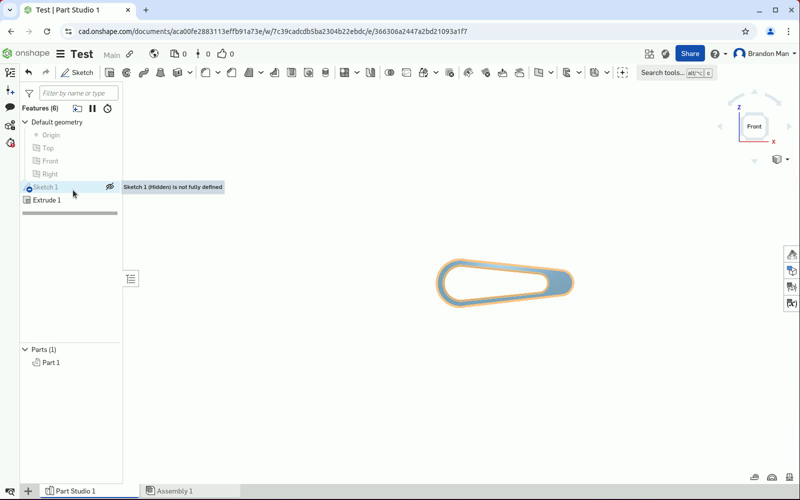
click(73, 189)
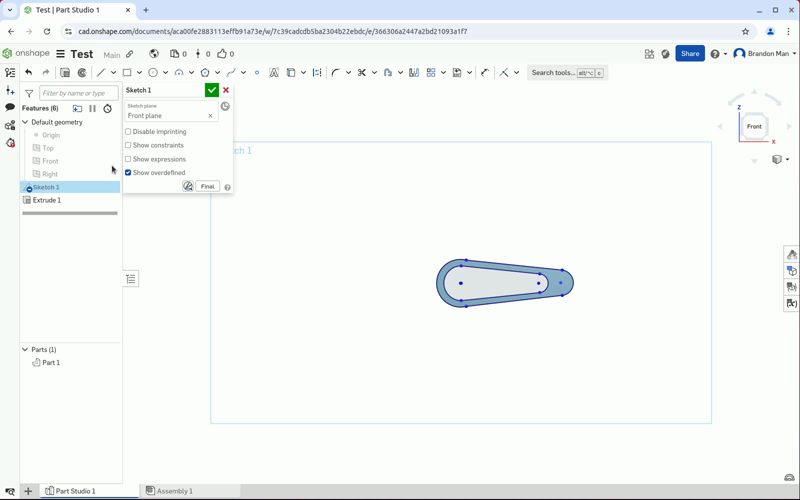
mouse_move(229, 92)
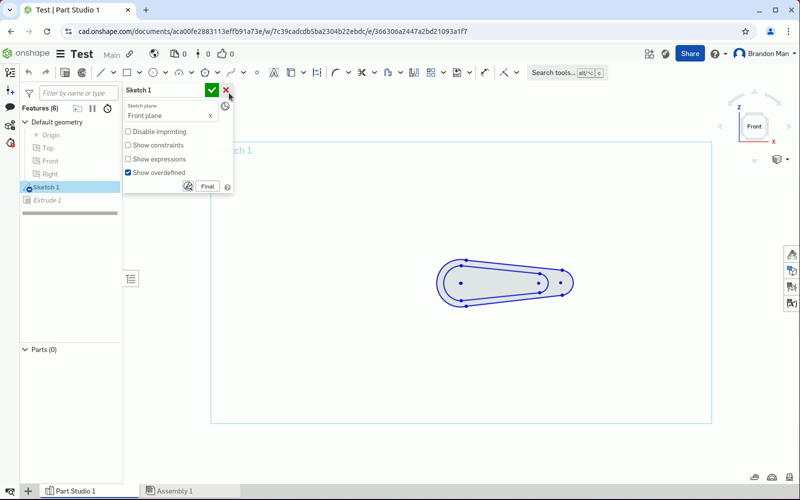
click(229, 92)
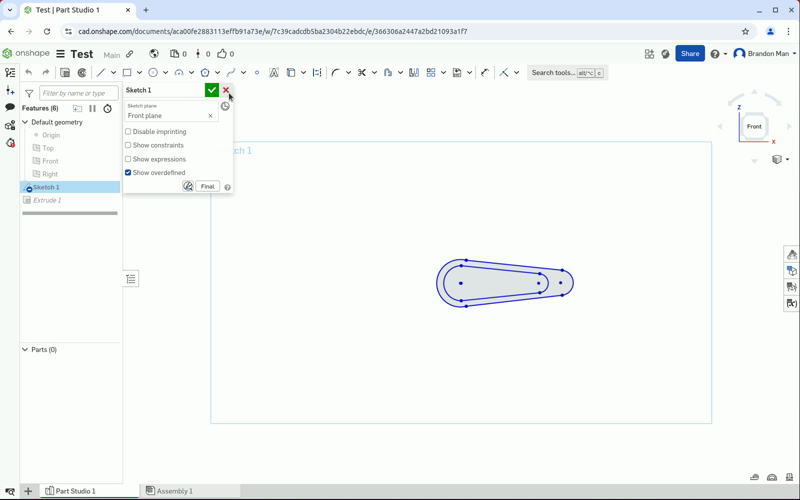
key(shift+s)
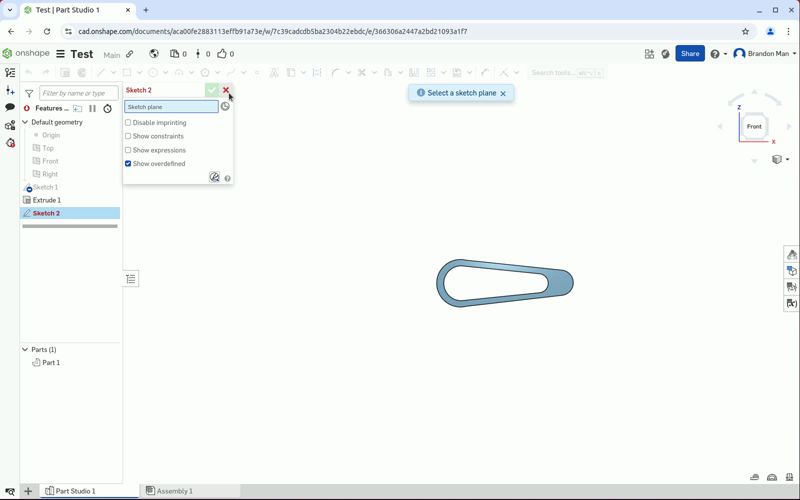
mouse_move(73, 163)
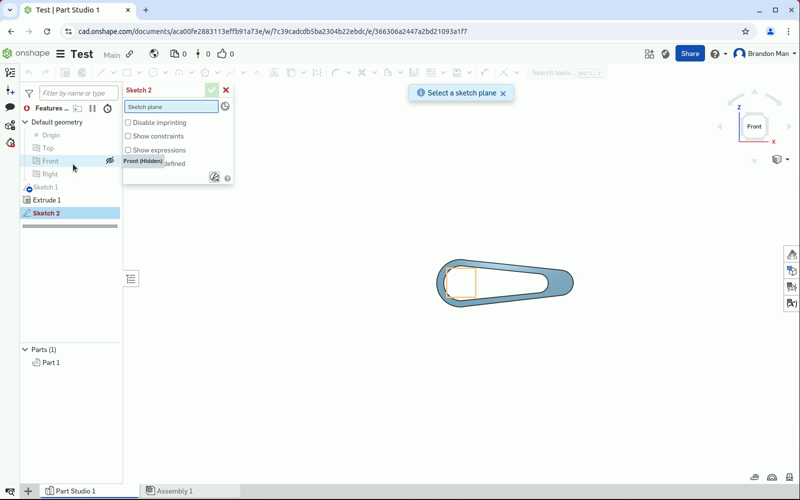
click(73, 163)
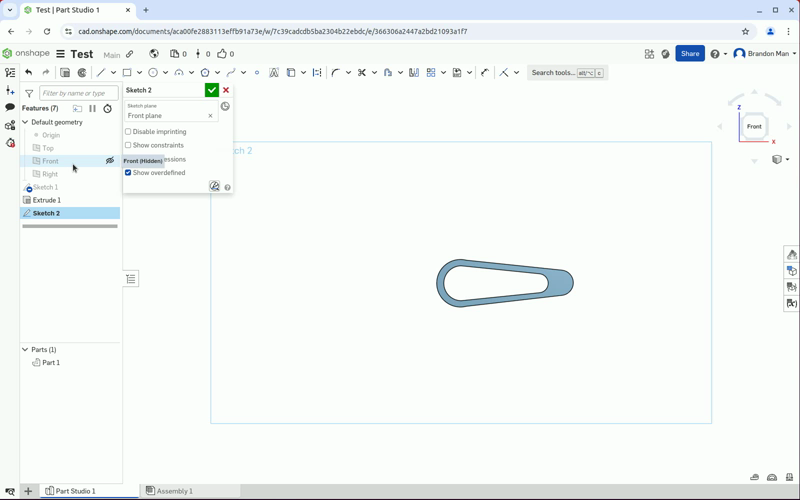
mouse_move(73, 352)
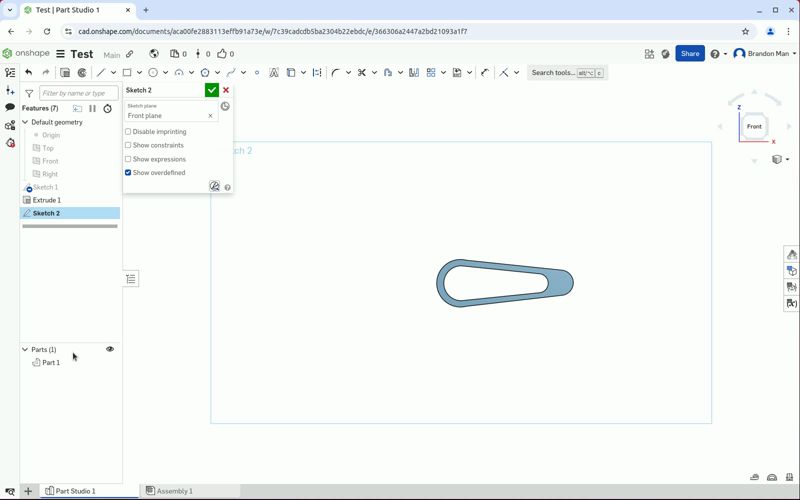
key(y)
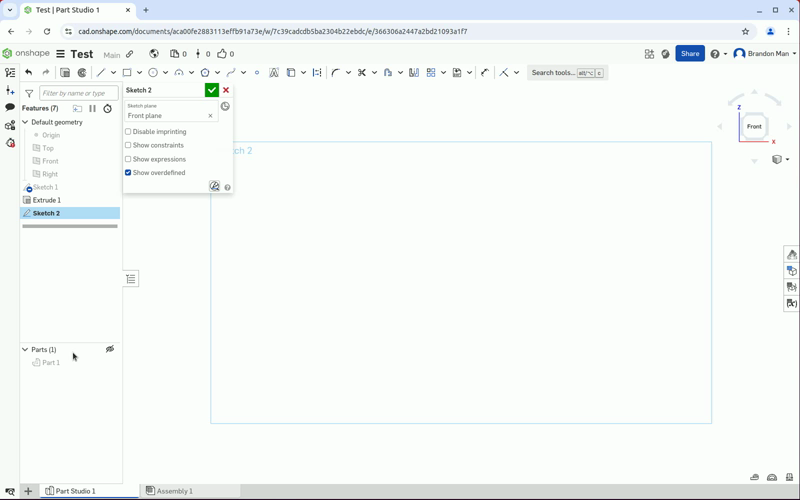
key(l)
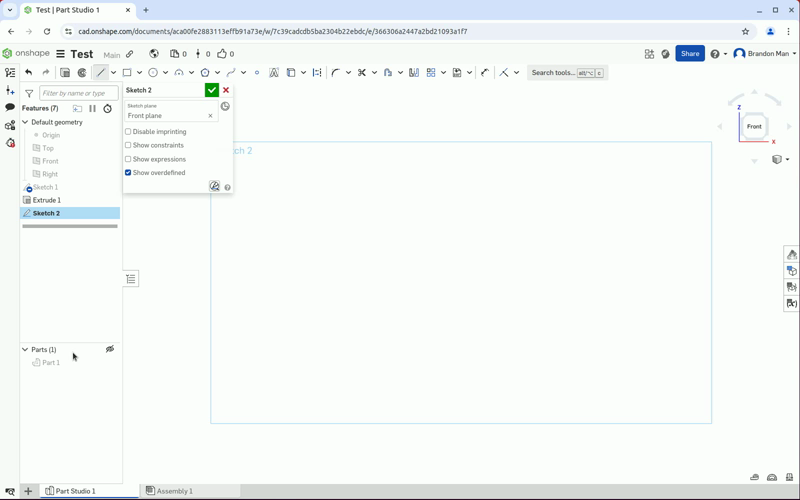
key_down(shift)
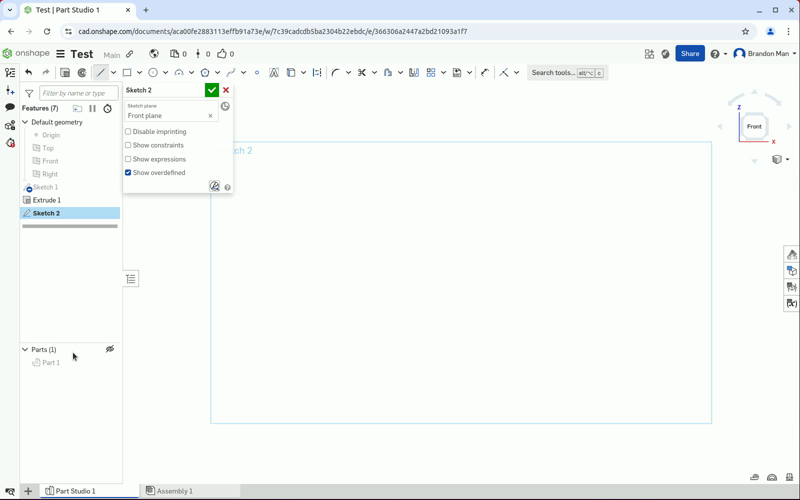
mouse_move(466, 306)
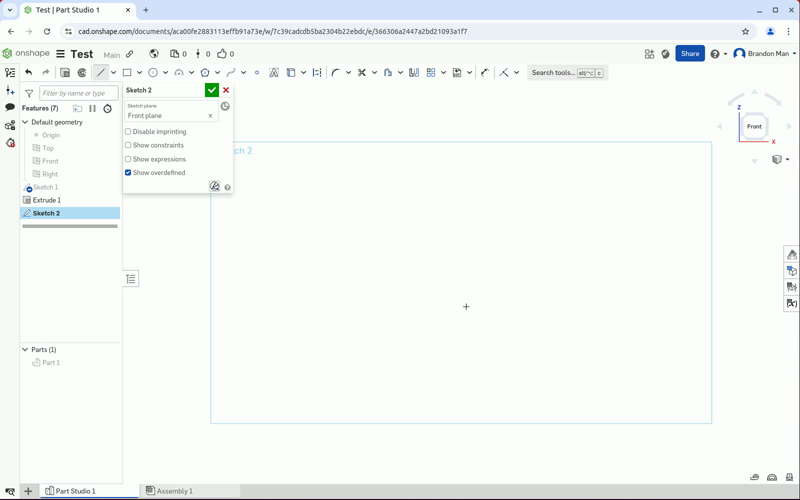
click(466, 306)
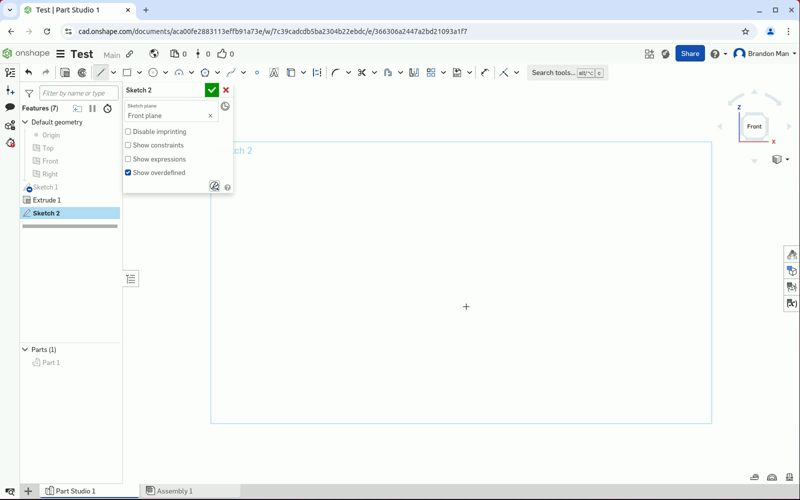
key_up(shift)
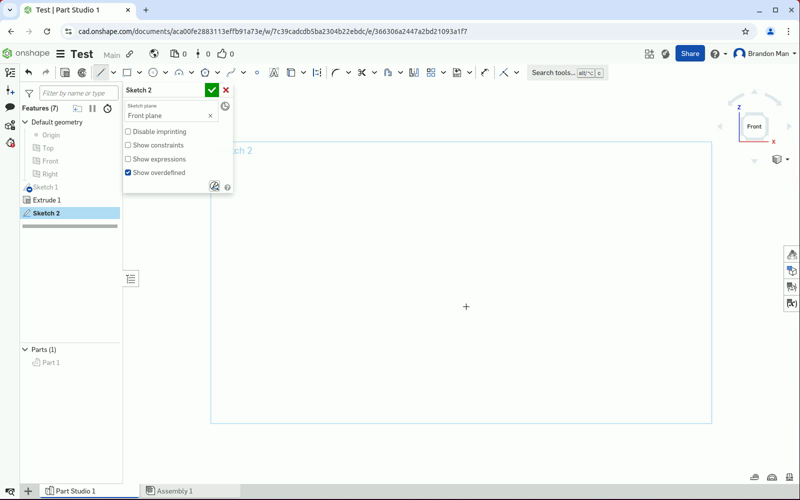
key_down(shift)
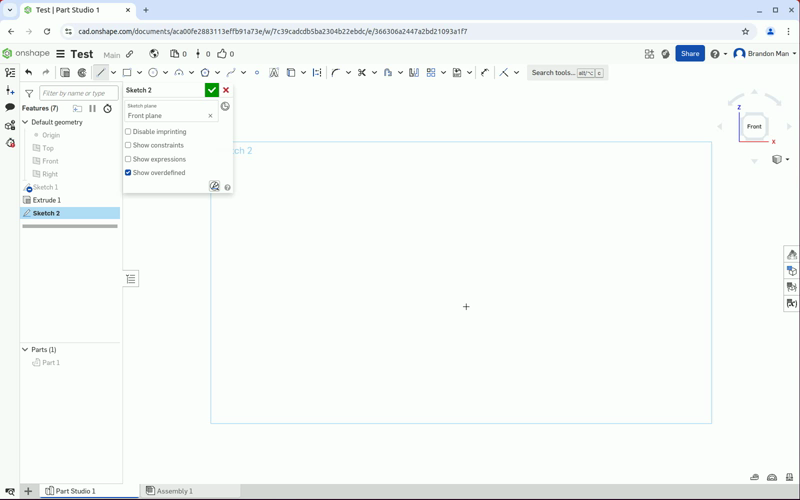
mouse_move(562, 295)
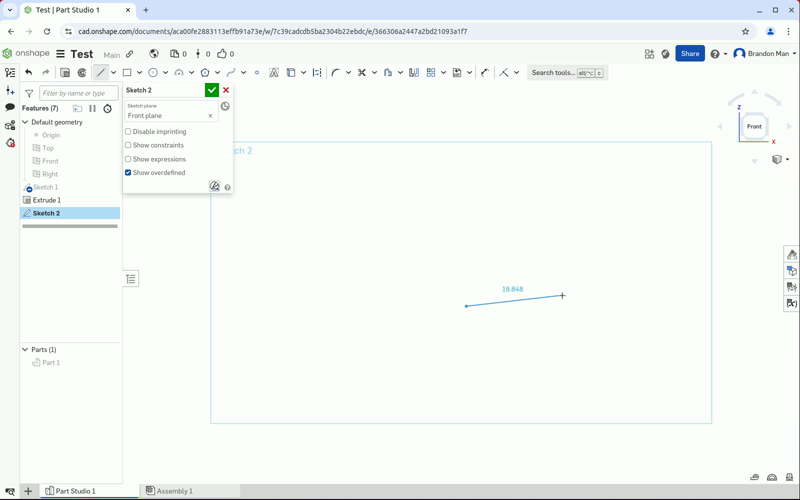
click(562, 295)
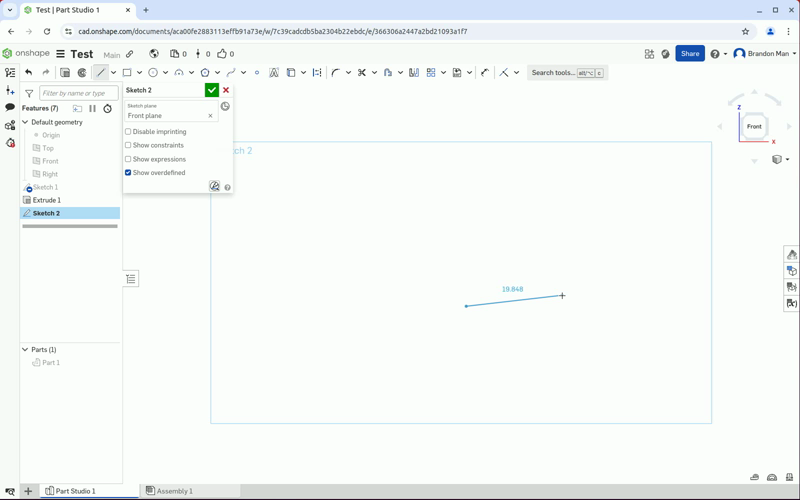
key_up(shift)
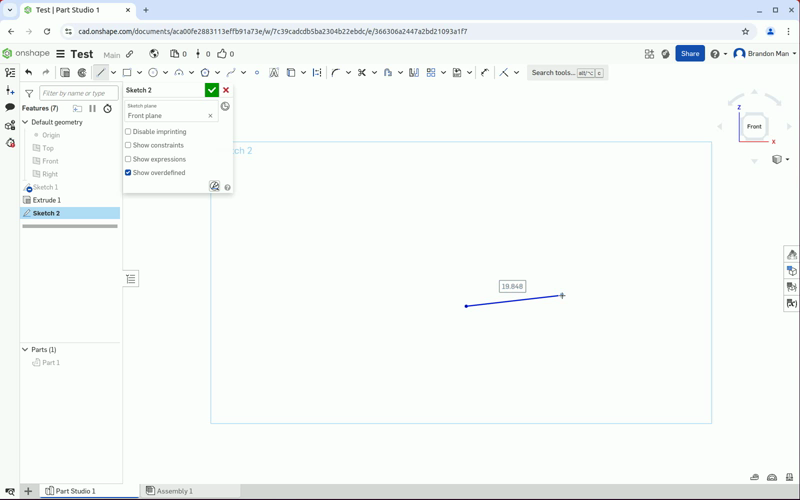
key(esc)
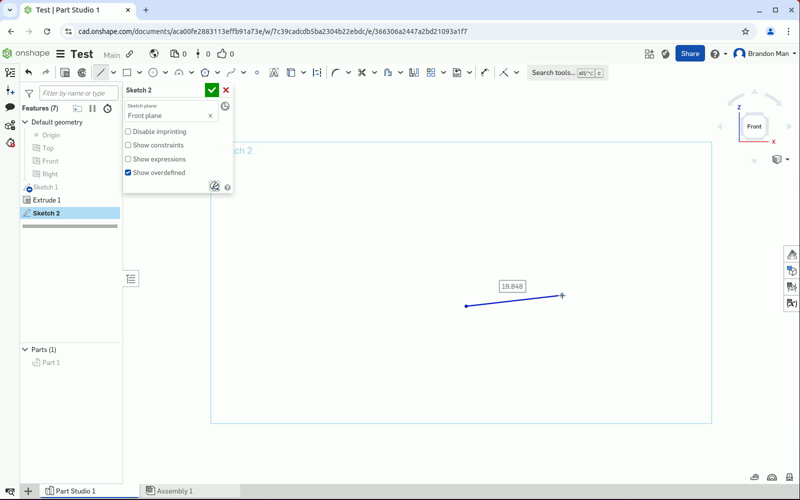
key(a)
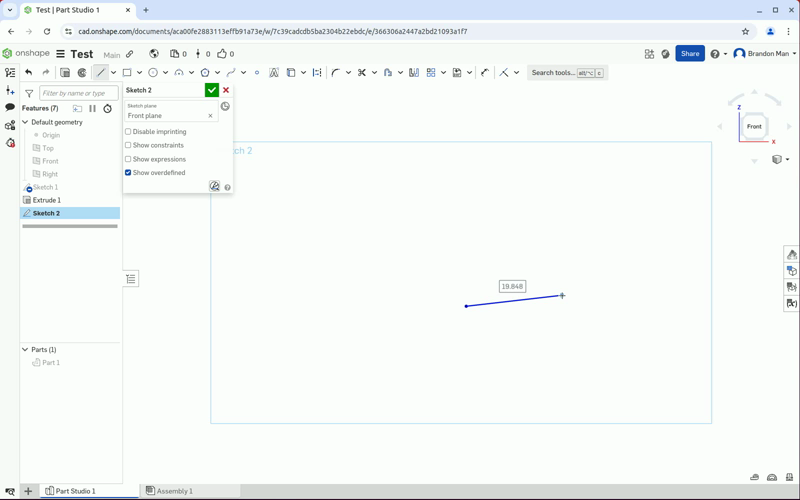
mouse_move(562, 295)
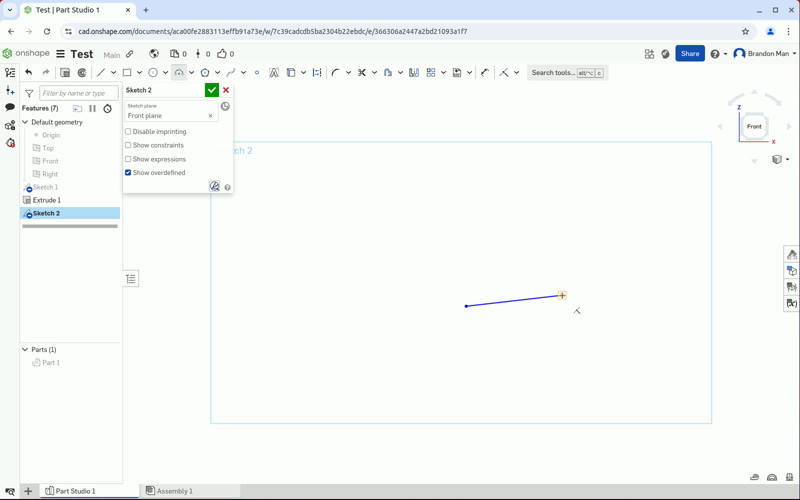
click(562, 295)
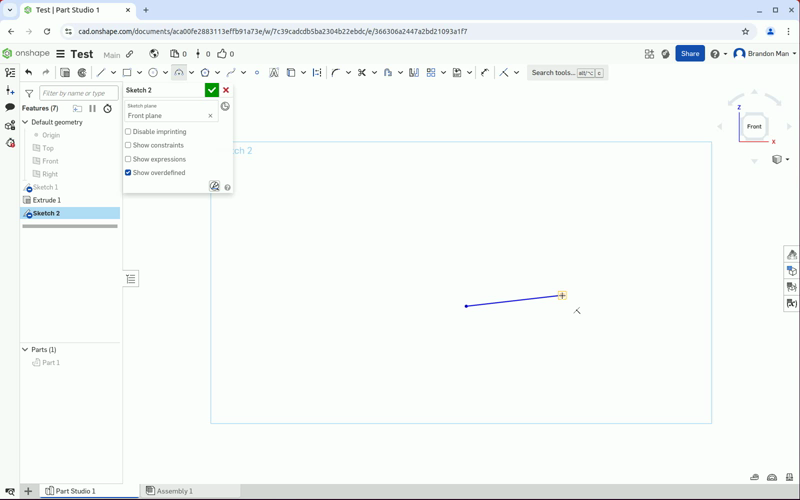
key_down(shift)
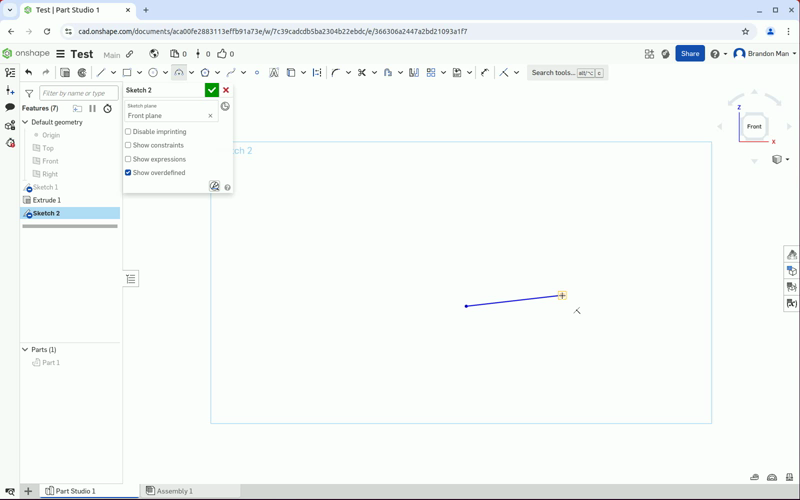
mouse_move(562, 270)
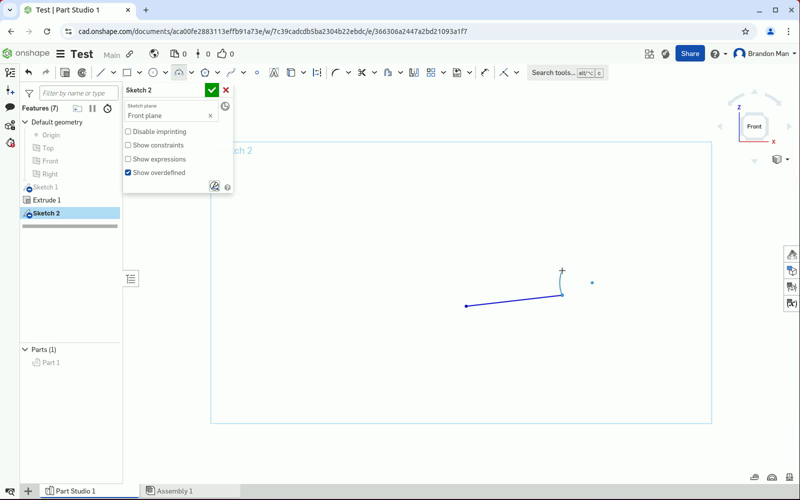
click(562, 270)
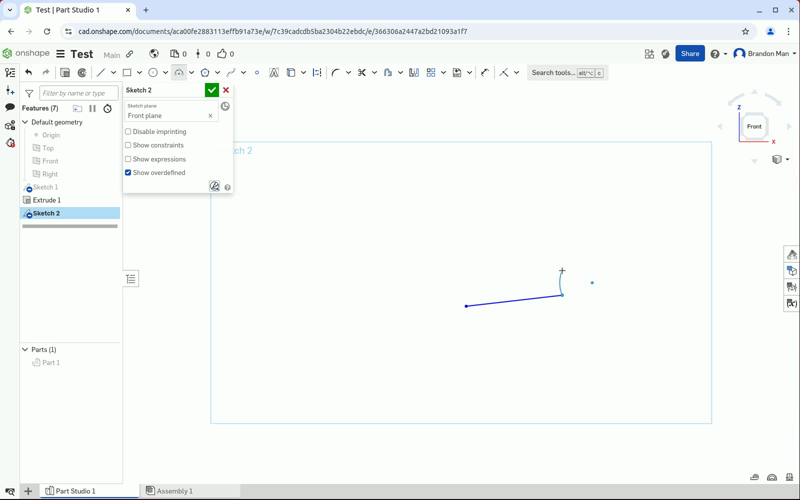
mouse_move(573, 282)
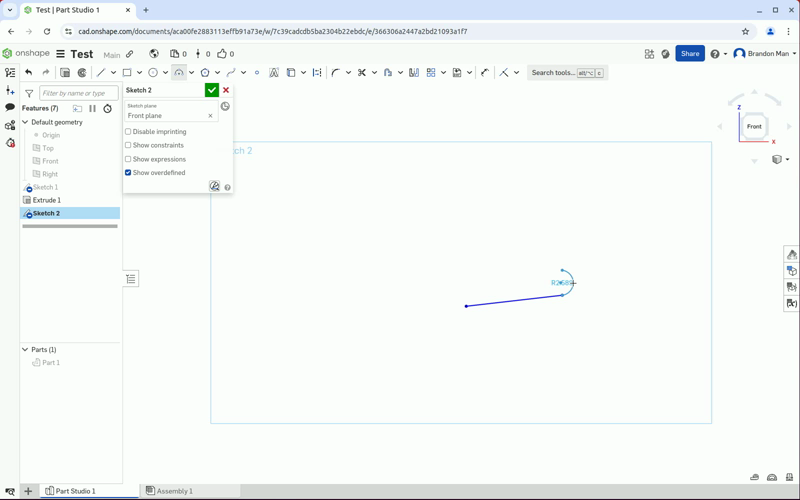
click(573, 282)
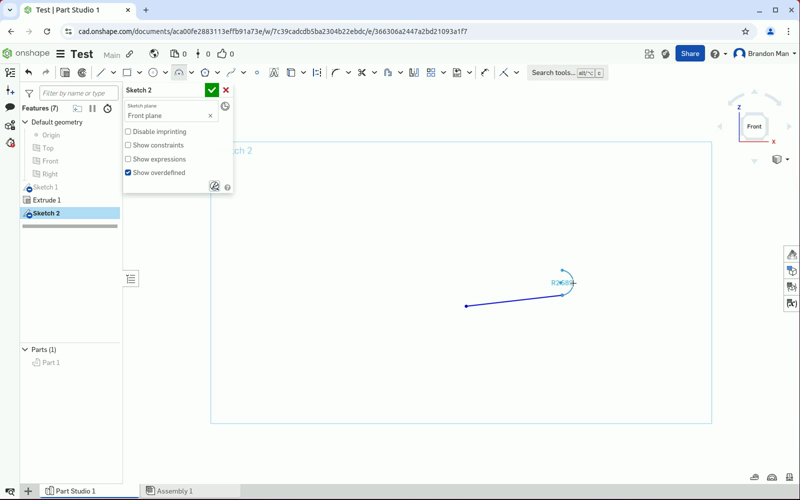
key_up(shift)
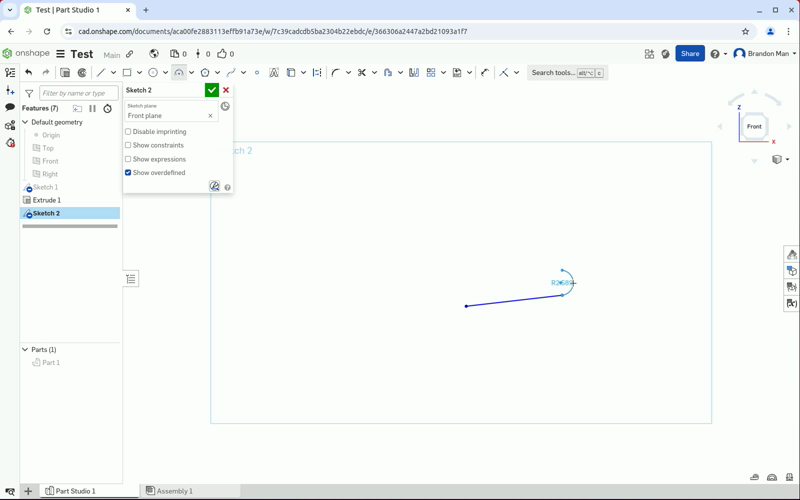
key(esc)
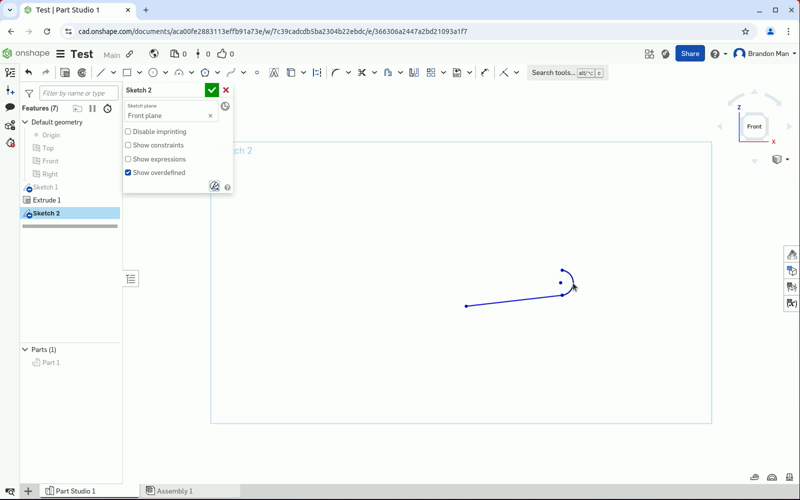
key(l)
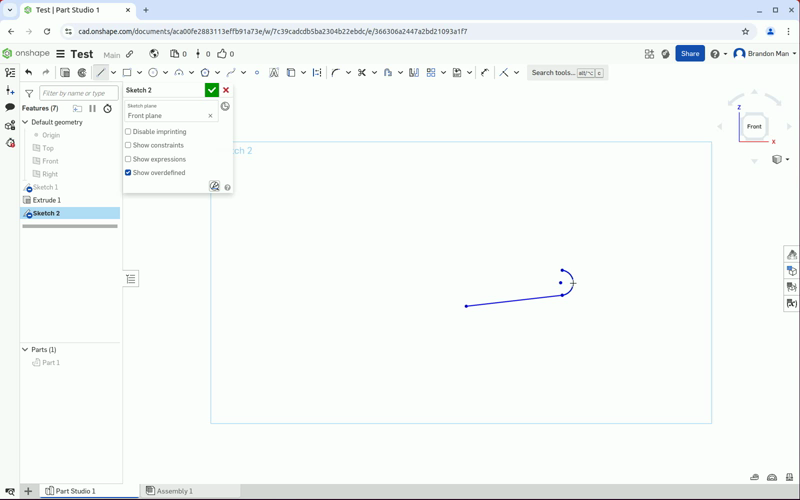
mouse_move(562, 270)
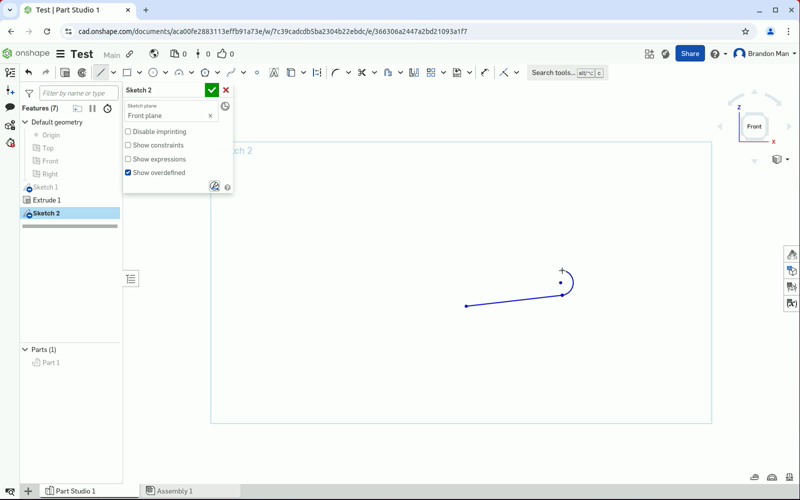
click(562, 270)
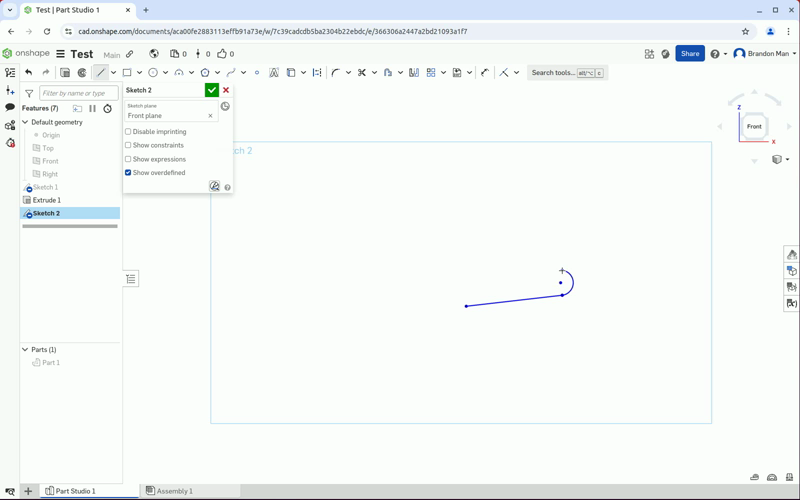
key_down(shift)
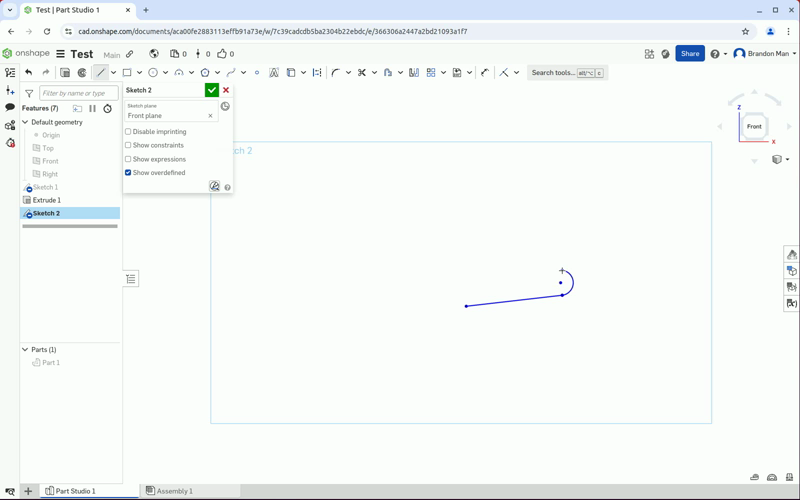
mouse_move(466, 260)
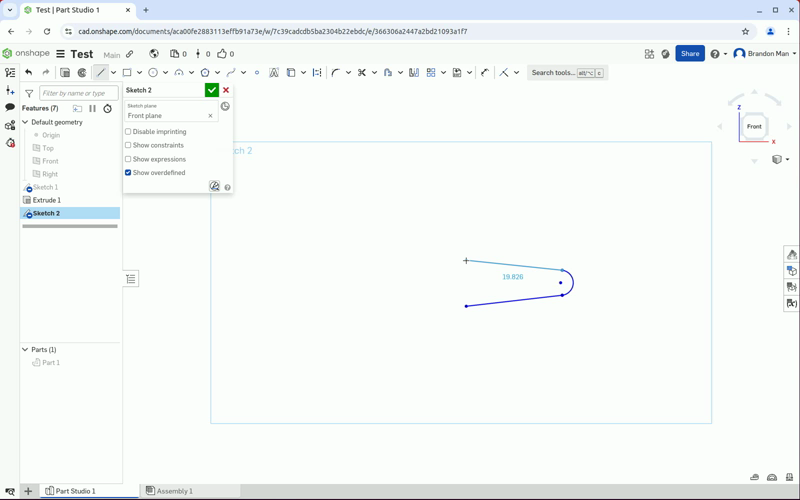
click(466, 260)
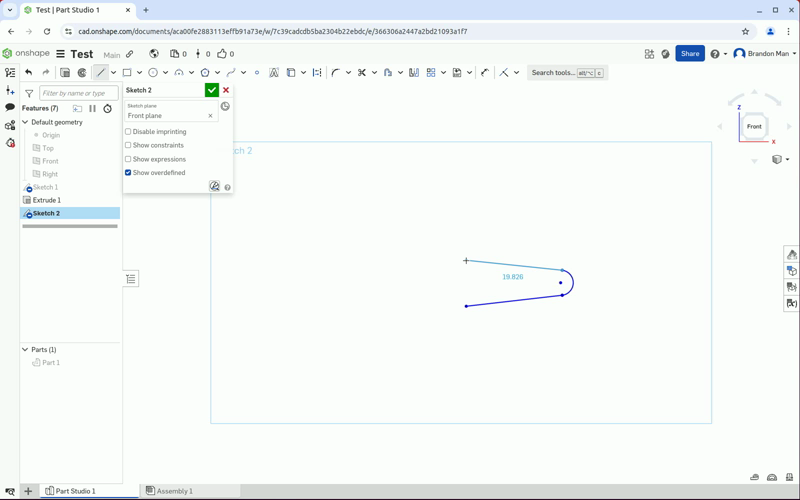
key_up(shift)
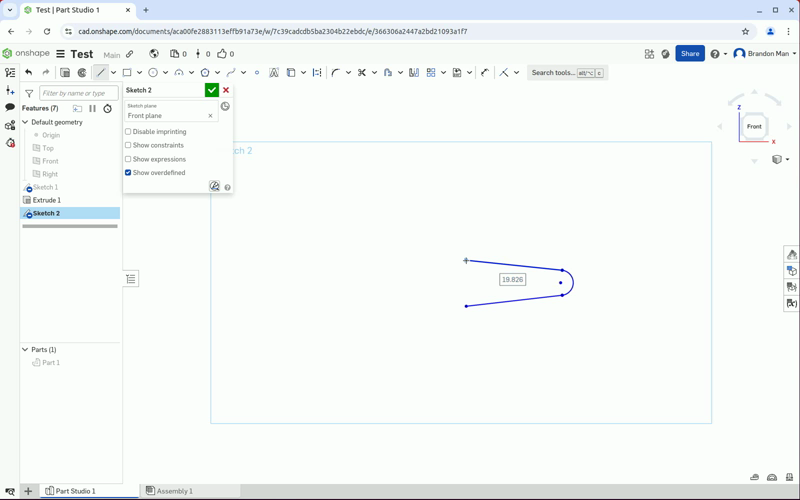
key(esc)
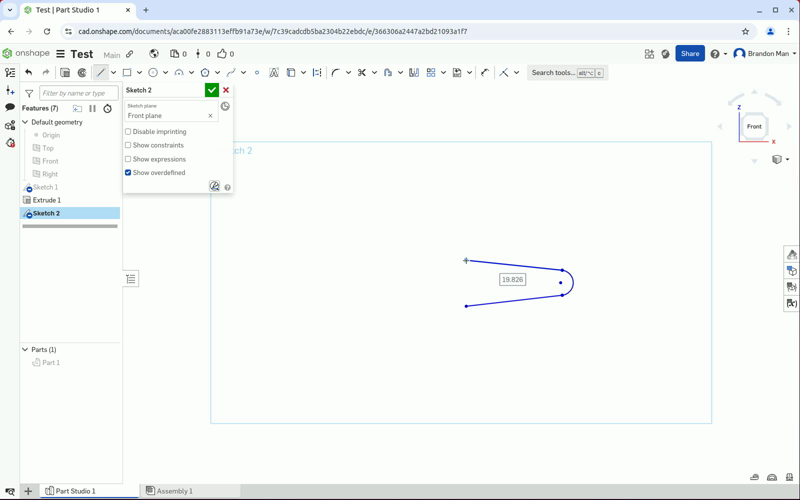
key(a)
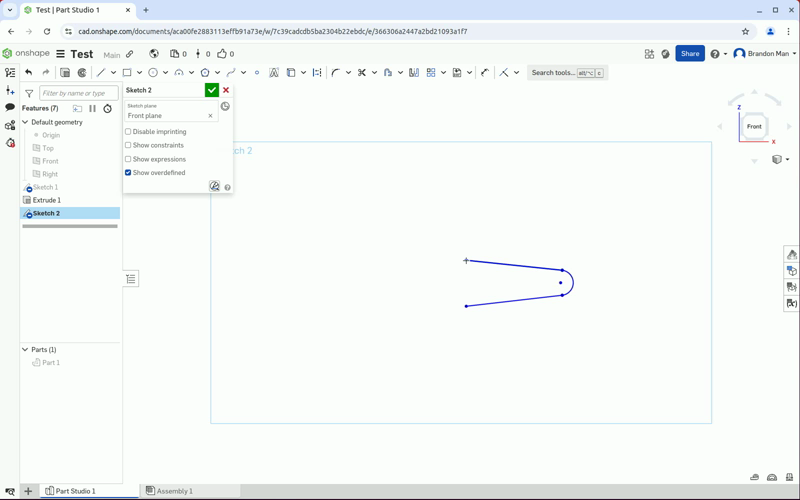
mouse_move(466, 260)
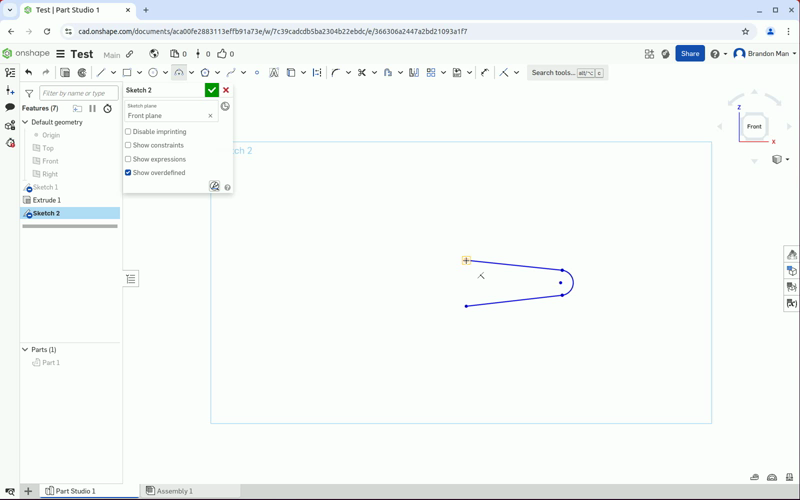
click(466, 260)
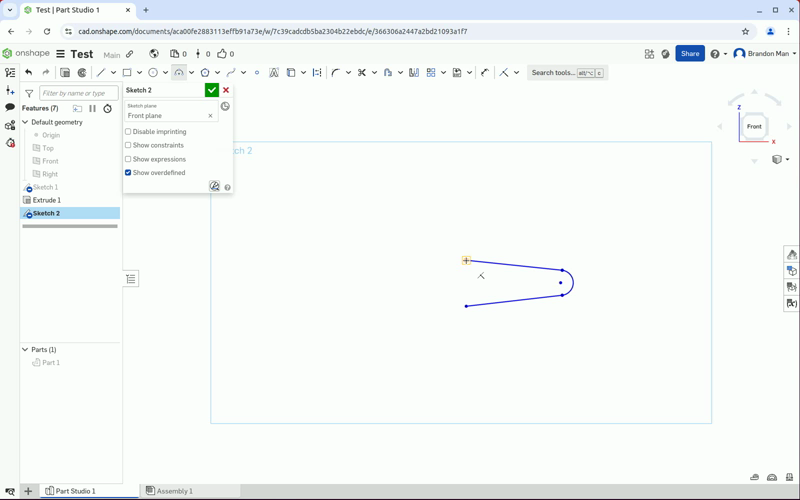
mouse_move(466, 306)
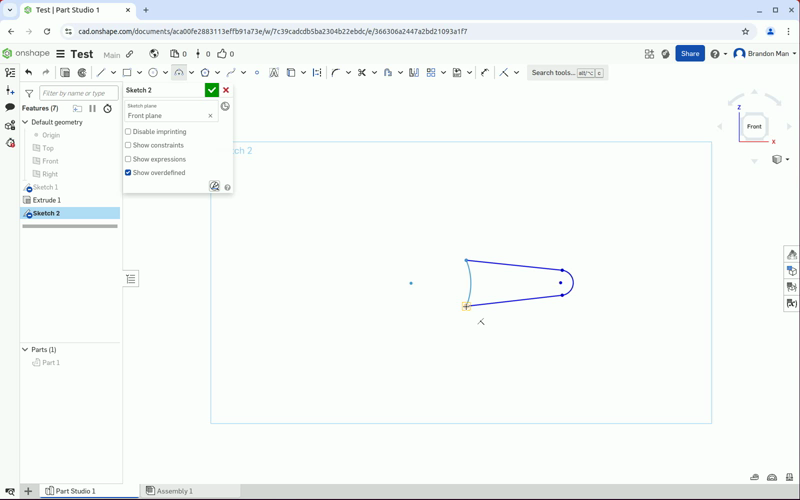
click(466, 306)
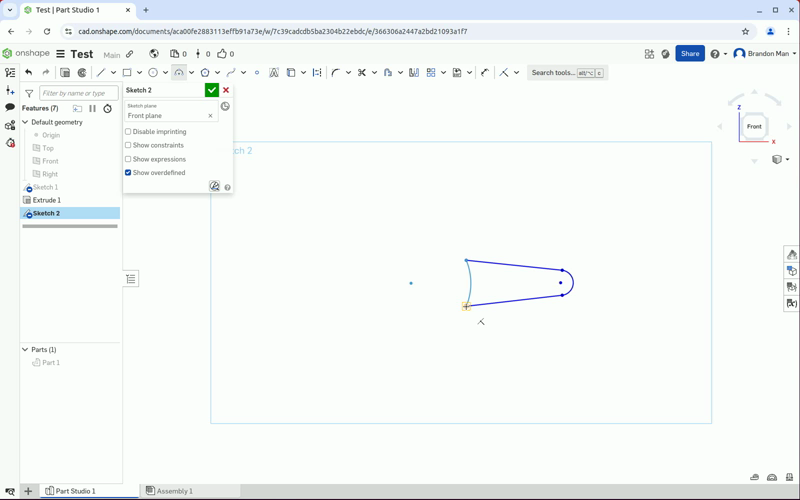
key_down(shift)
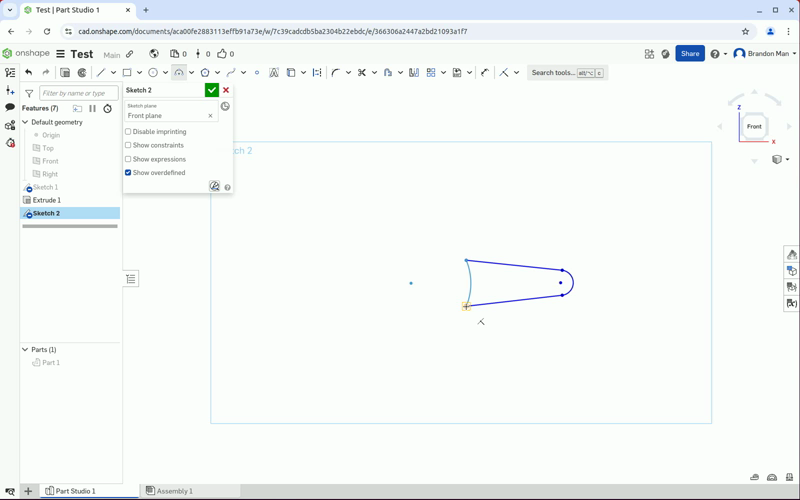
mouse_move(436, 283)
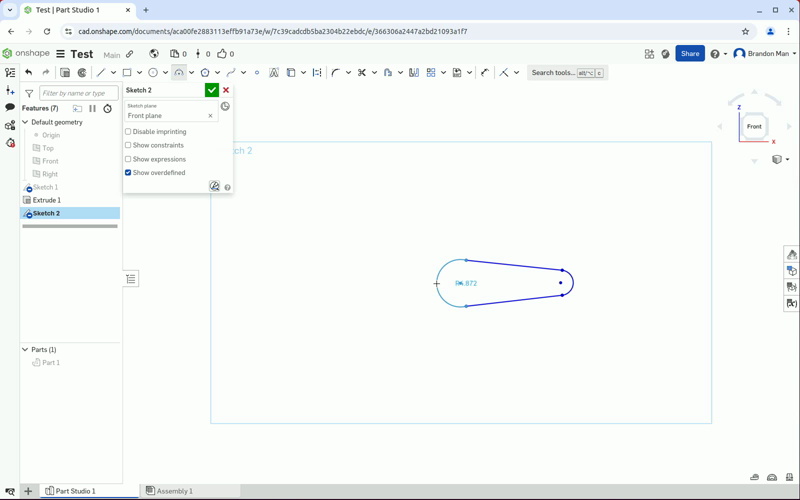
click(436, 283)
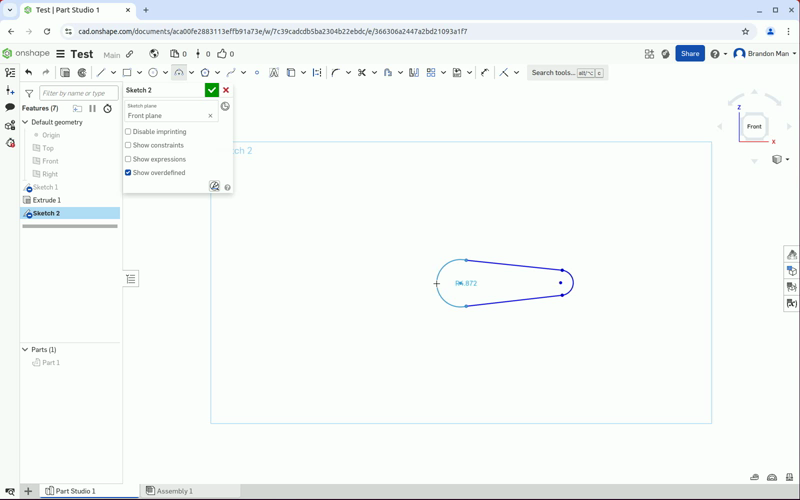
key_up(shift)
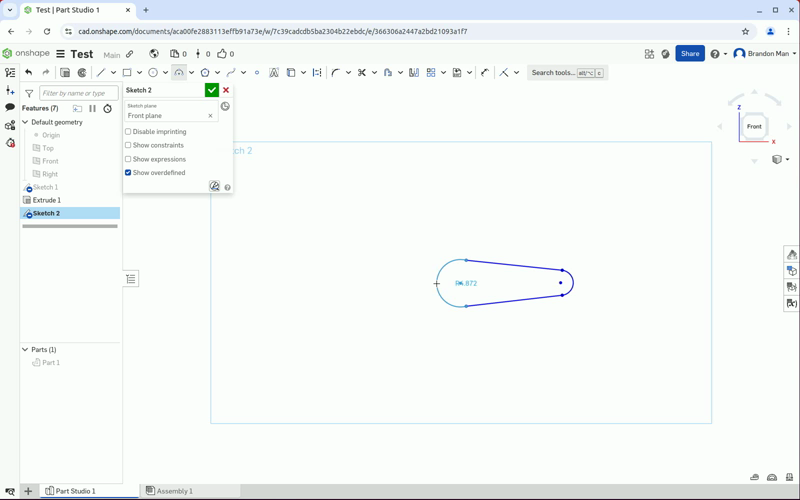
key(esc)
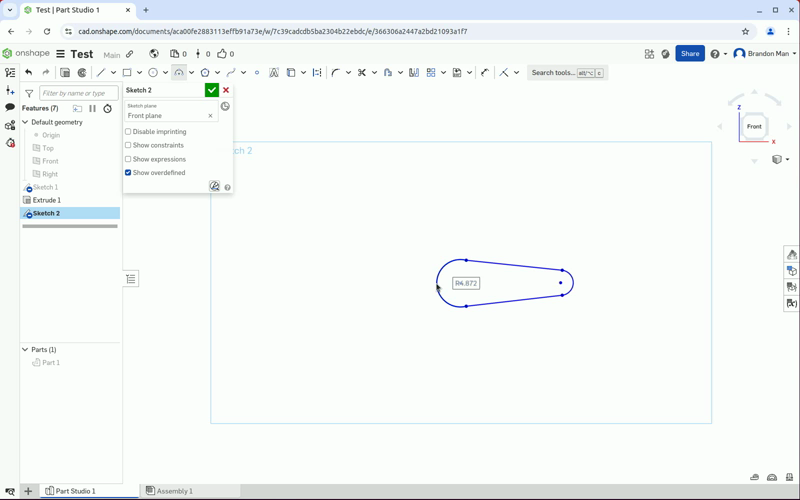
key(l)
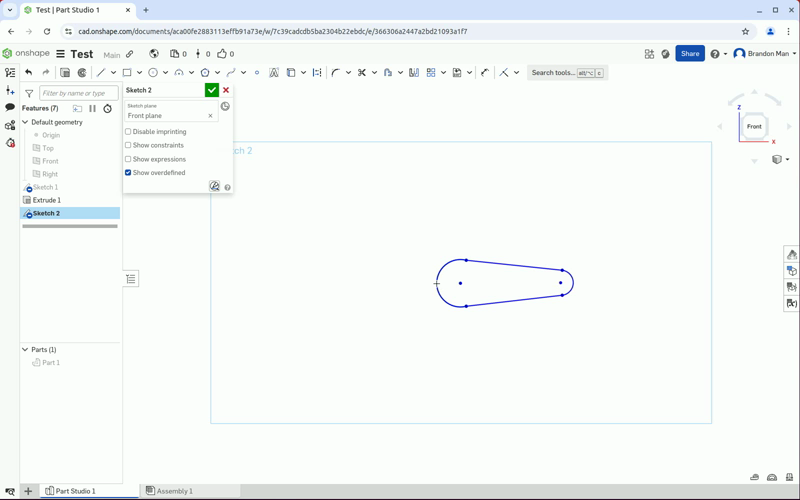
key_down(shift)
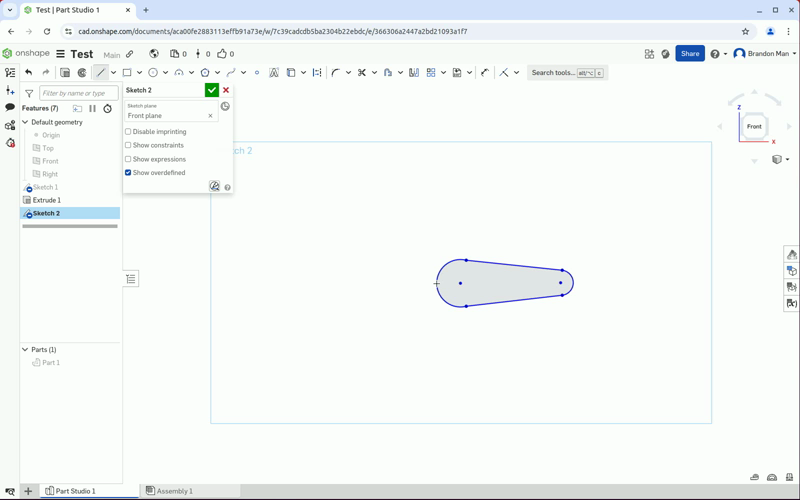
mouse_move(461, 300)
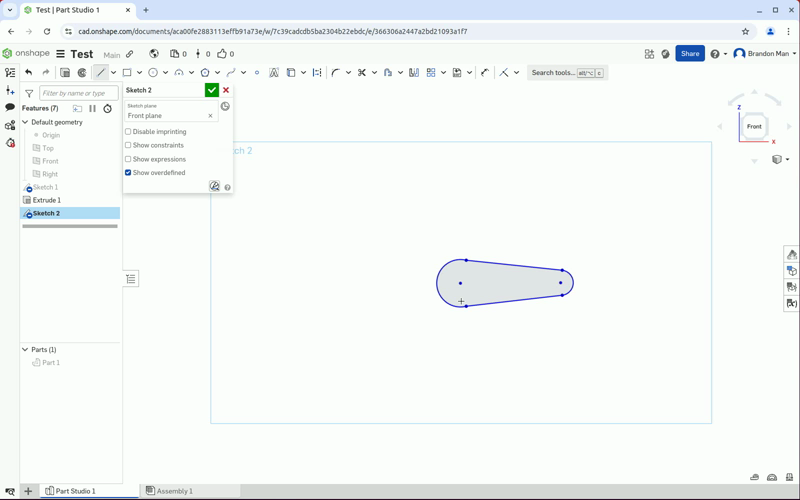
click(461, 300)
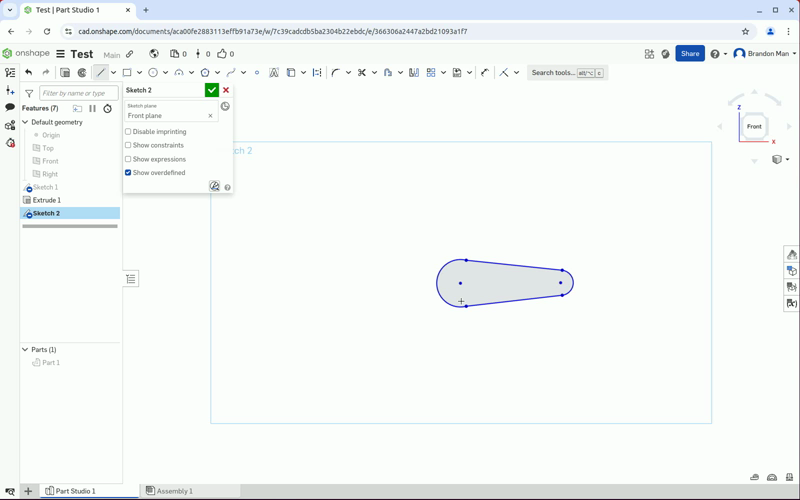
key_up(shift)
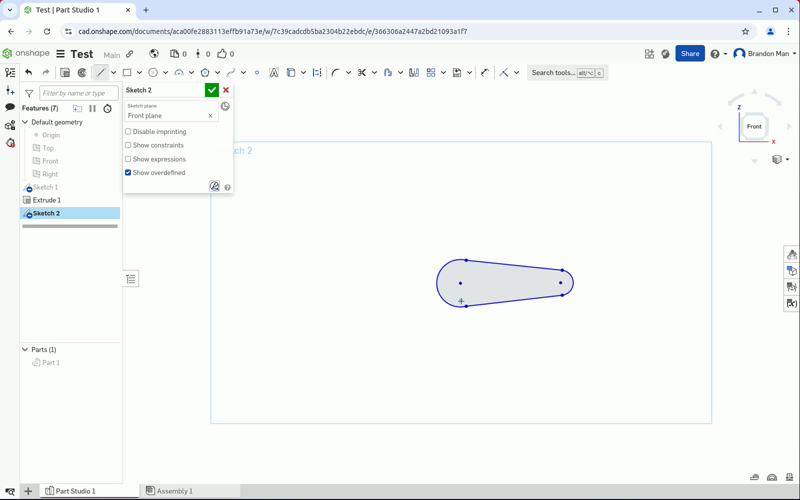
key_down(shift)
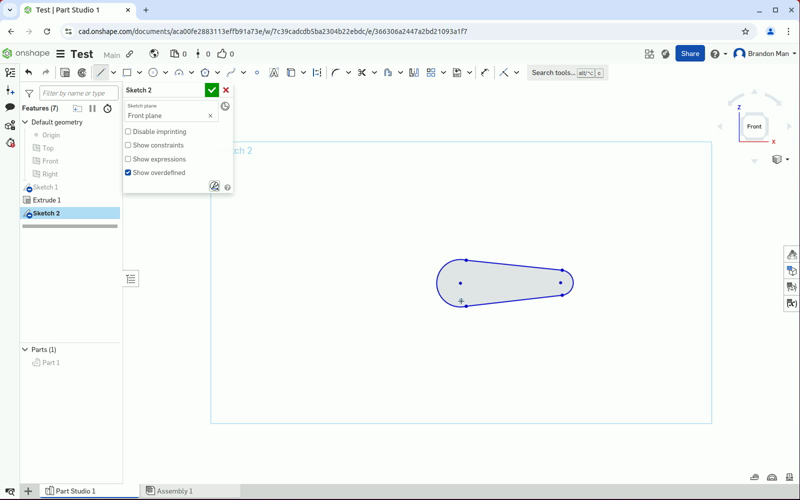
mouse_move(539, 292)
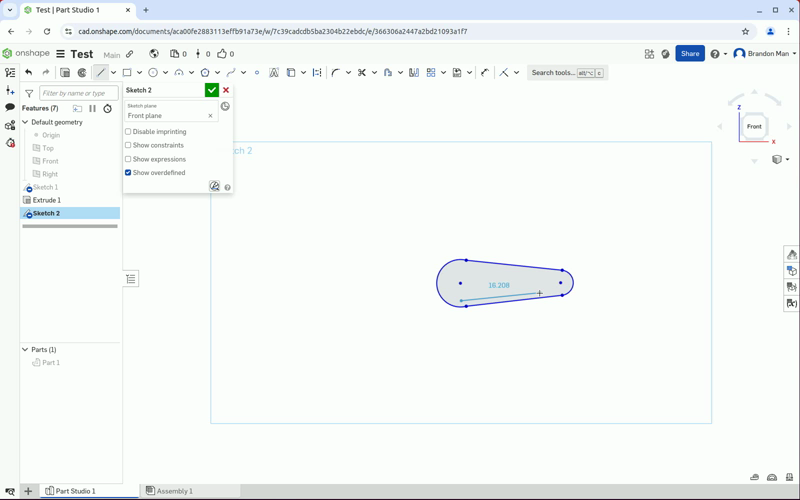
click(539, 292)
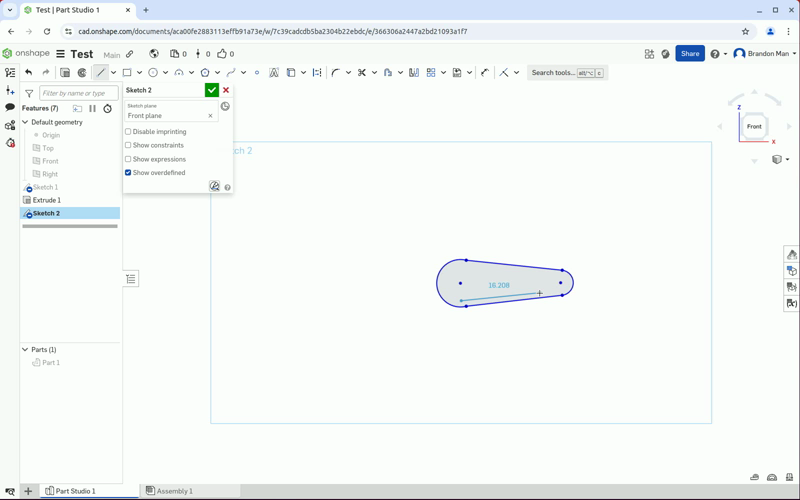
key_up(shift)
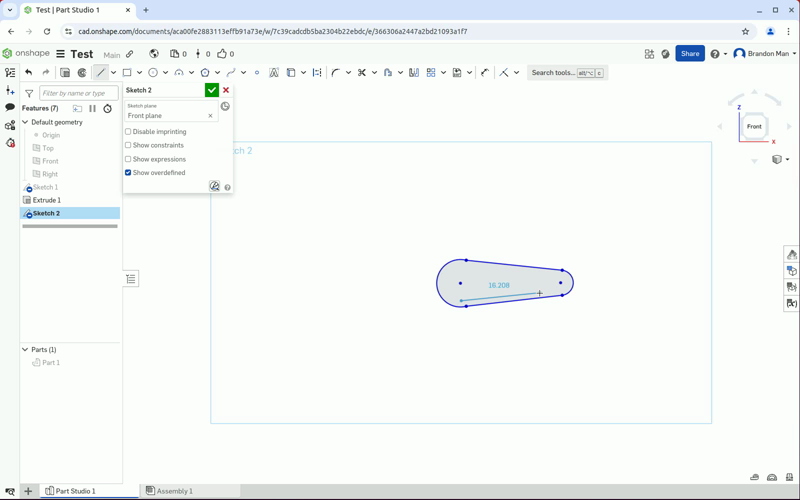
key(esc)
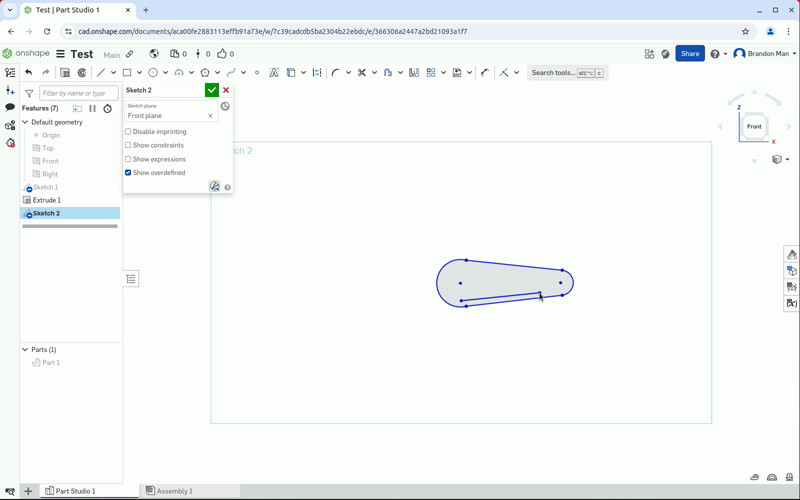
key(a)
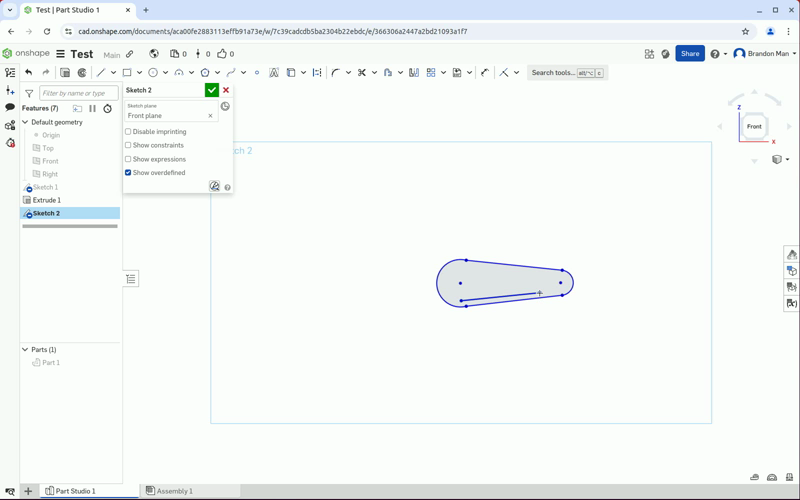
mouse_move(539, 292)
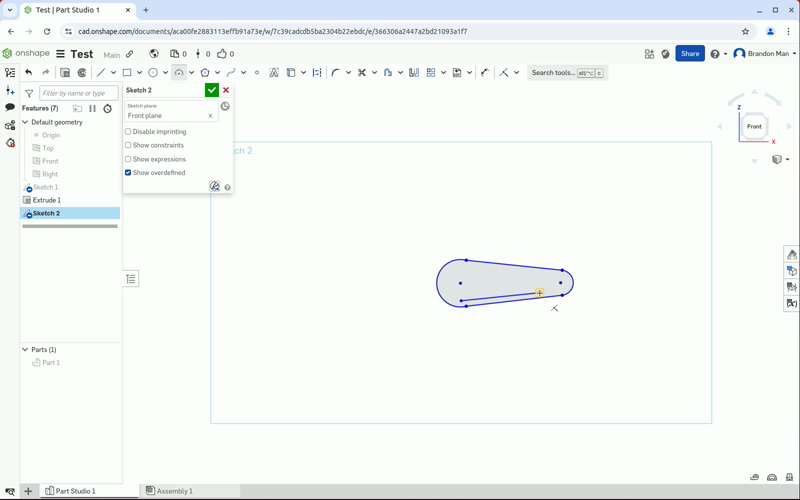
click(539, 292)
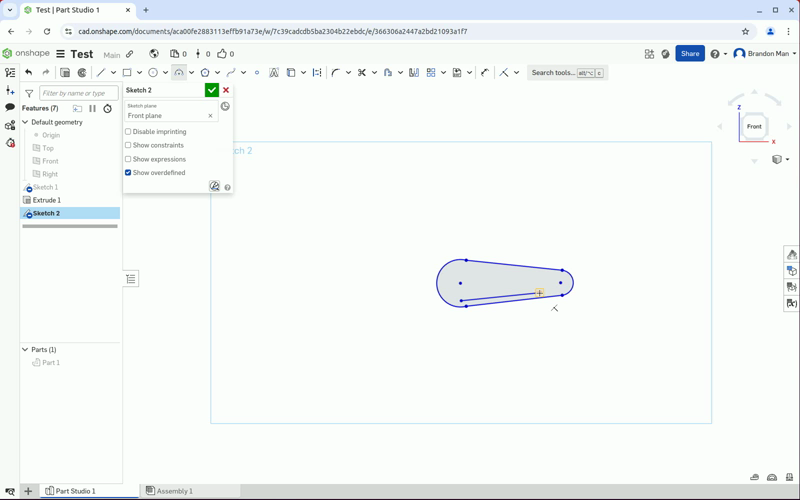
key_down(shift)
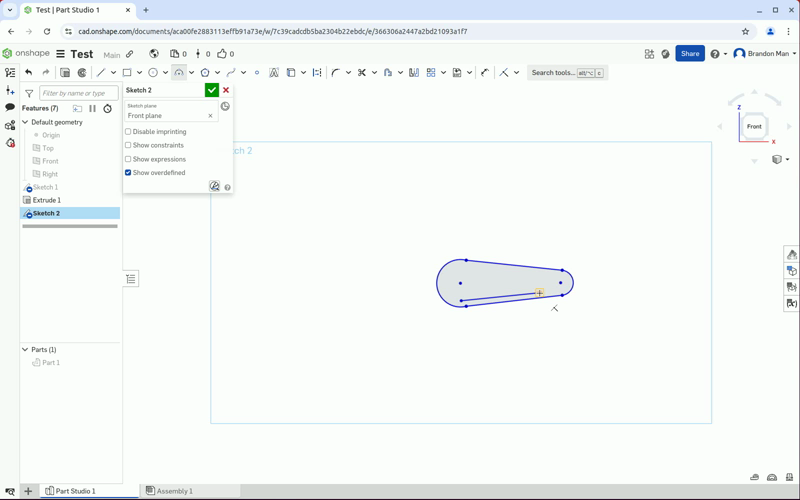
mouse_move(539, 273)
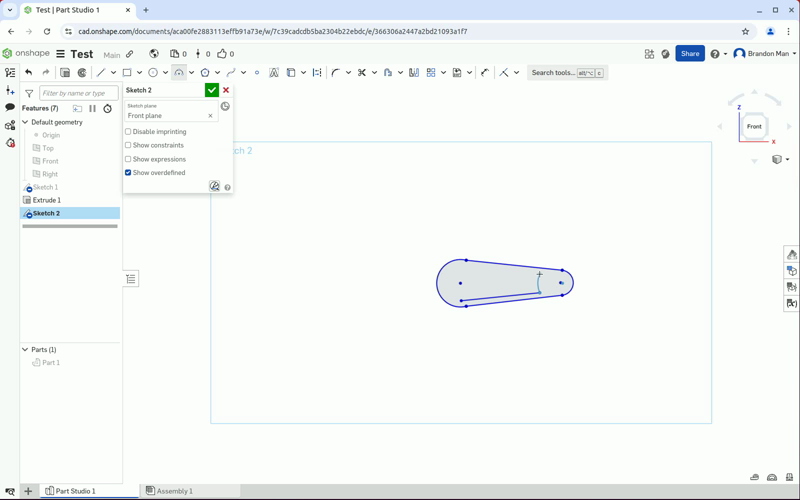
click(539, 273)
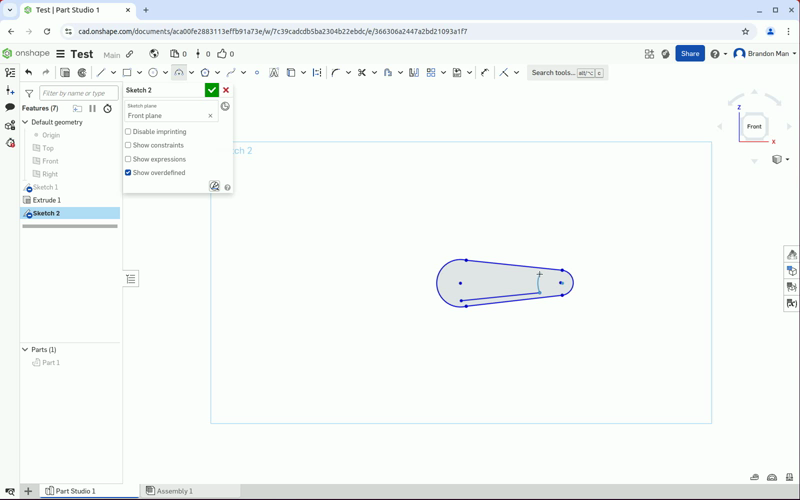
mouse_move(548, 283)
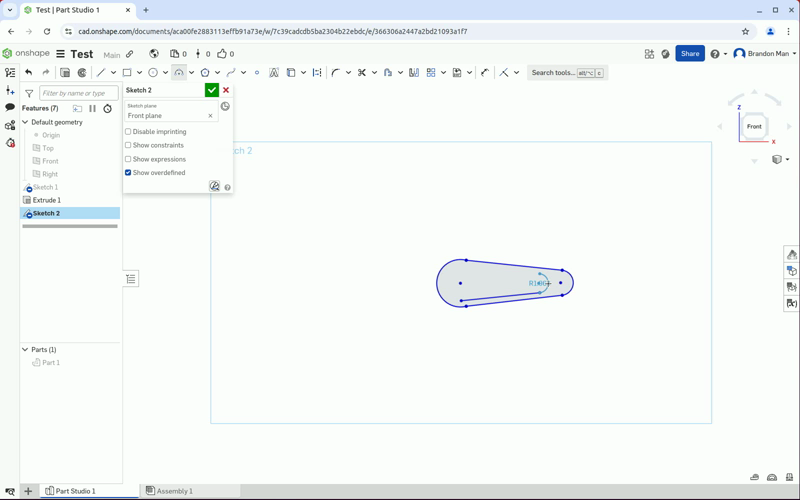
click(548, 283)
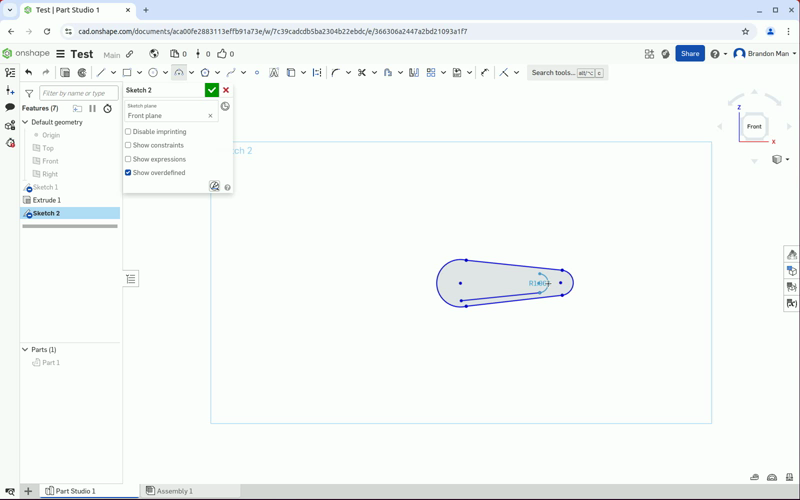
key_up(shift)
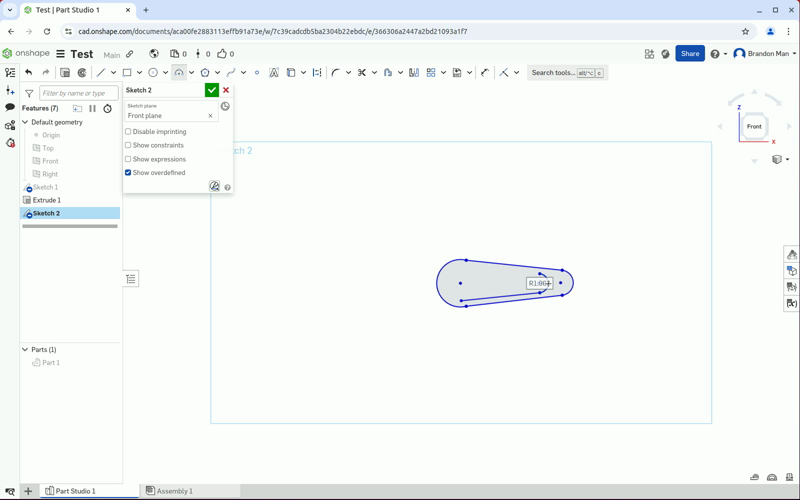
key(esc)
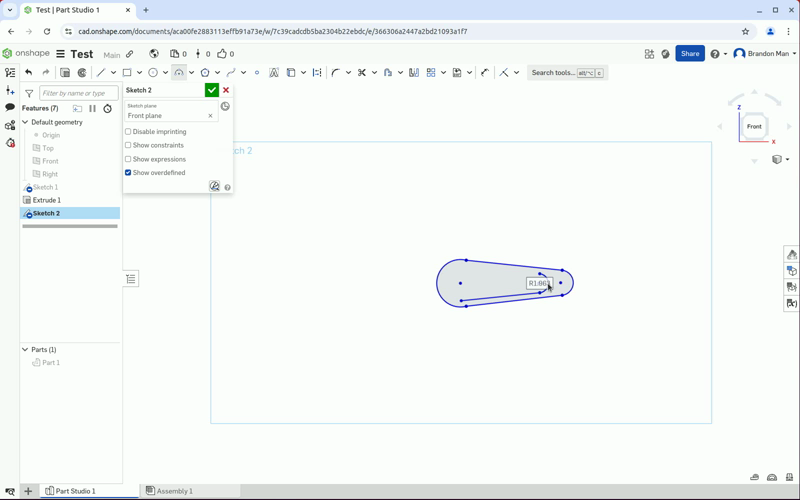
key(l)
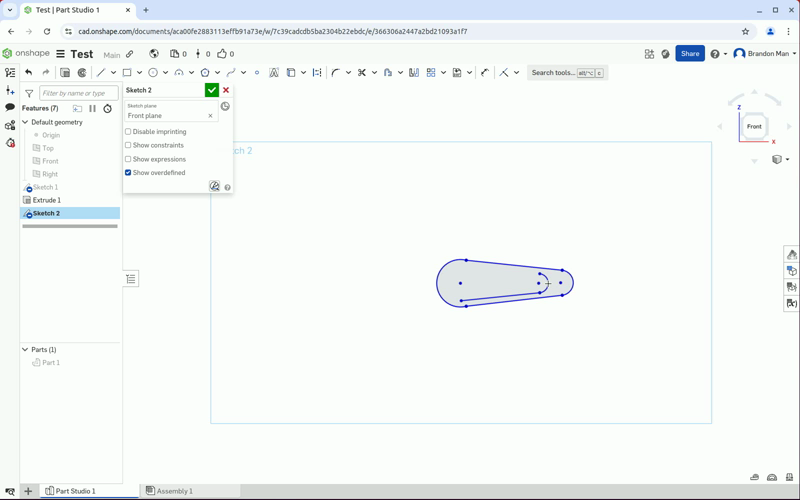
mouse_move(539, 273)
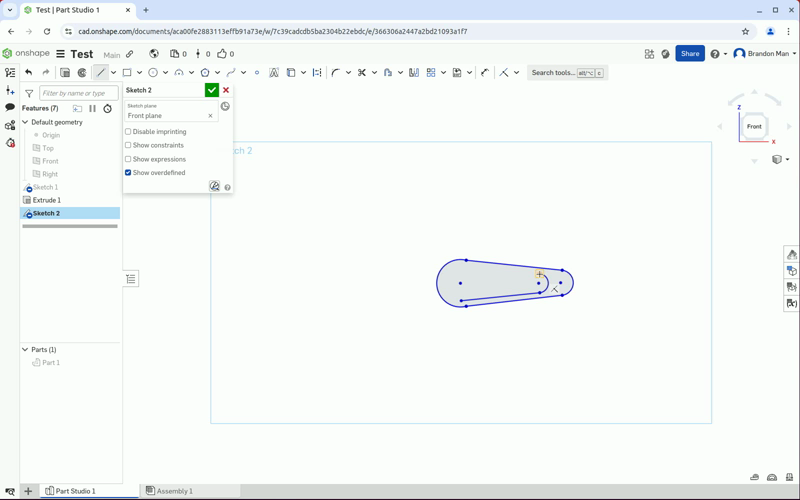
click(539, 273)
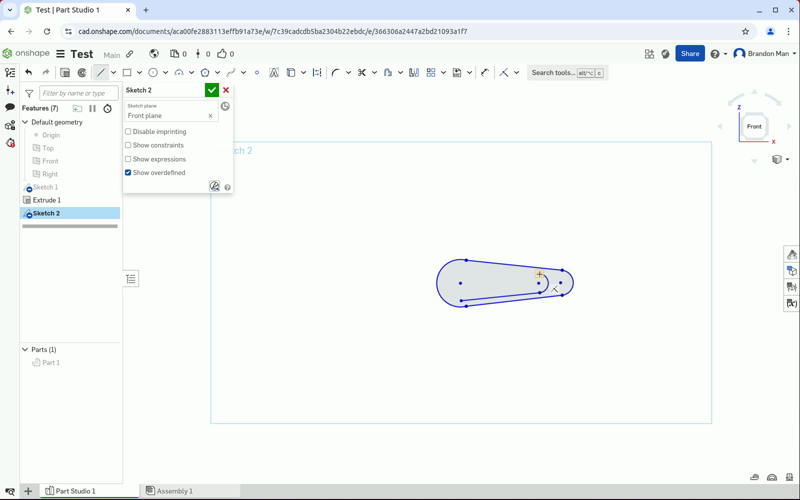
key_down(shift)
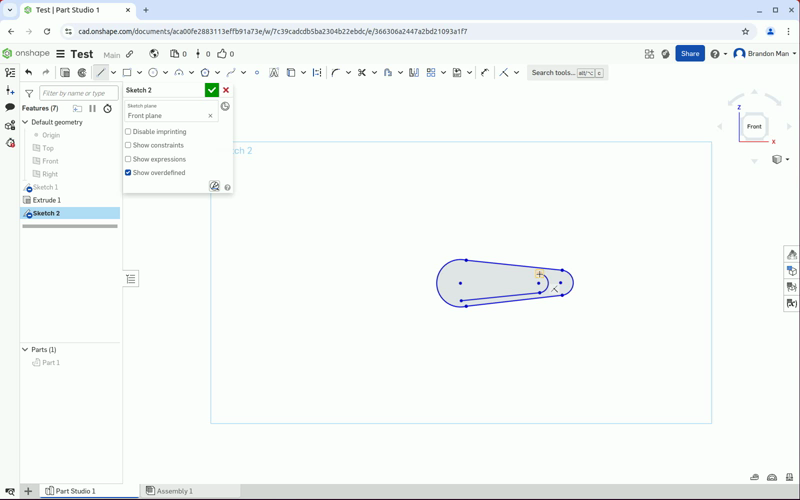
mouse_move(461, 265)
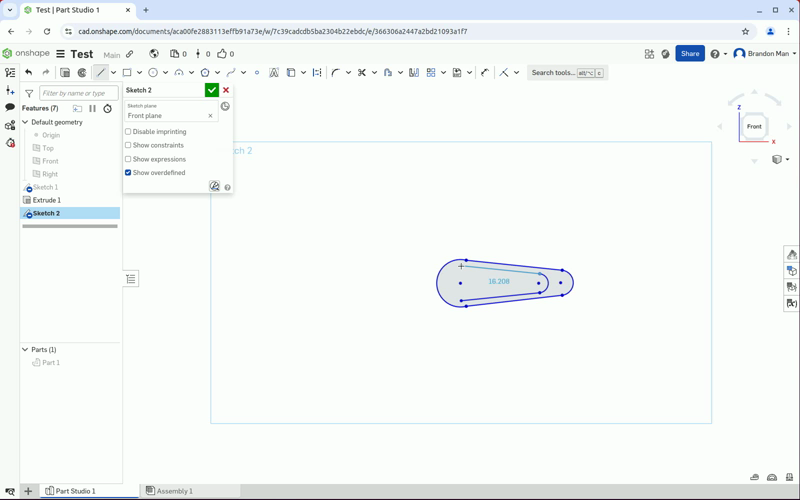
click(461, 265)
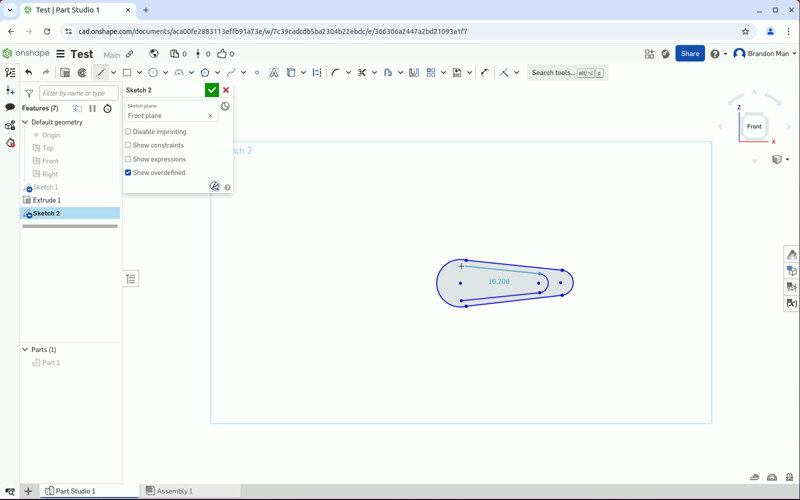
key_up(shift)
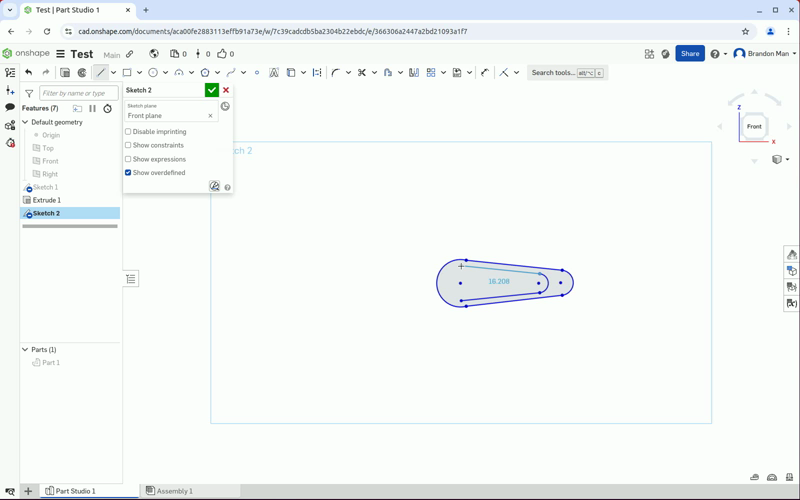
key(esc)
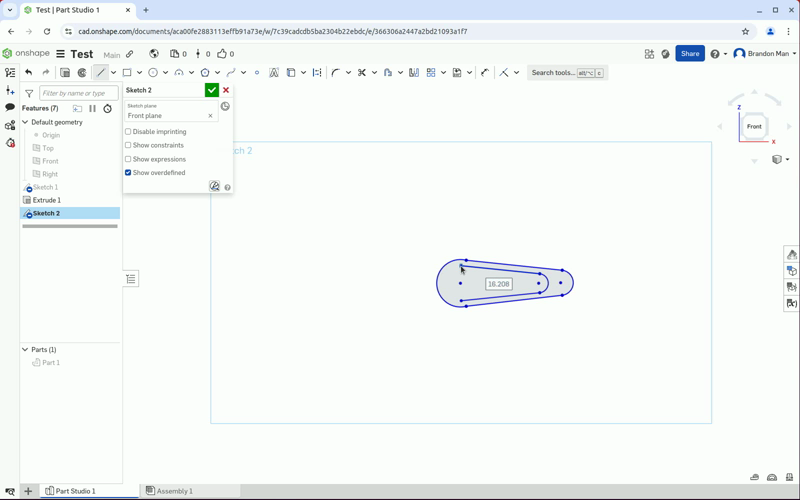
key(a)
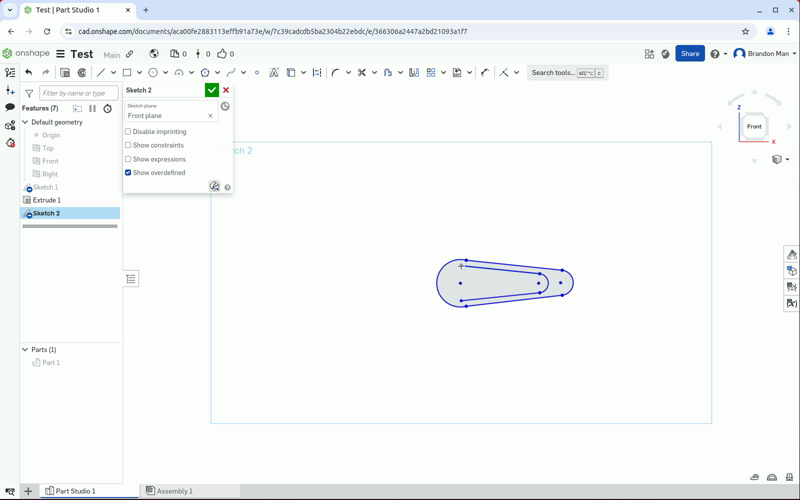
mouse_move(461, 265)
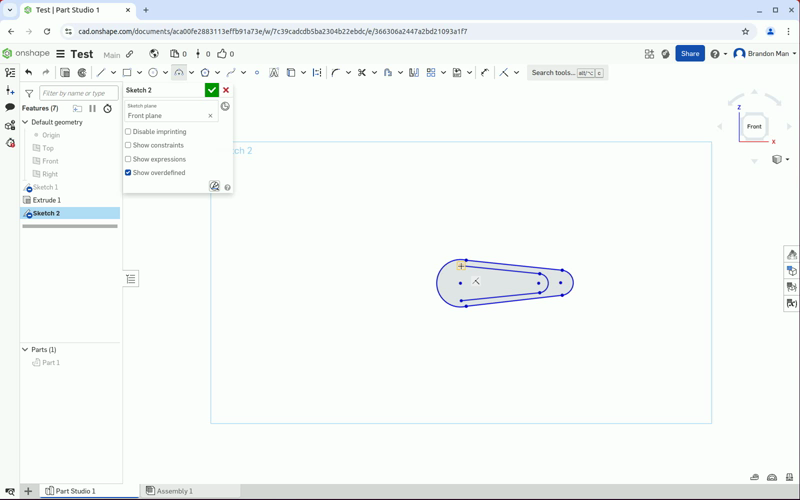
click(461, 265)
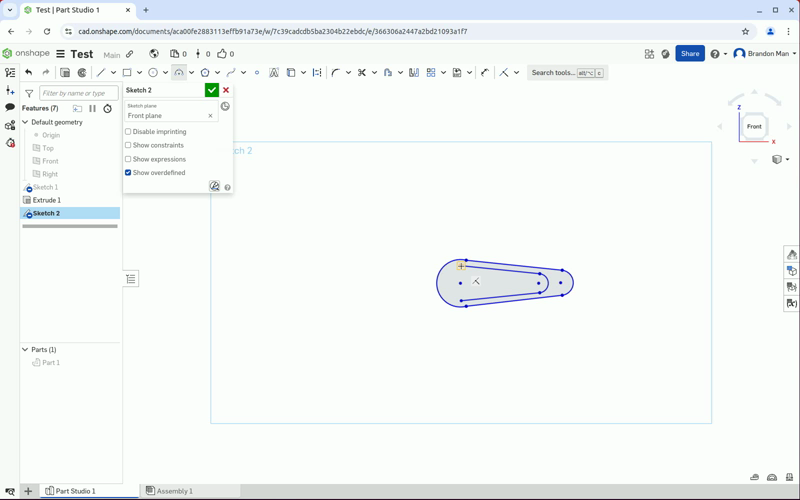
mouse_move(461, 300)
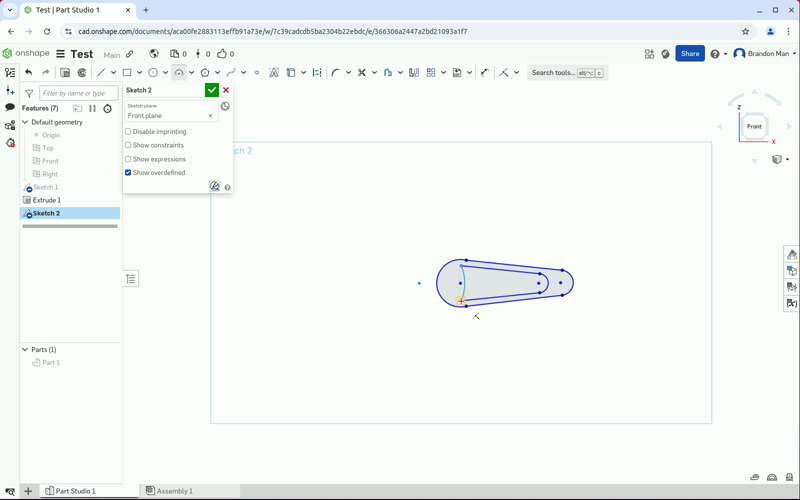
click(461, 300)
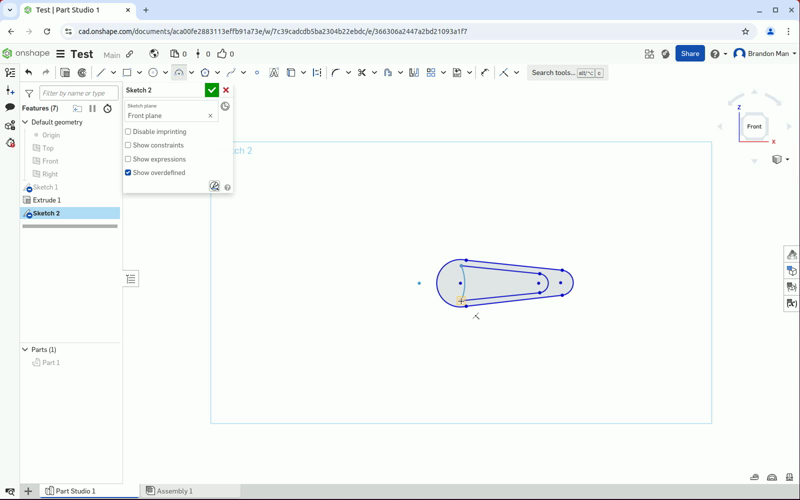
key_down(shift)
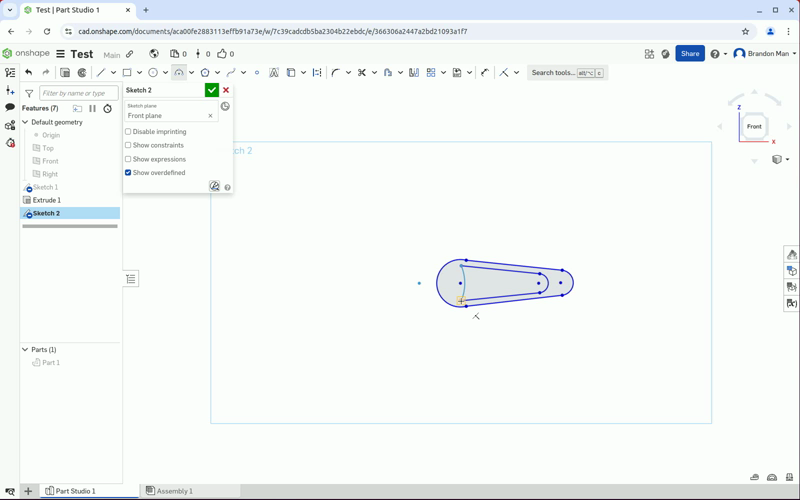
mouse_move(443, 283)
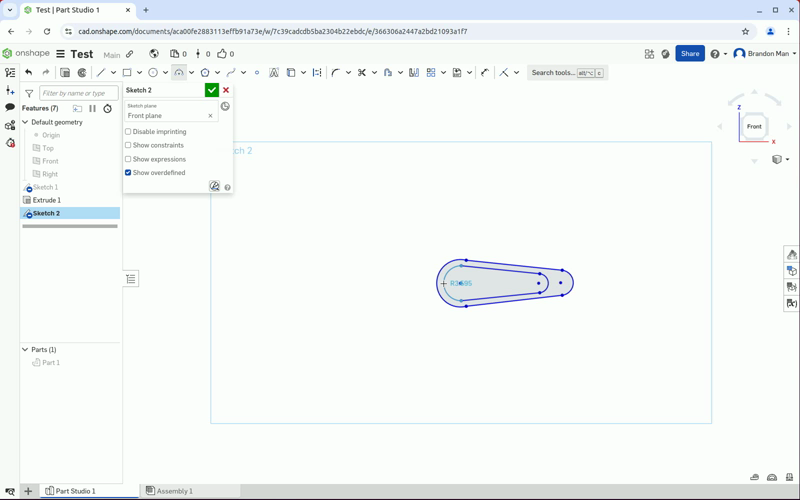
click(443, 283)
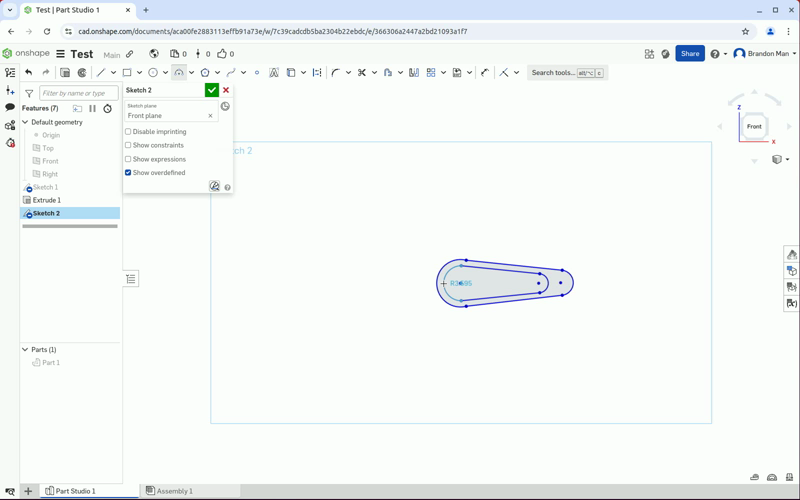
key_up(shift)
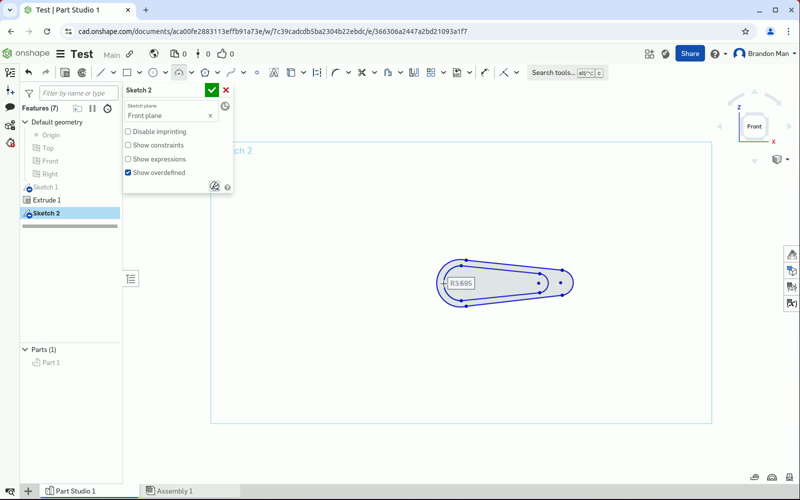
key(esc)
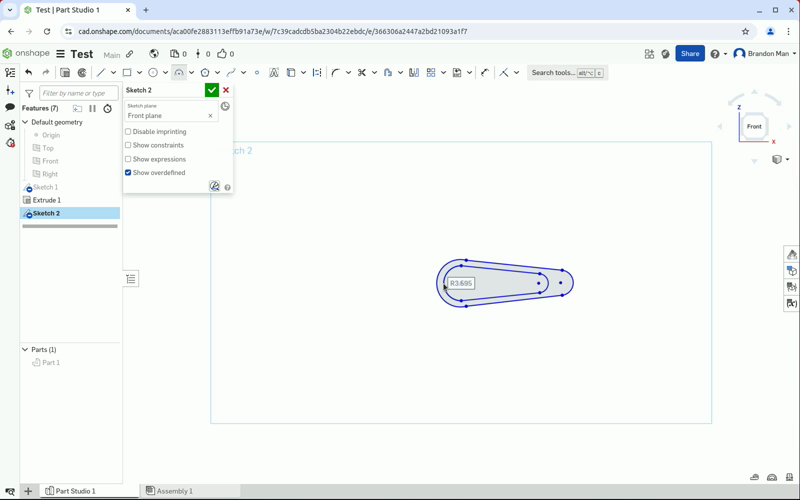
mouse_move(469, 263)
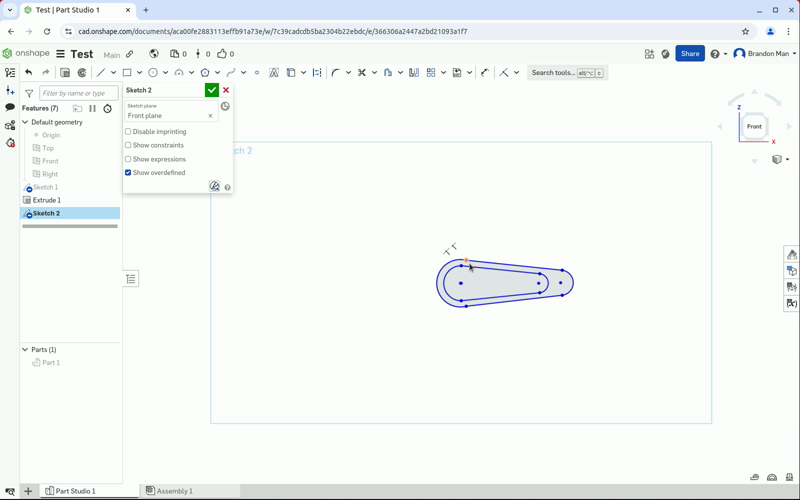
click(469, 263)
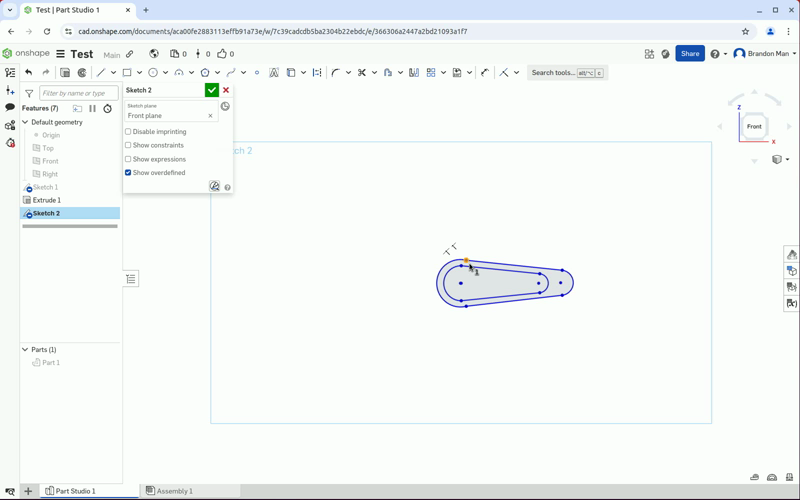
mouse_move(73, 352)
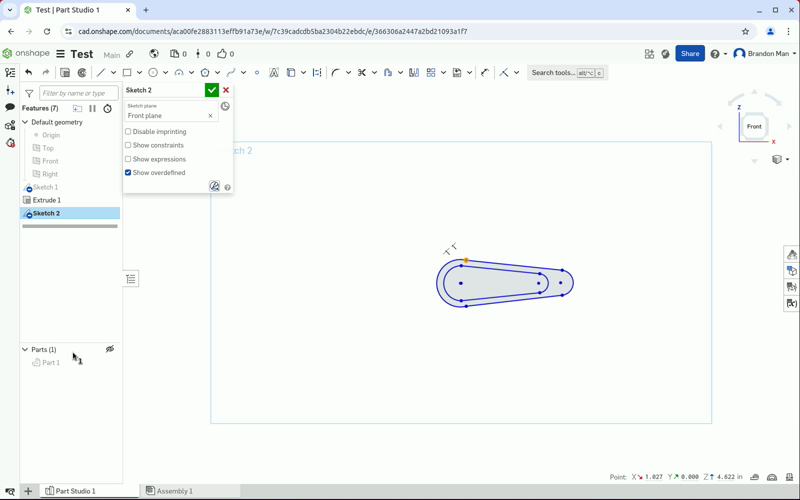
key(shift+y)
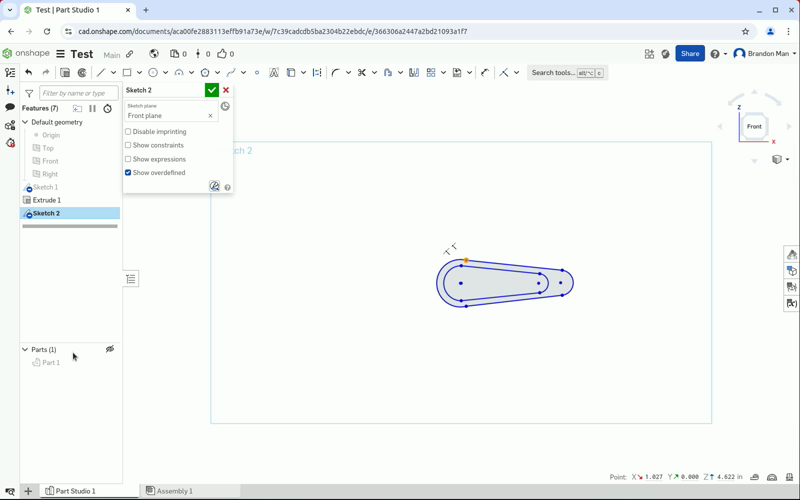
key(shift+e)
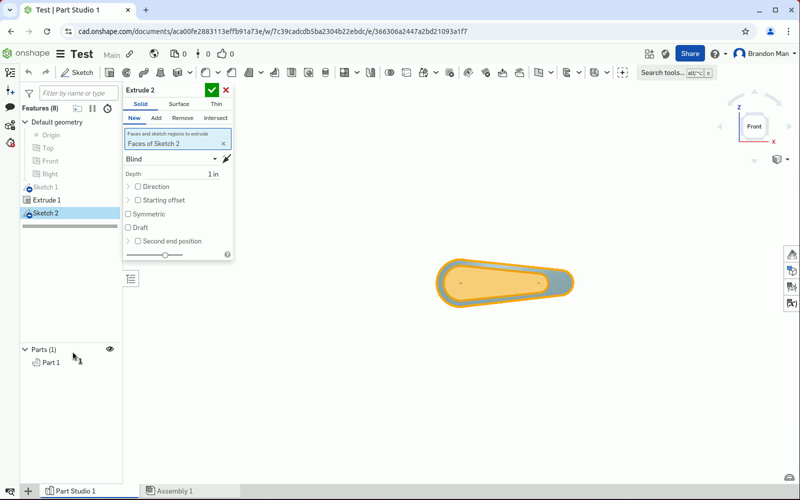
mouse_move(143, 106)
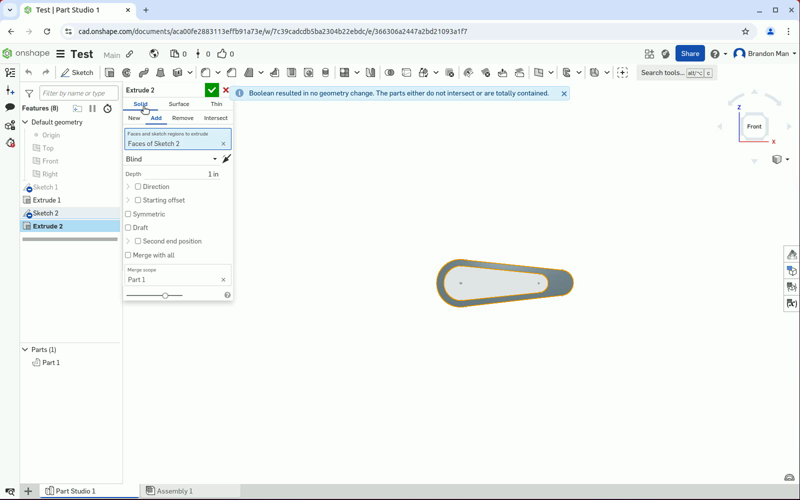
click(143, 106)
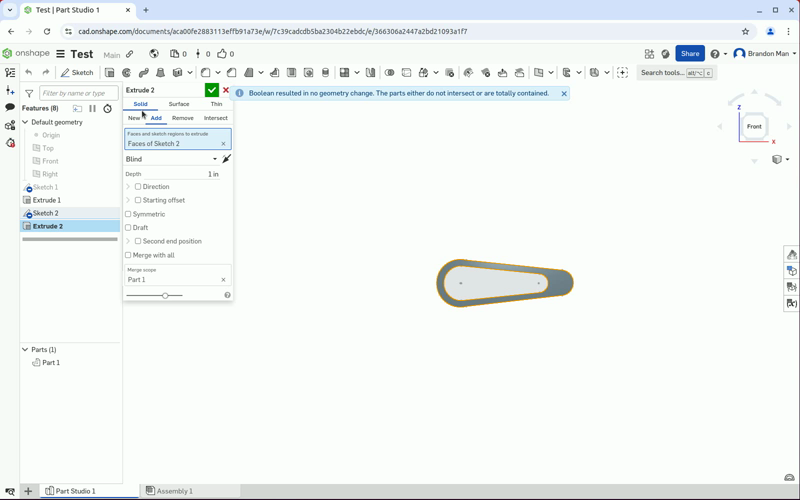
mouse_move(137, 120)
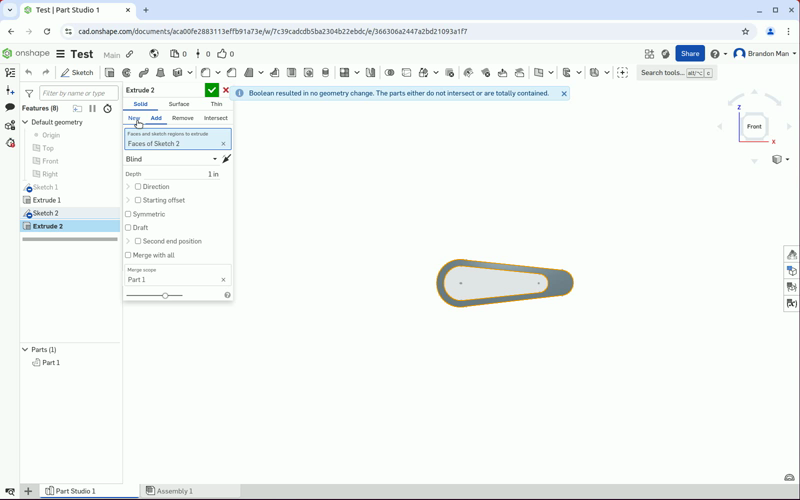
click(137, 120)
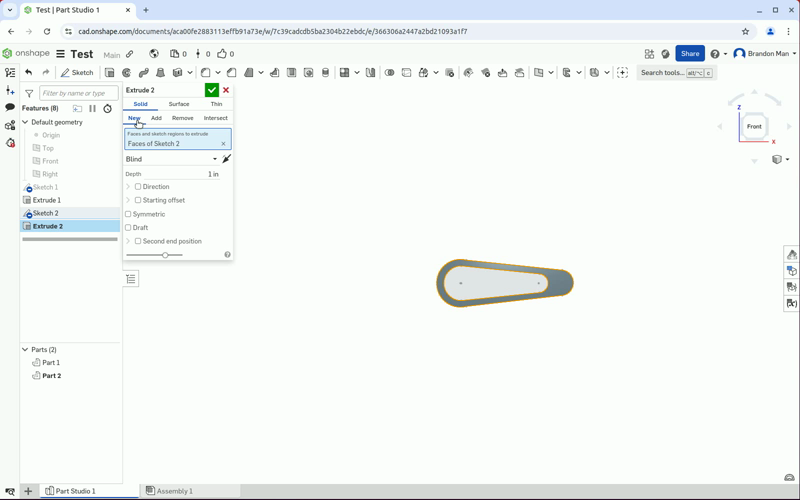
key(tab, 4)
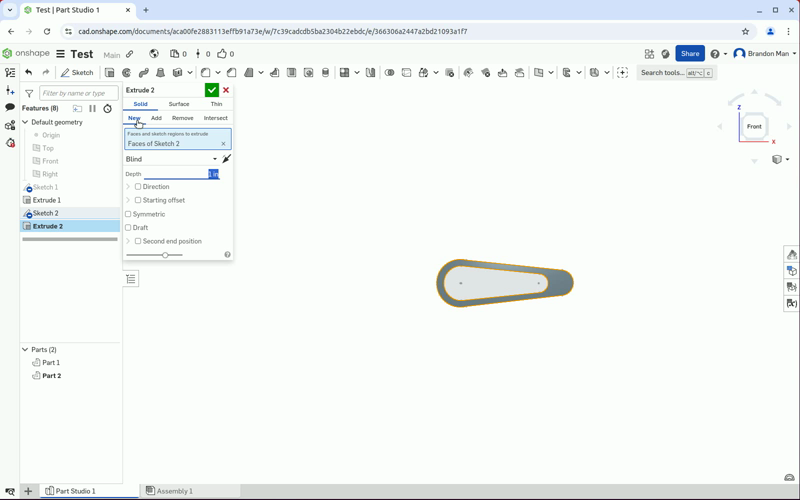
text(5.055)
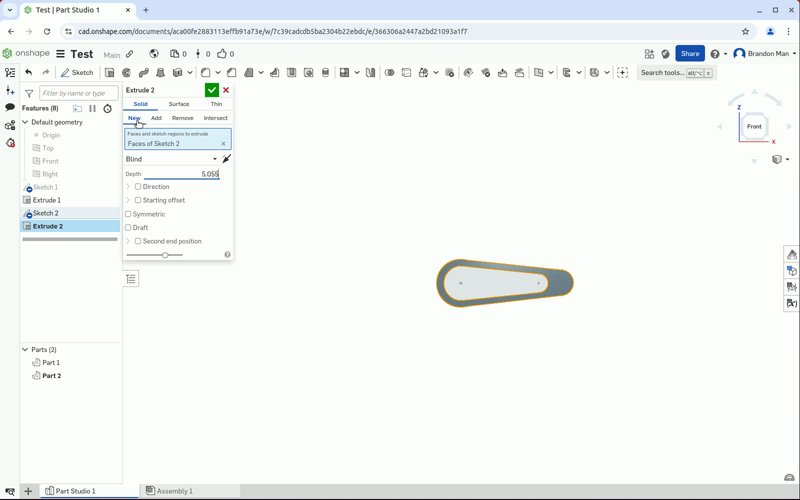
key(enter)
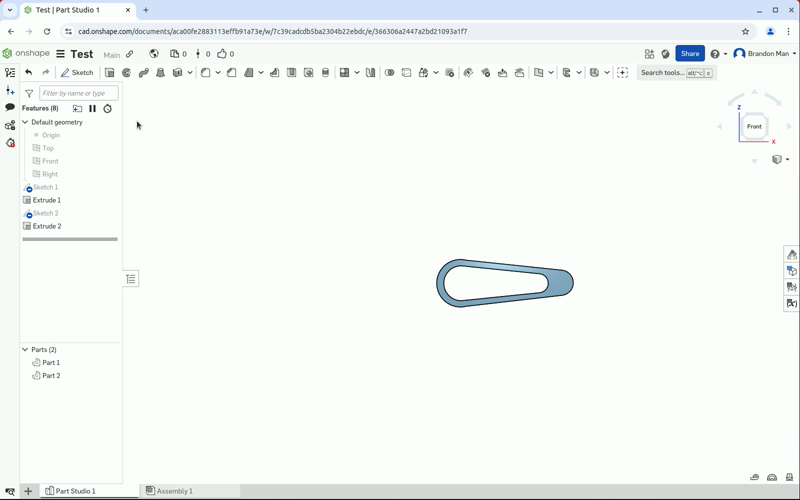
key(shift+h)
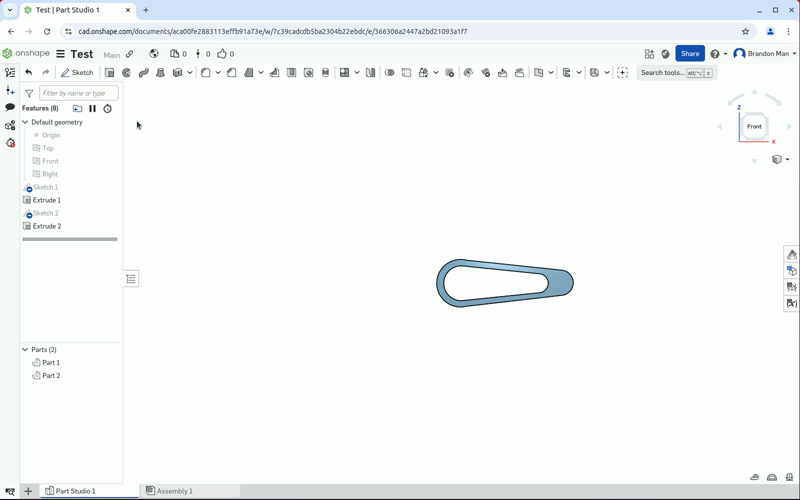
key(shift+h)
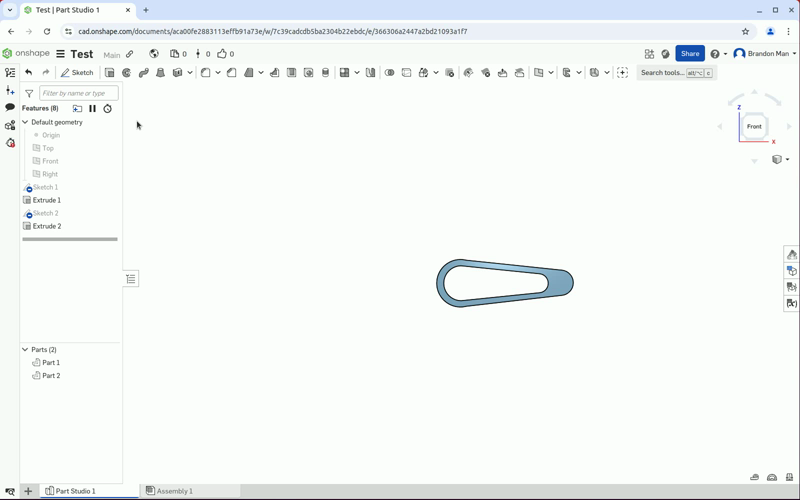
mouse_move(73, 189)
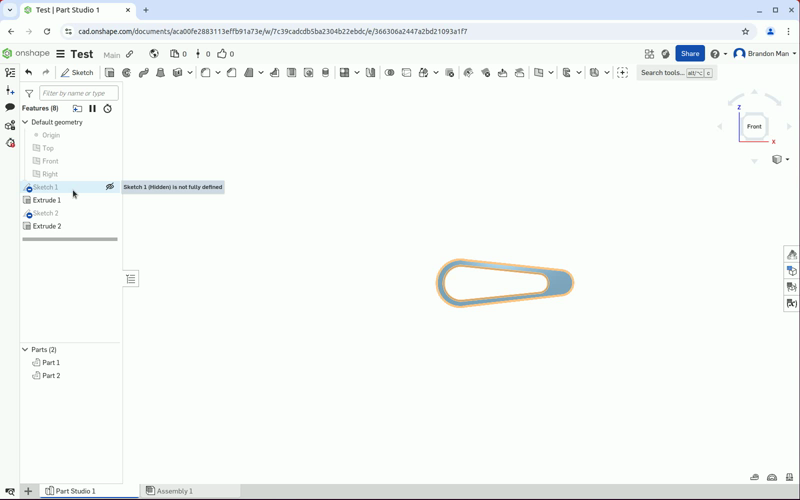
click(73, 189)
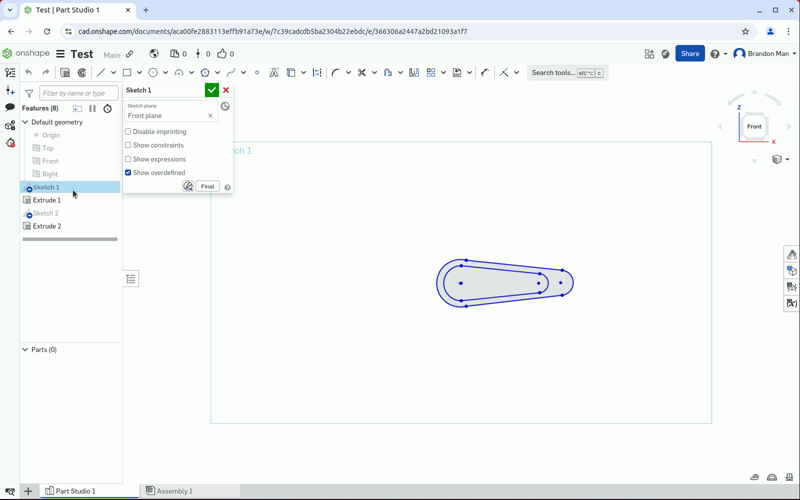
mouse_move(229, 92)
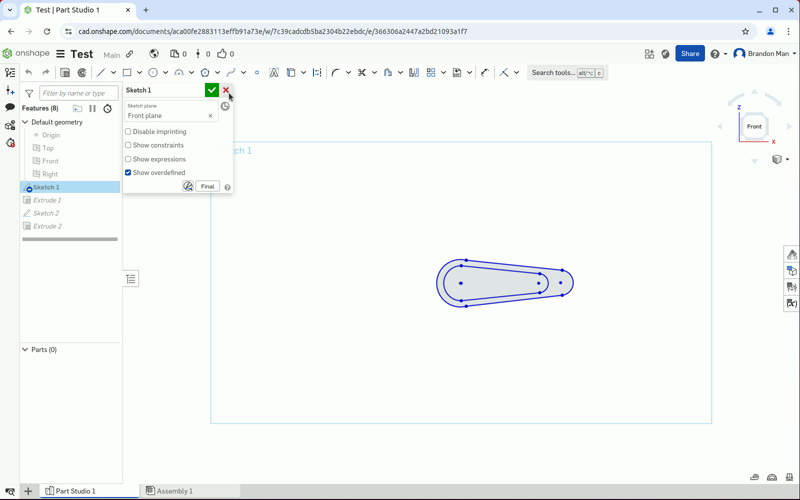
click(229, 92)
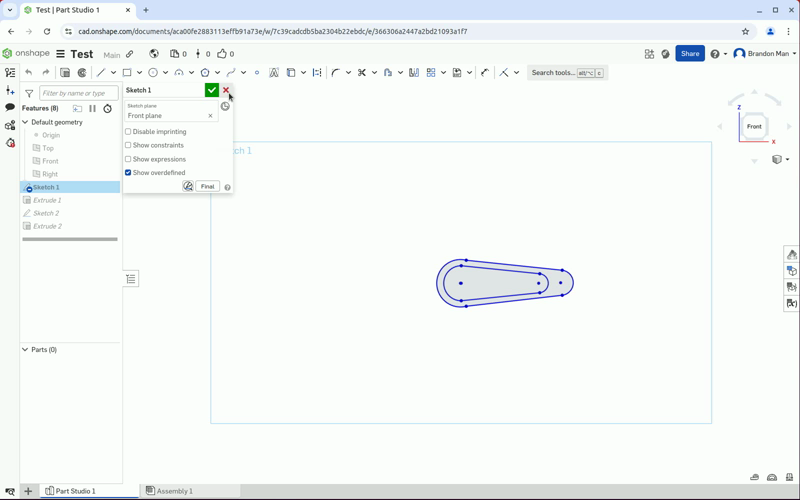
key(shift+s)
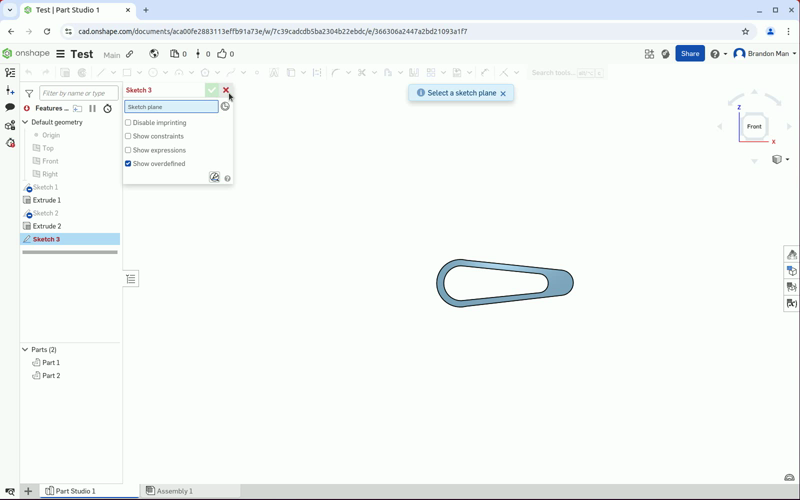
mouse_move(73, 163)
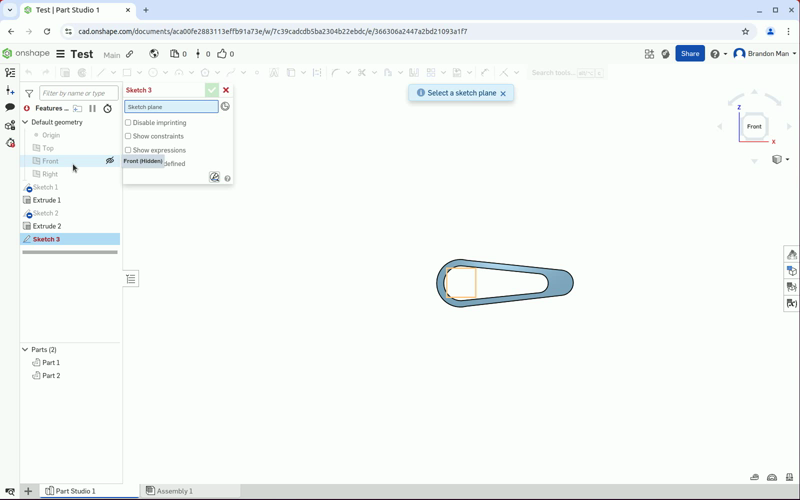
click(73, 163)
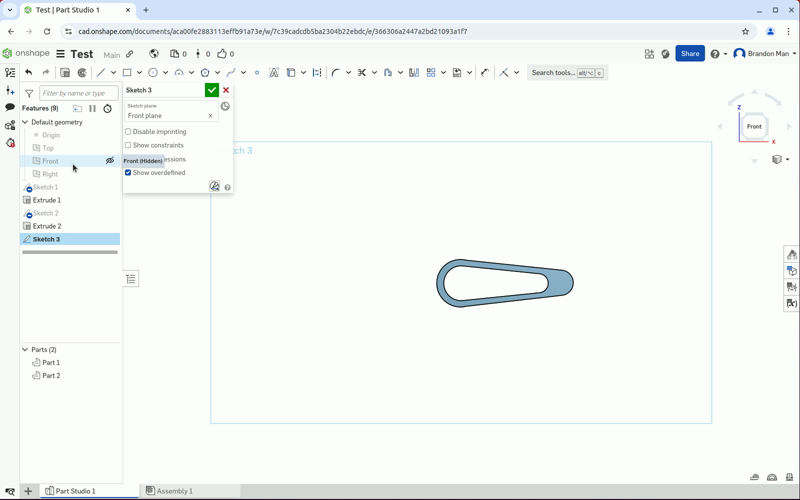
mouse_move(73, 352)
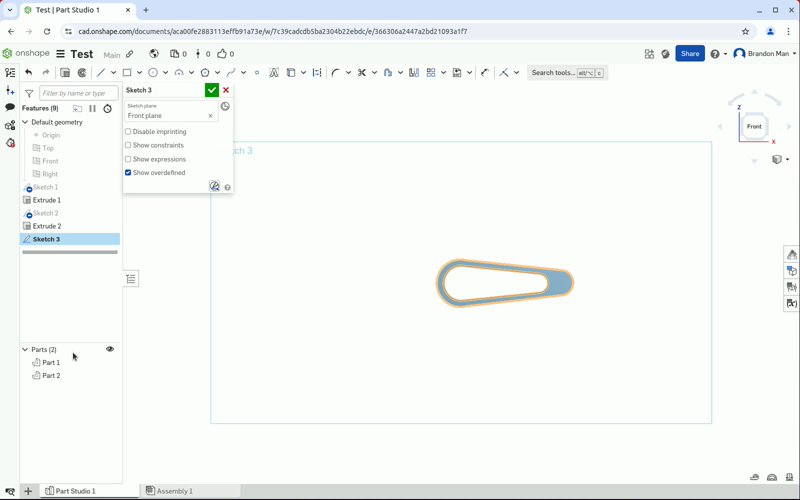
key(y)
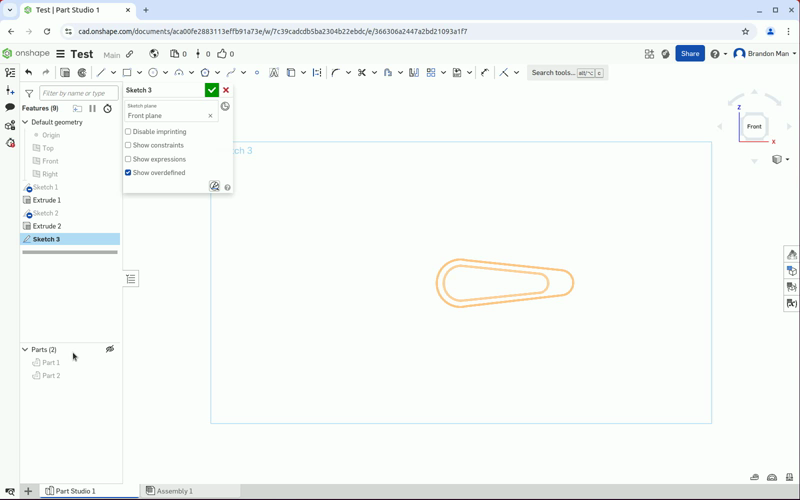
key(l)
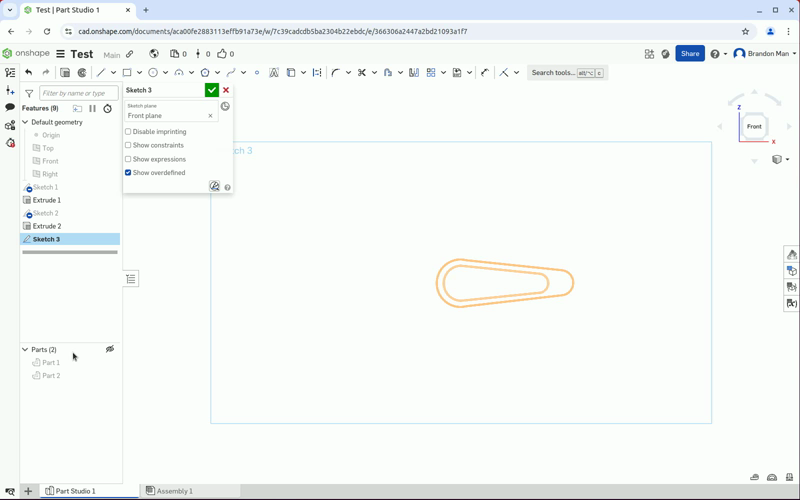
key_down(shift)
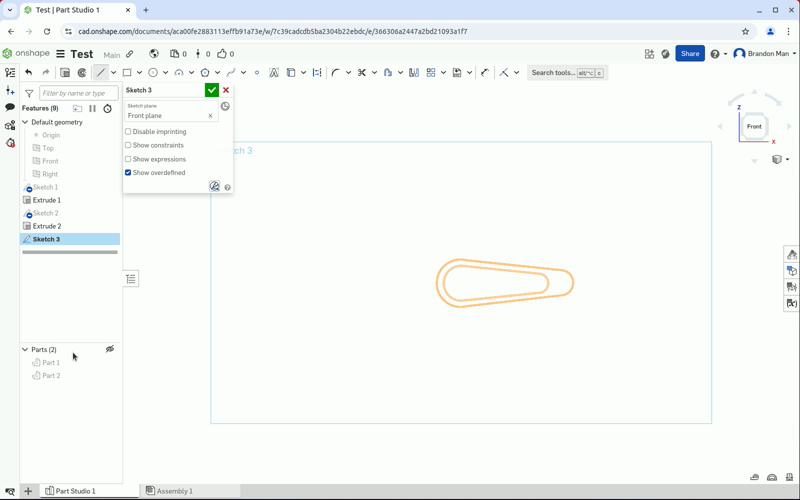
mouse_move(466, 306)
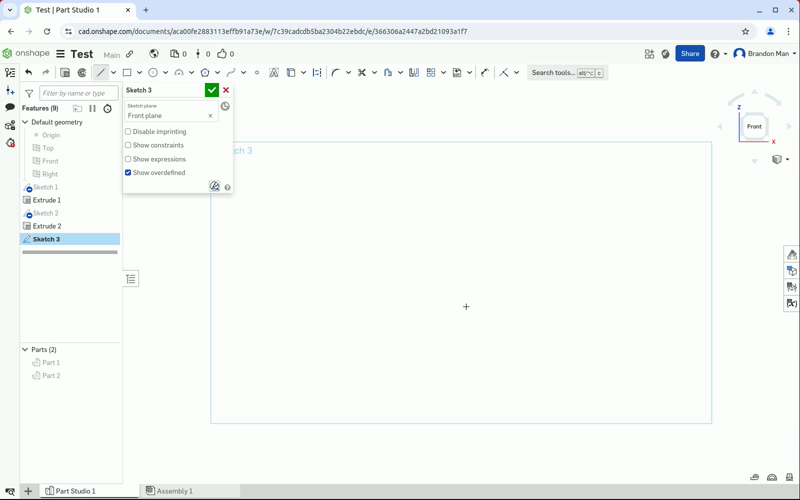
click(466, 306)
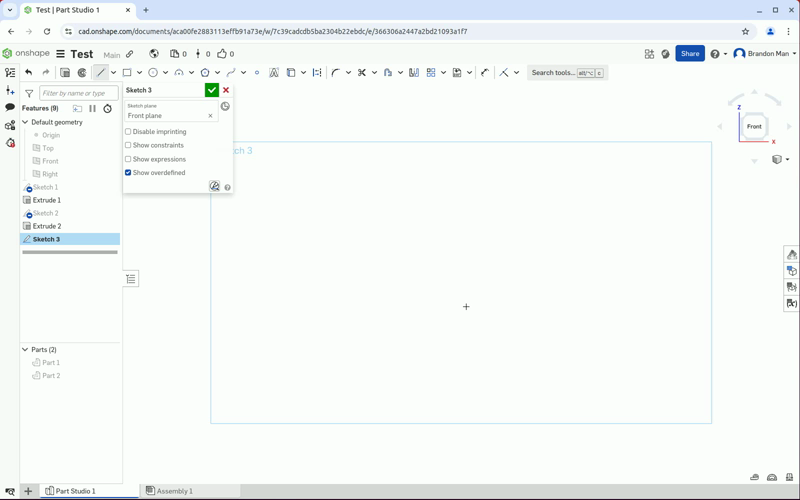
key_up(shift)
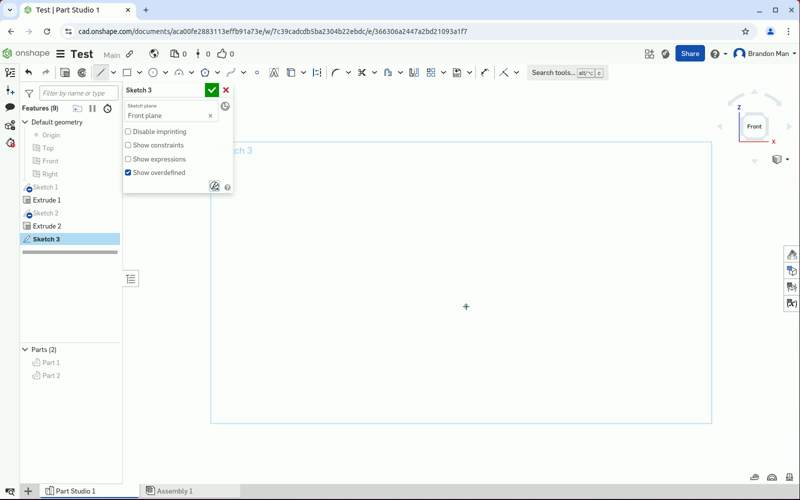
key_down(shift)
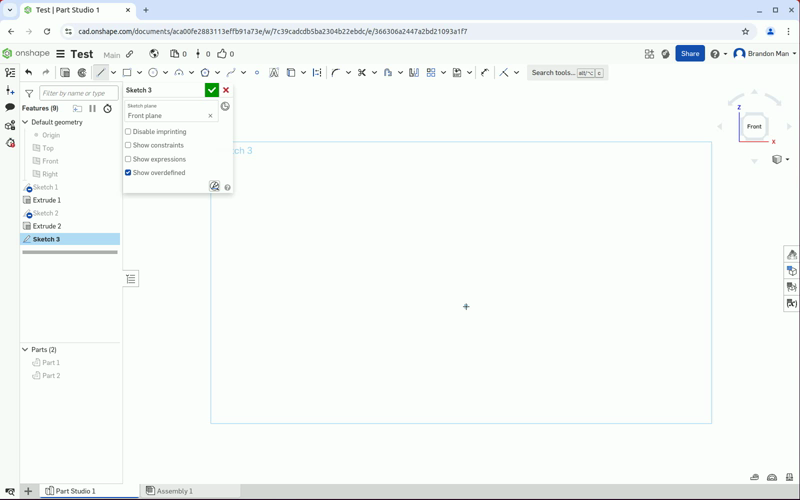
mouse_move(562, 295)
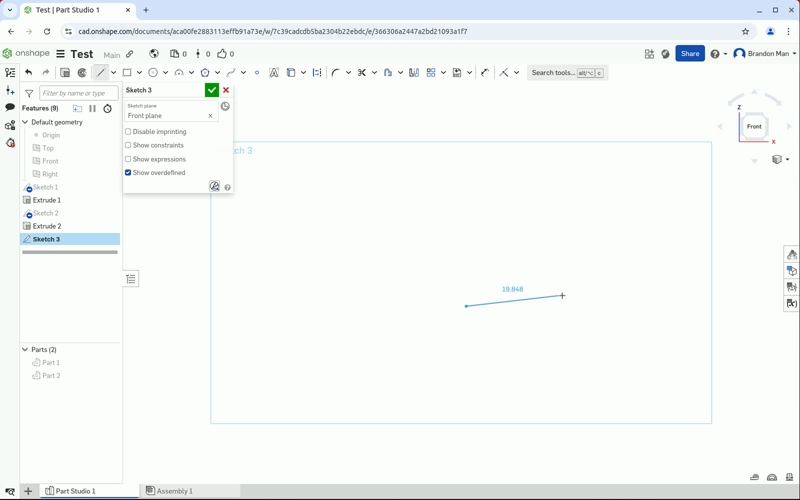
click(562, 295)
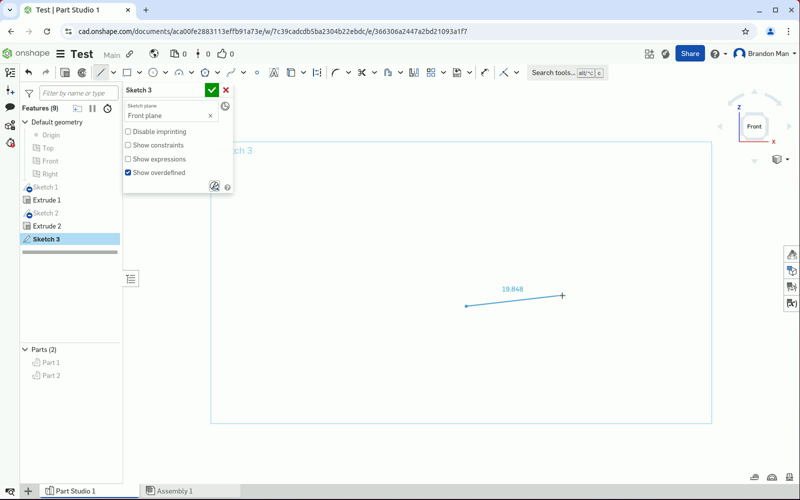
key_up(shift)
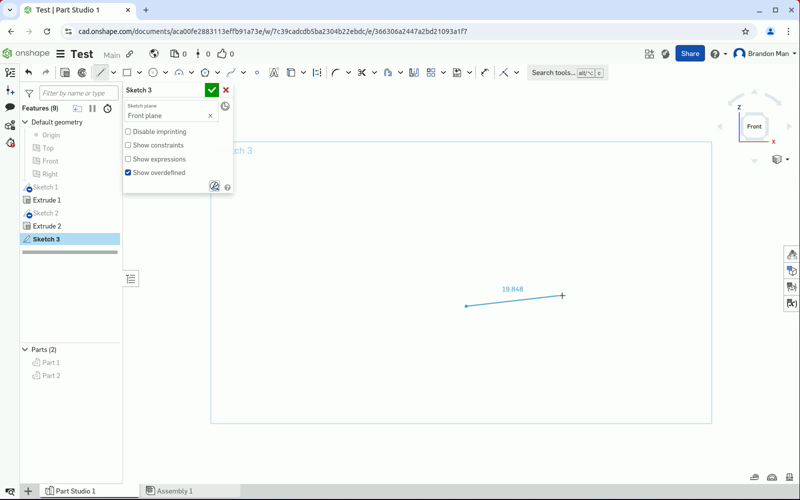
key(esc)
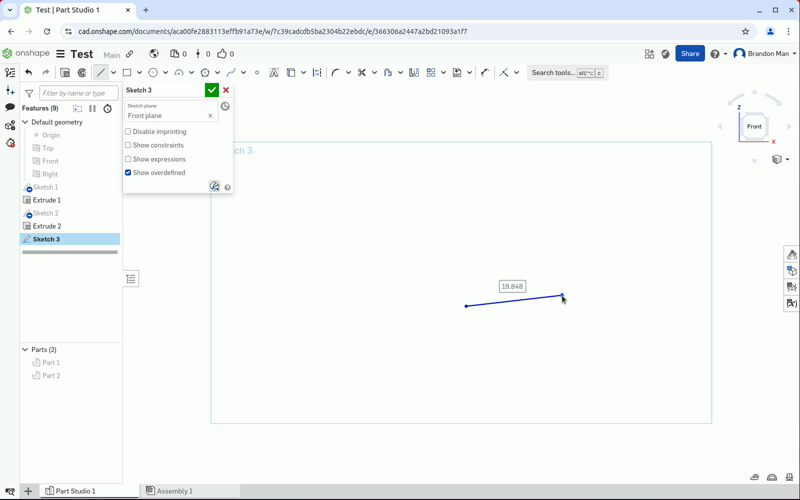
key(a)
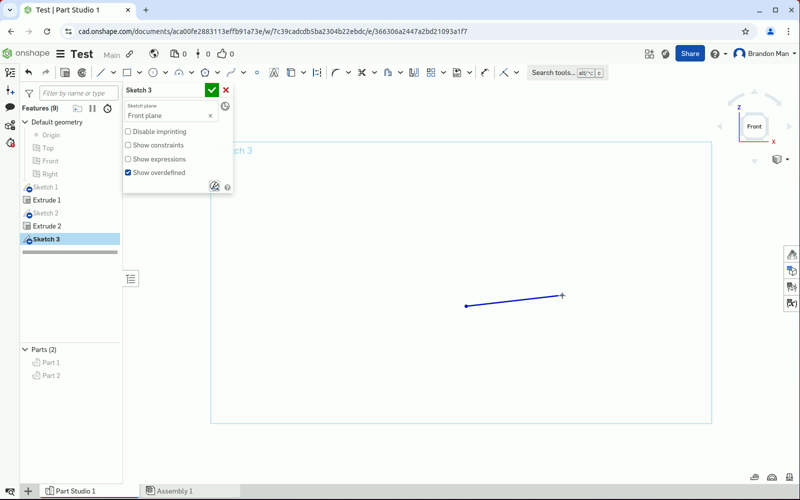
mouse_move(562, 295)
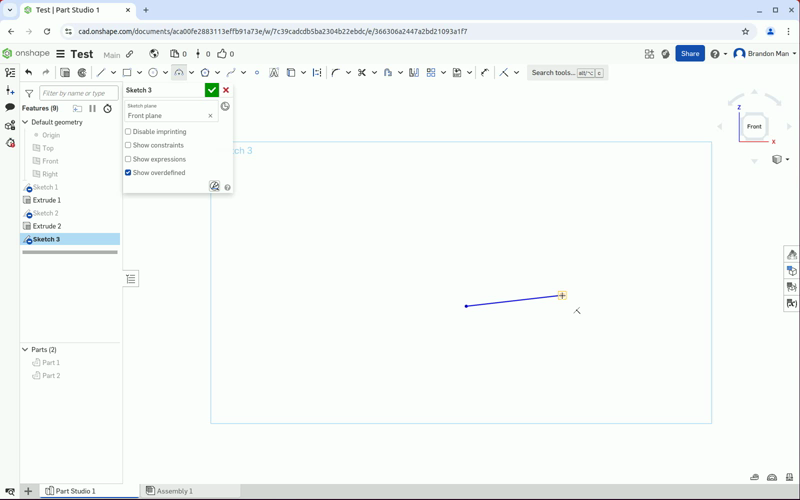
click(562, 295)
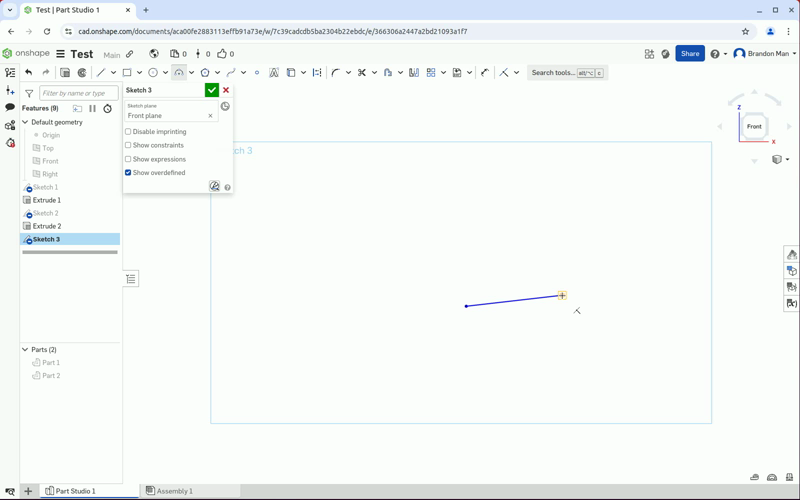
key_down(shift)
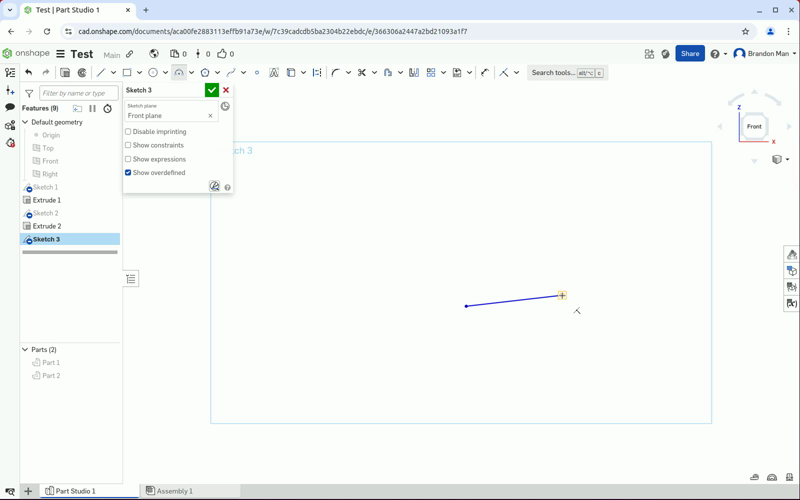
mouse_move(562, 270)
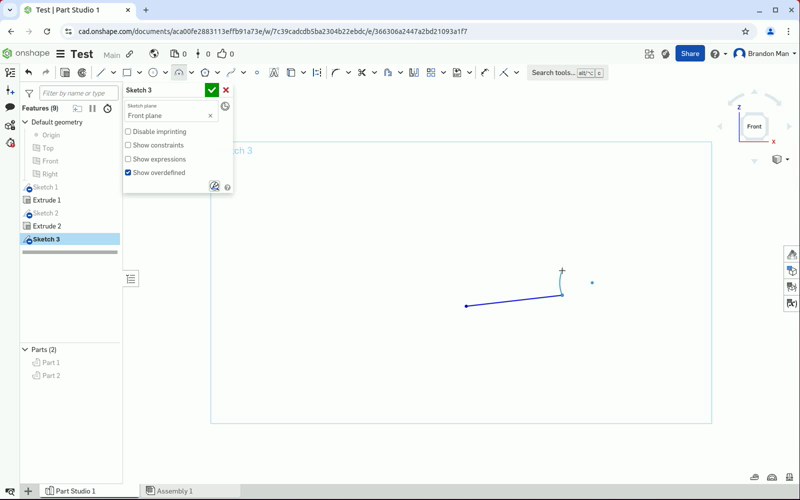
click(562, 270)
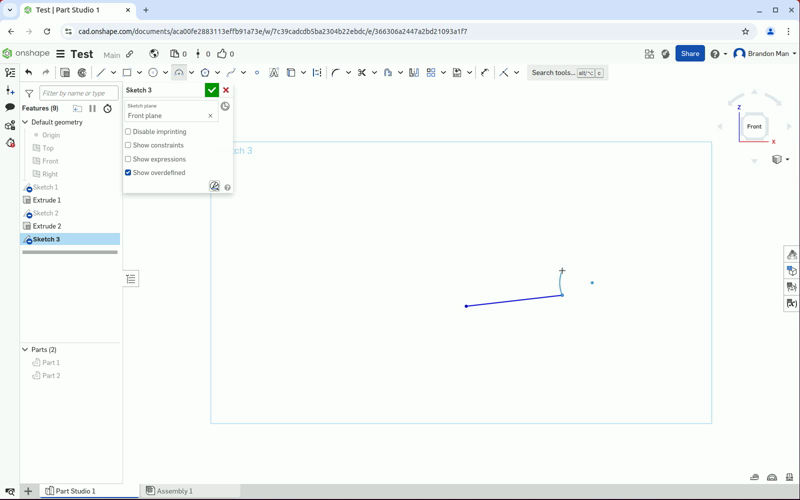
mouse_move(573, 282)
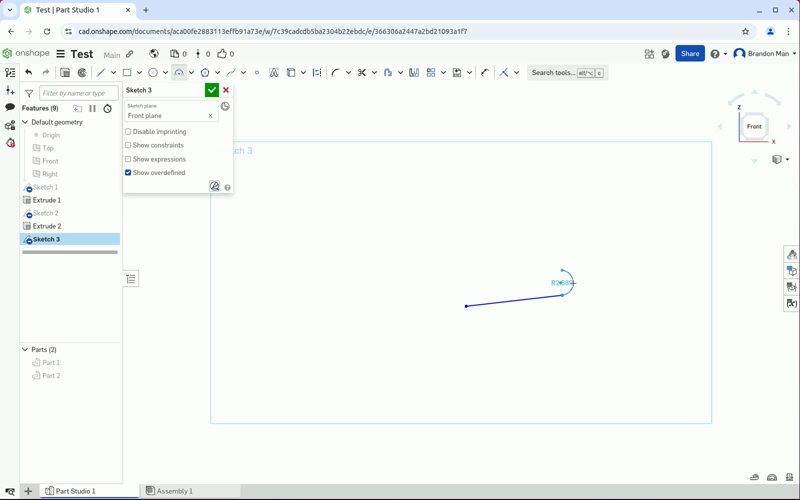
click(573, 282)
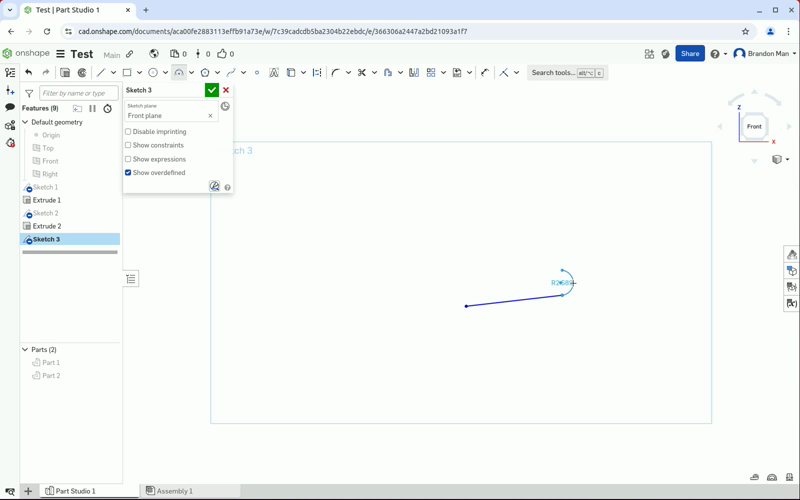
key_up(shift)
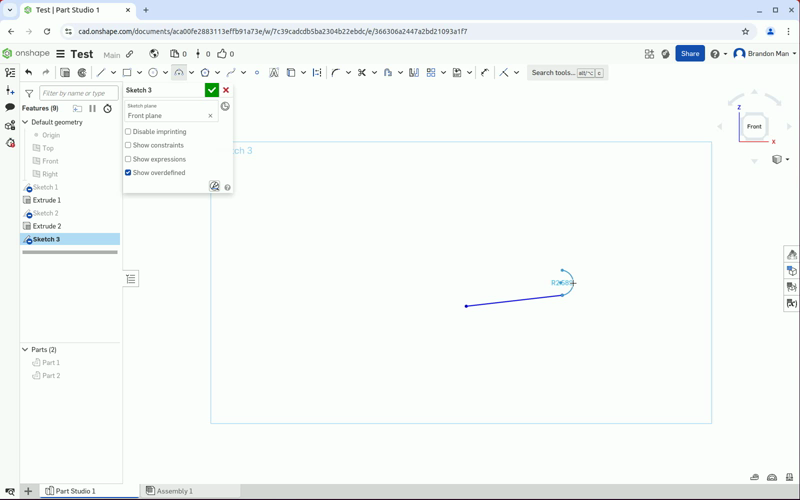
key(esc)
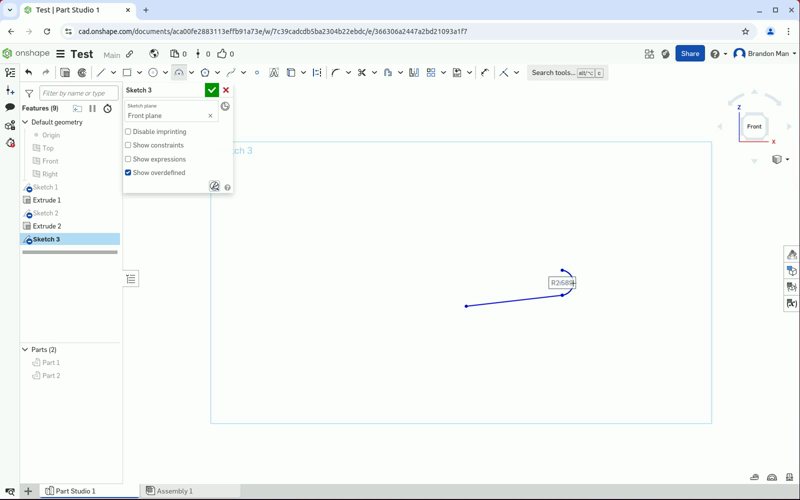
key(l)
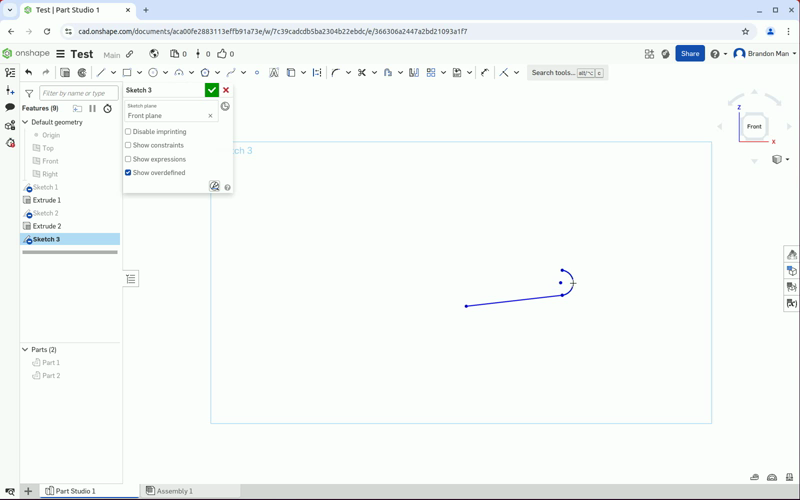
mouse_move(562, 270)
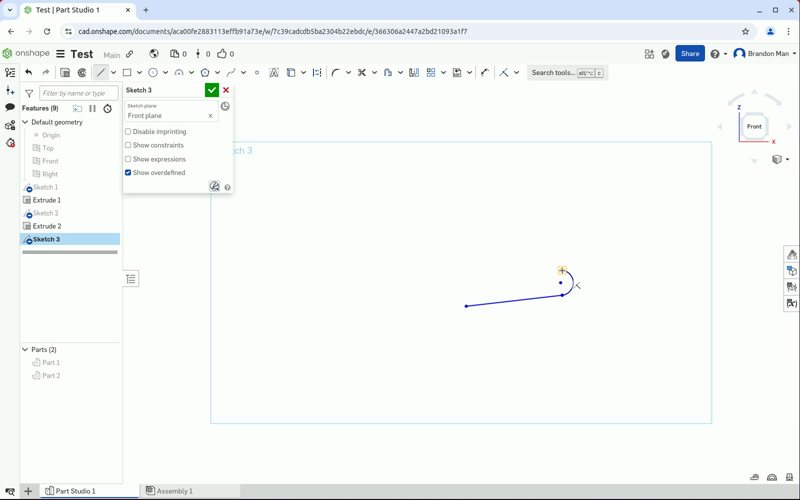
click(562, 270)
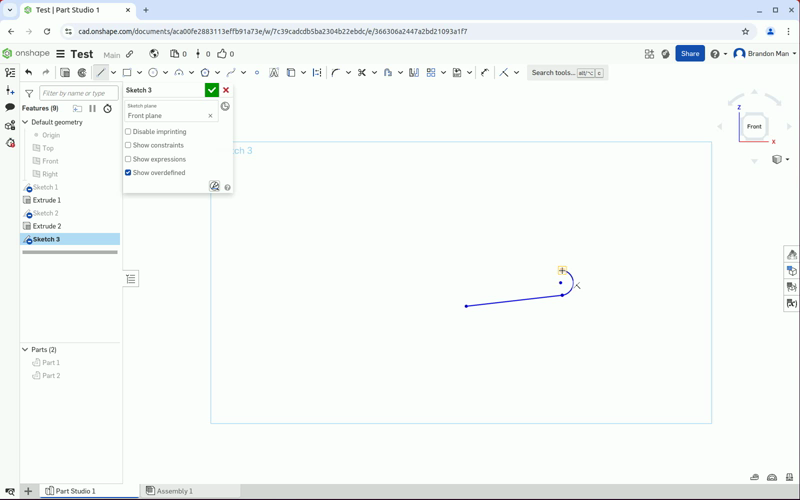
key_down(shift)
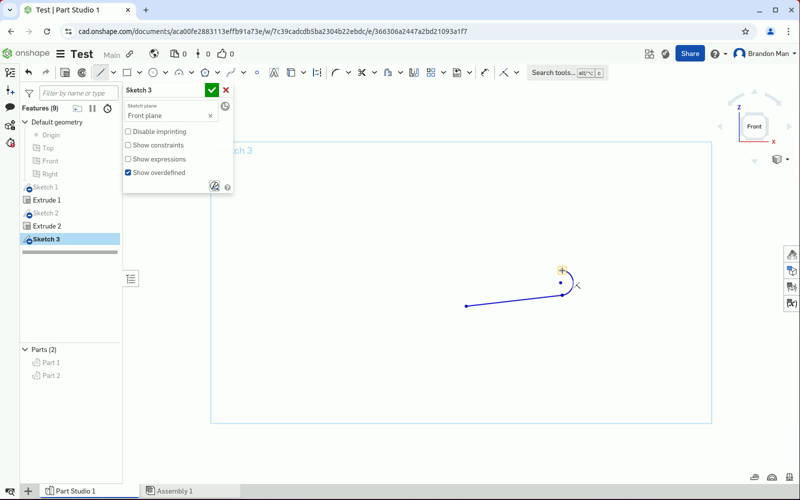
mouse_move(466, 260)
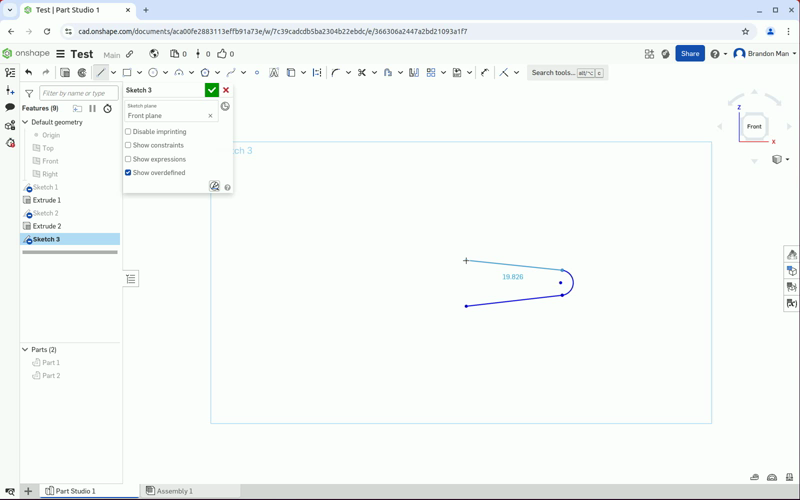
click(466, 260)
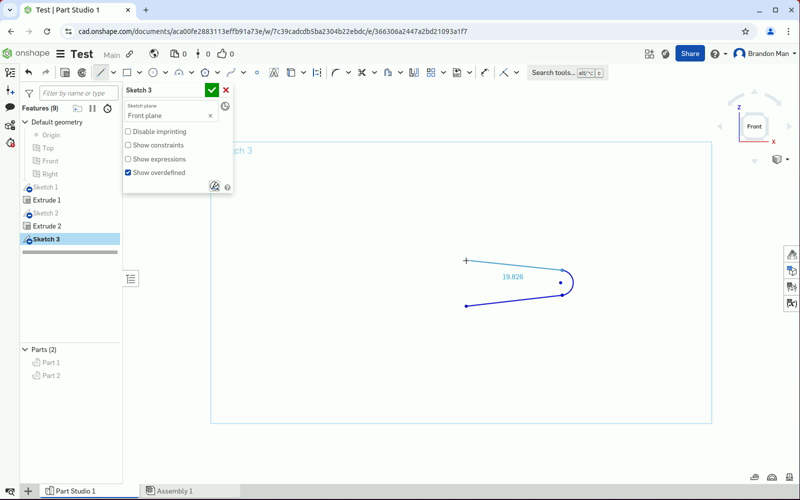
key_up(shift)
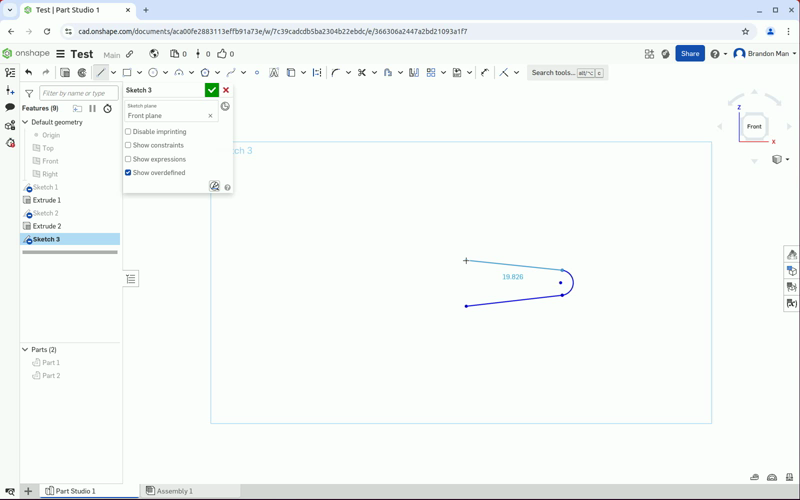
key(esc)
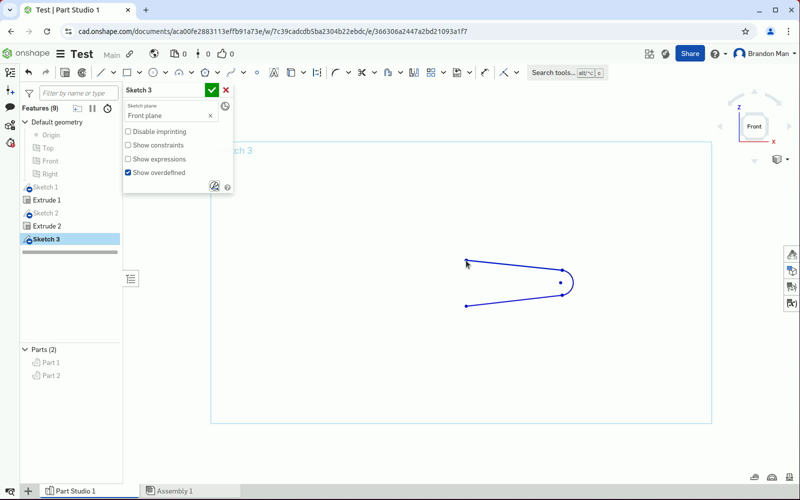
key(a)
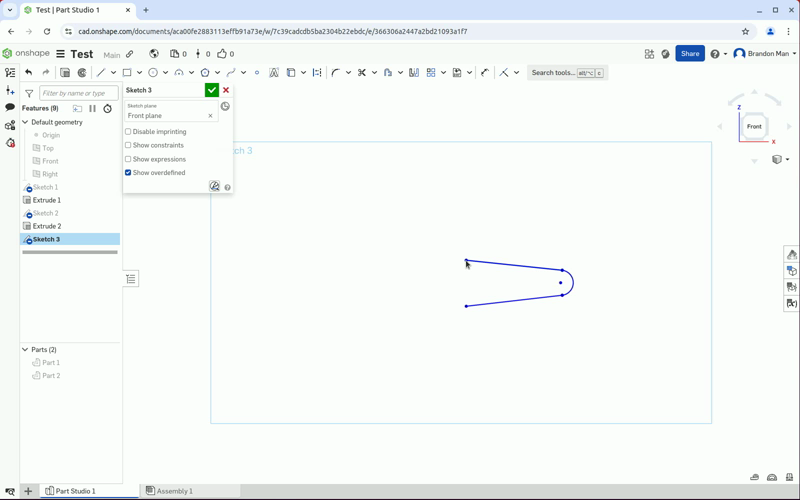
mouse_move(466, 260)
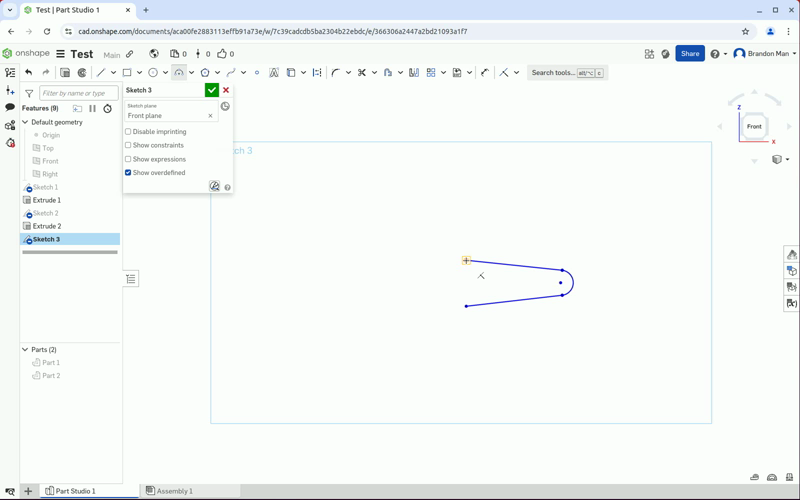
click(466, 260)
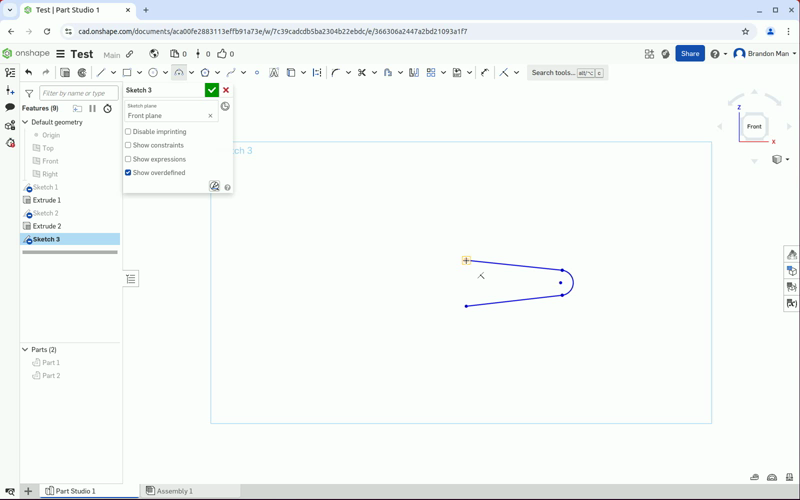
mouse_move(466, 306)
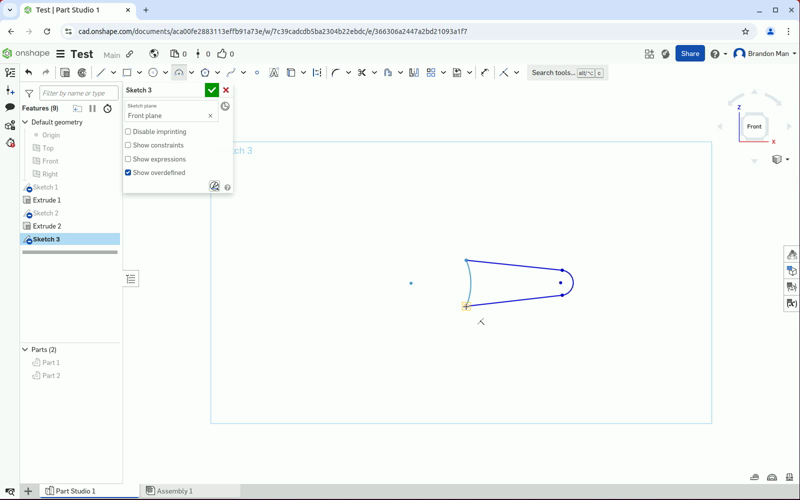
click(466, 306)
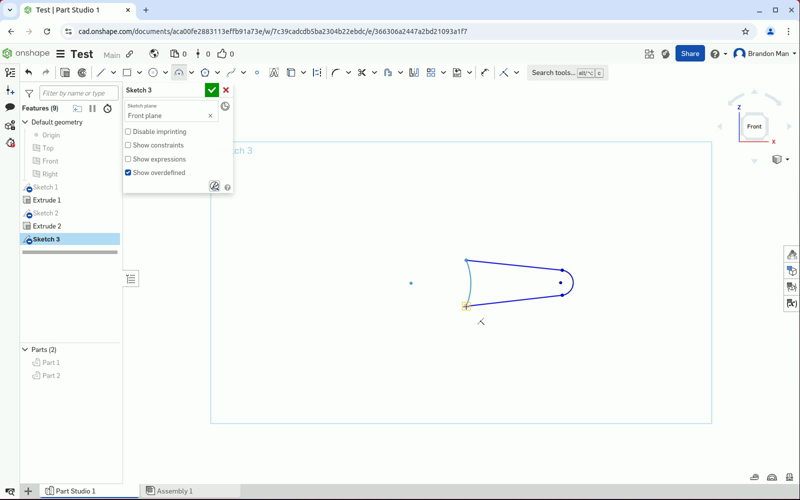
key_down(shift)
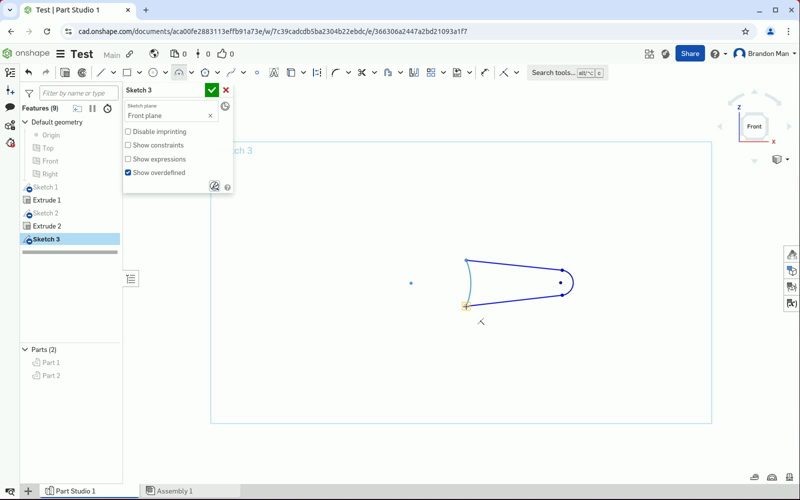
mouse_move(436, 283)
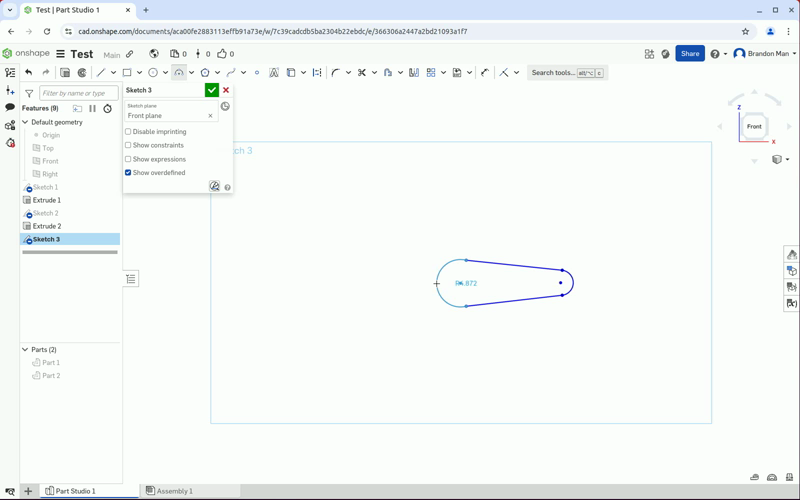
click(436, 283)
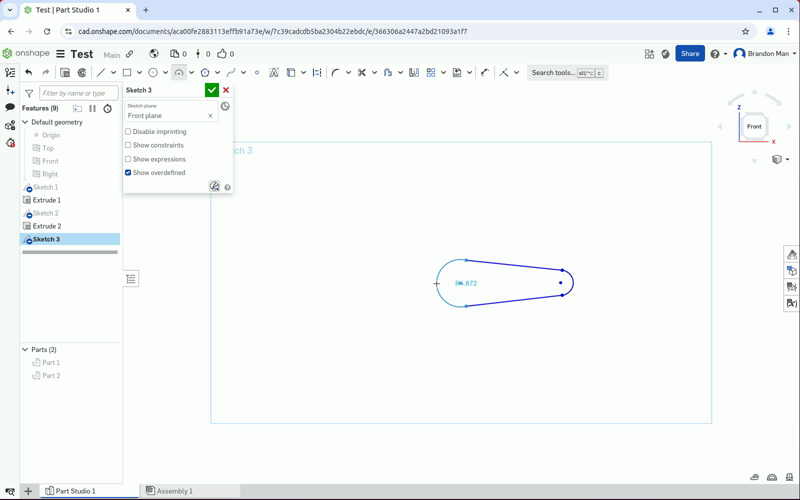
key_up(shift)
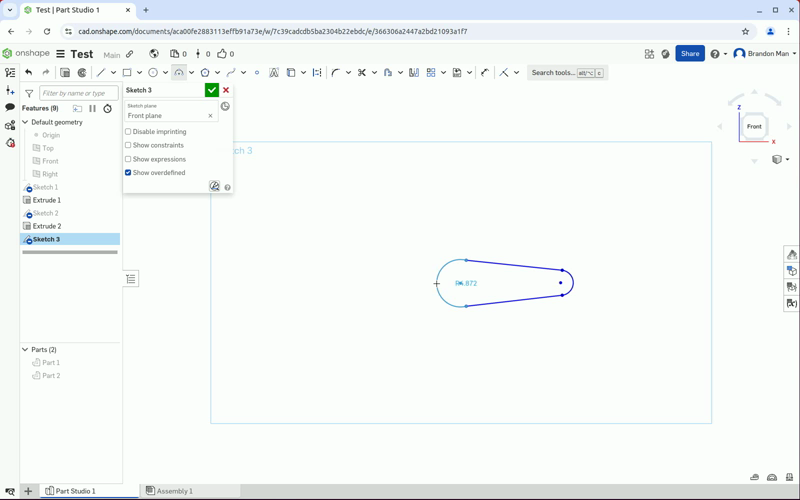
key(esc)
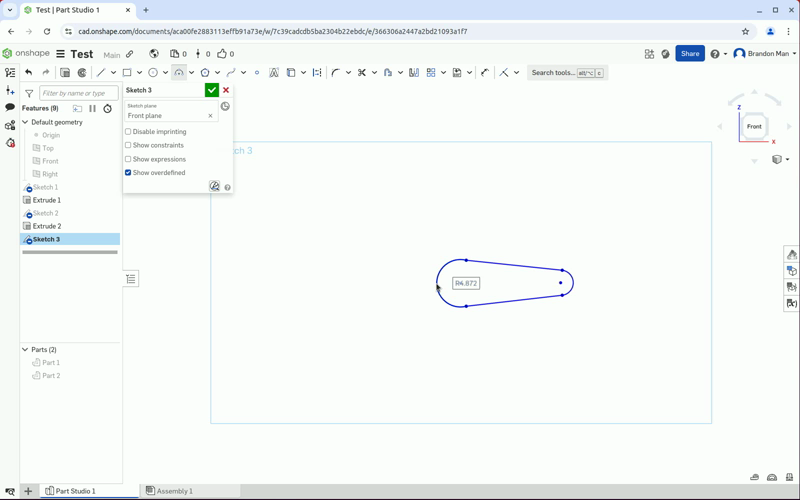
key(l)
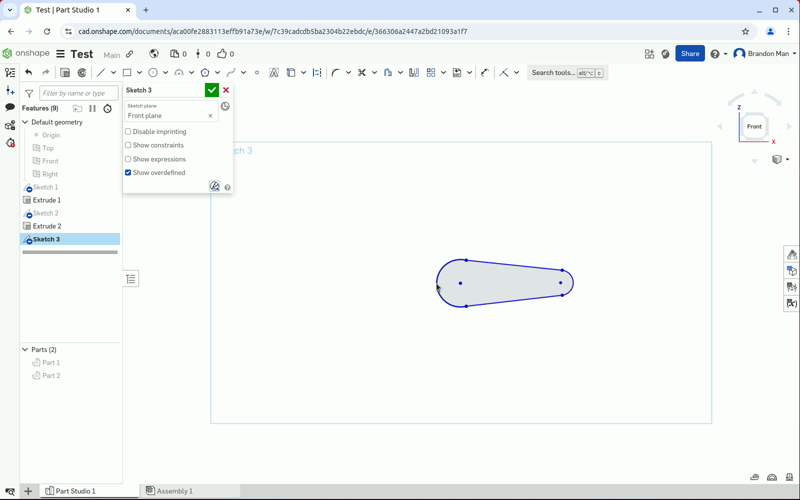
key_down(shift)
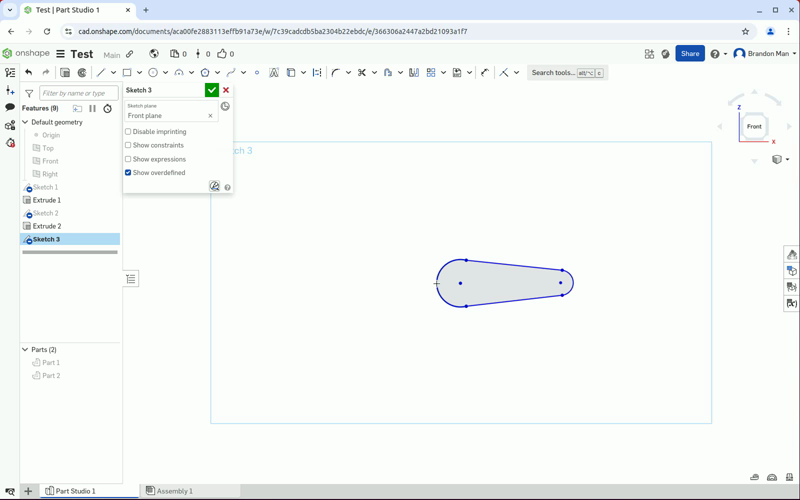
mouse_move(461, 300)
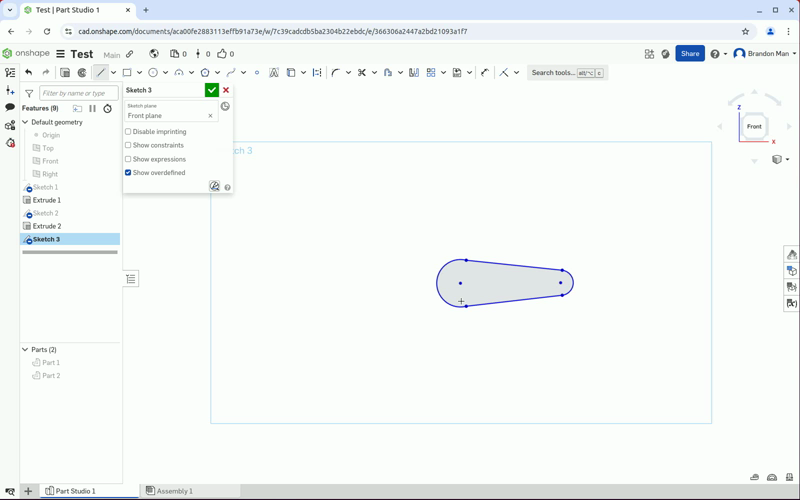
click(461, 300)
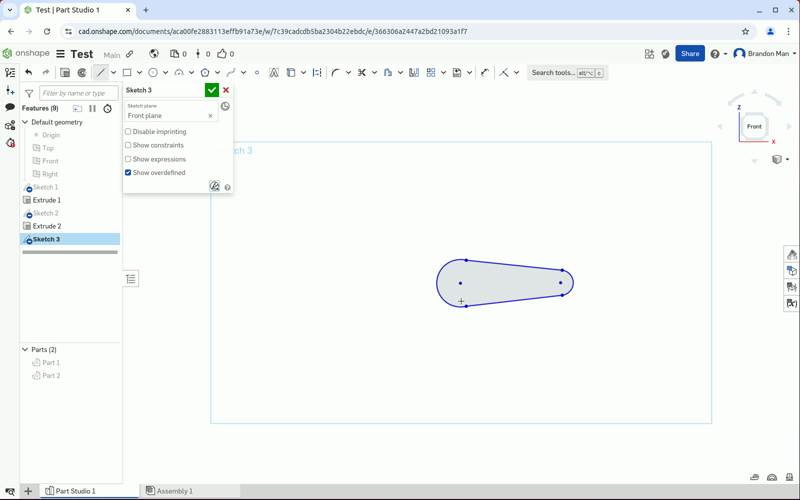
key_up(shift)
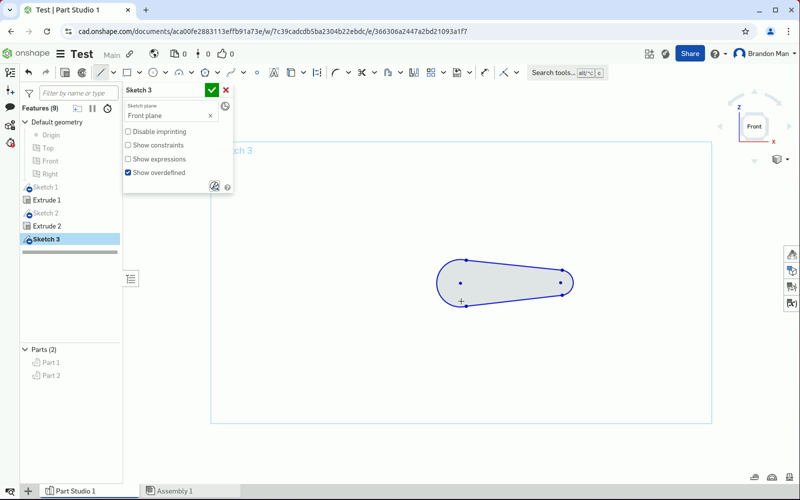
key_down(shift)
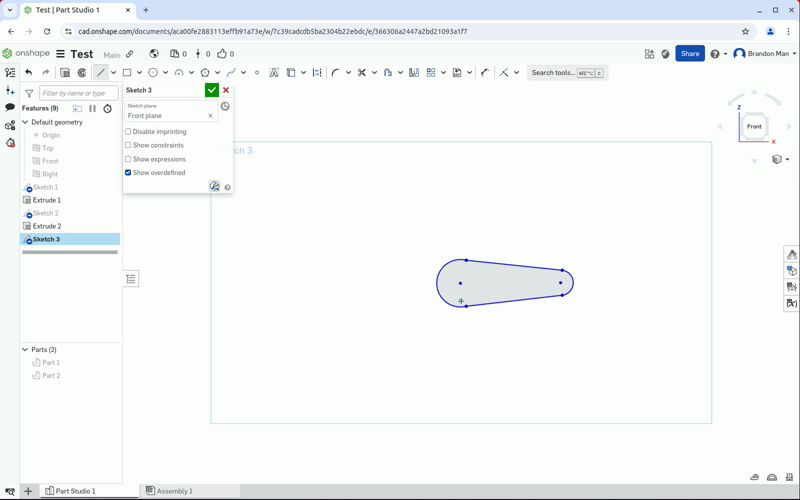
mouse_move(539, 292)
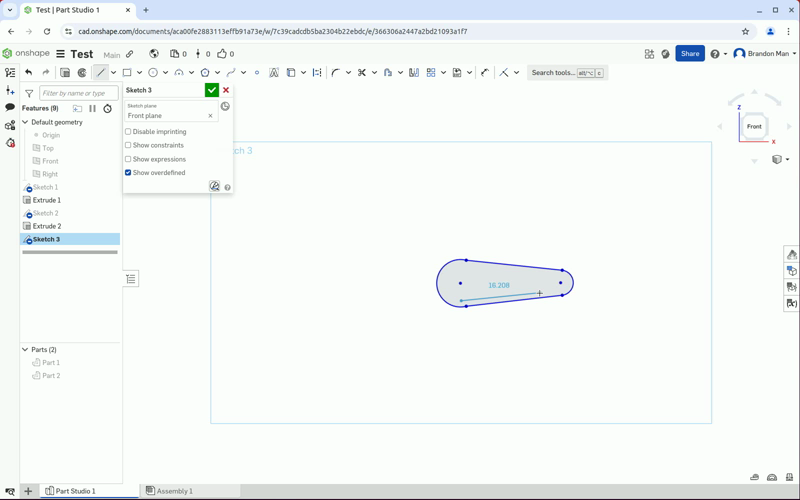
click(539, 292)
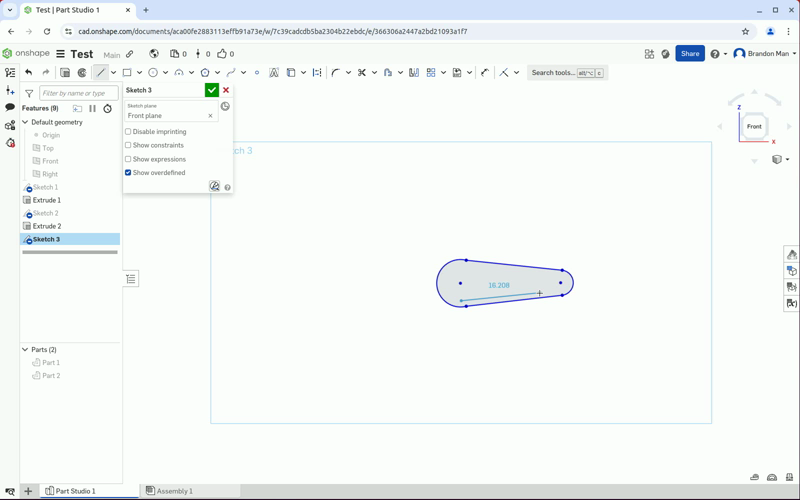
key_up(shift)
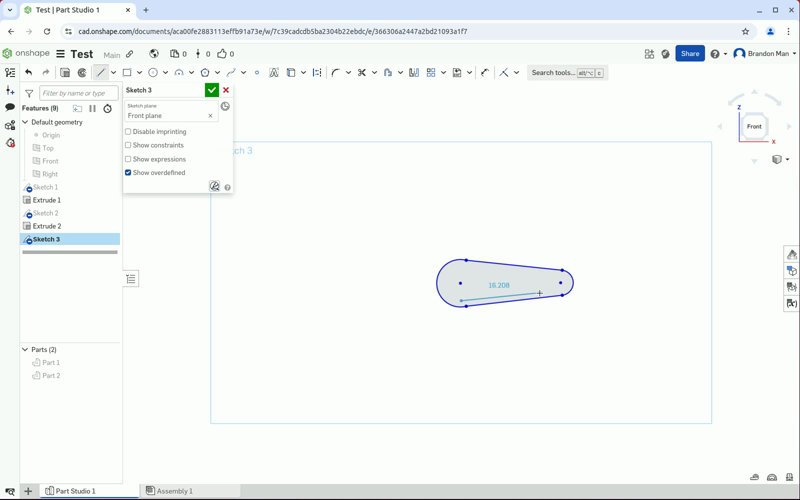
key(esc)
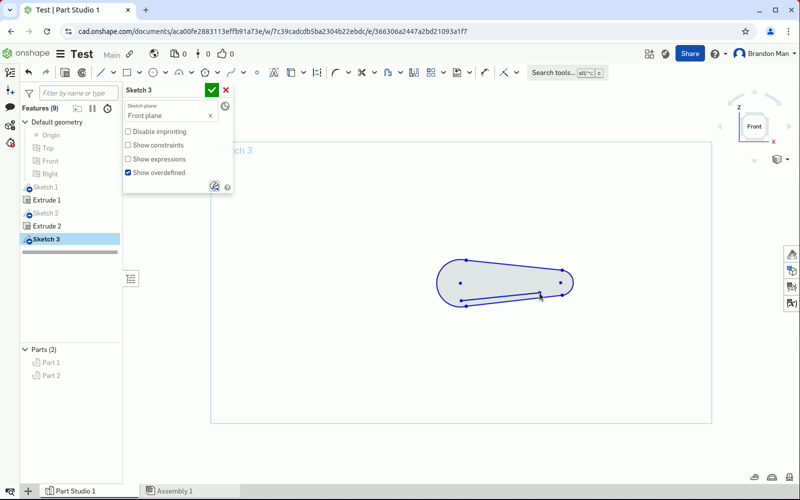
key(a)
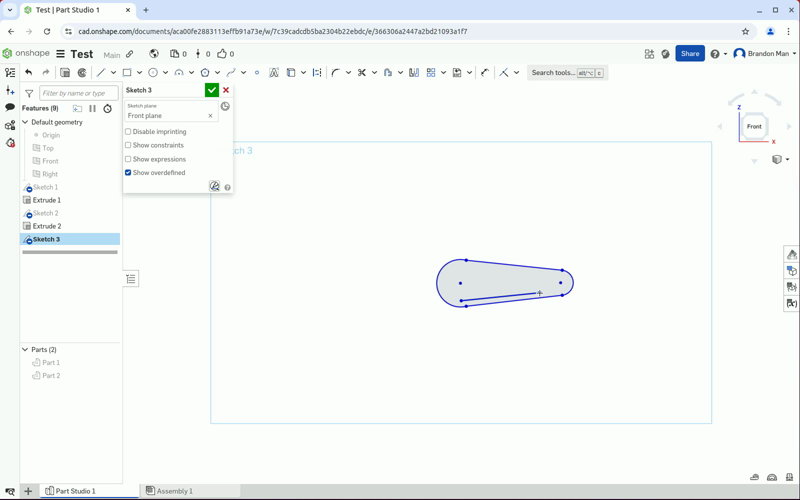
mouse_move(539, 292)
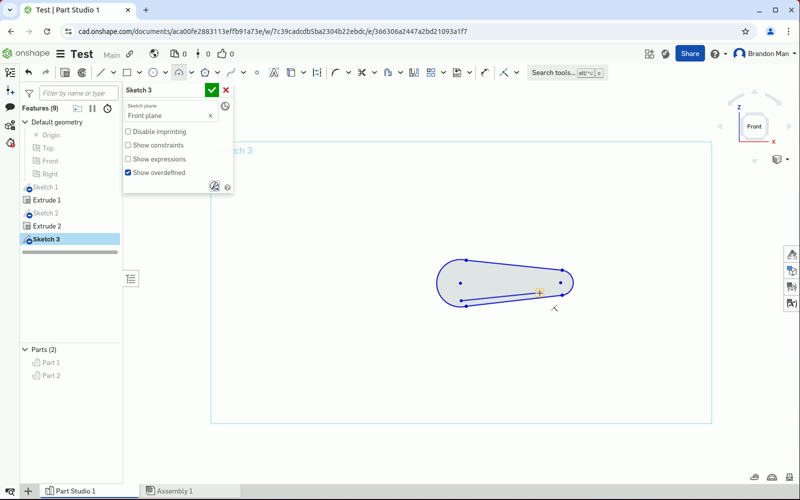
click(539, 292)
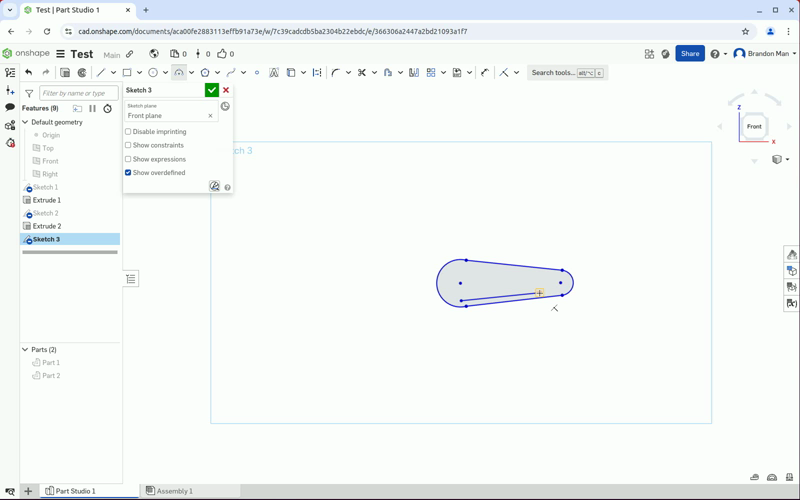
key_down(shift)
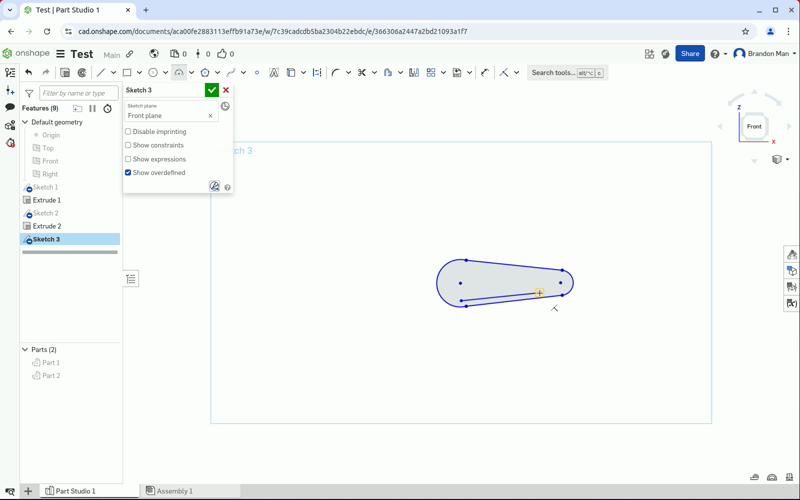
mouse_move(539, 273)
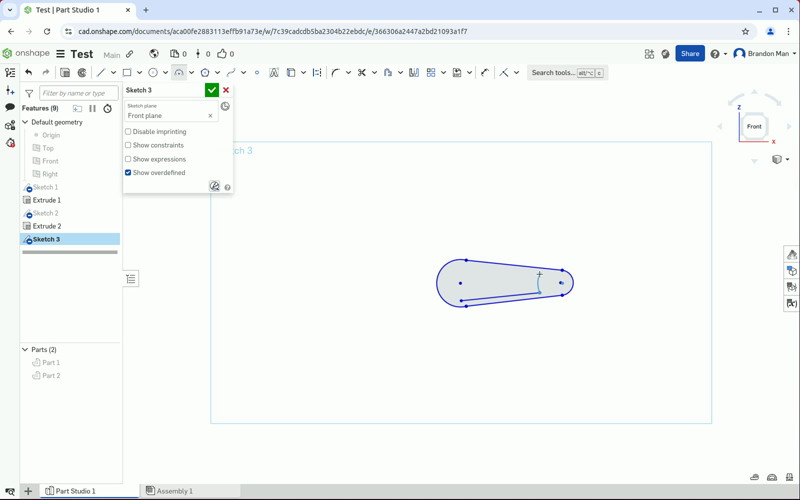
click(539, 273)
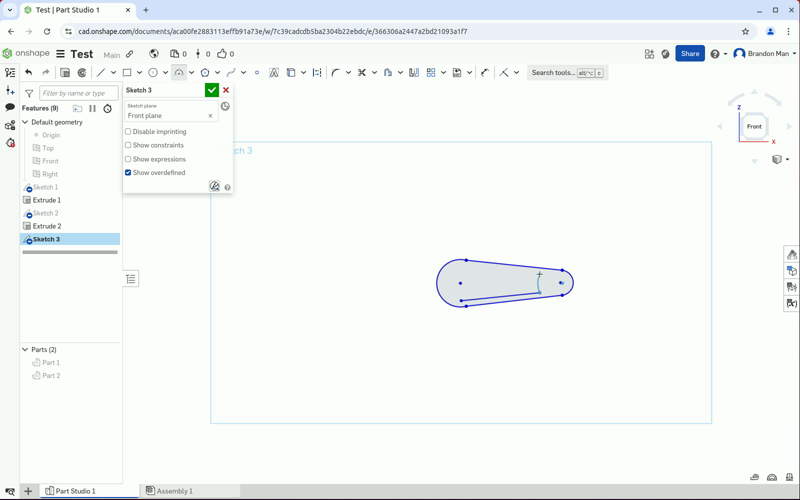
mouse_move(548, 283)
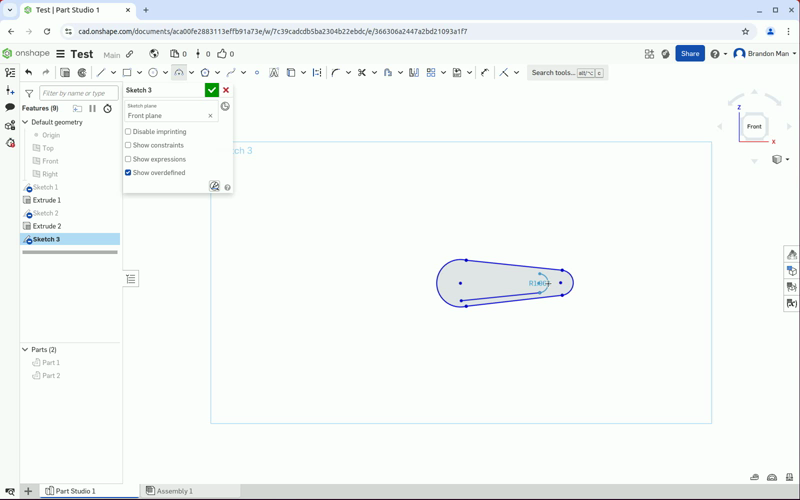
click(548, 283)
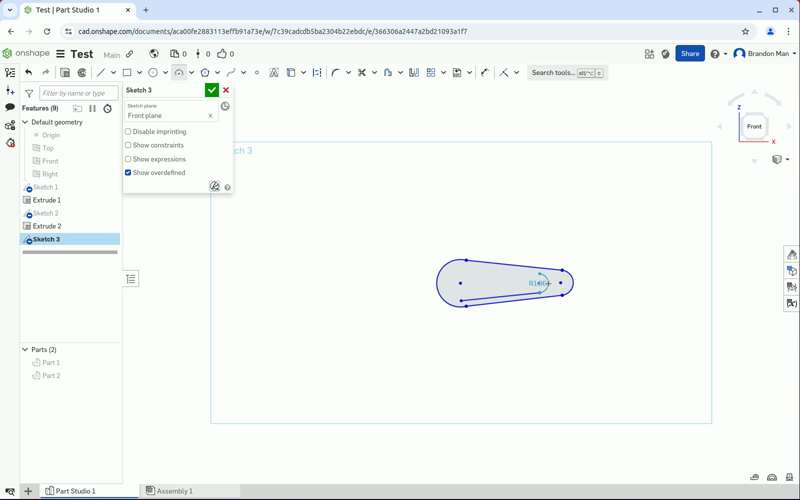
key_up(shift)
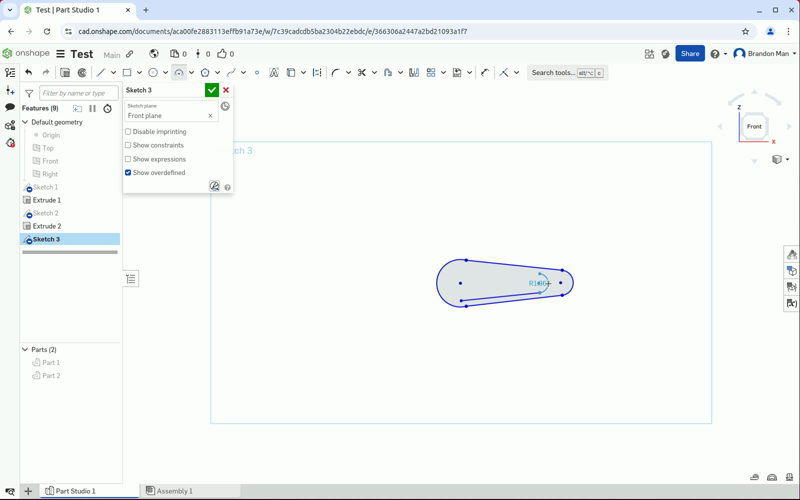
key(esc)
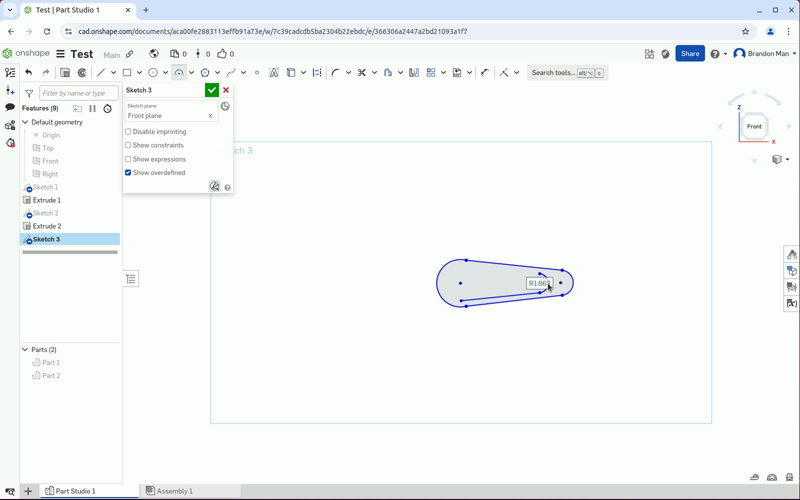
key(l)
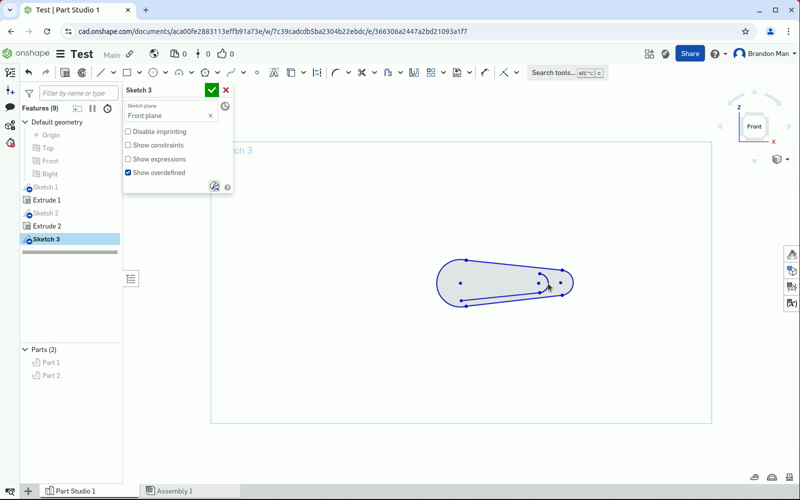
mouse_move(539, 273)
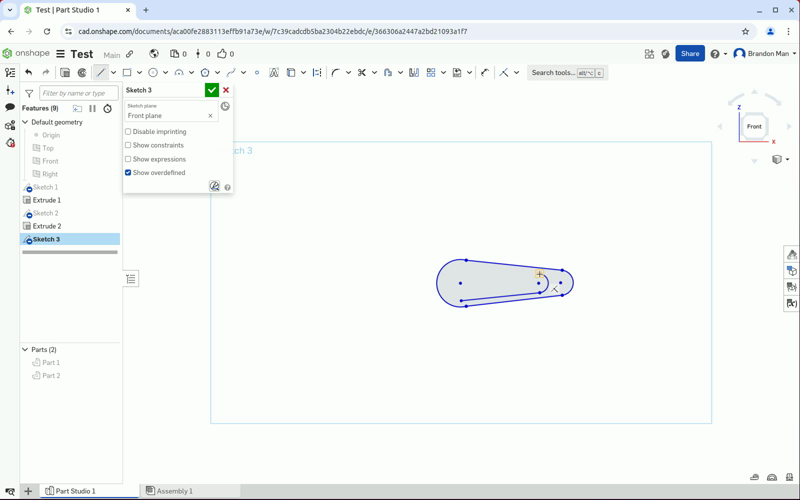
click(539, 273)
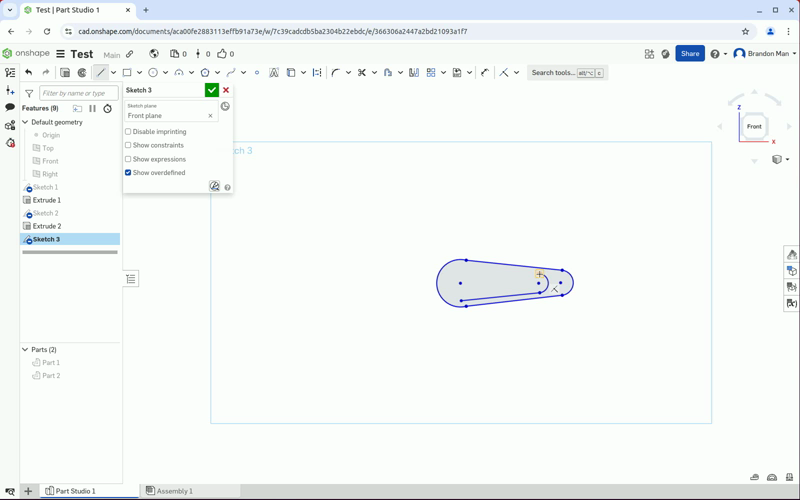
key_down(shift)
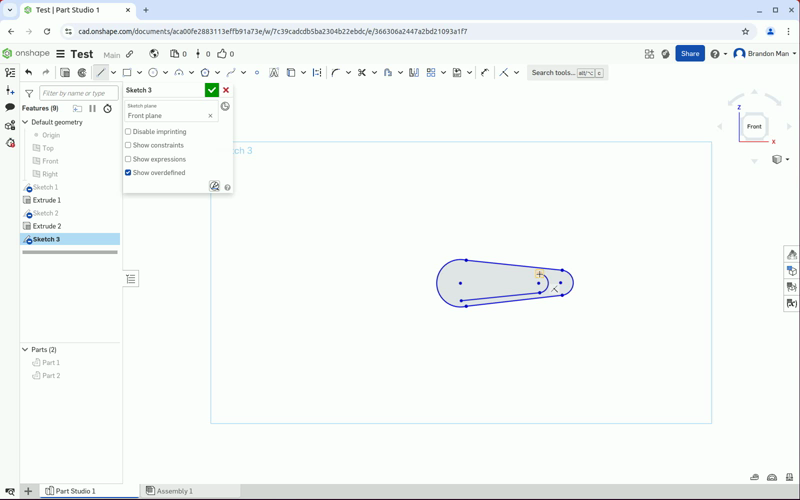
mouse_move(461, 265)
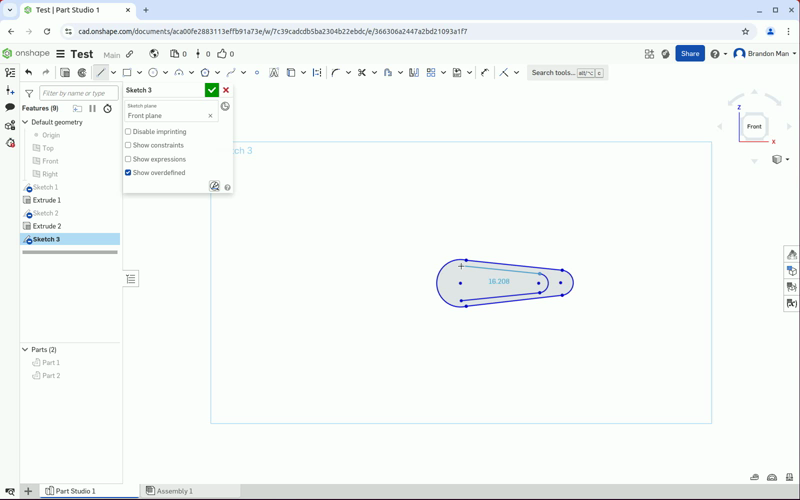
click(461, 265)
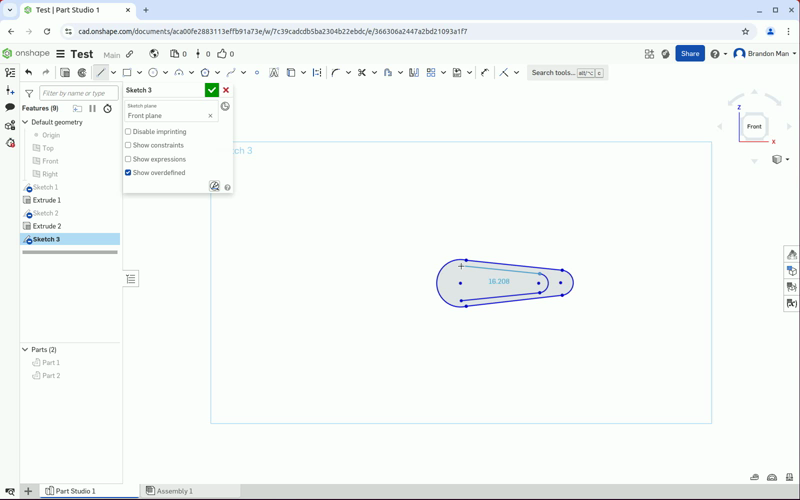
key_up(shift)
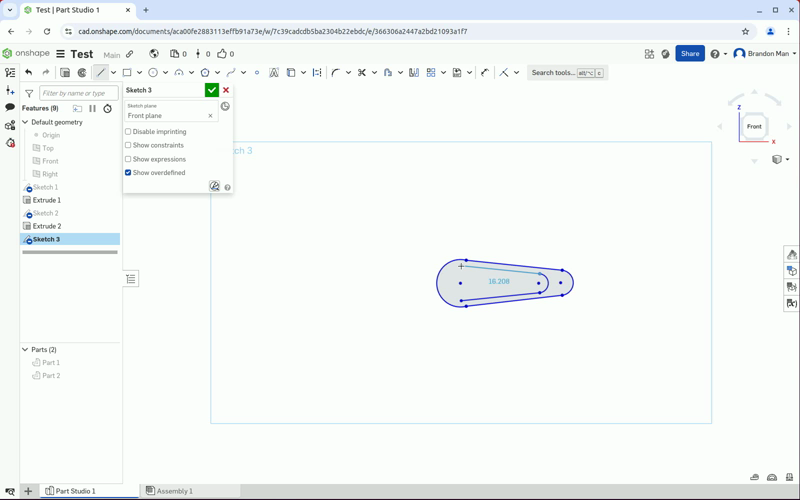
key(esc)
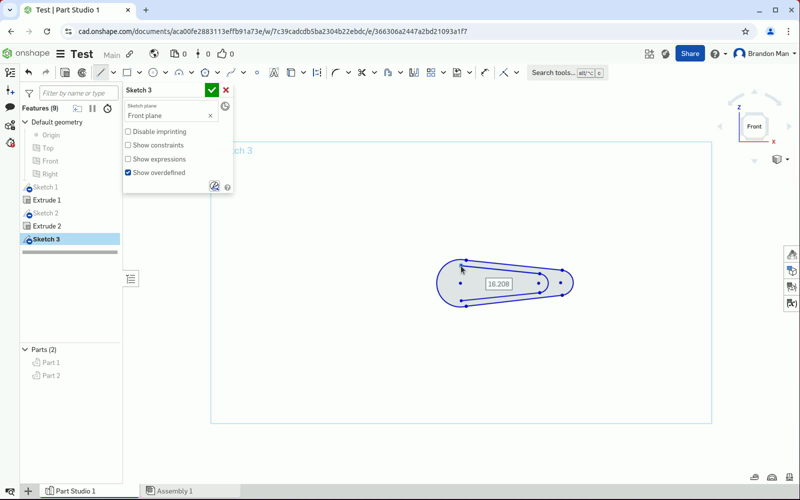
key(a)
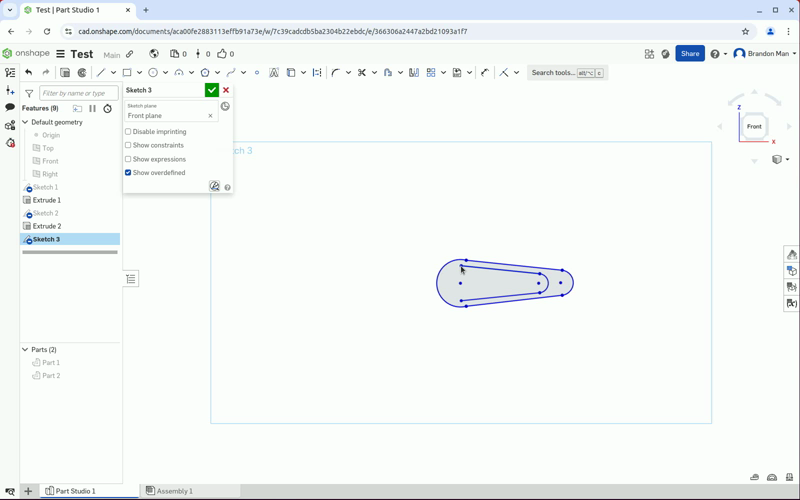
mouse_move(461, 265)
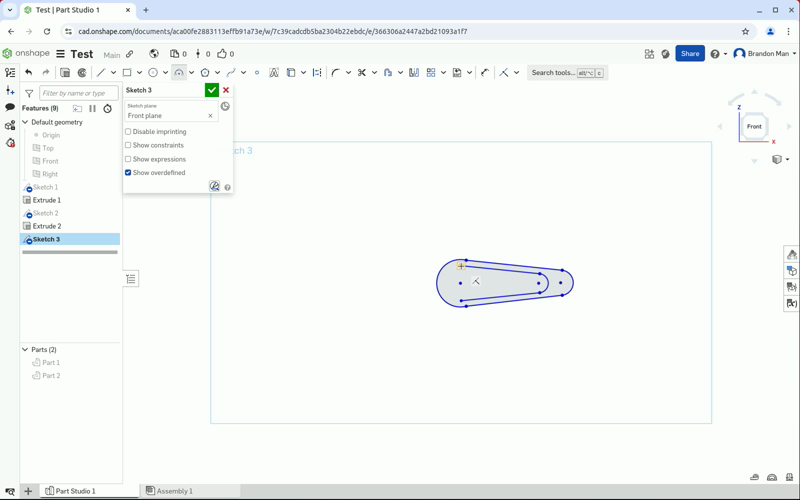
click(461, 265)
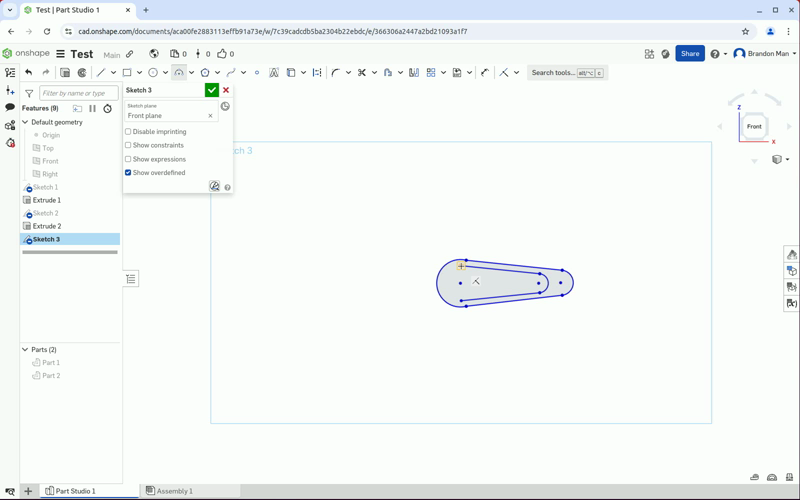
mouse_move(461, 300)
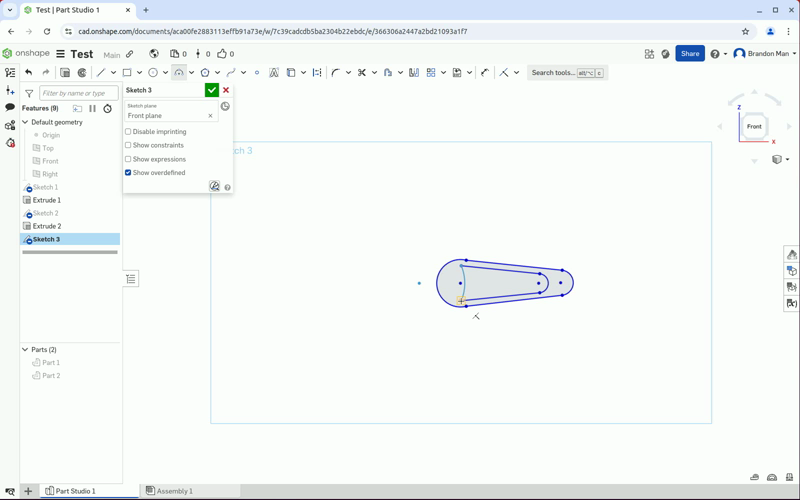
click(461, 300)
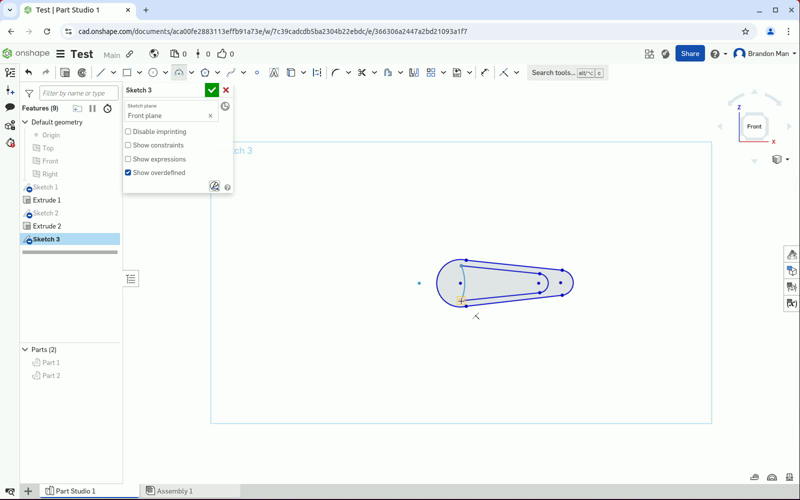
key_down(shift)
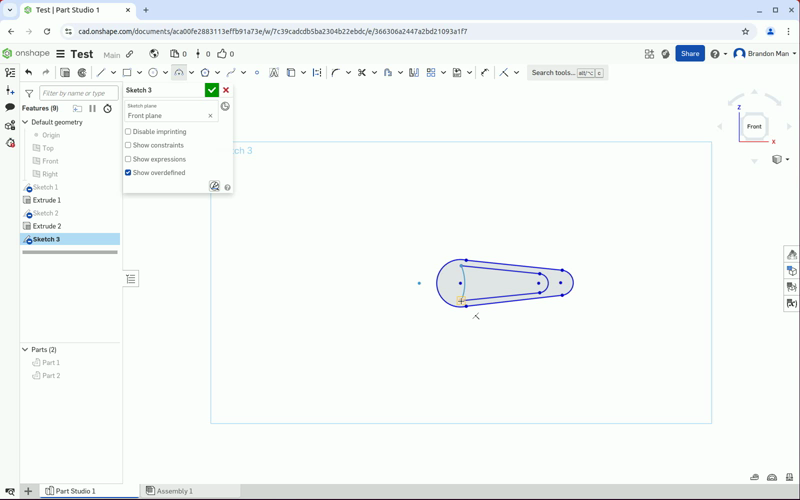
mouse_move(443, 283)
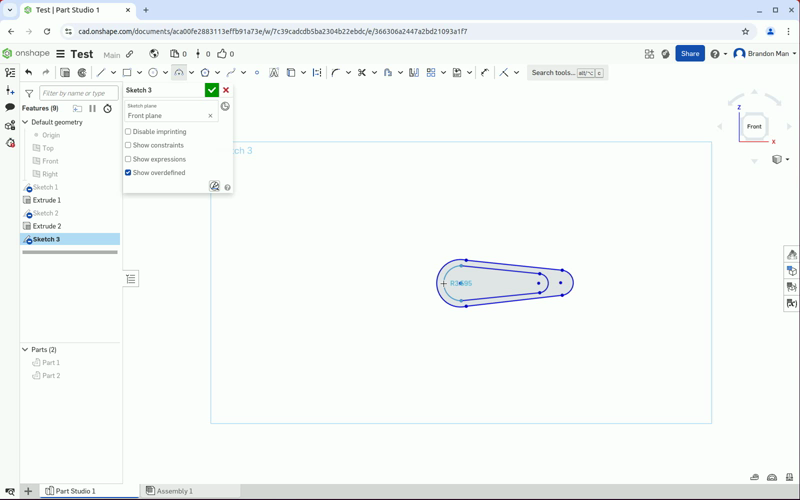
click(443, 283)
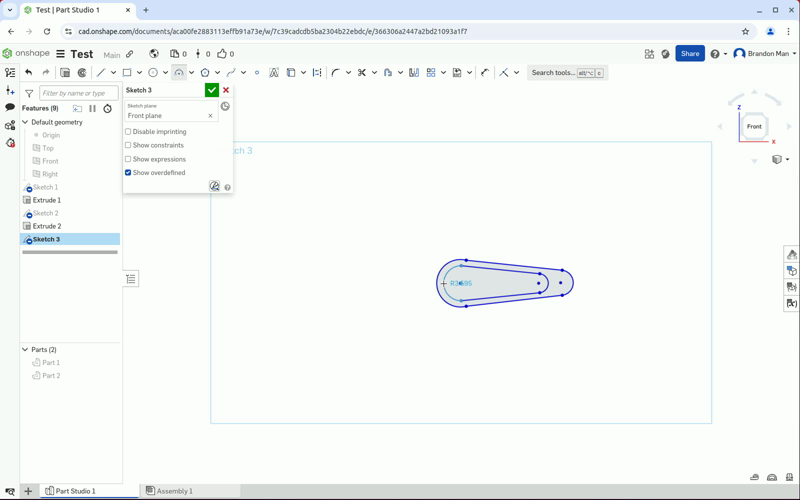
key_up(shift)
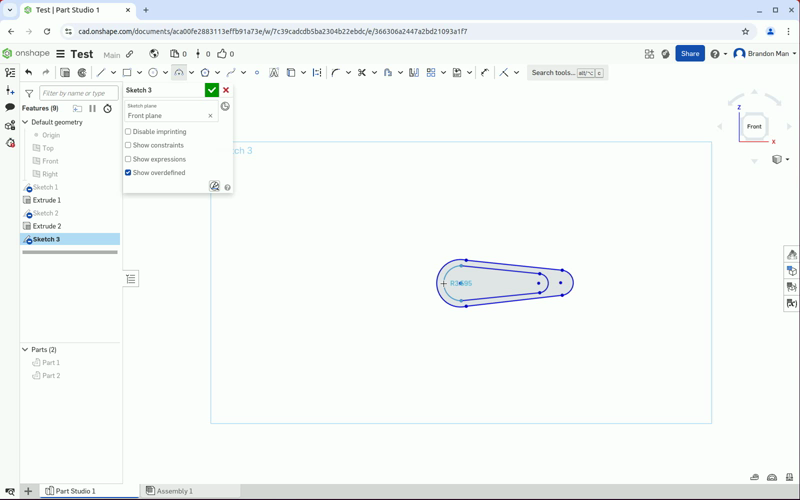
key(esc)
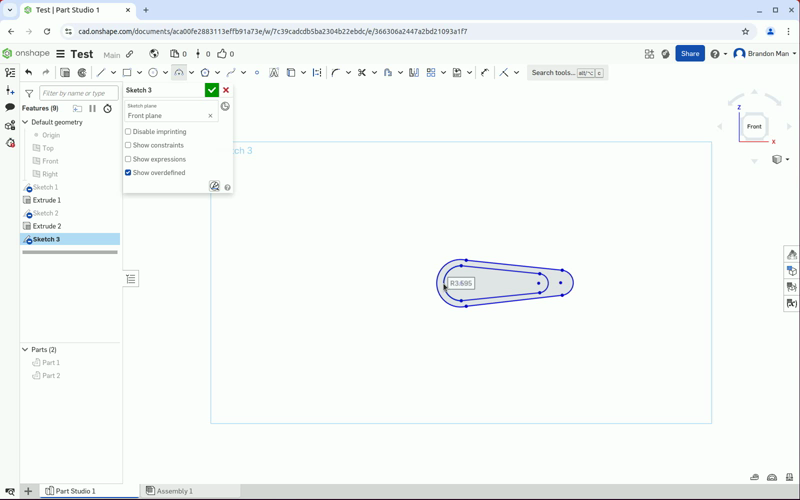
mouse_move(549, 275)
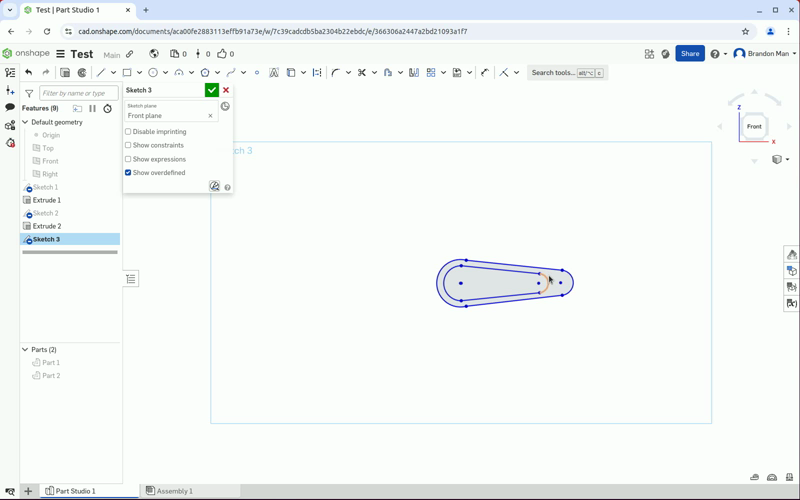
click(549, 275)
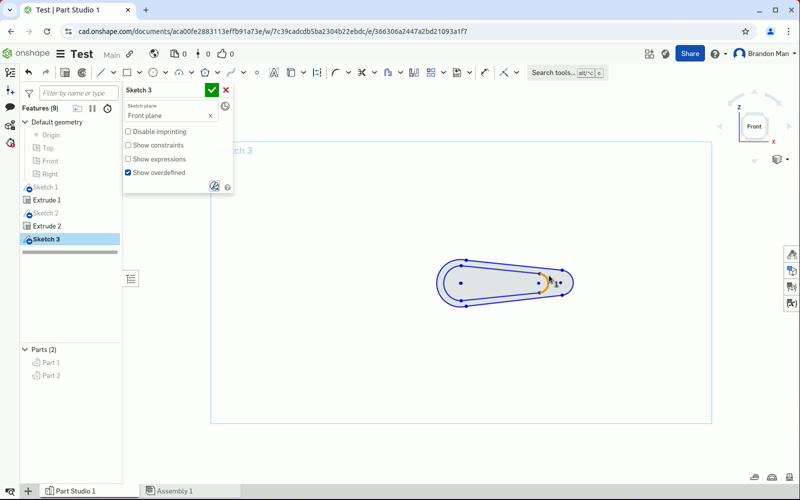
mouse_move(73, 352)
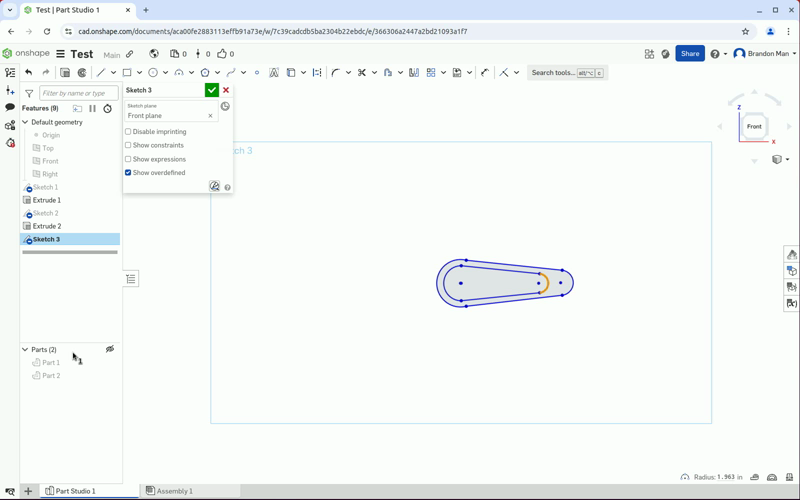
key(shift+y)
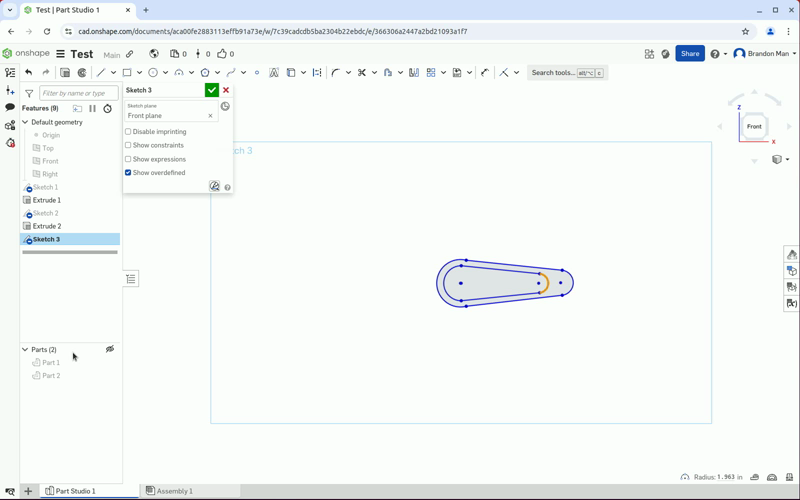
key(shift+e)
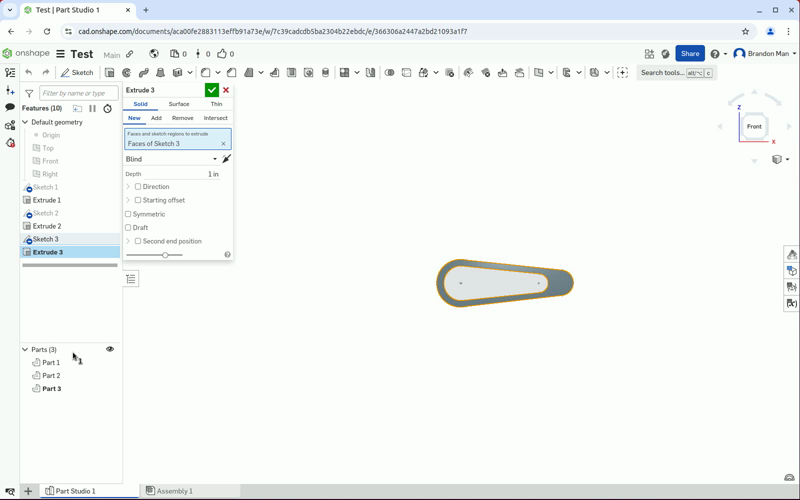
mouse_move(143, 106)
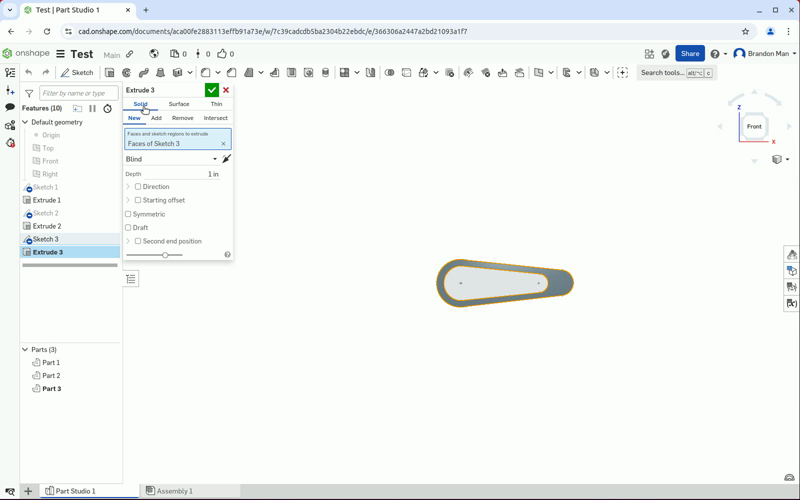
click(143, 106)
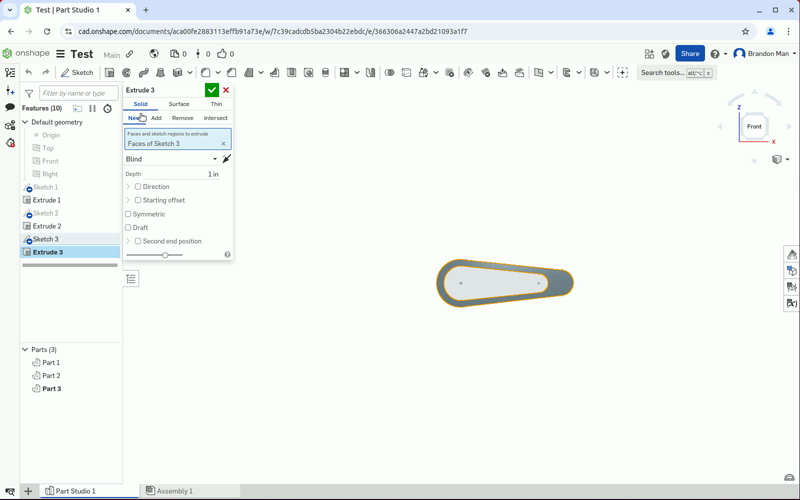
mouse_move(137, 120)
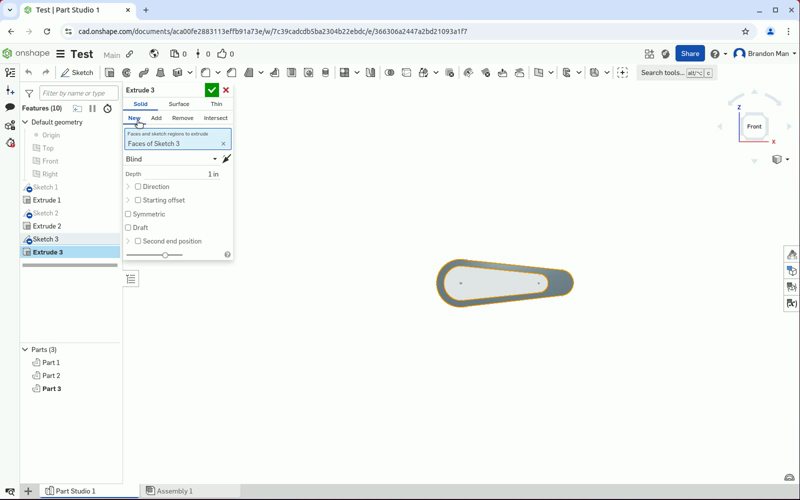
click(137, 120)
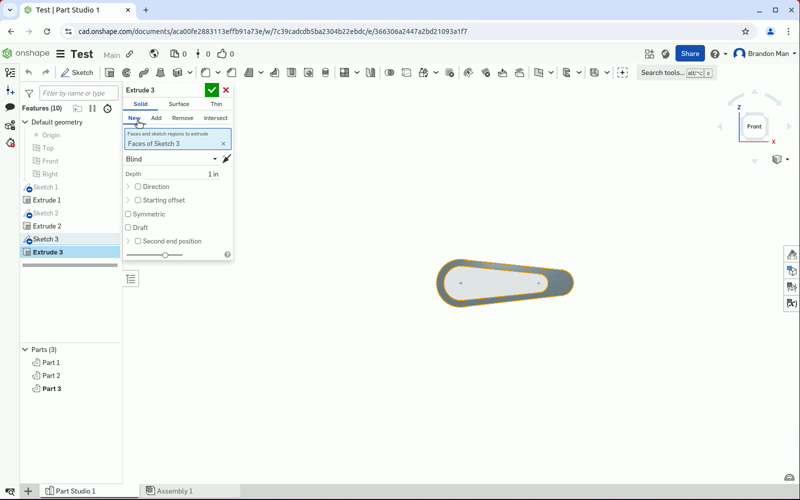
key(tab, 4)
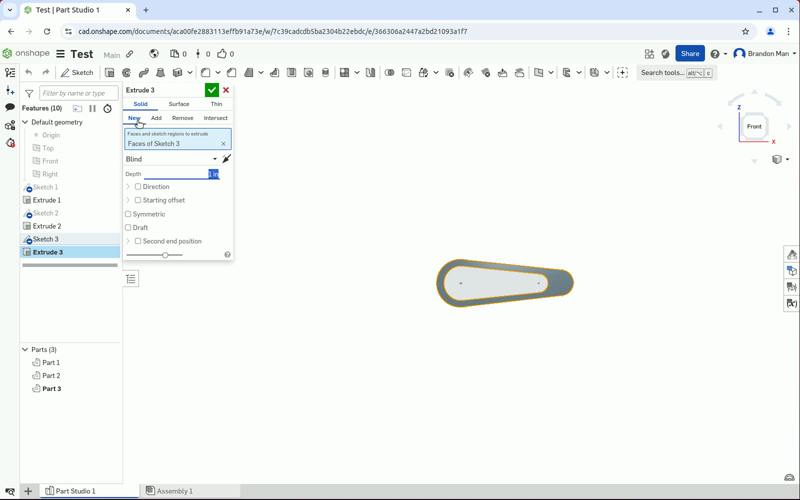
text(0.963)
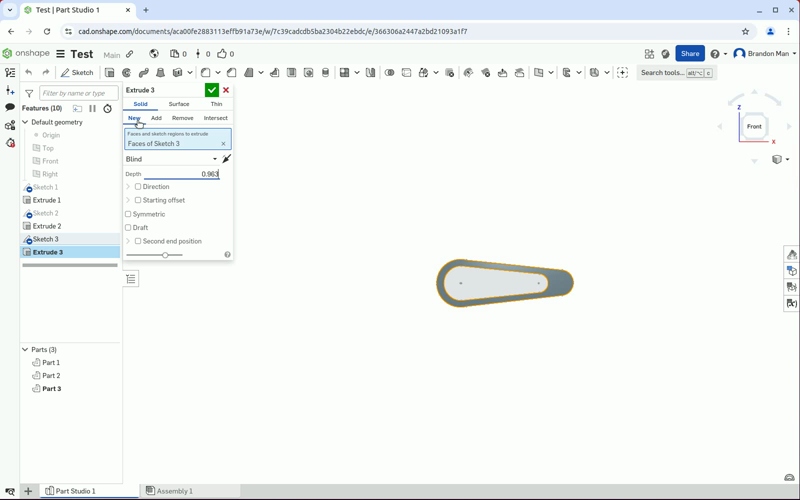
key(enter)
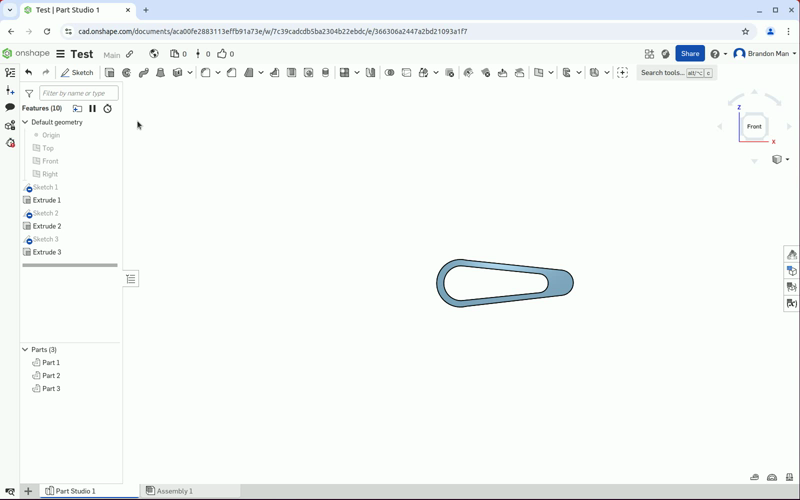
key(shift+h)
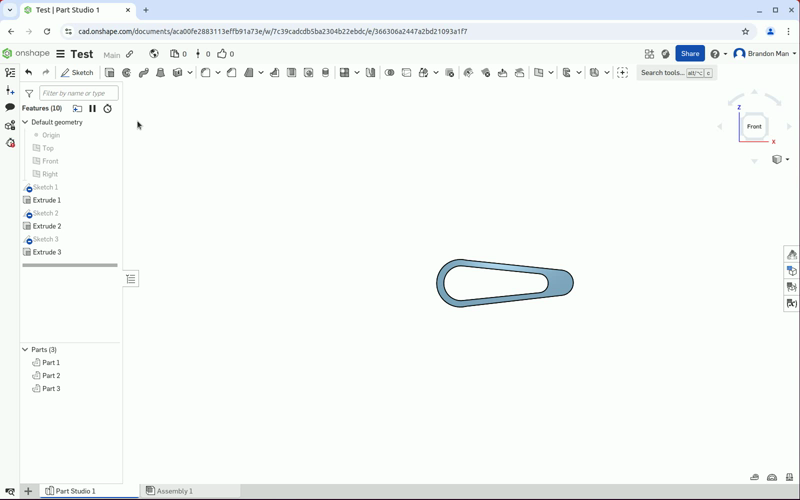
key(shift+h)
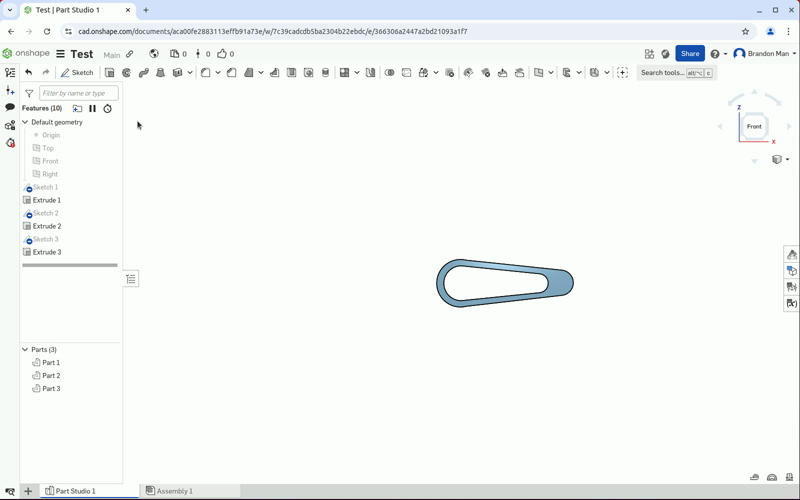
mouse_move(73, 189)
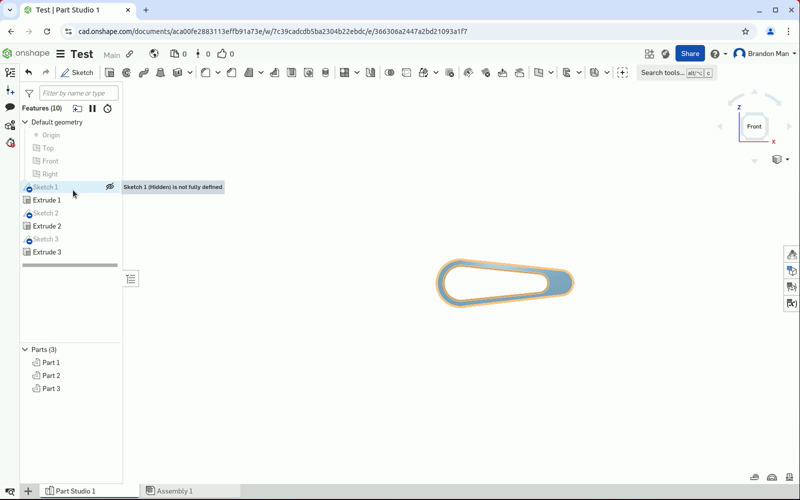
click(73, 189)
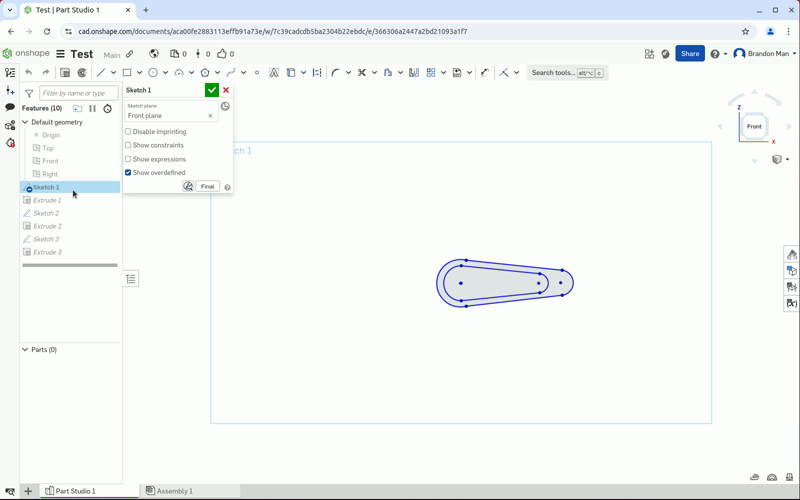
mouse_move(229, 92)
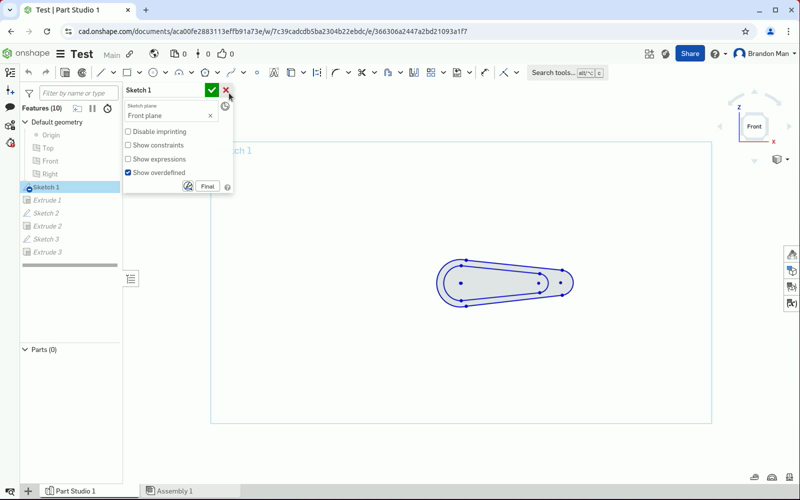
click(229, 92)
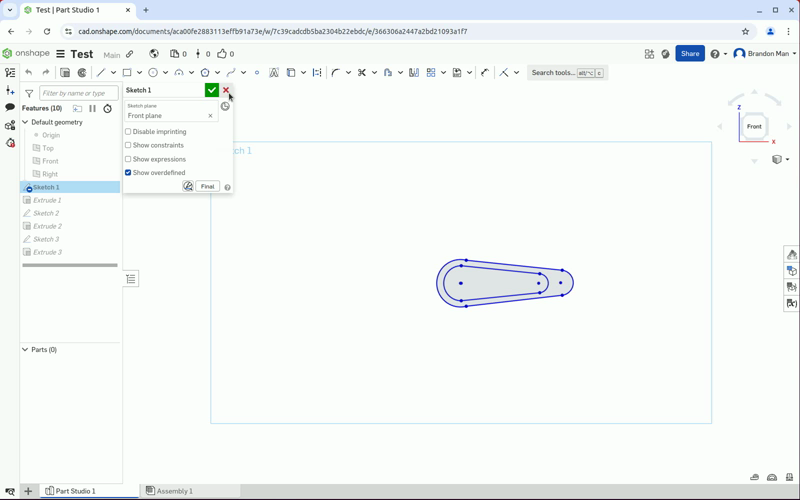
key(shift+s)
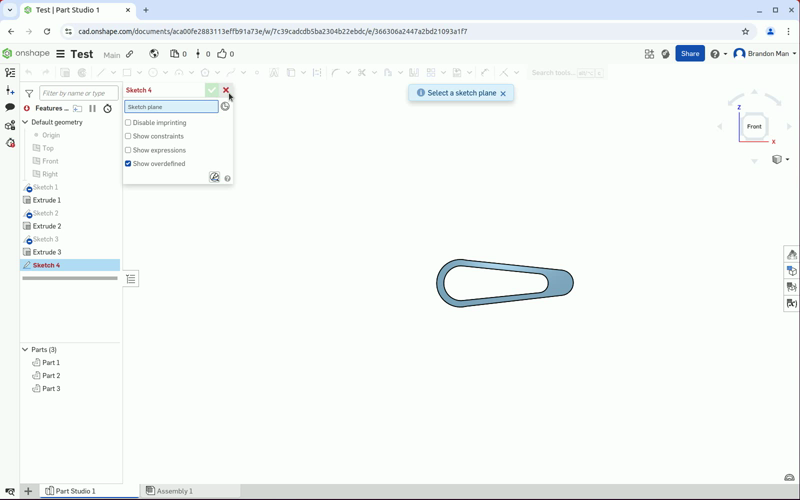
mouse_move(73, 163)
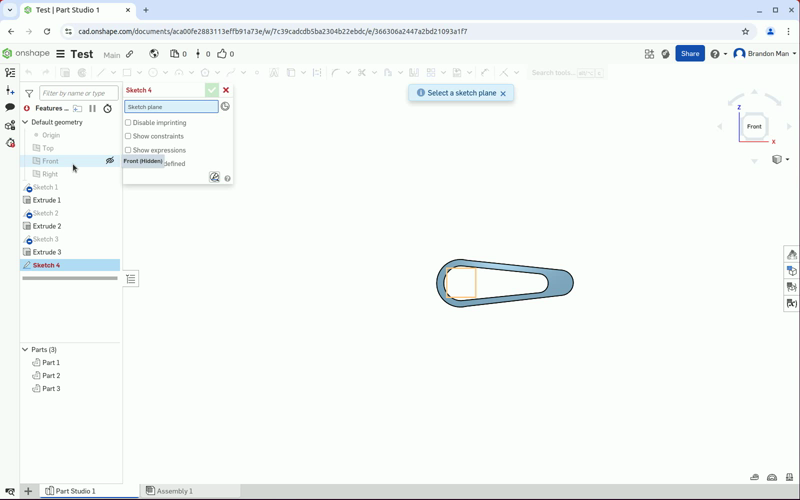
click(73, 163)
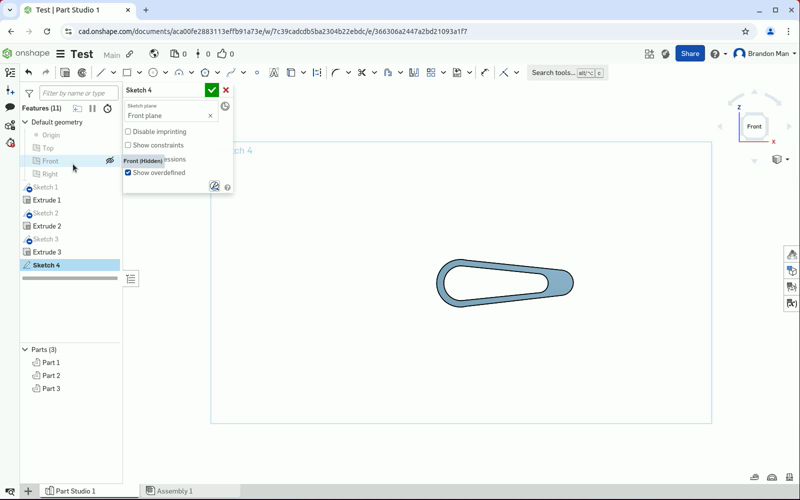
mouse_move(73, 352)
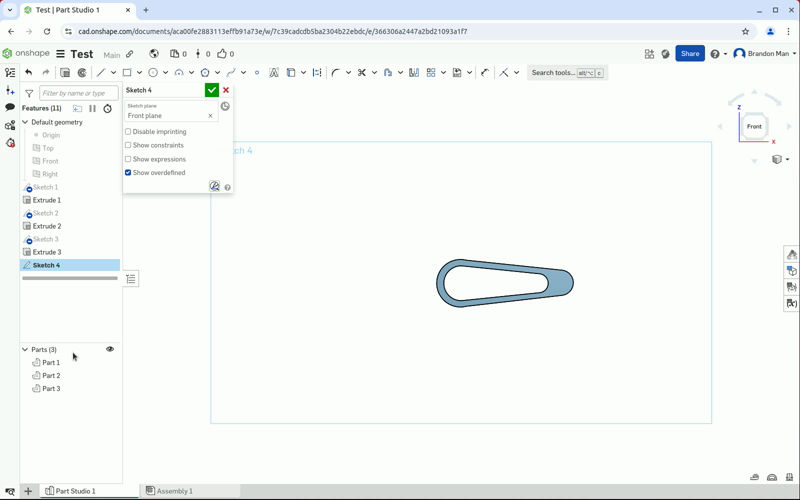
key(y)
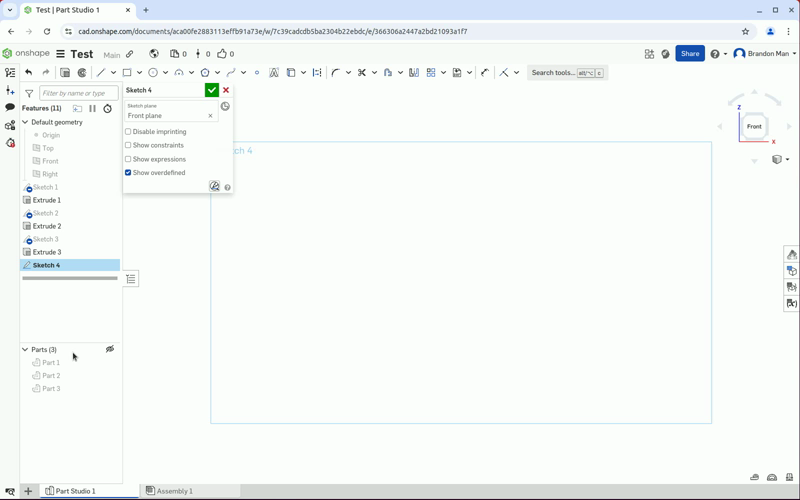
key(l)
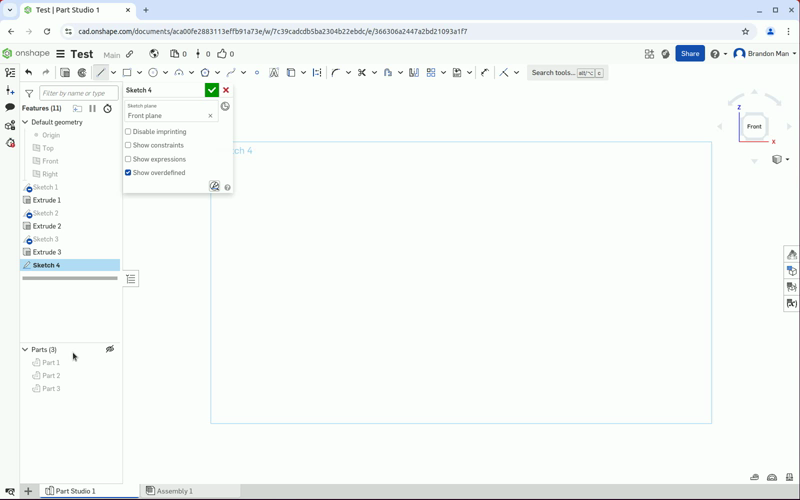
key_down(shift)
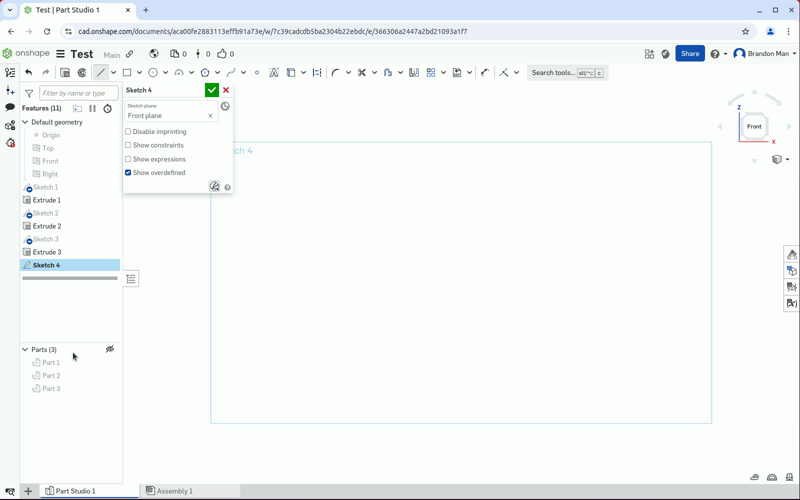
mouse_move(466, 306)
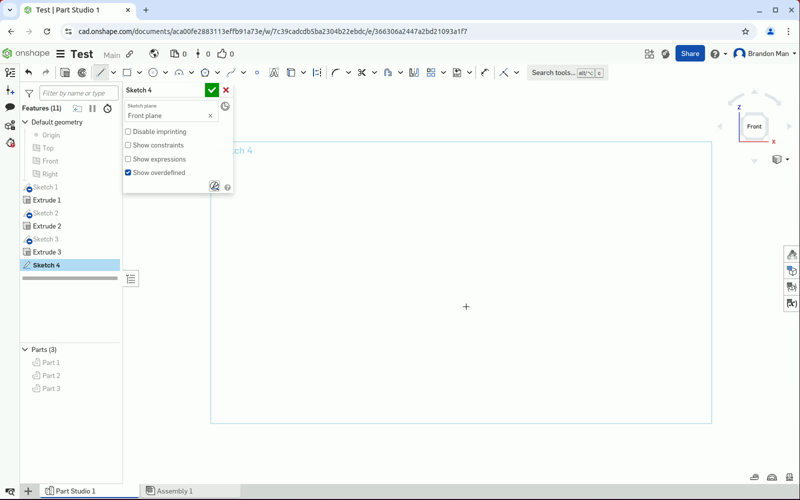
click(466, 306)
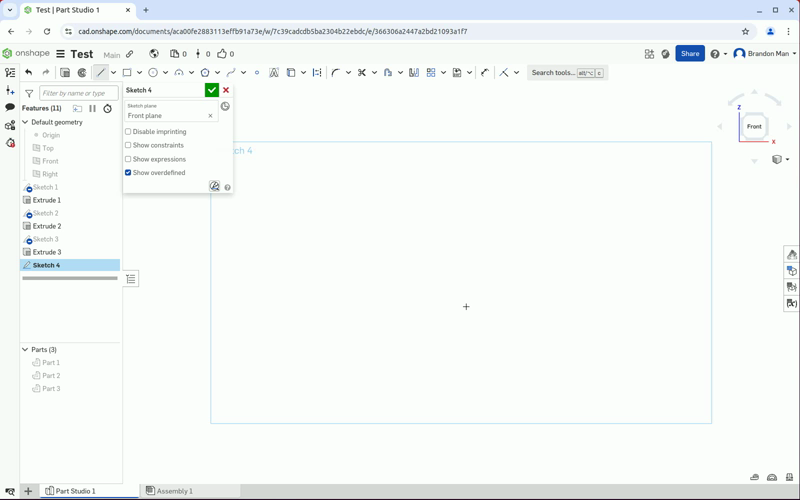
key_up(shift)
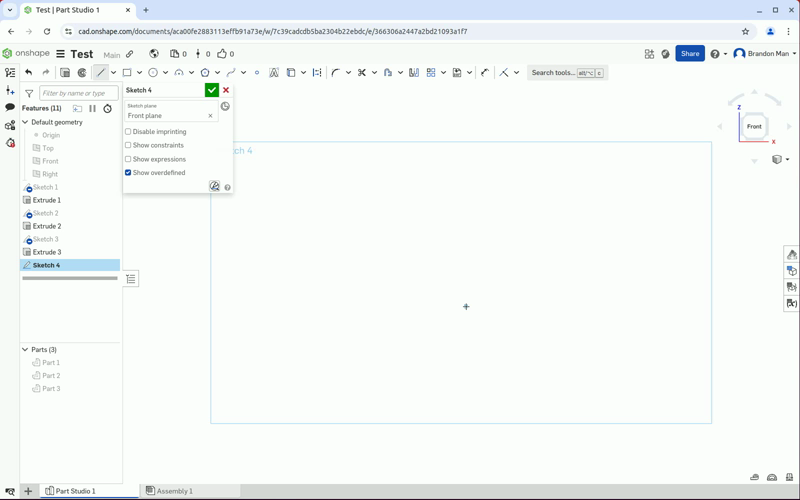
key_down(shift)
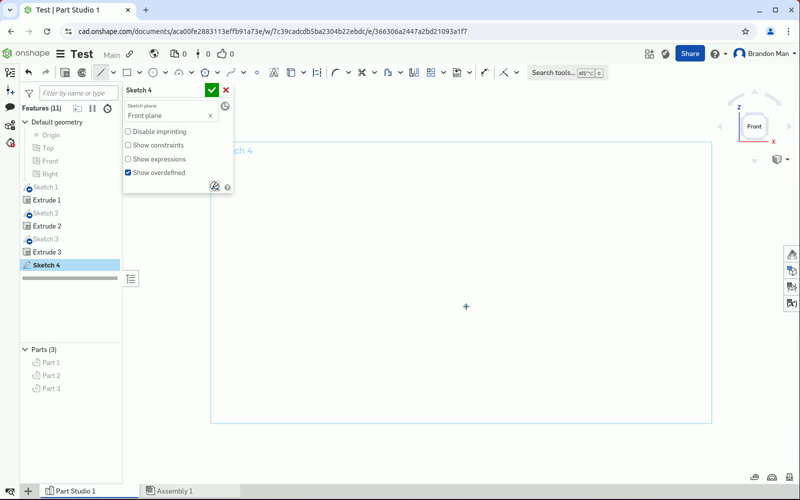
mouse_move(562, 295)
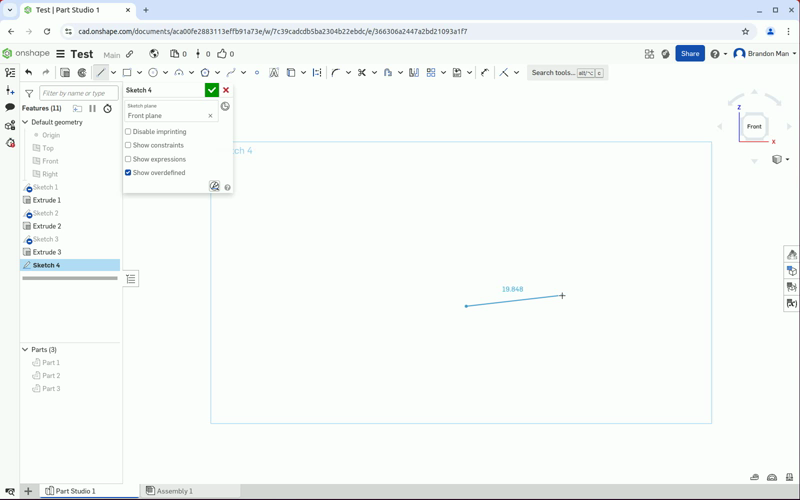
click(562, 295)
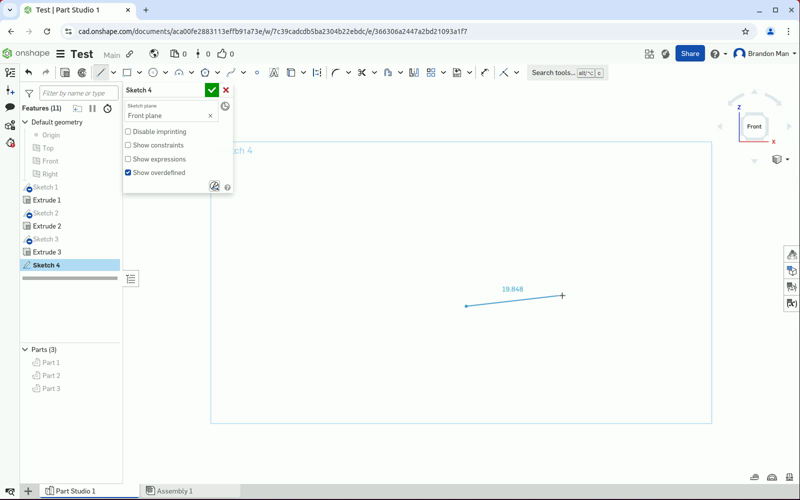
key_up(shift)
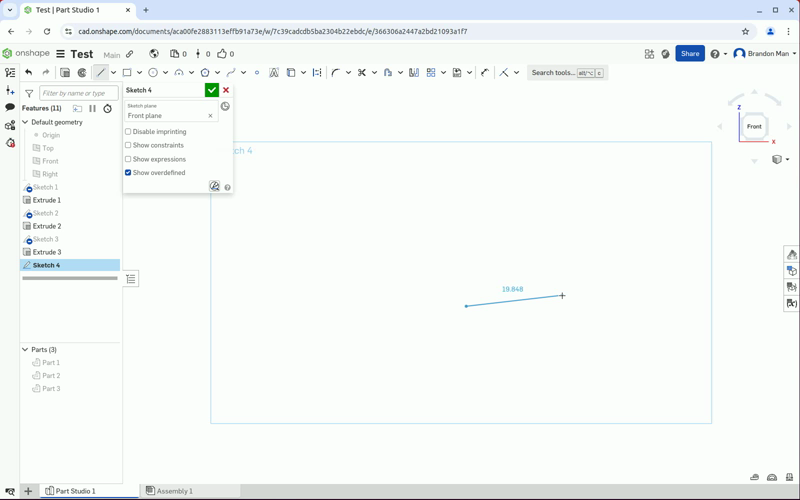
key(esc)
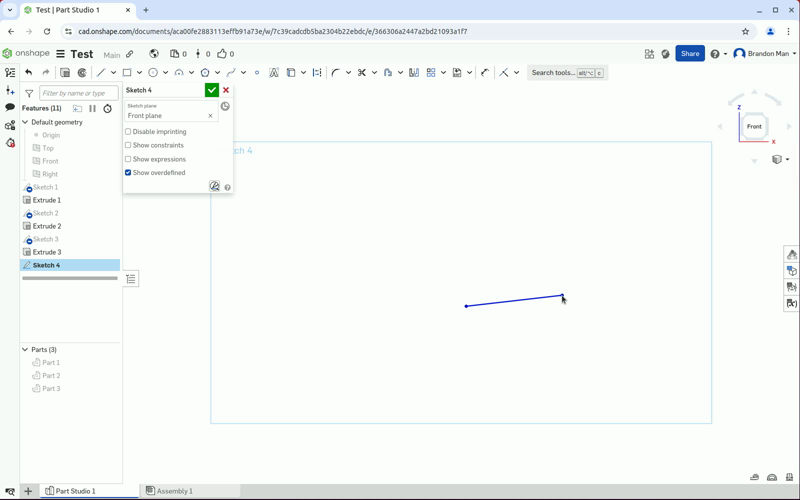
key(a)
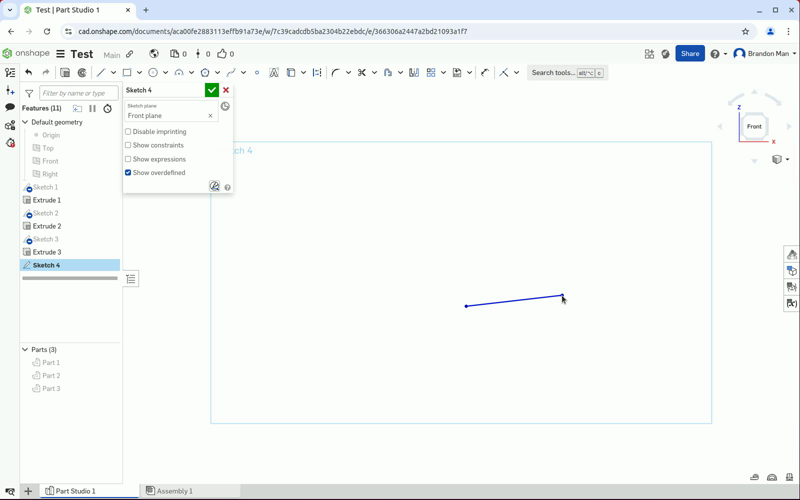
mouse_move(562, 295)
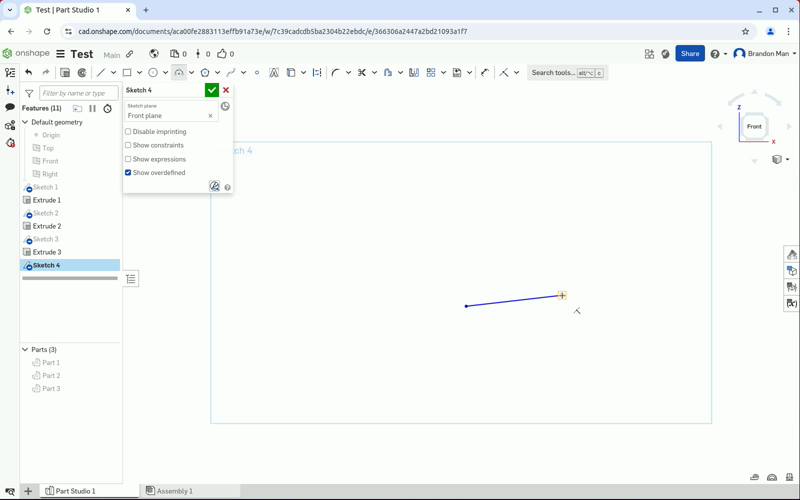
click(562, 295)
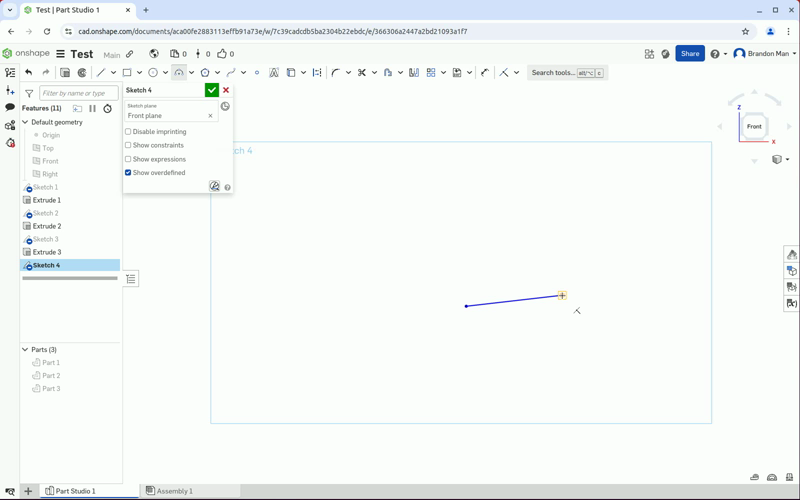
key_down(shift)
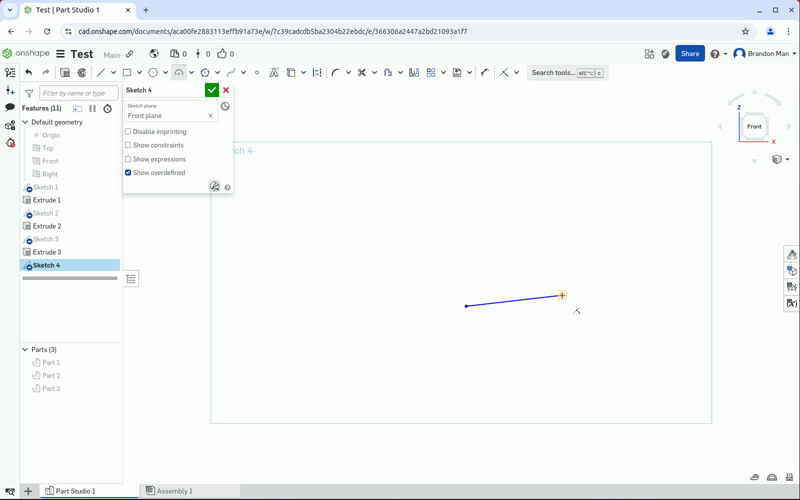
mouse_move(562, 270)
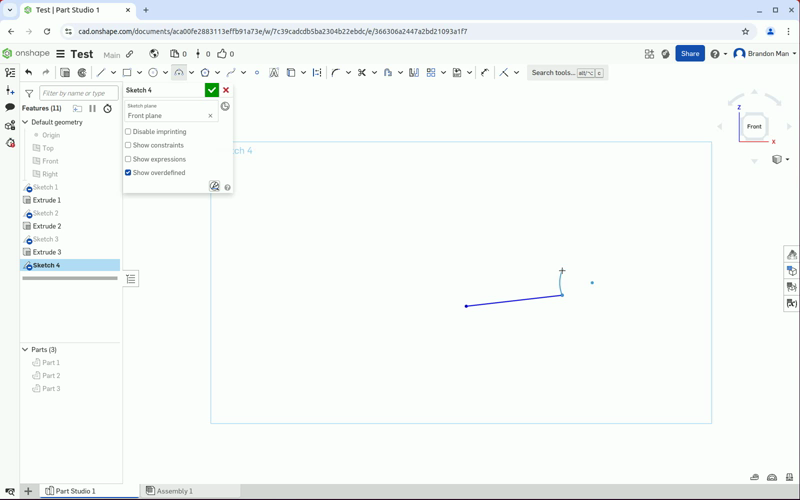
click(562, 270)
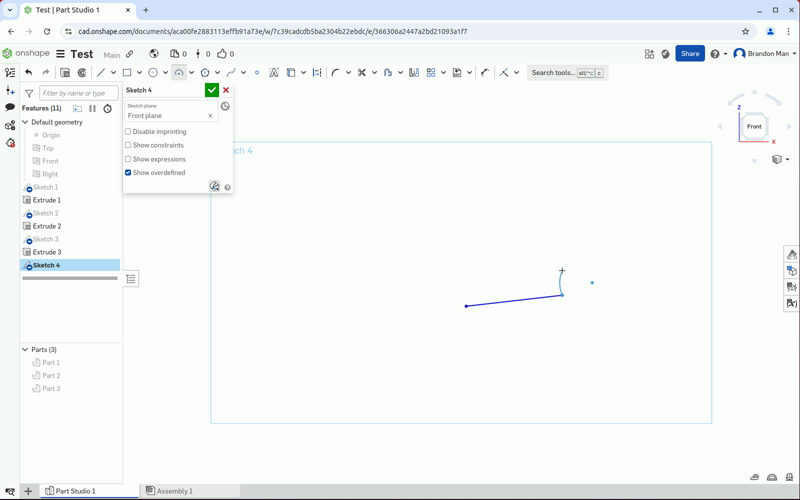
mouse_move(573, 282)
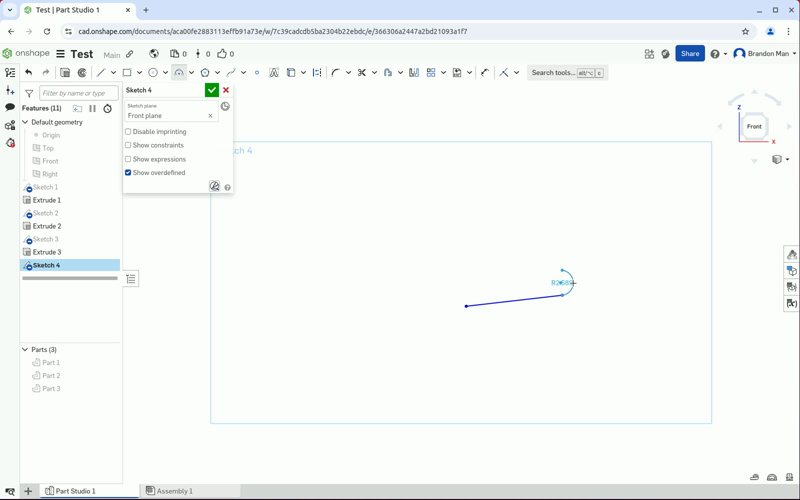
click(573, 282)
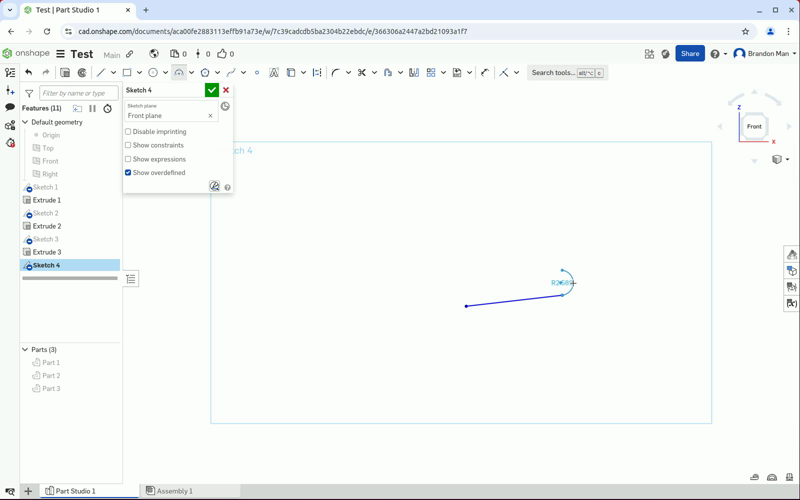
key_up(shift)
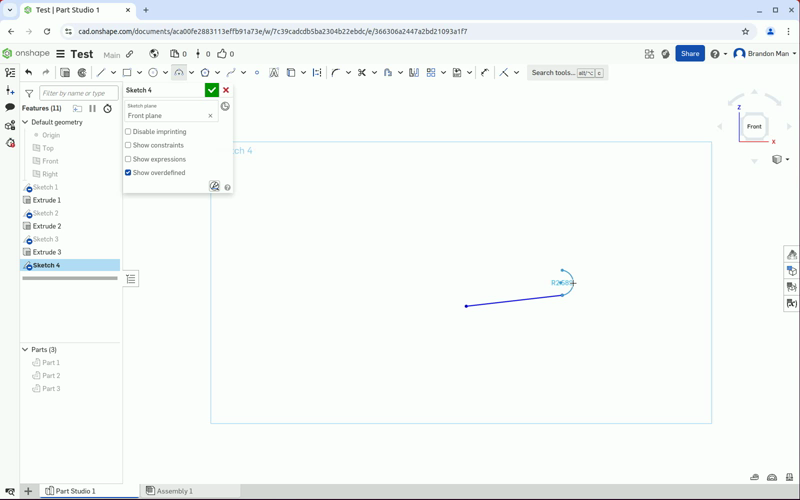
key(esc)
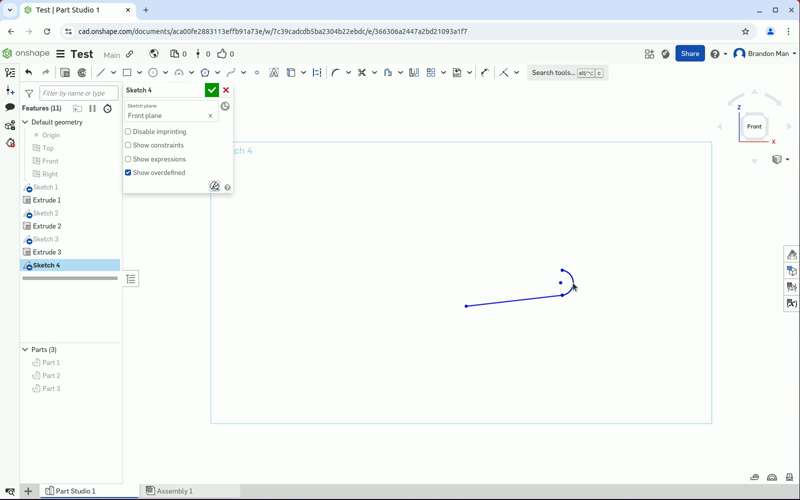
key(l)
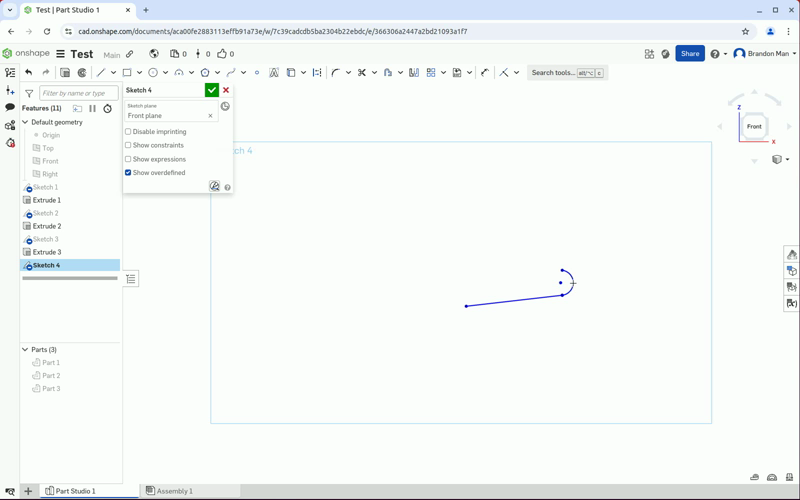
mouse_move(562, 270)
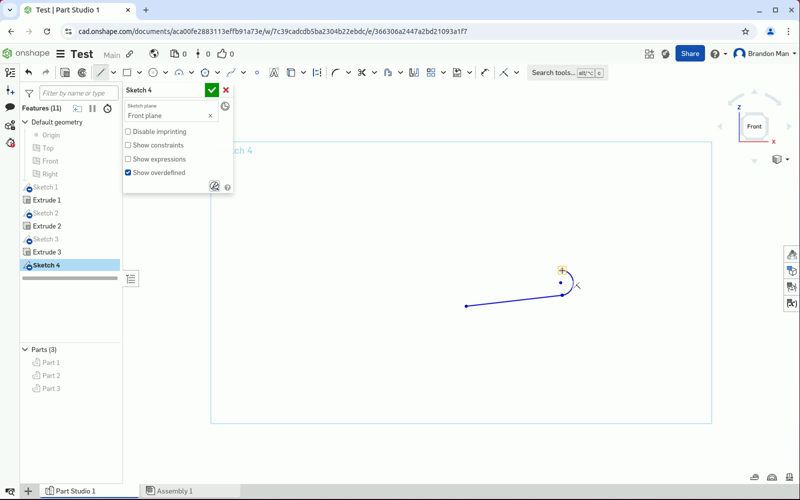
click(562, 270)
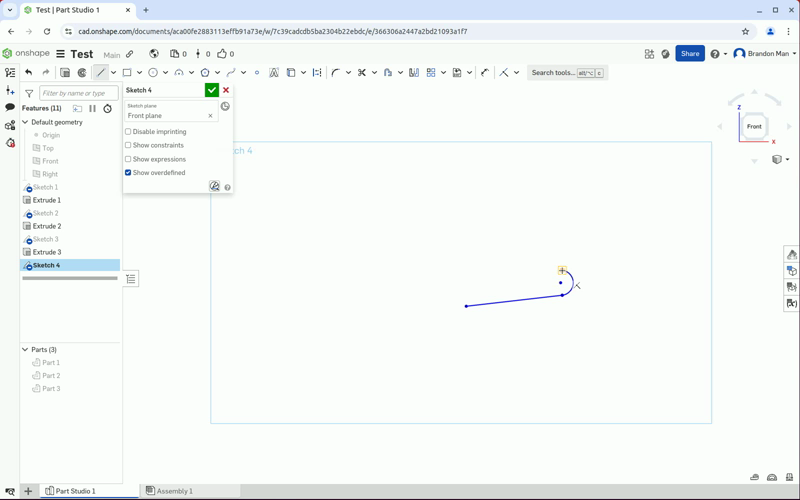
key_down(shift)
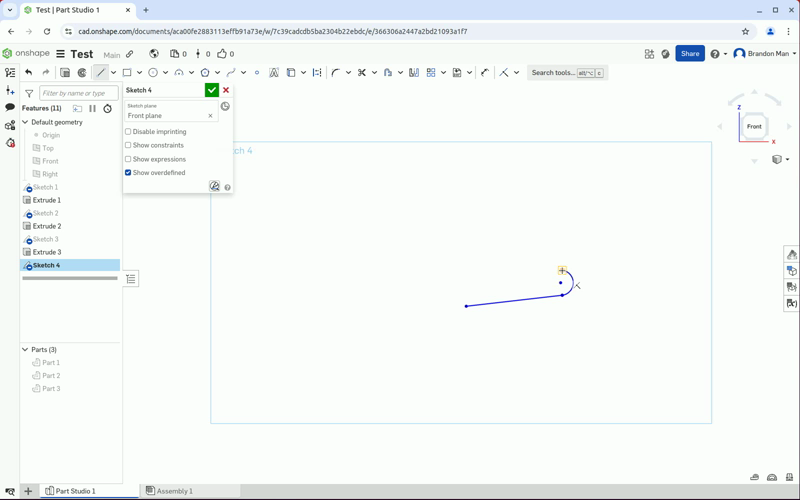
mouse_move(466, 260)
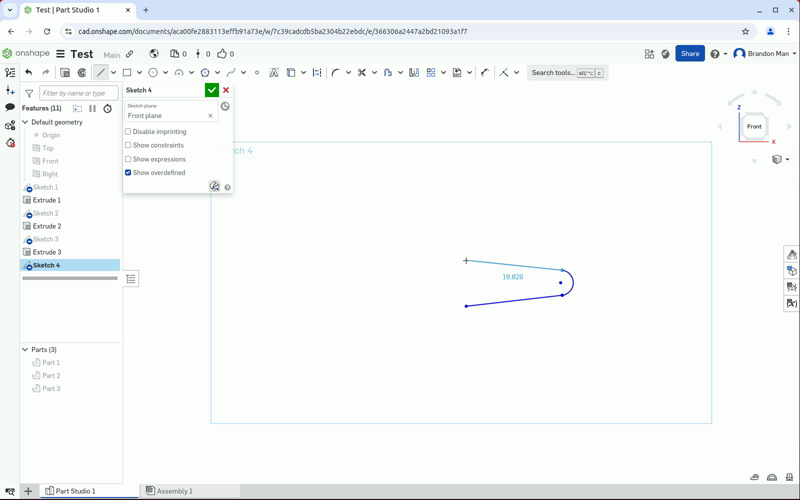
click(466, 260)
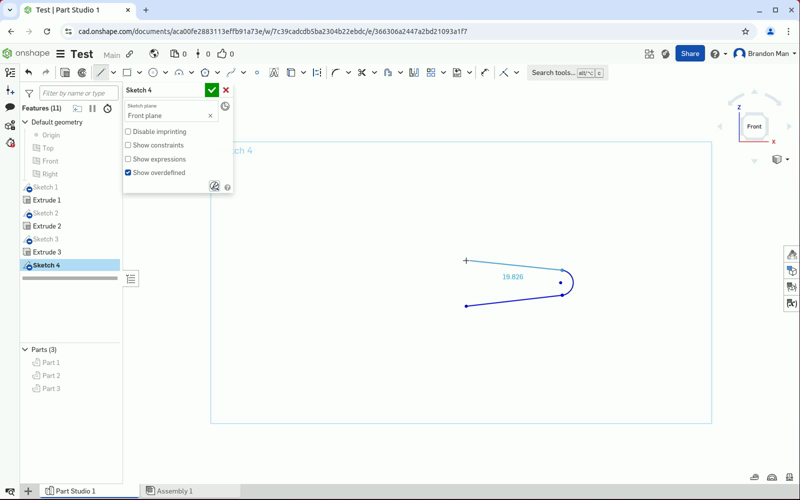
key_up(shift)
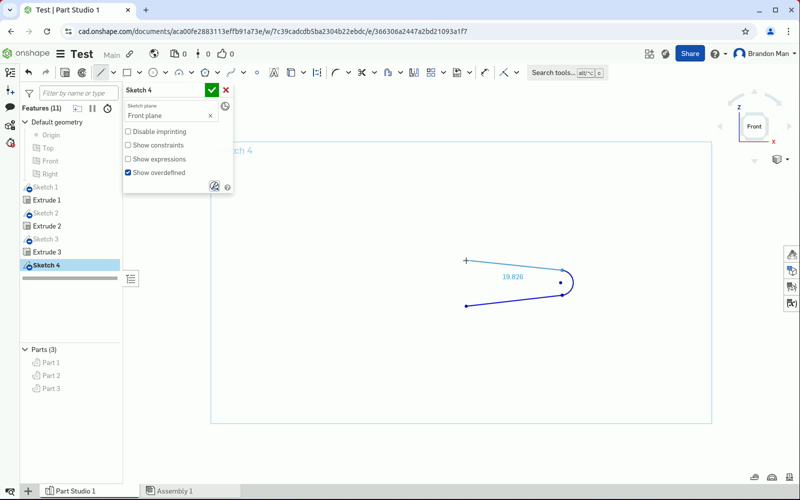
key(esc)
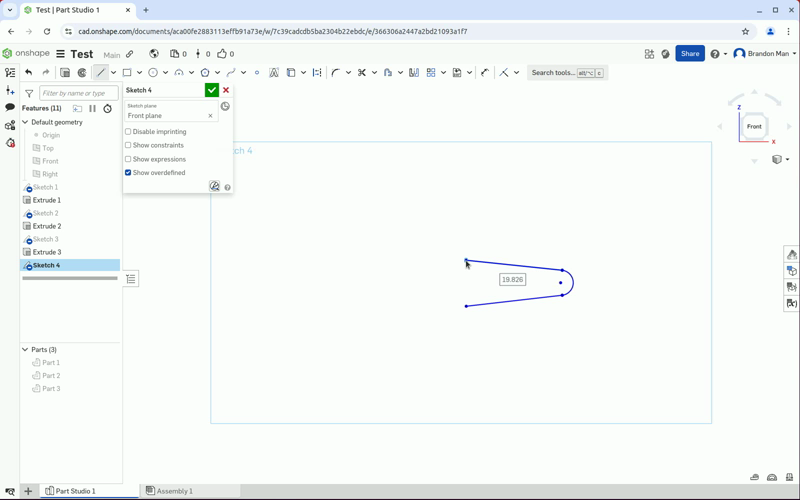
key(a)
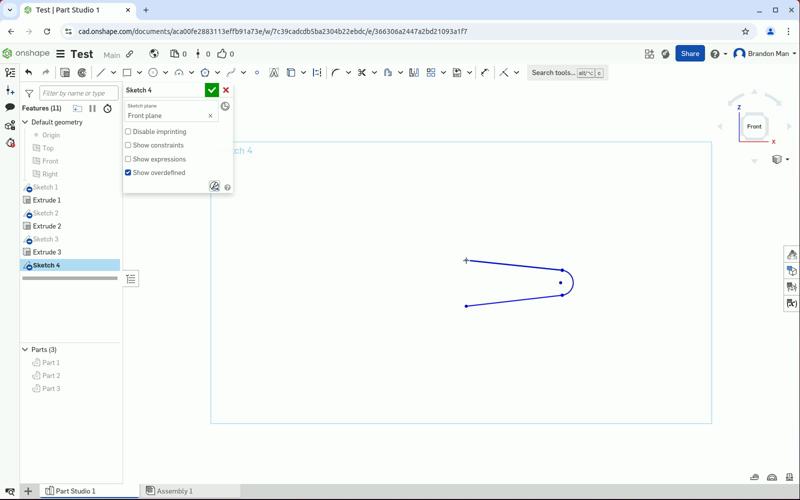
mouse_move(466, 260)
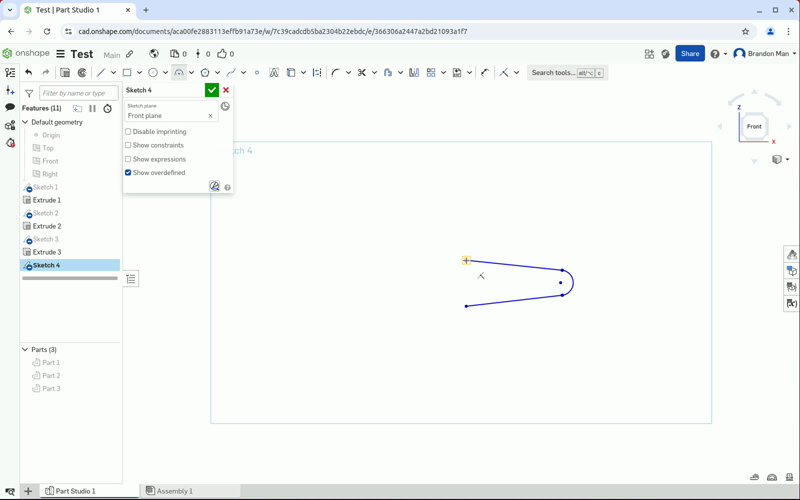
click(466, 260)
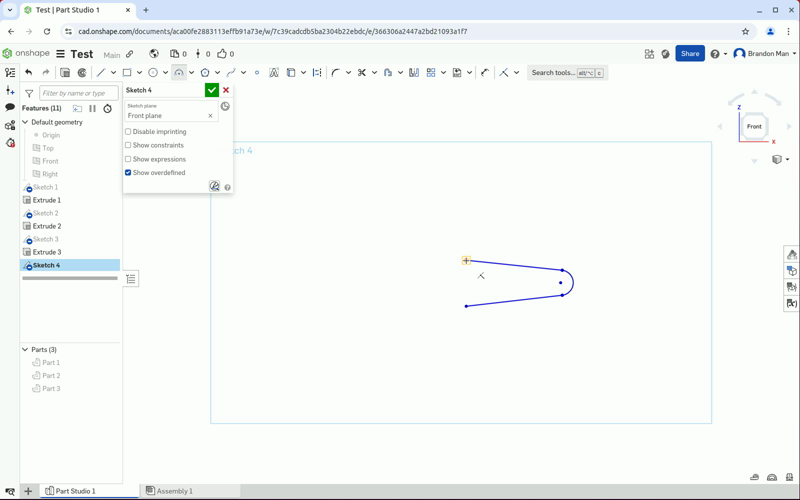
mouse_move(466, 306)
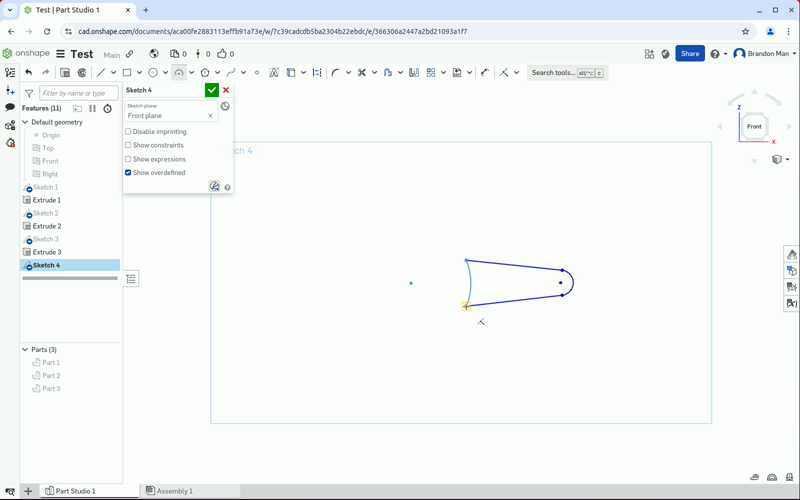
click(466, 306)
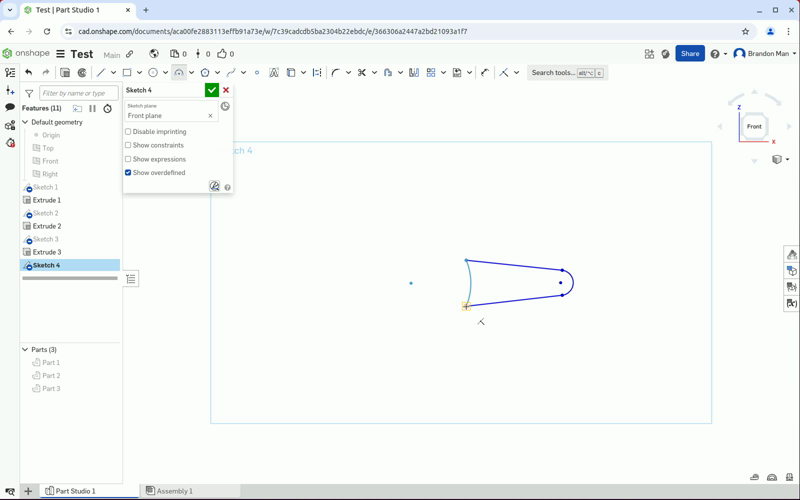
key_down(shift)
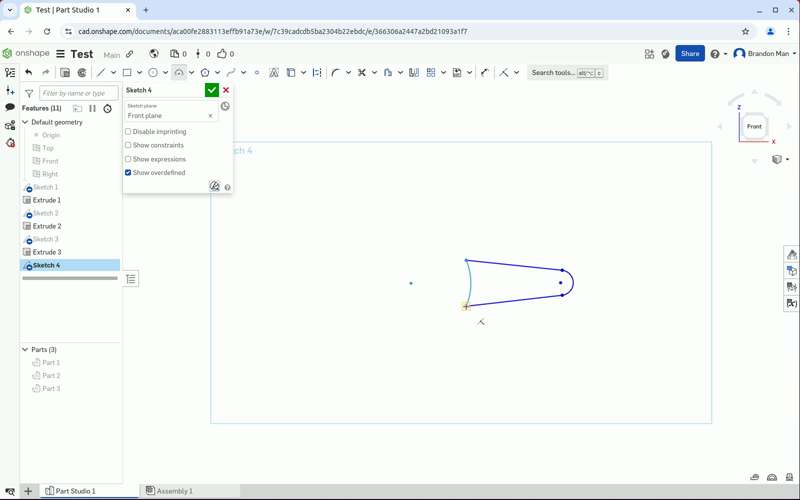
mouse_move(436, 283)
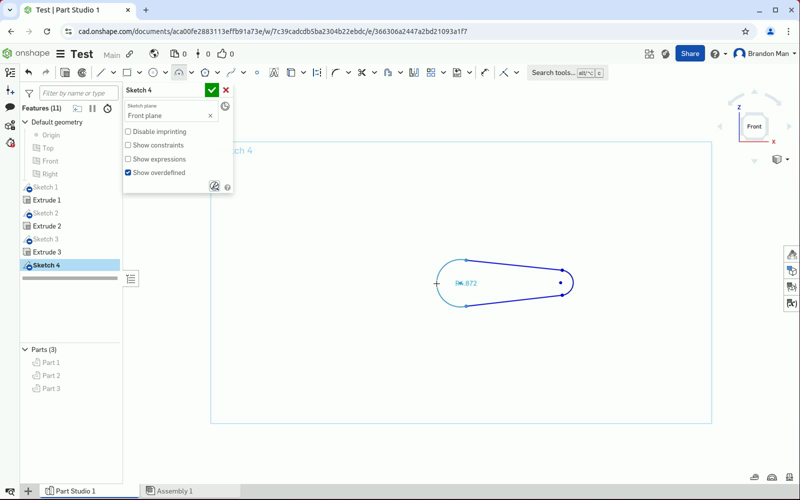
click(436, 283)
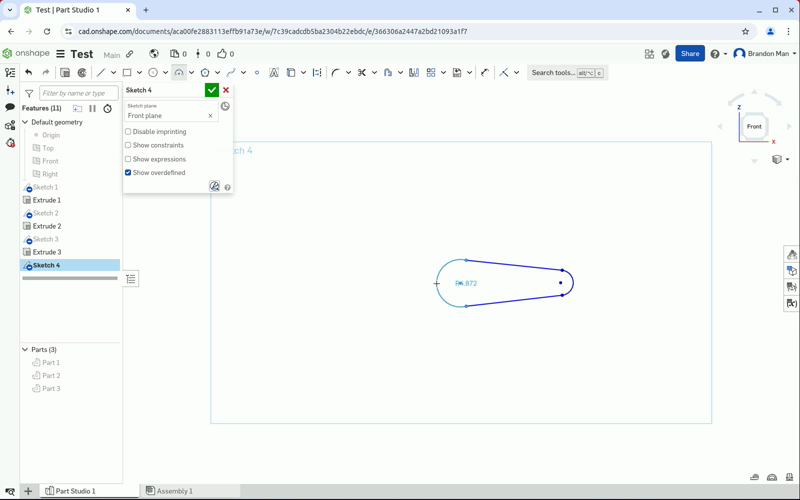
key_up(shift)
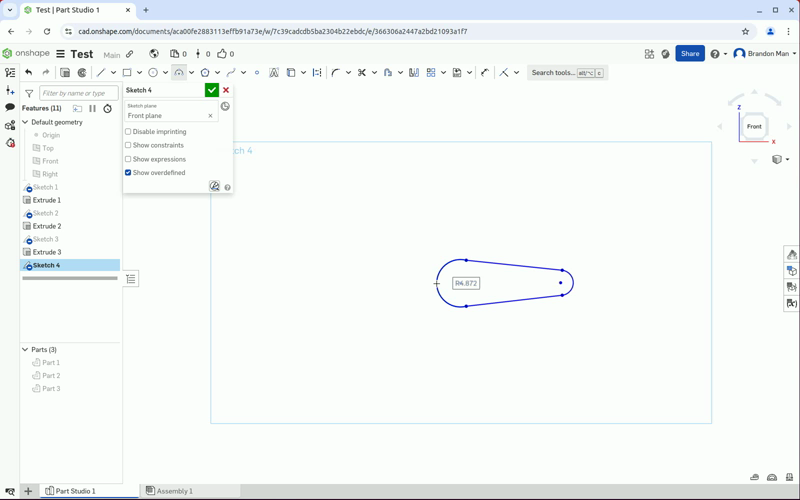
key(esc)
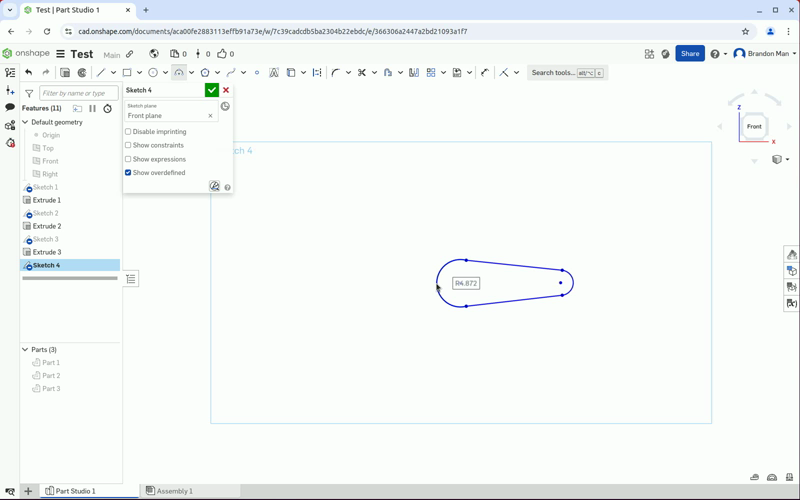
key(l)
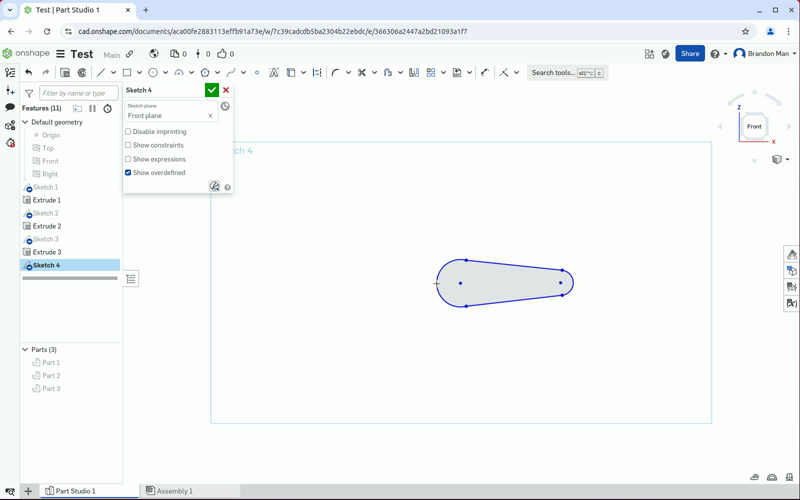
key_down(shift)
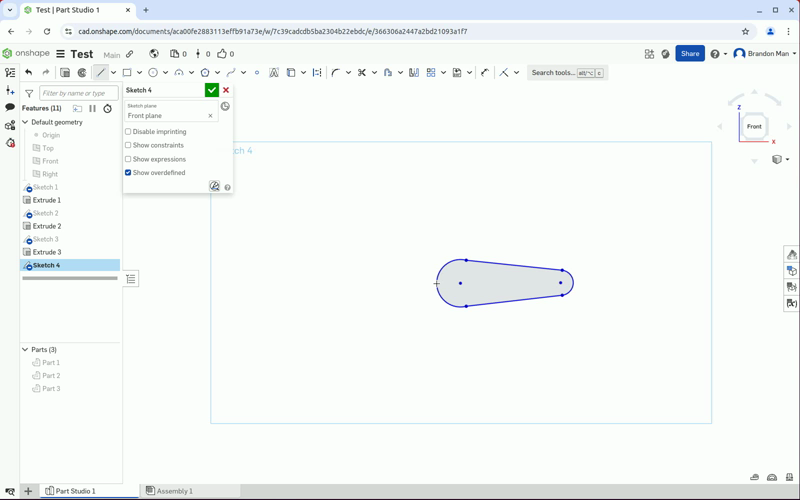
mouse_move(461, 300)
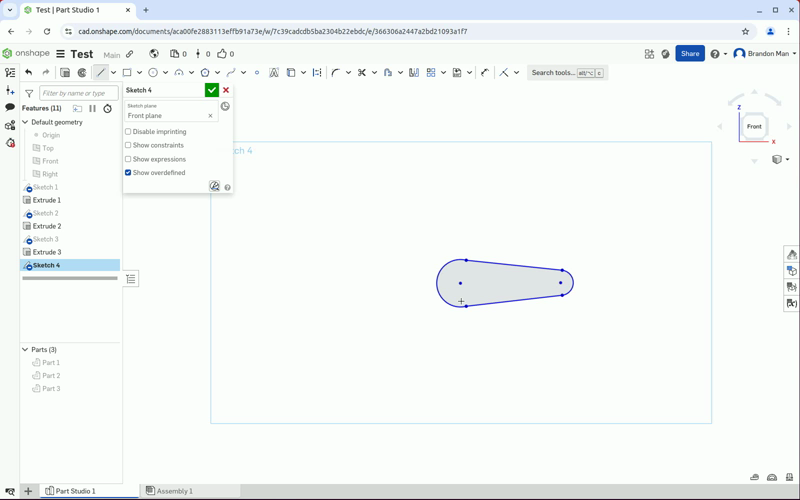
click(461, 300)
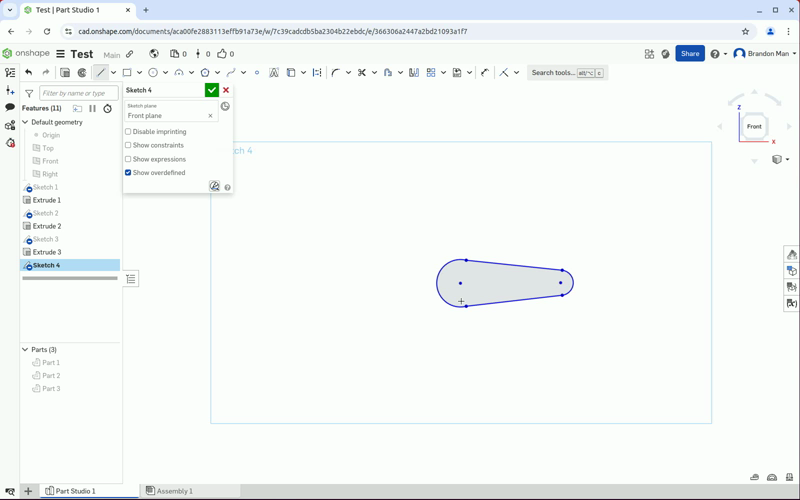
key_up(shift)
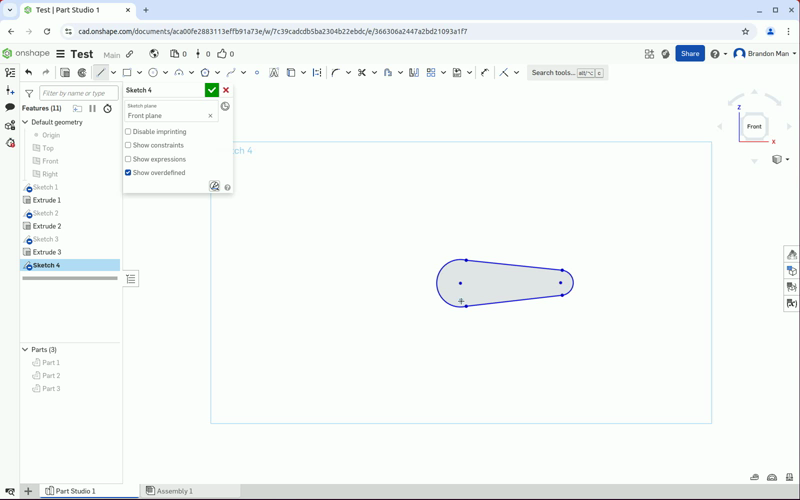
key_down(shift)
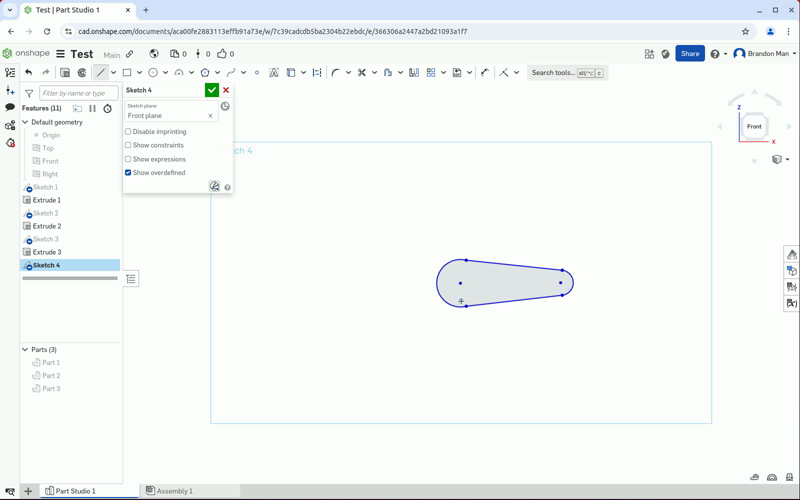
mouse_move(539, 292)
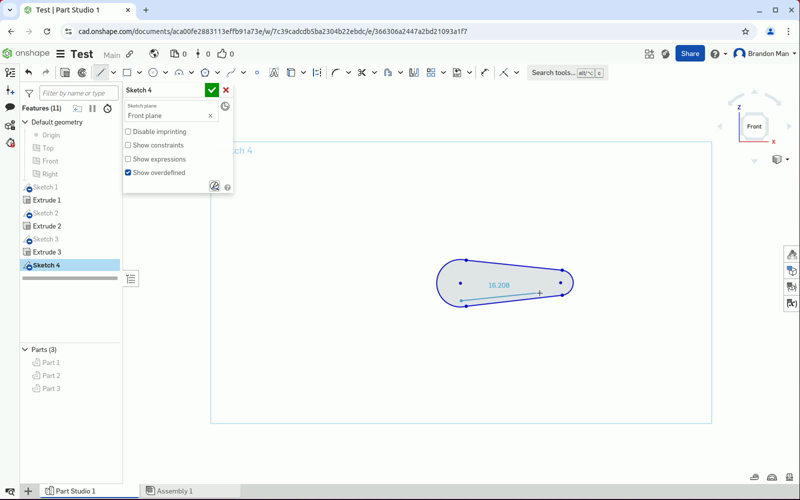
click(539, 292)
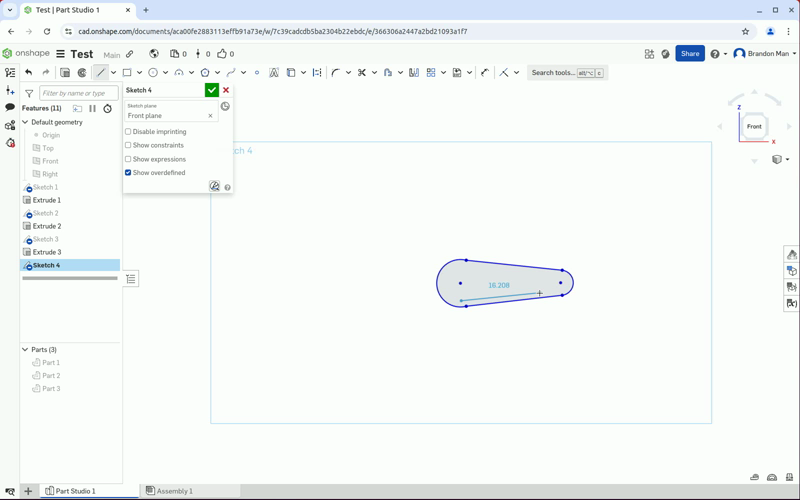
key_up(shift)
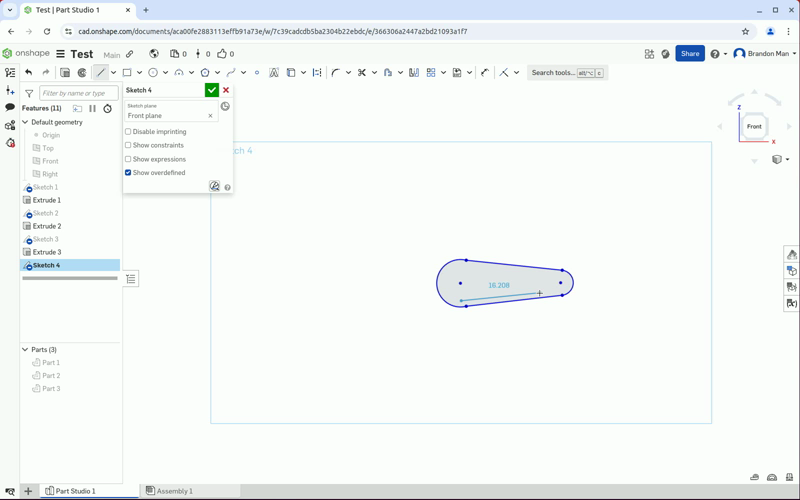
key(esc)
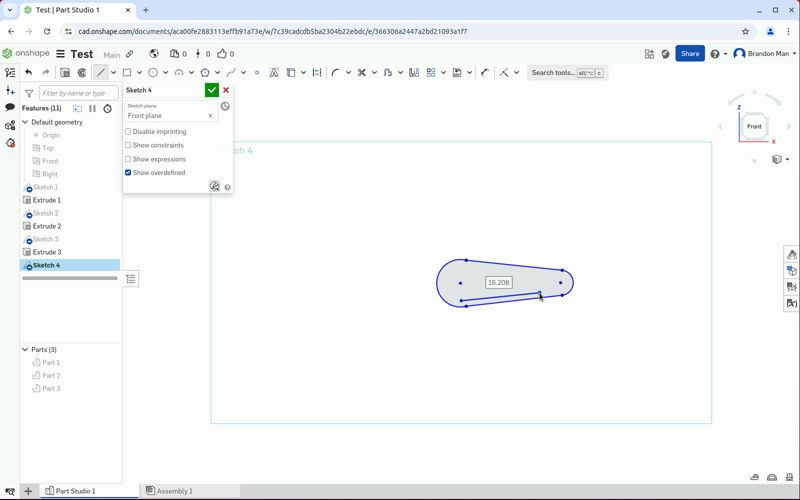
key(a)
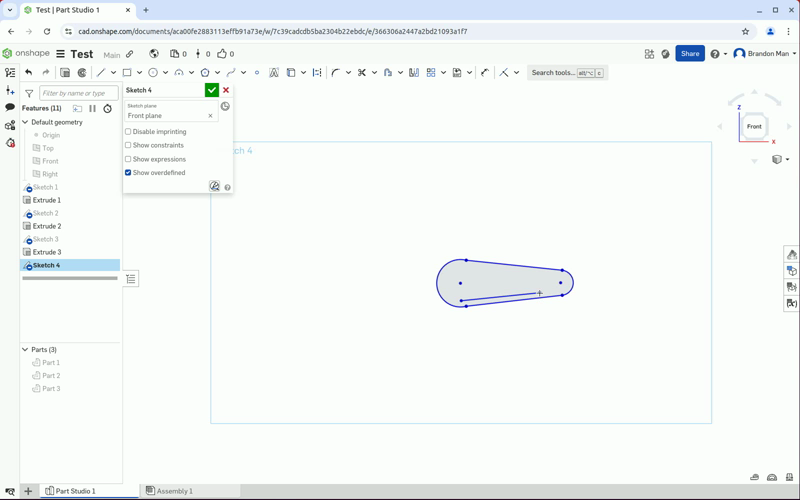
mouse_move(539, 292)
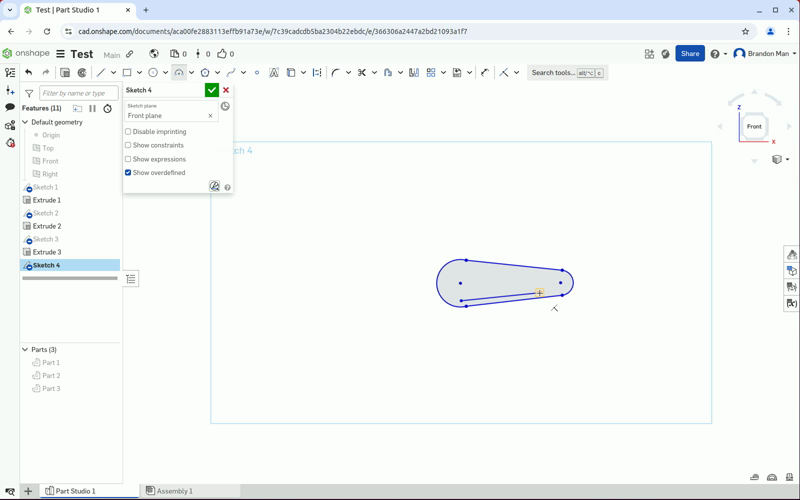
click(539, 292)
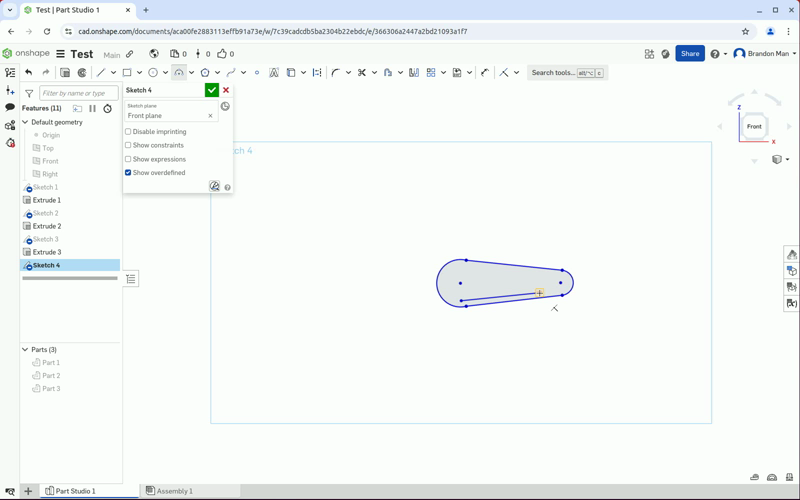
key_down(shift)
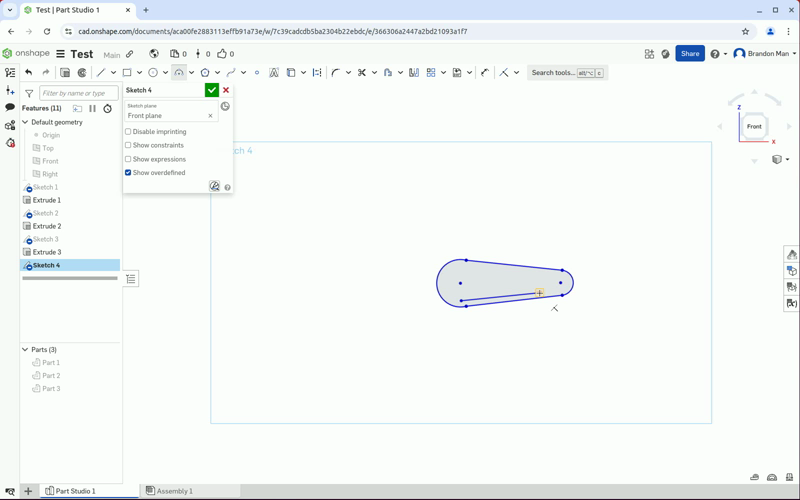
mouse_move(539, 273)
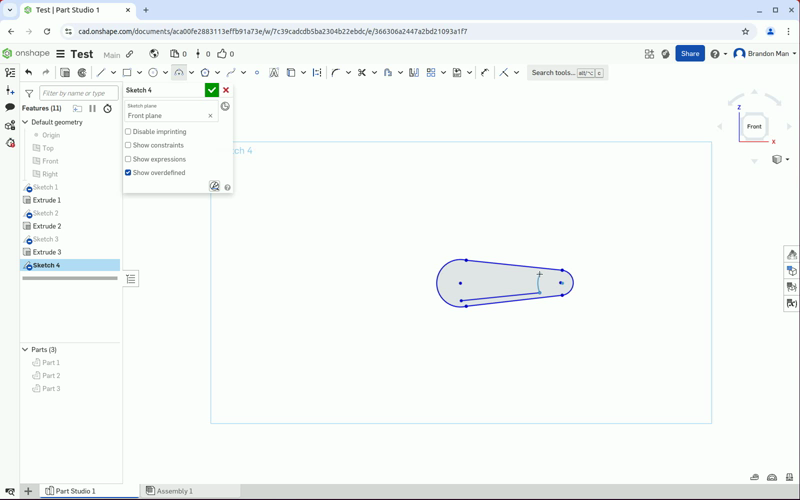
click(539, 273)
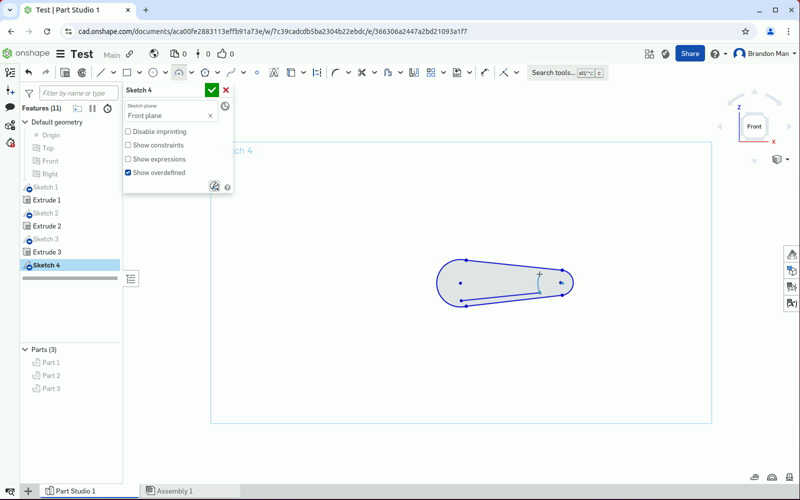
mouse_move(548, 283)
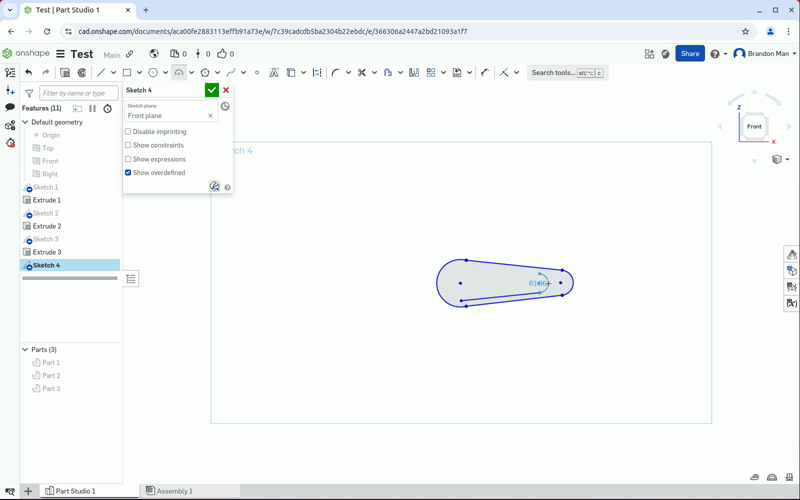
click(548, 283)
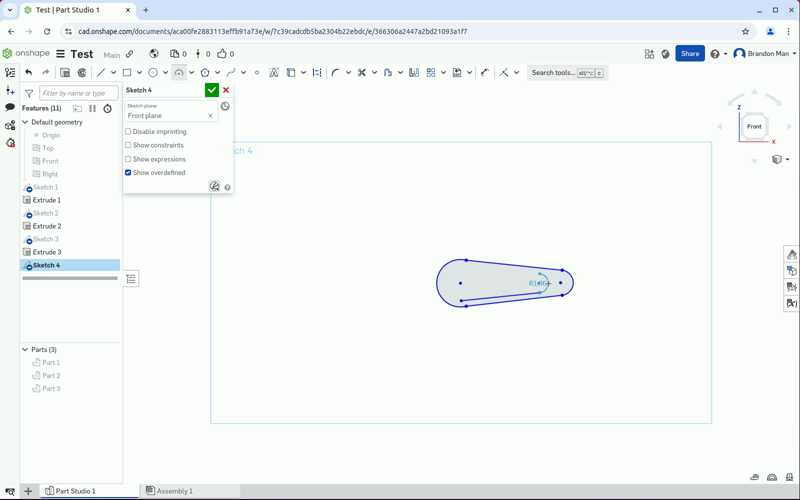
key_up(shift)
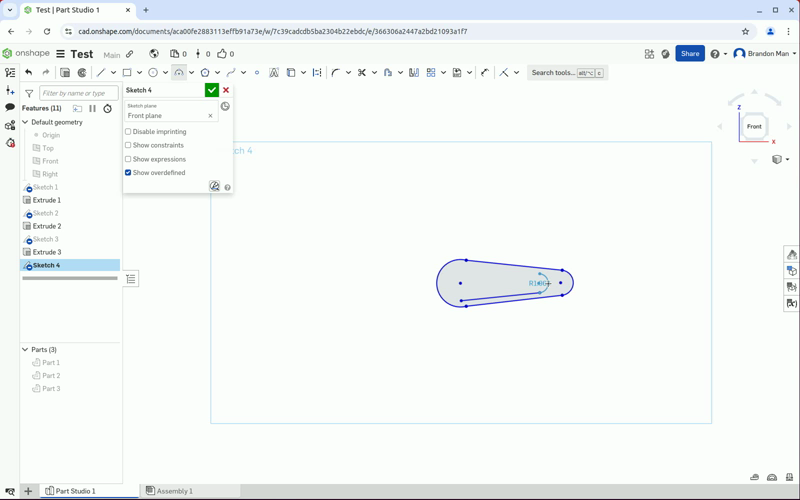
key(esc)
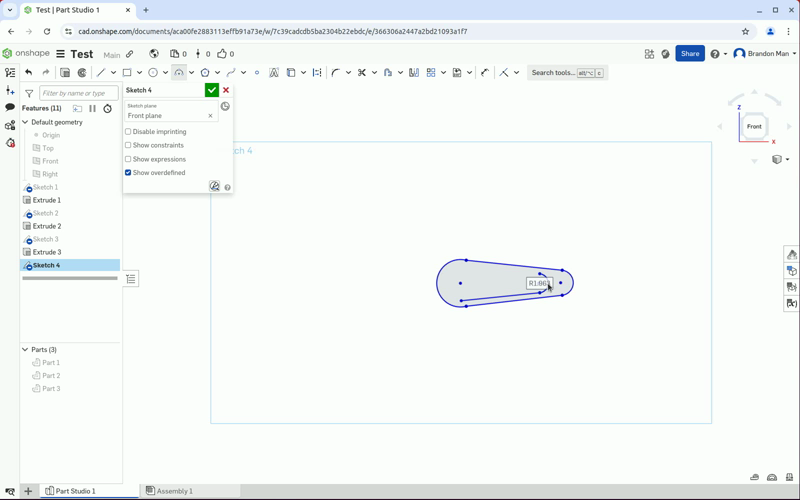
key(l)
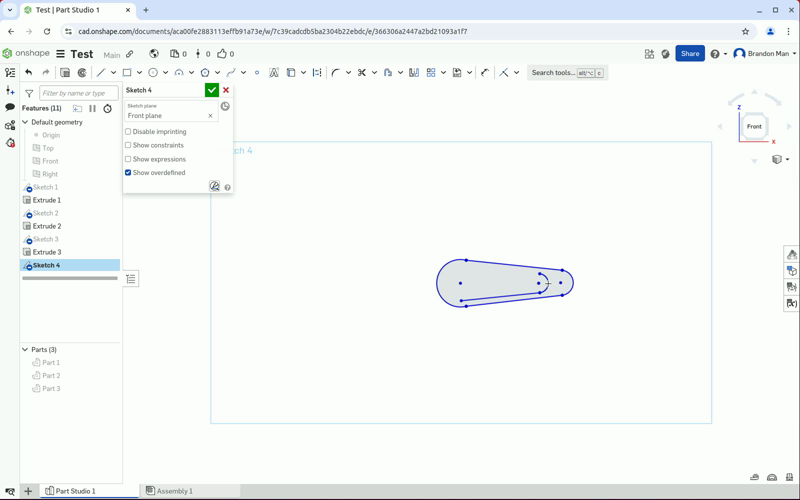
mouse_move(539, 273)
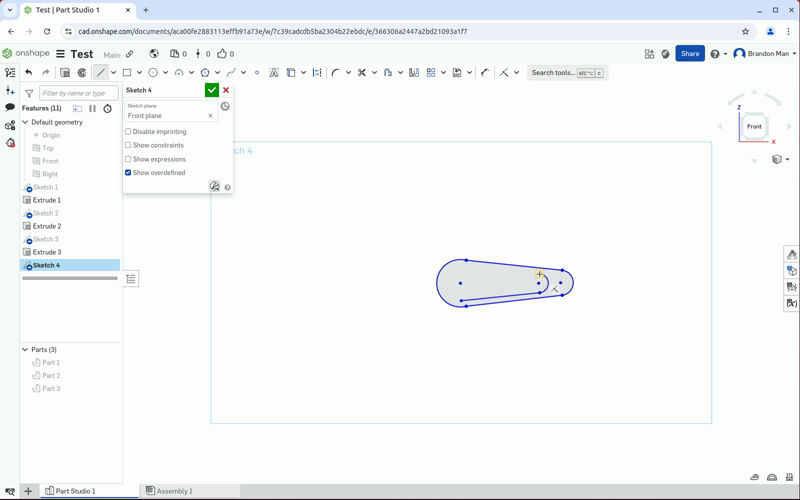
click(539, 273)
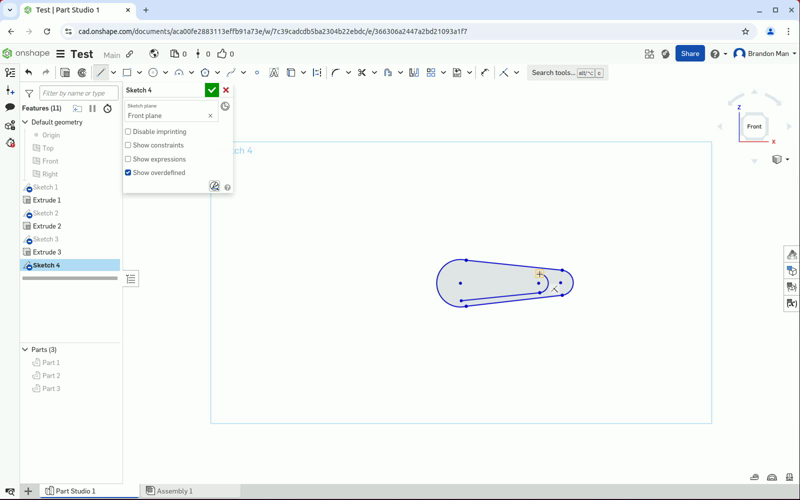
key_down(shift)
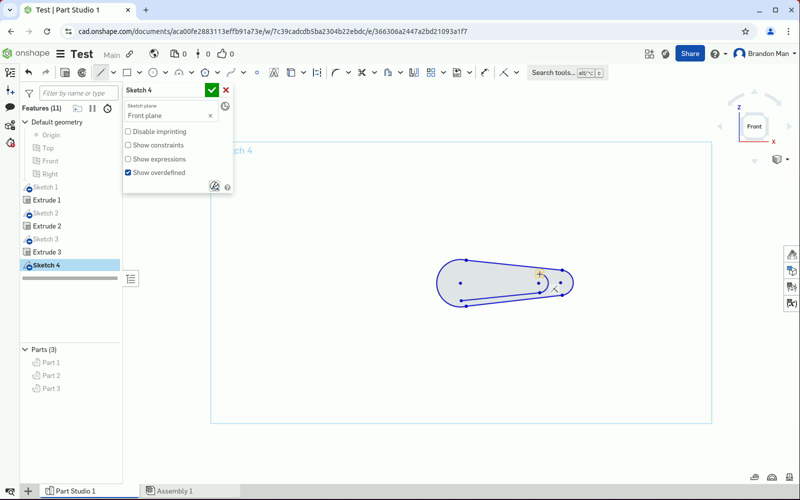
mouse_move(461, 265)
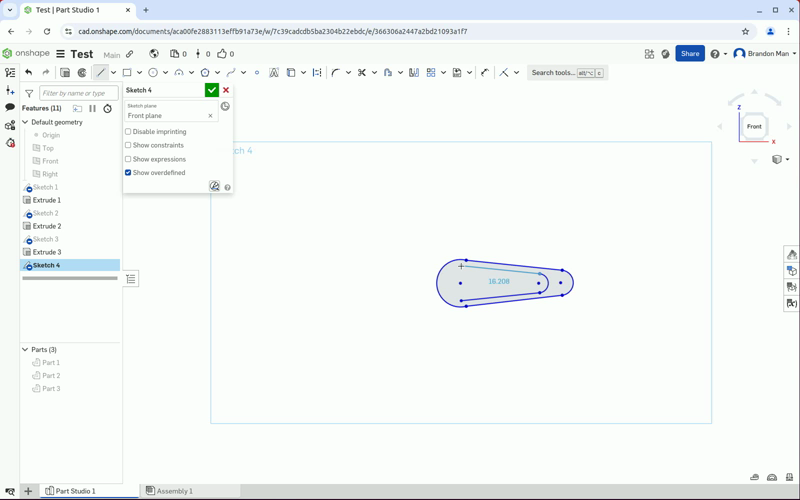
click(461, 265)
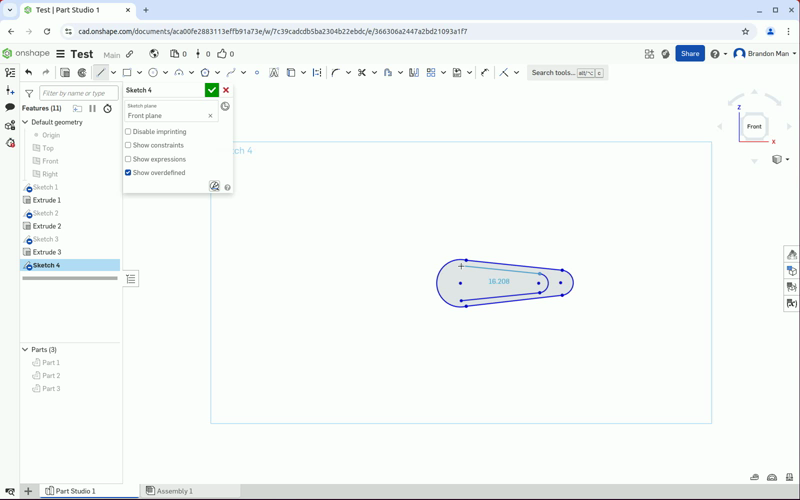
key_up(shift)
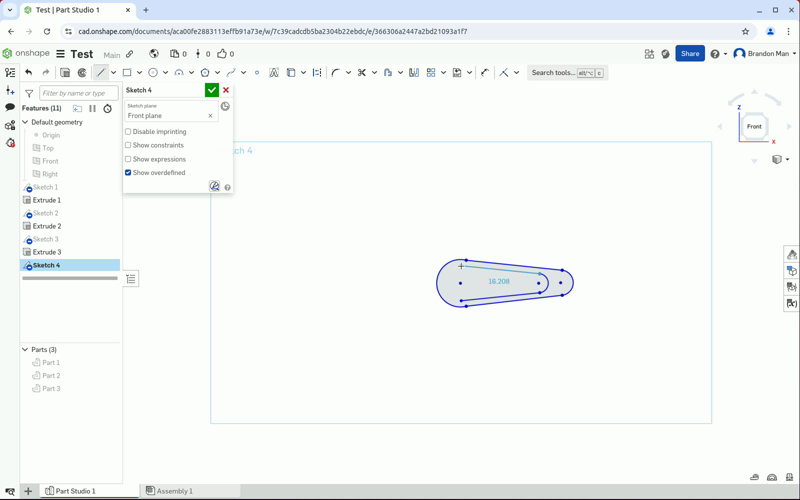
key(esc)
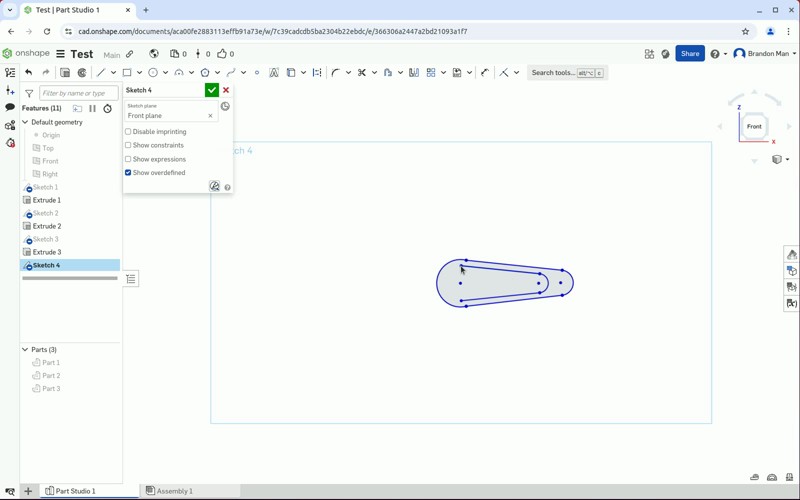
key(a)
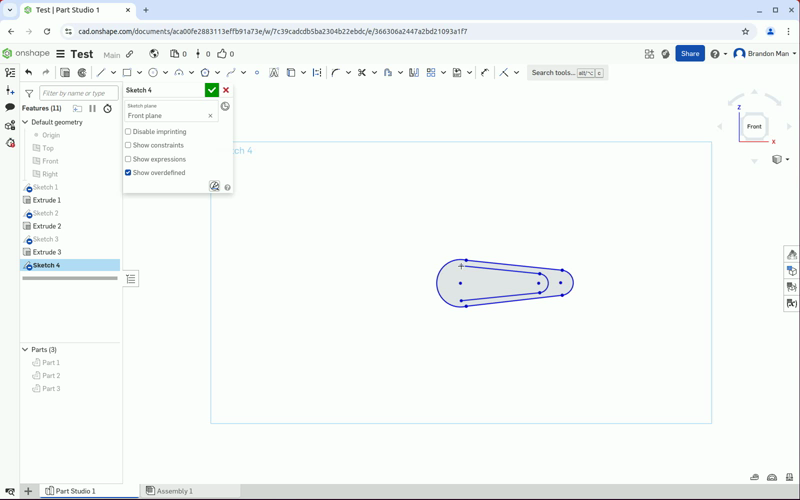
mouse_move(461, 265)
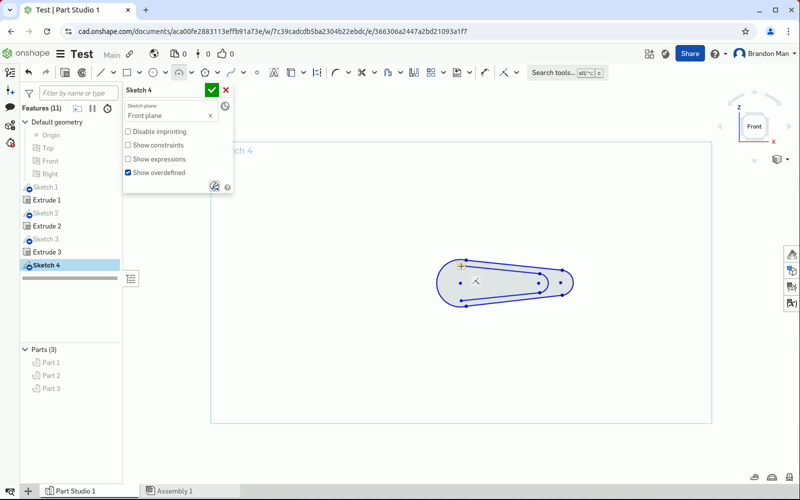
click(461, 265)
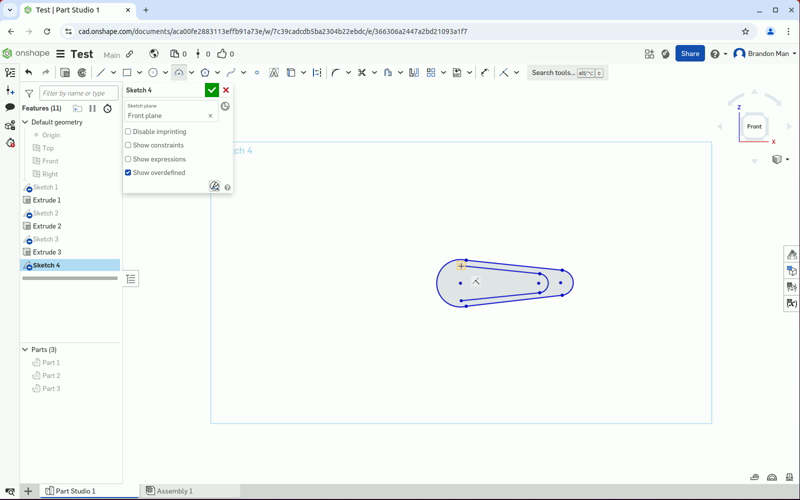
mouse_move(461, 300)
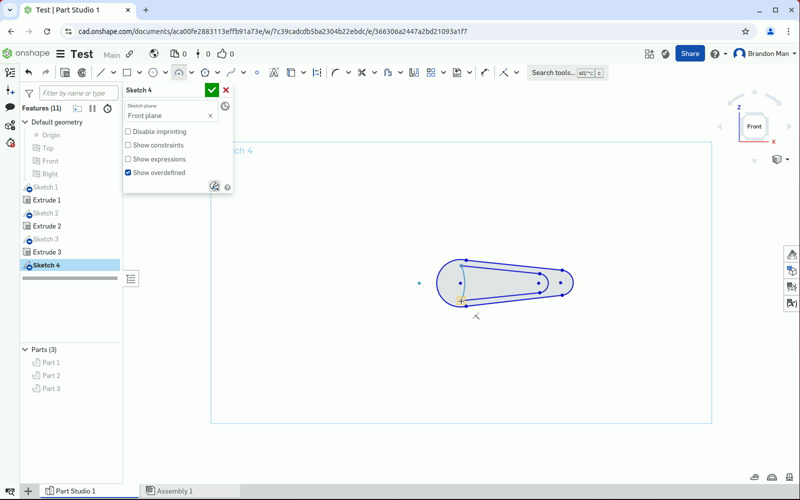
click(461, 300)
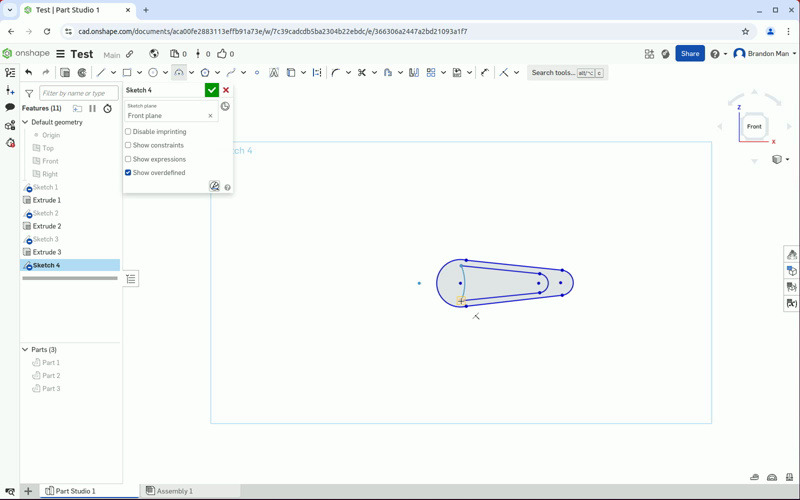
key_down(shift)
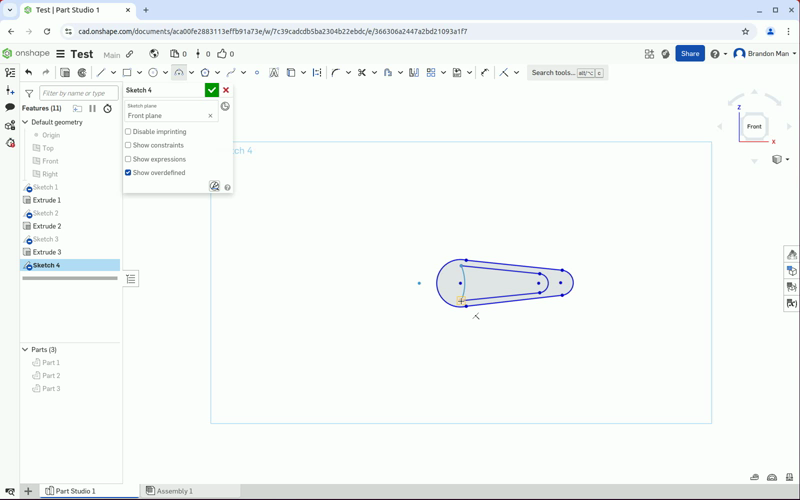
mouse_move(443, 283)
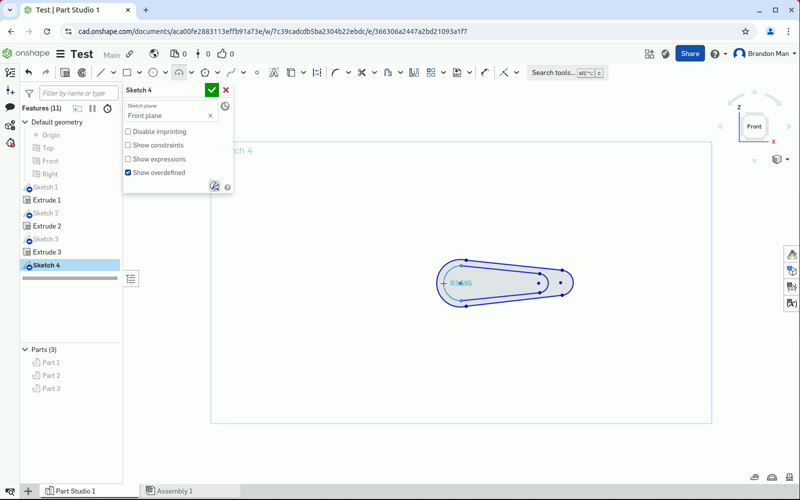
click(443, 283)
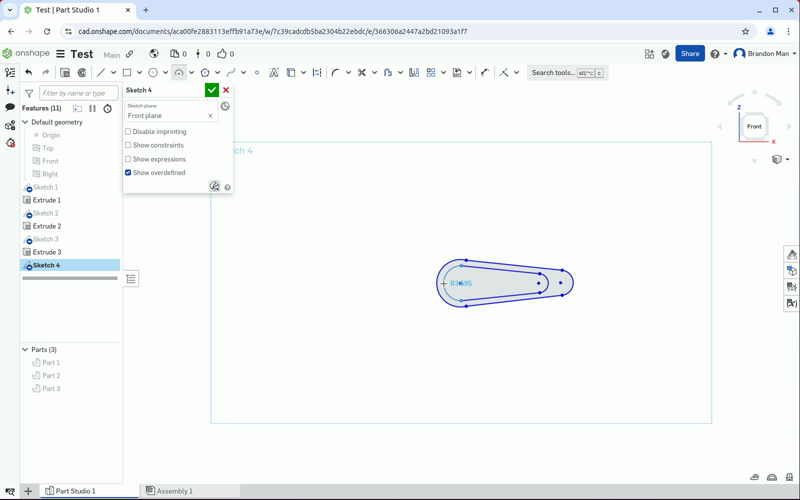
key_up(shift)
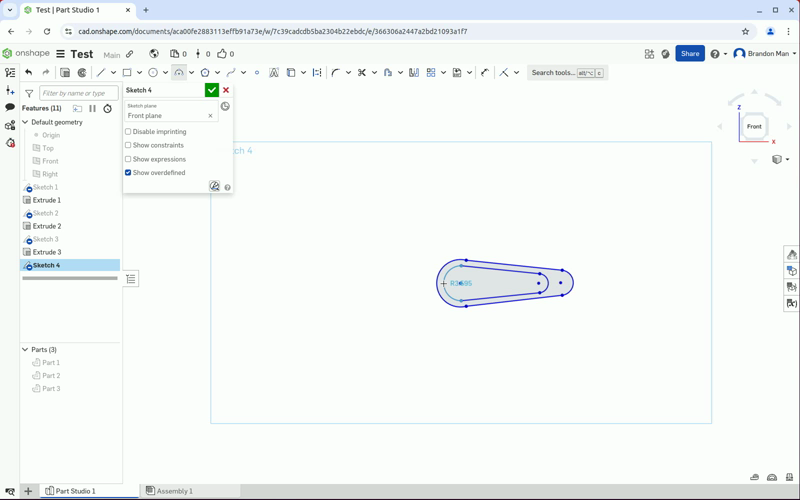
key(esc)
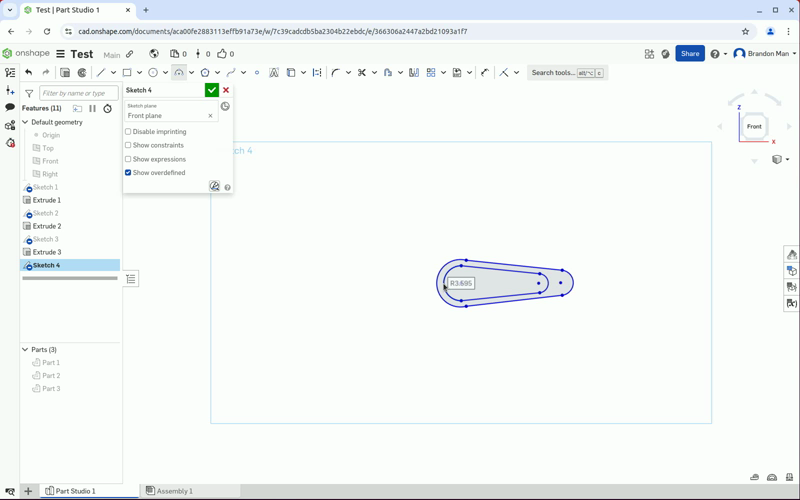
mouse_move(499, 267)
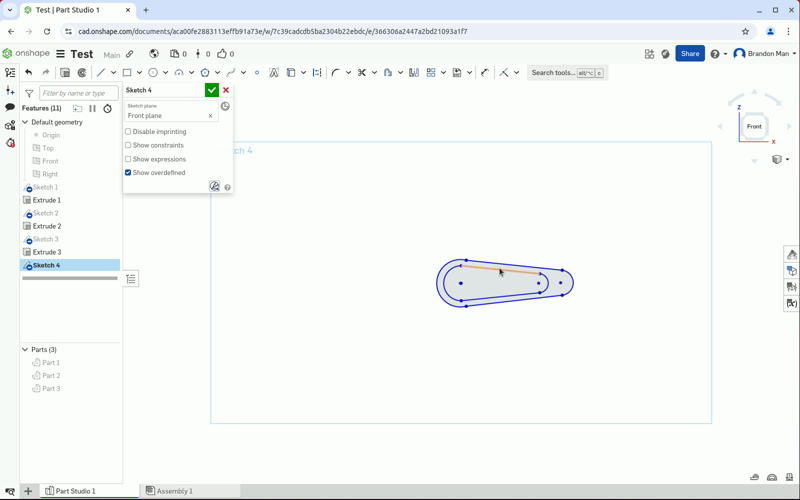
click(499, 267)
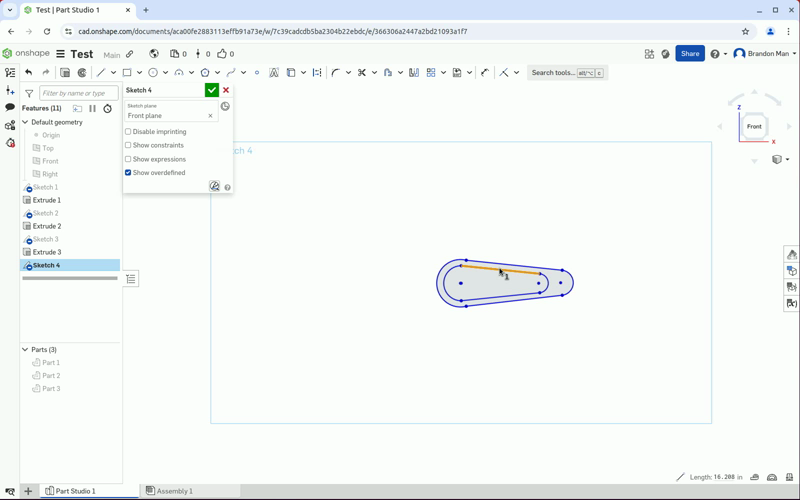
mouse_move(73, 352)
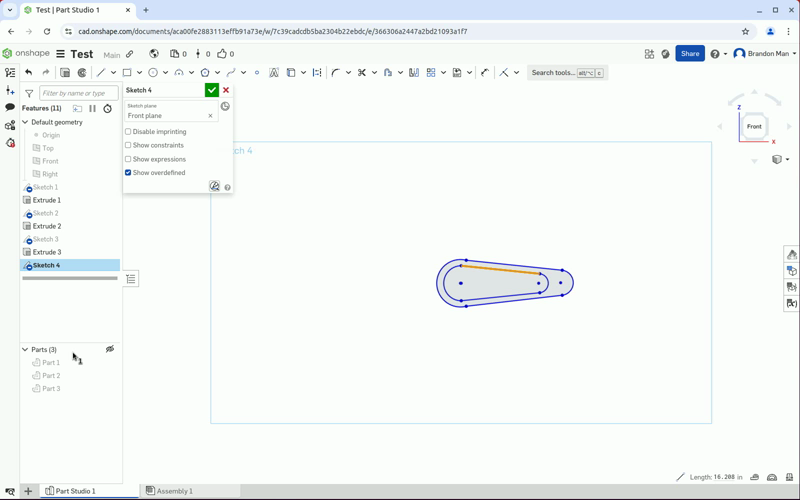
key(shift+y)
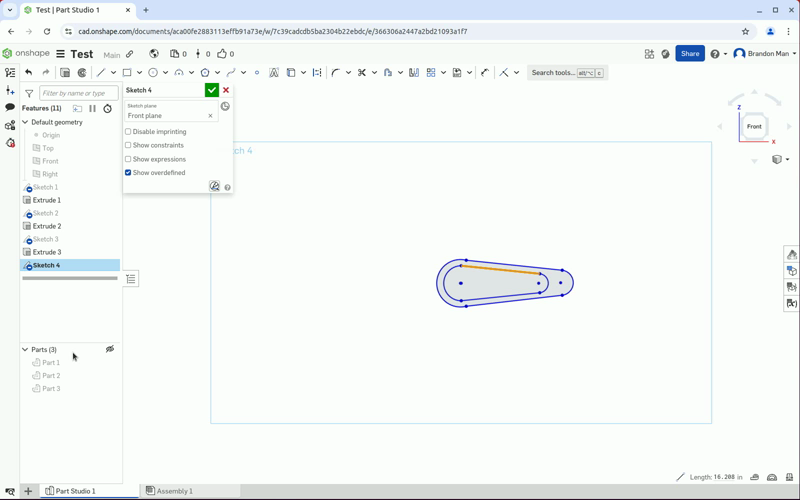
key(shift+e)
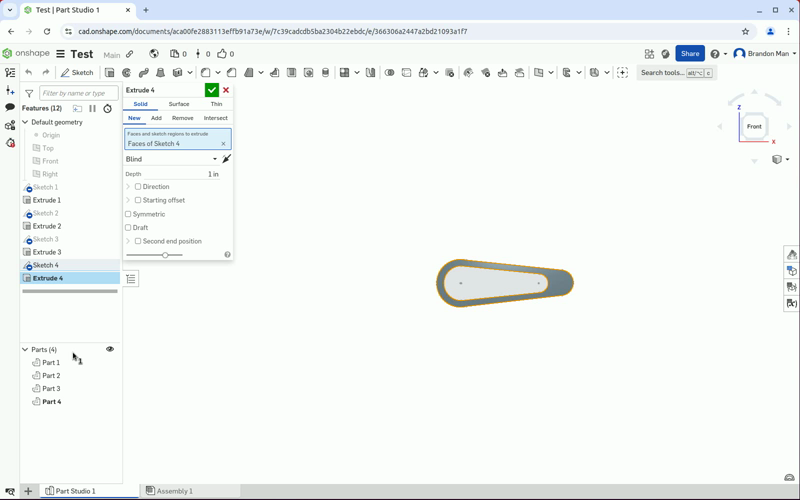
mouse_move(143, 106)
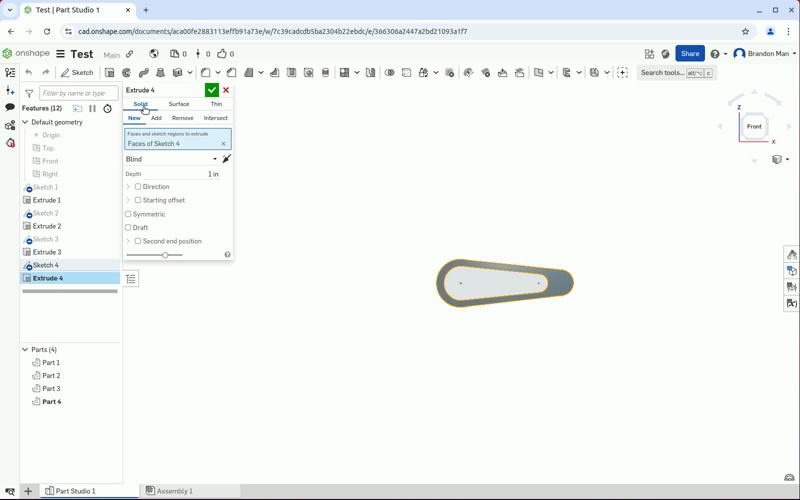
click(143, 106)
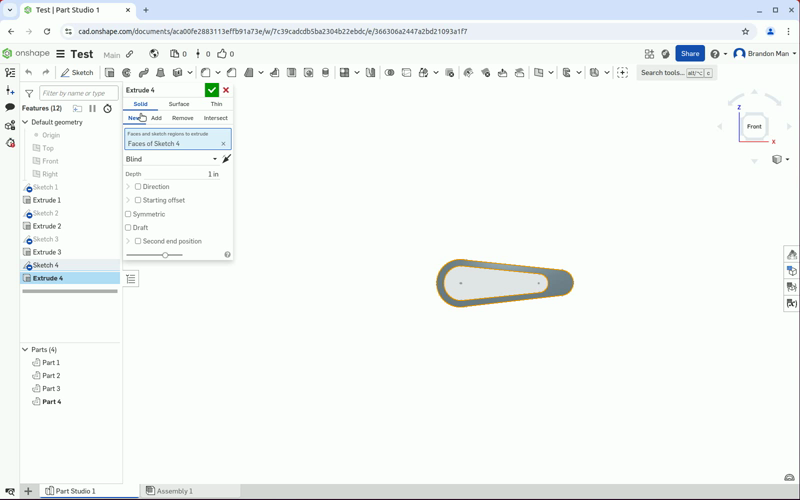
mouse_move(137, 120)
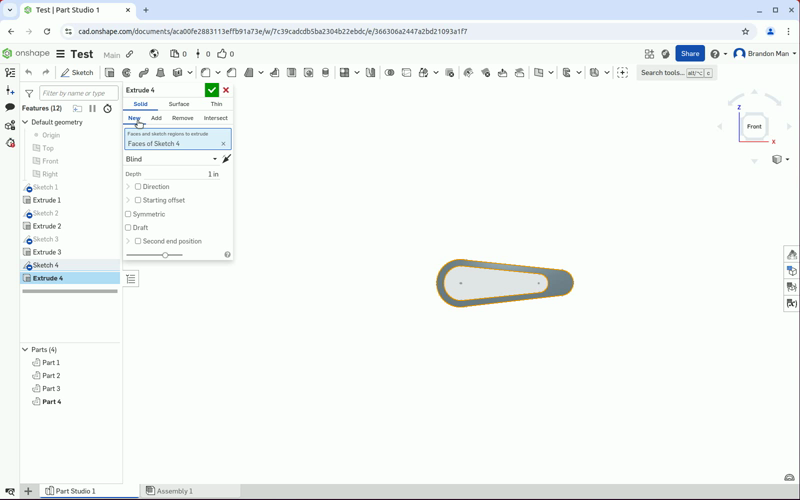
click(137, 120)
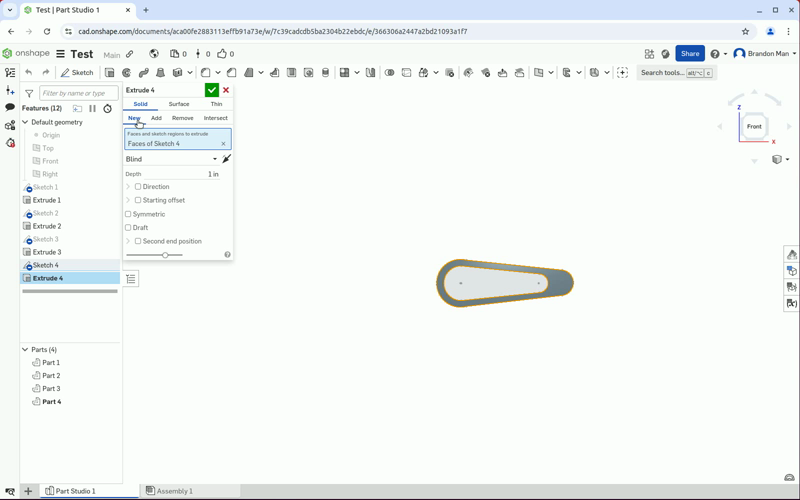
key(tab, 4)
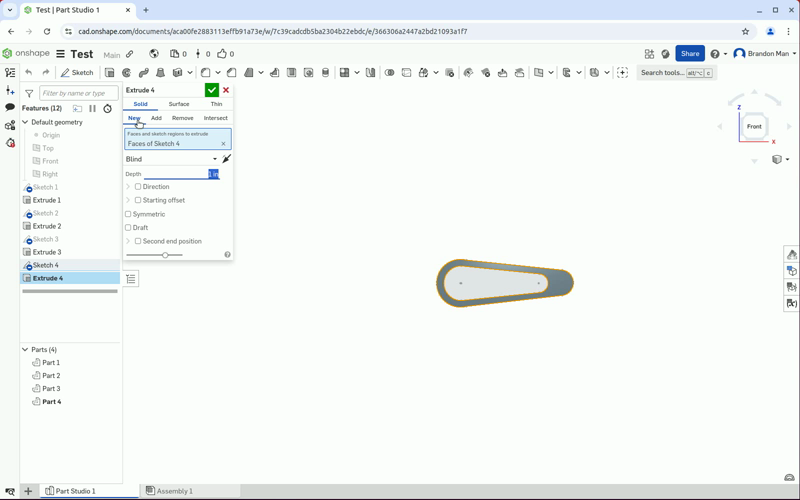
text(0.963)
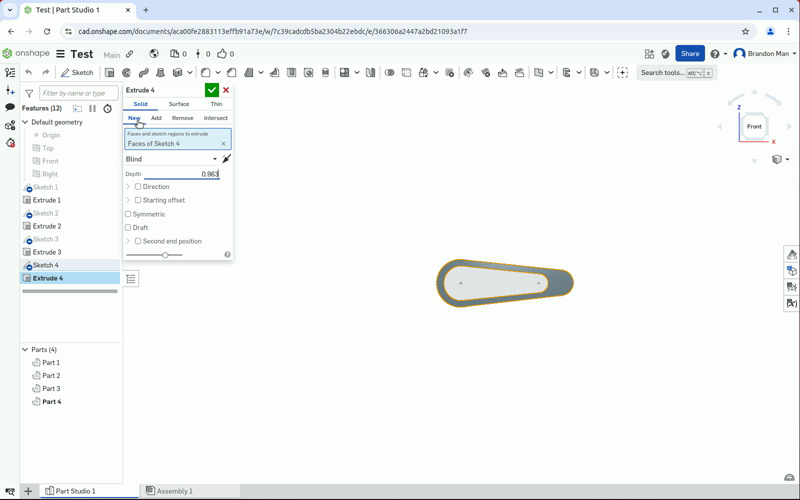
key(enter)
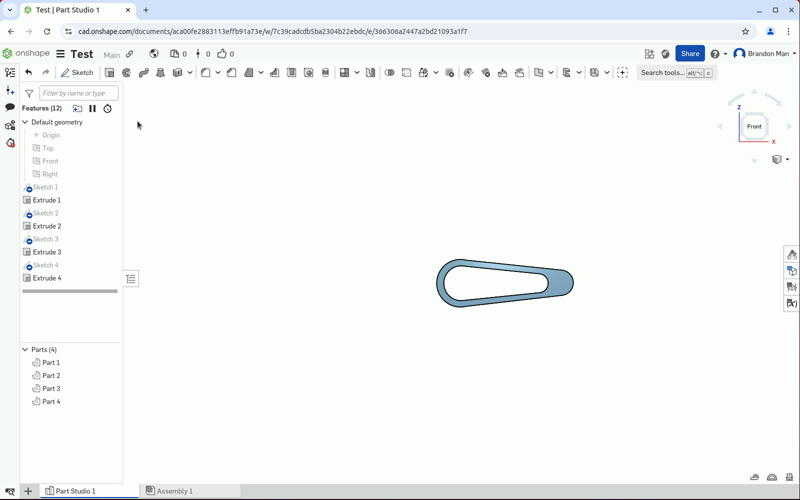
key(shift+h)
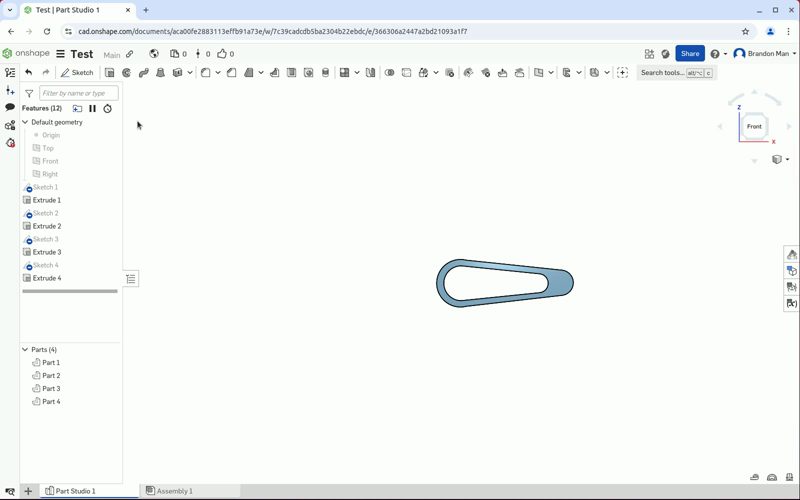
key(shift+h)
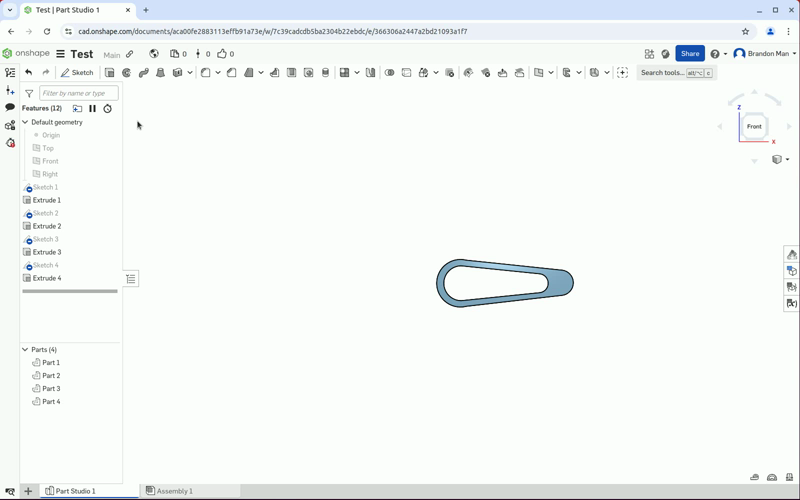
mouse_move(73, 189)
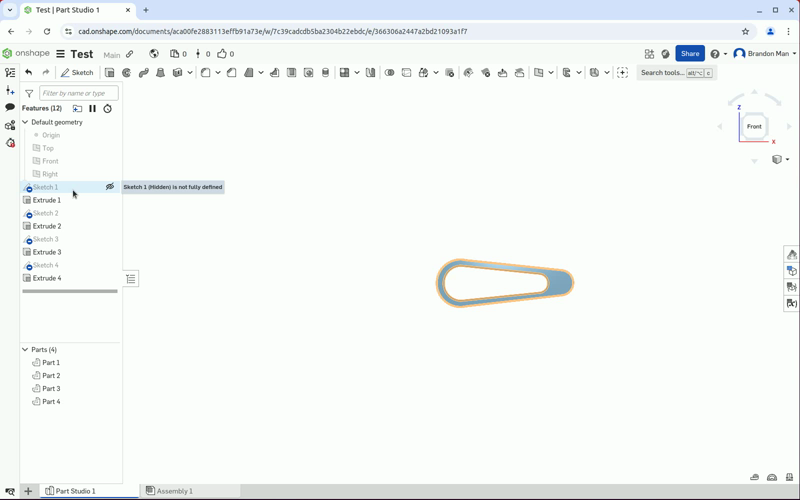
click(73, 189)
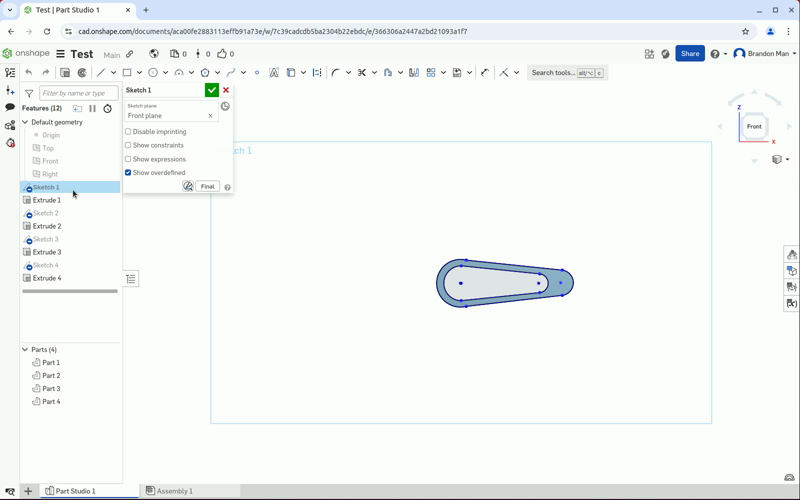
mouse_move(229, 92)
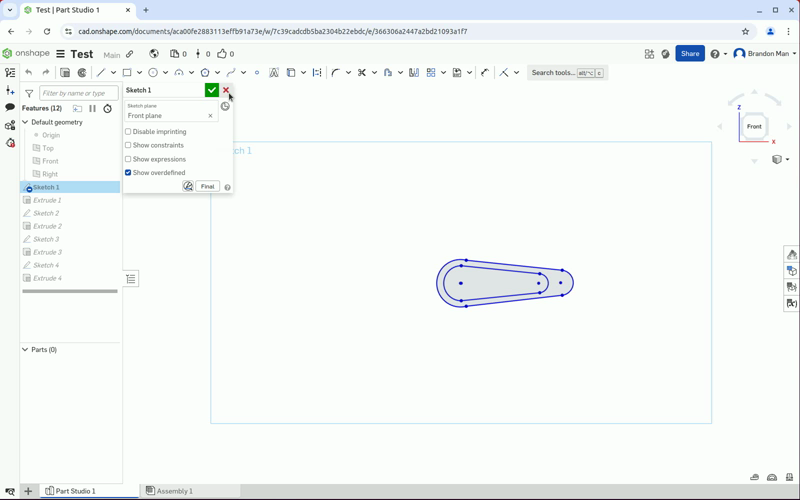
click(229, 92)
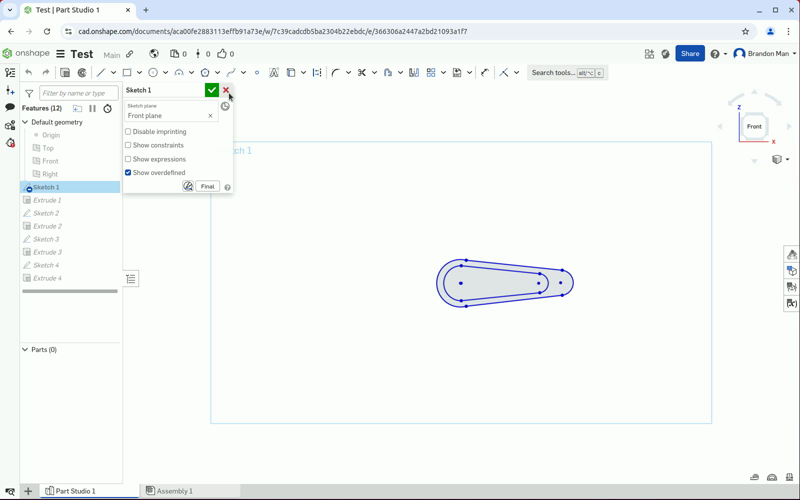
key(shift+s)
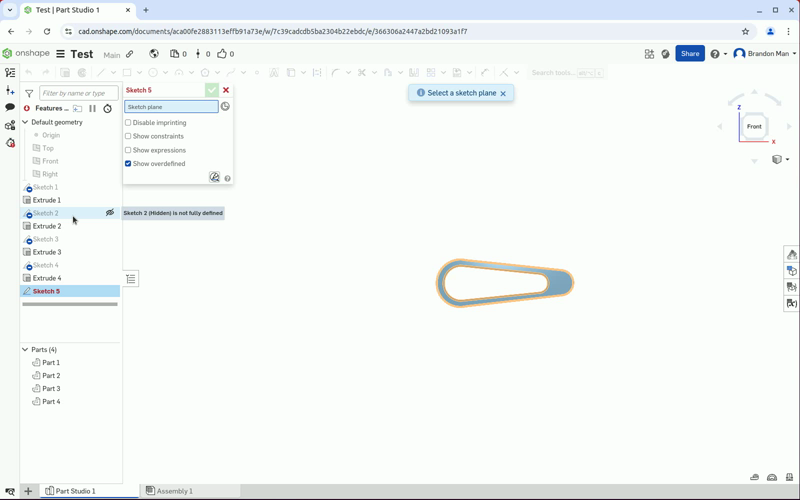
scroll(3)
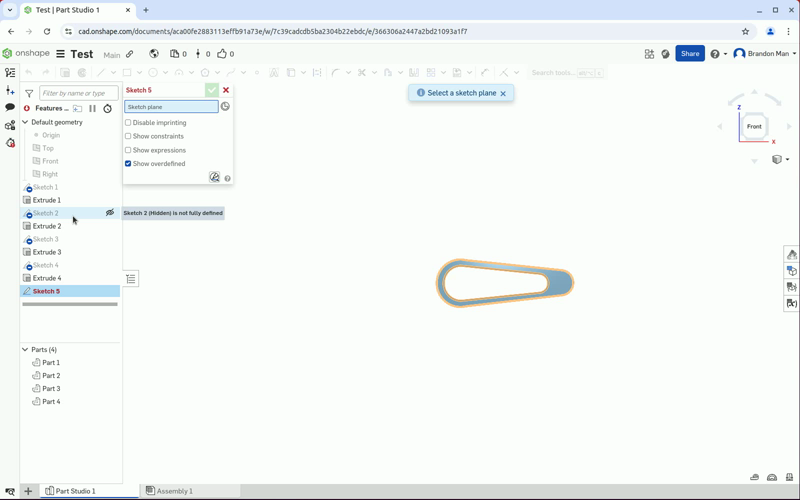
mouse_move(73, 163)
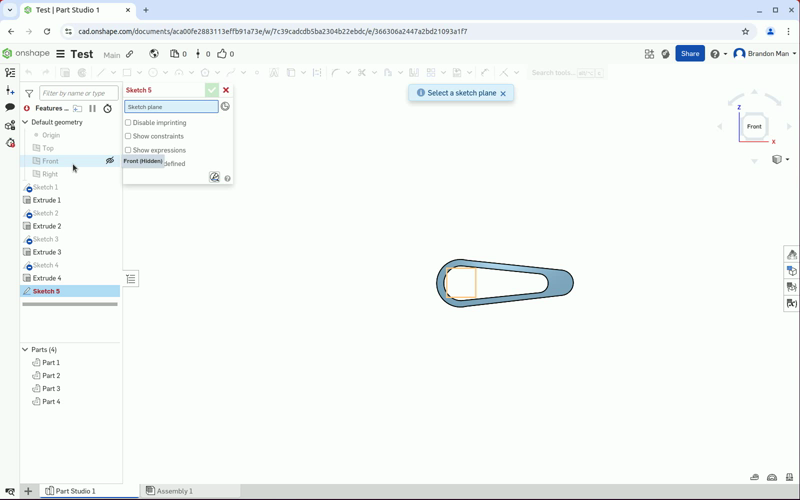
click(73, 163)
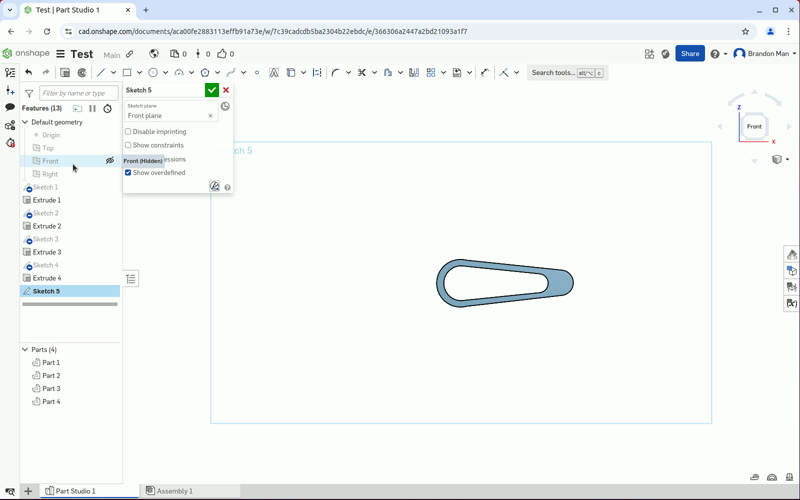
mouse_move(73, 352)
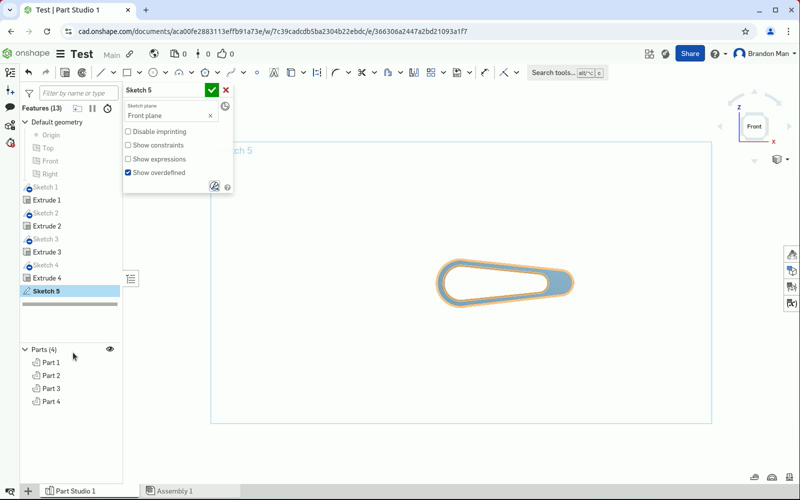
key(y)
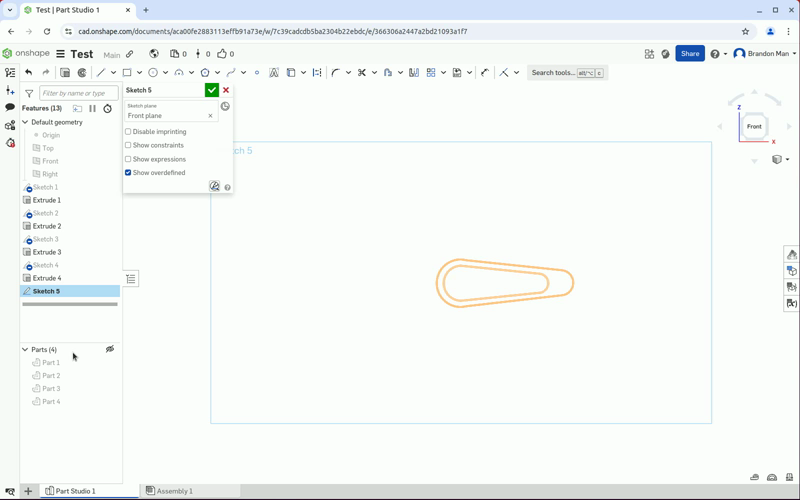
key(l)
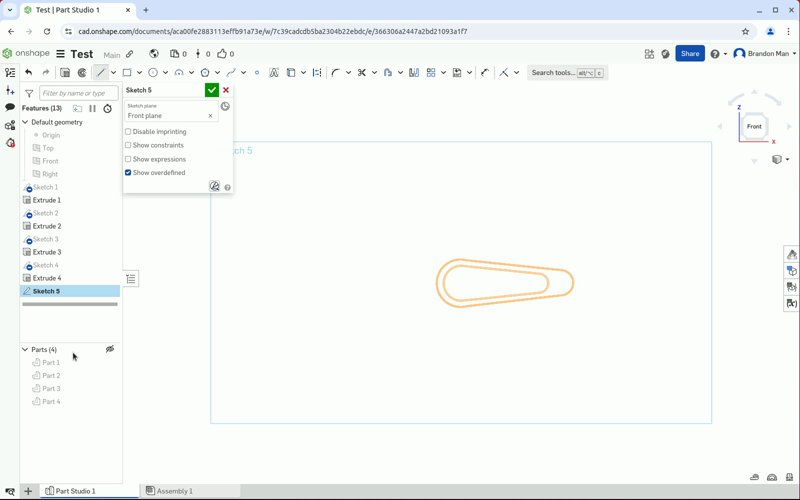
key_down(shift)
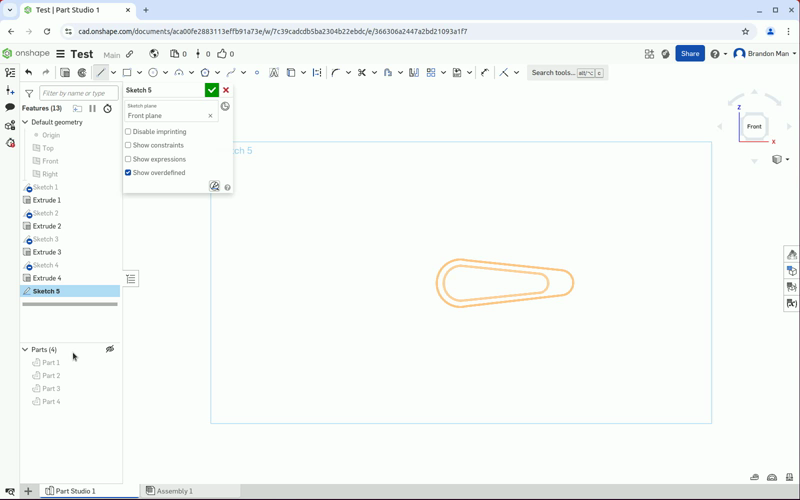
mouse_move(460, 300)
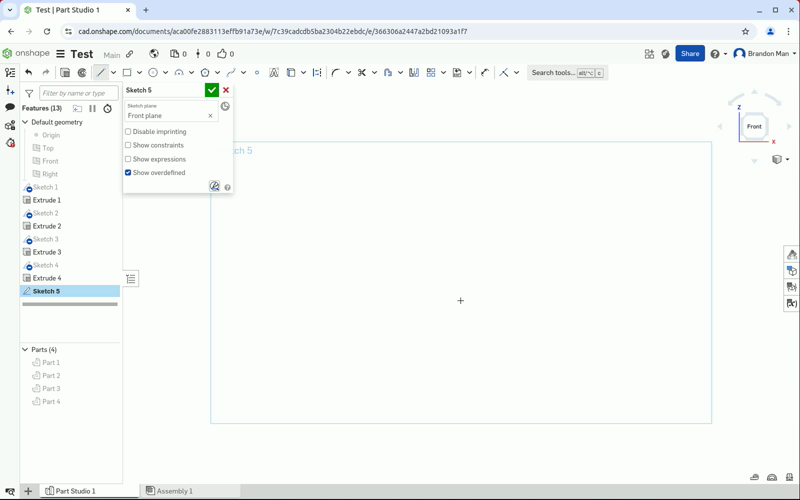
click(460, 300)
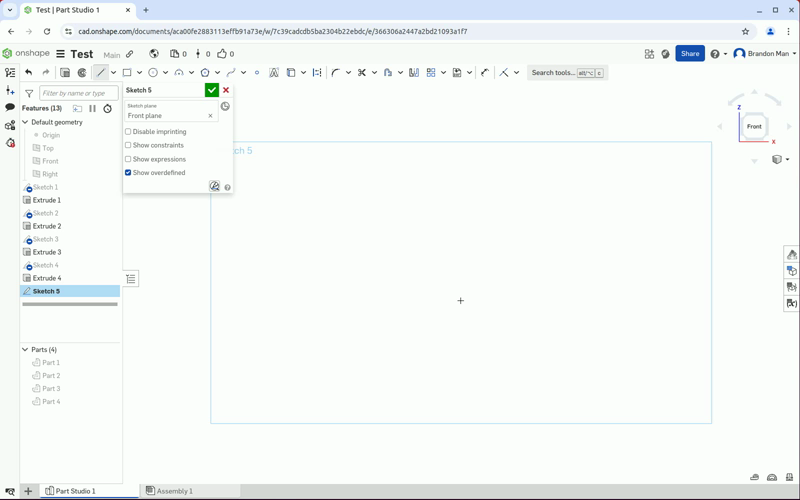
key_up(shift)
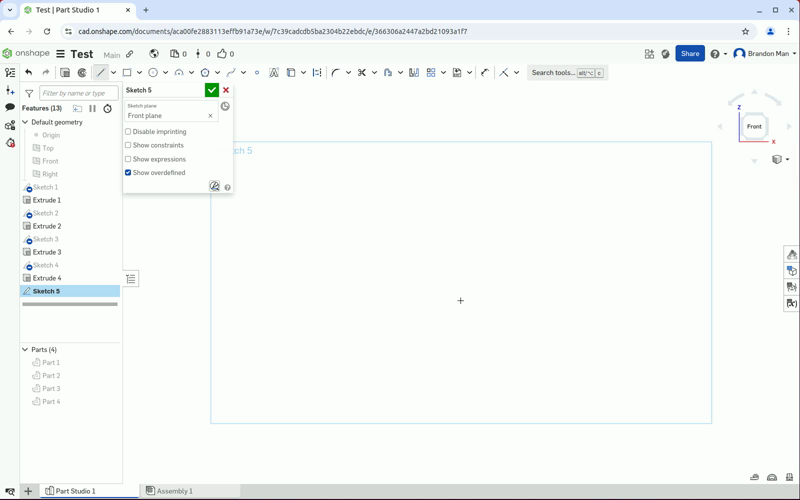
key_down(shift)
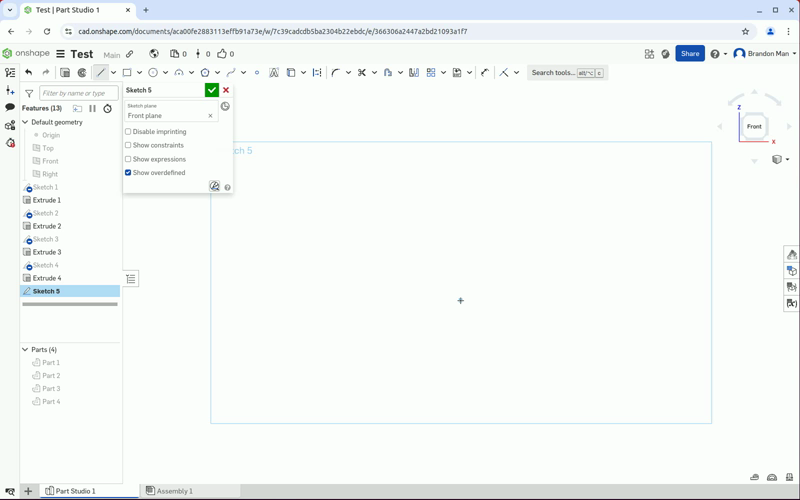
mouse_move(540, 292)
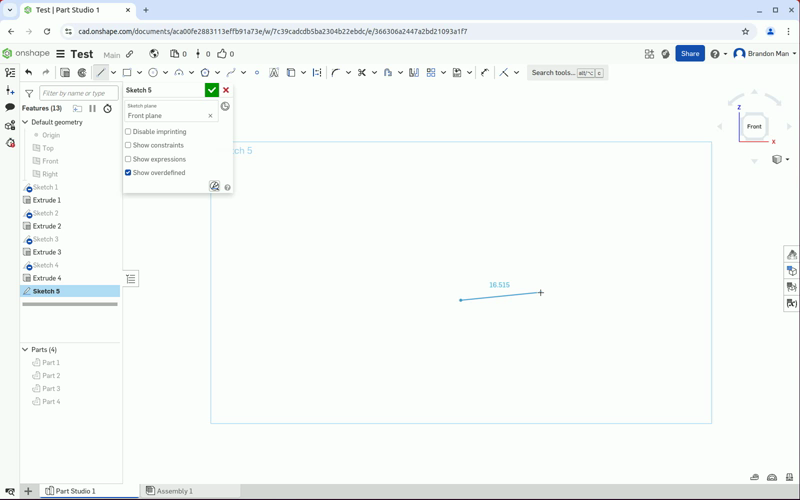
click(540, 292)
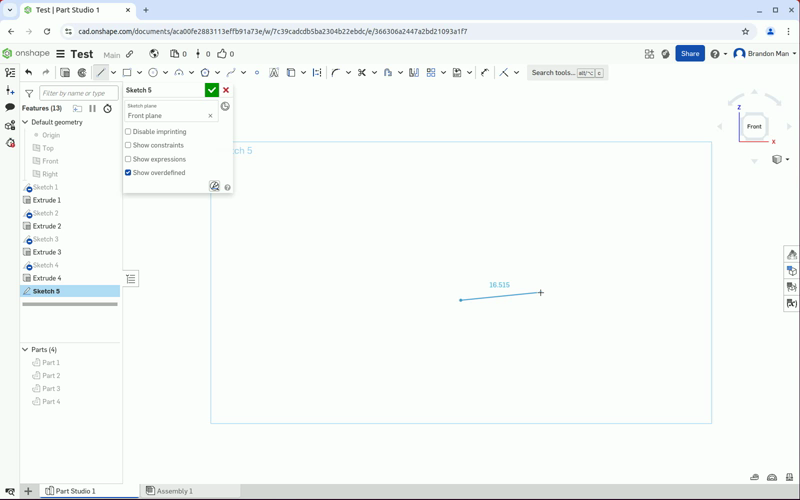
key_up(shift)
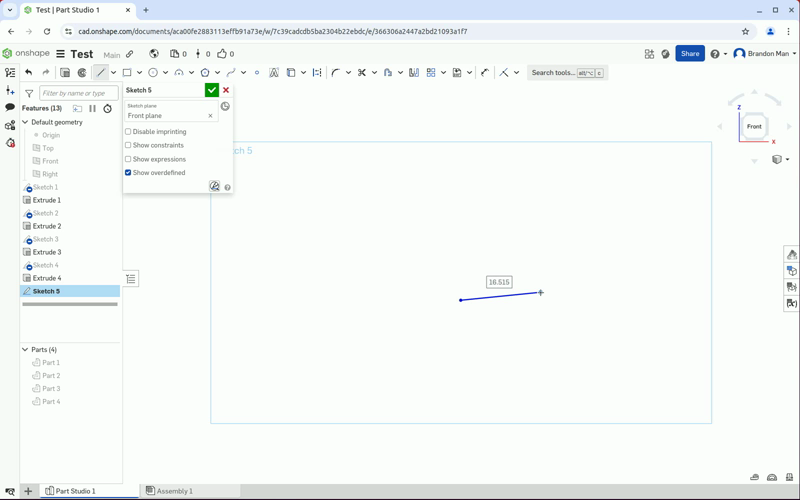
key(esc)
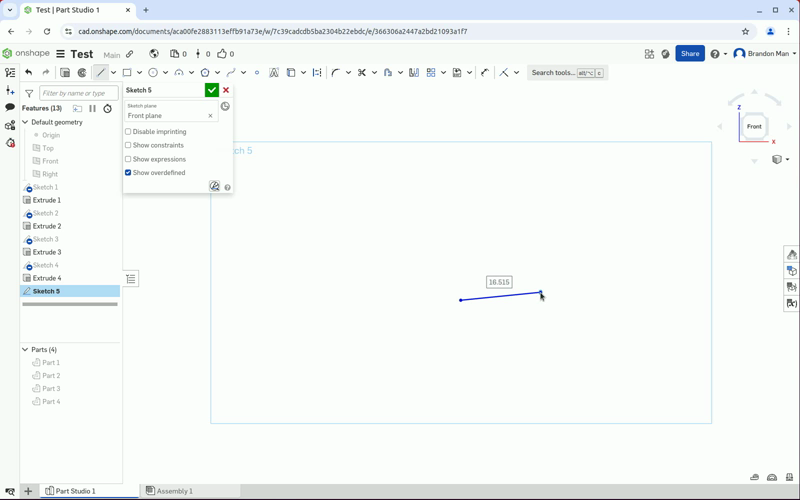
key(a)
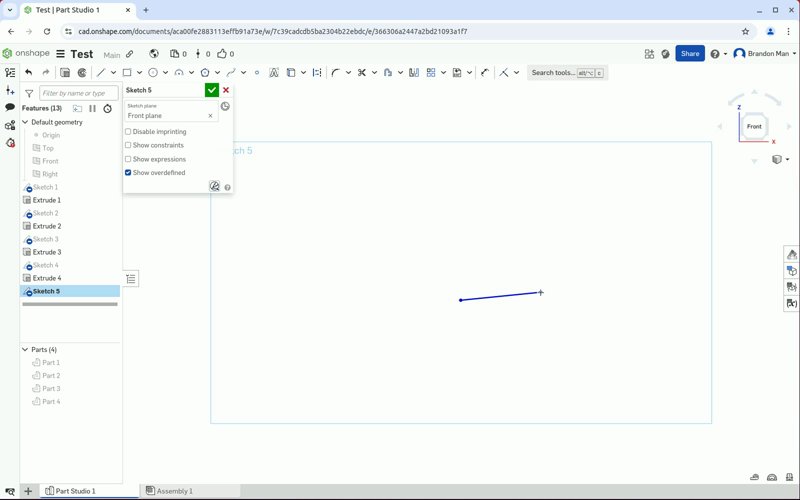
mouse_move(540, 292)
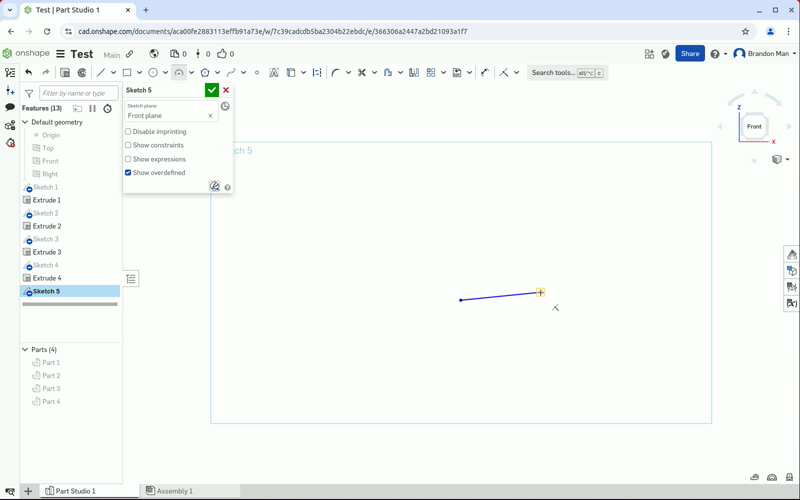
click(540, 292)
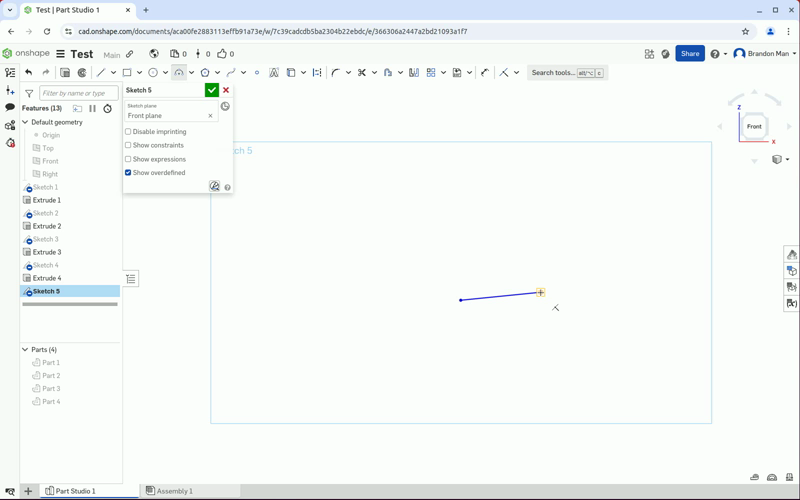
key_down(shift)
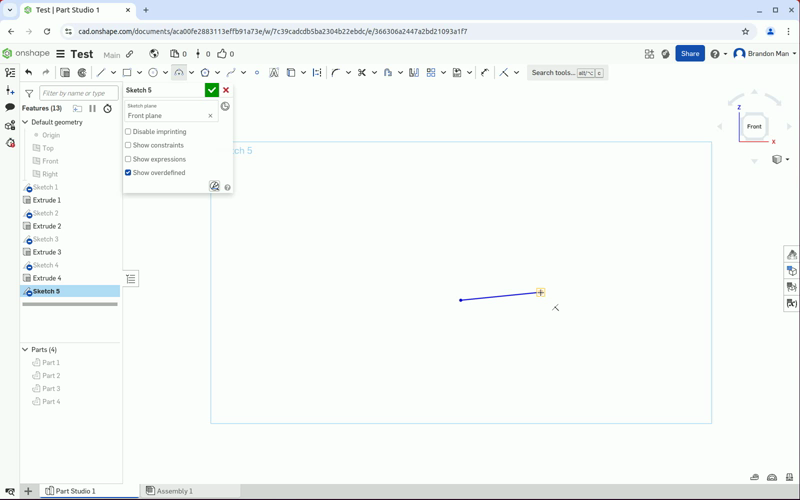
mouse_move(540, 273)
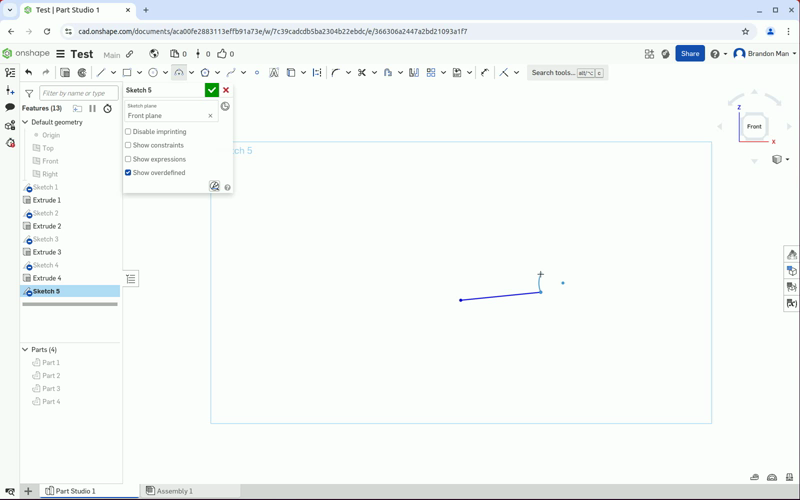
click(540, 273)
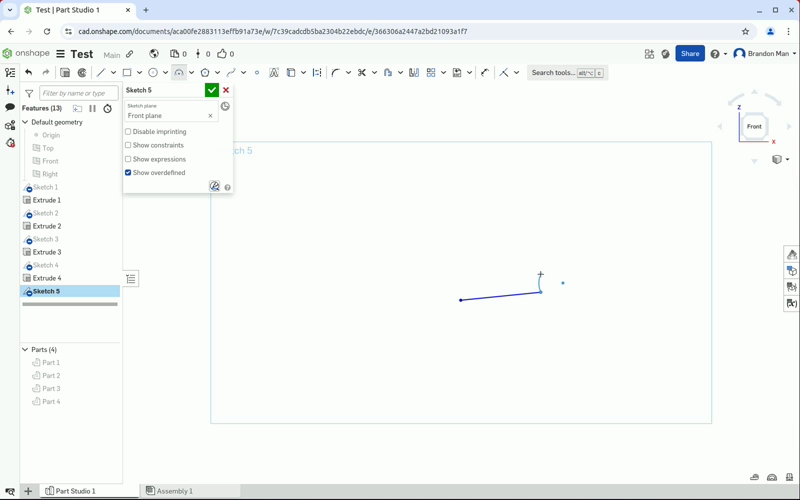
mouse_move(549, 282)
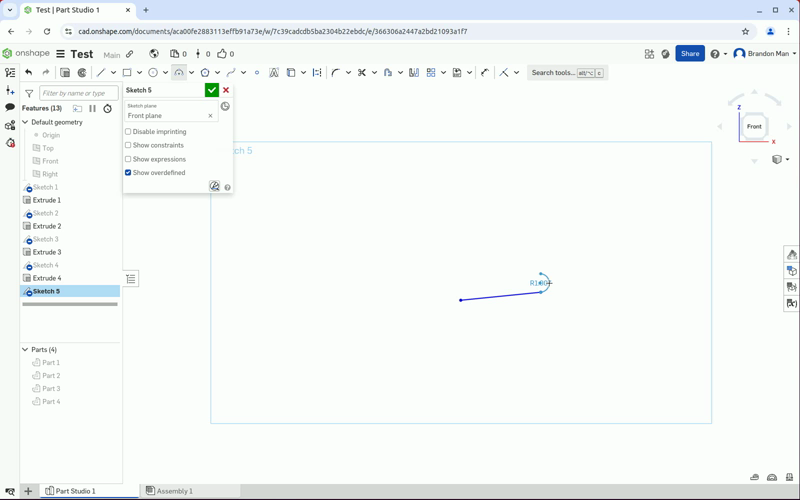
click(549, 282)
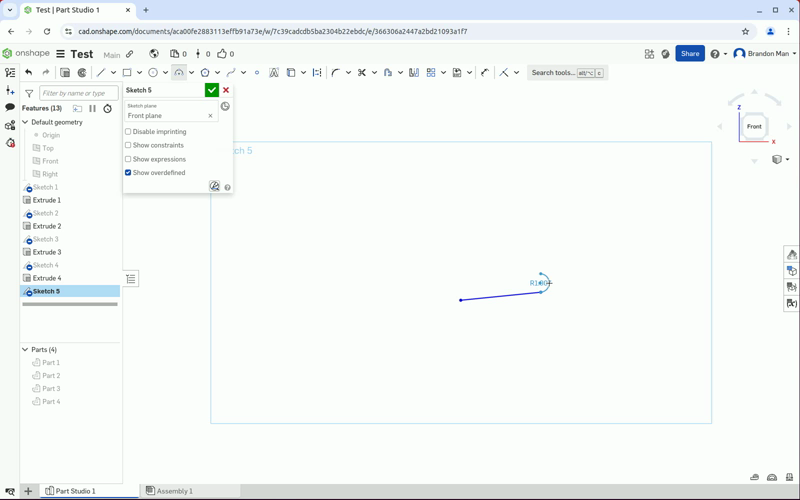
key_up(shift)
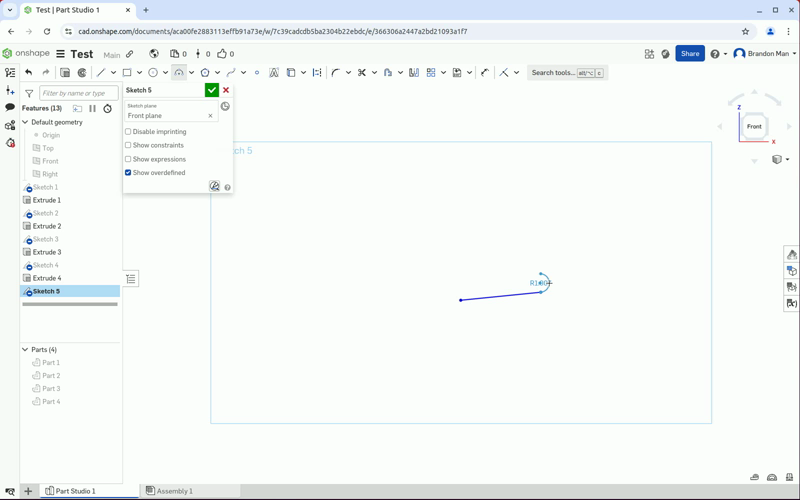
key(esc)
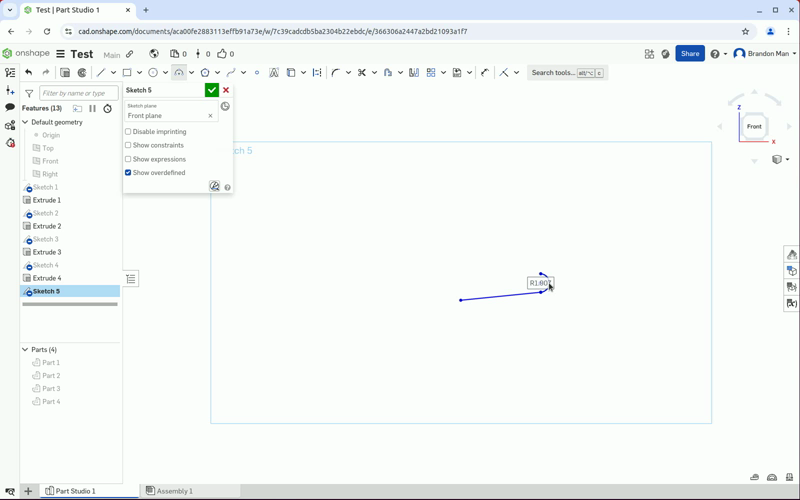
key(l)
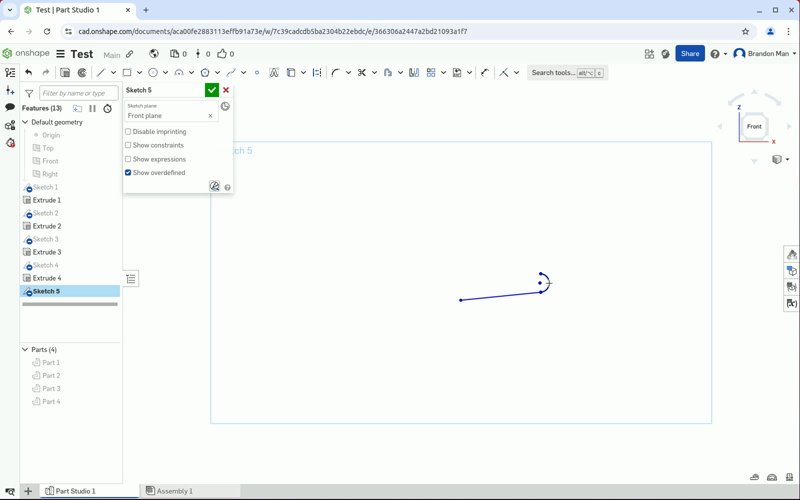
mouse_move(540, 273)
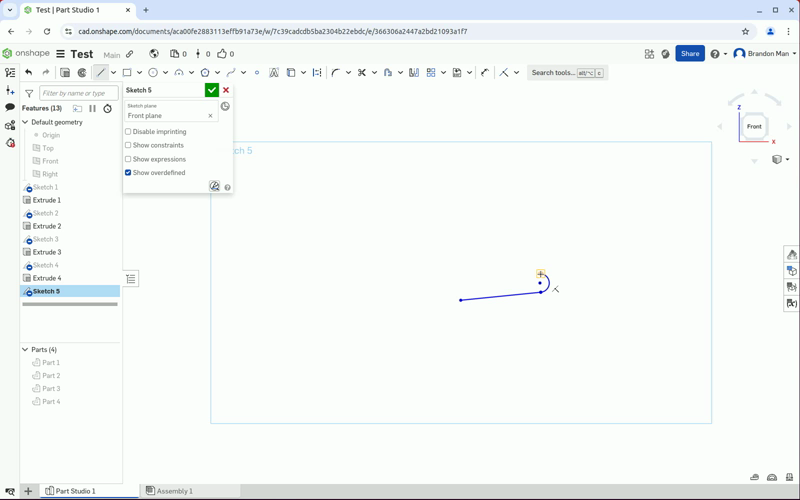
click(540, 273)
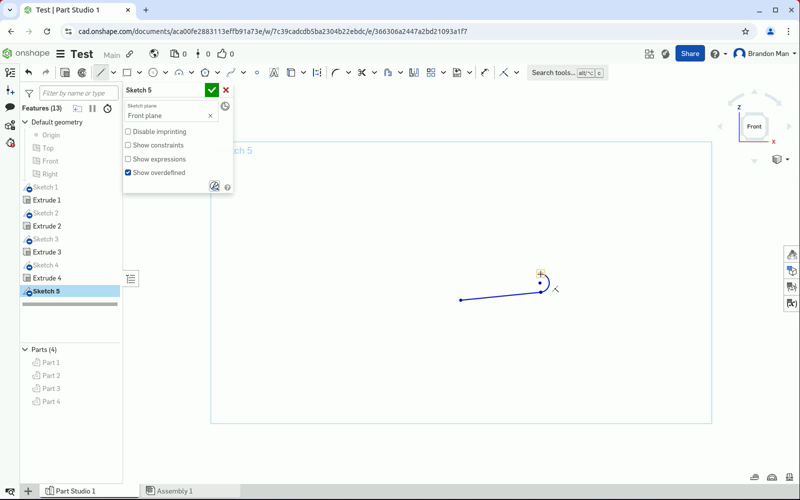
key_down(shift)
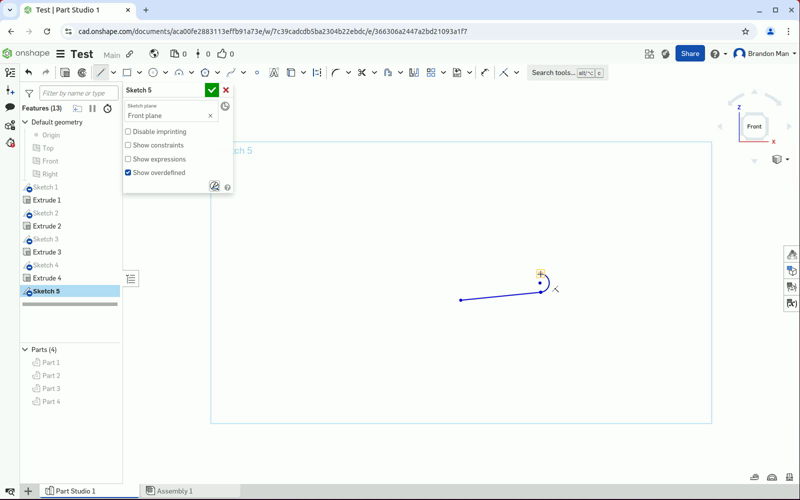
mouse_move(460, 266)
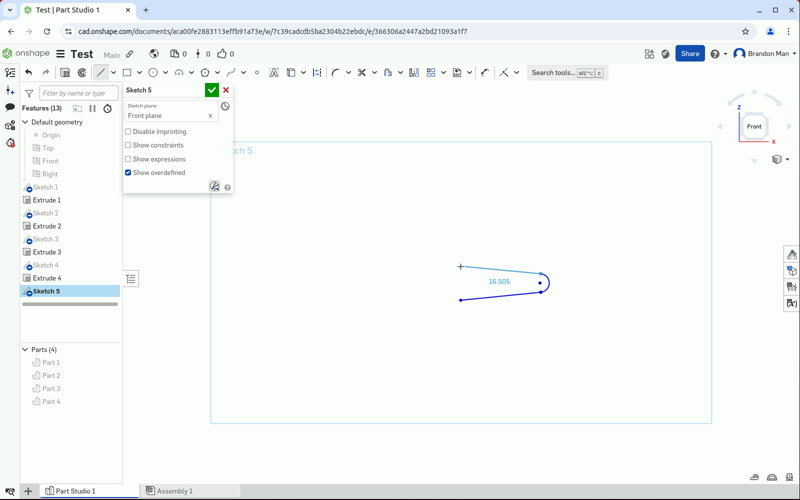
click(460, 266)
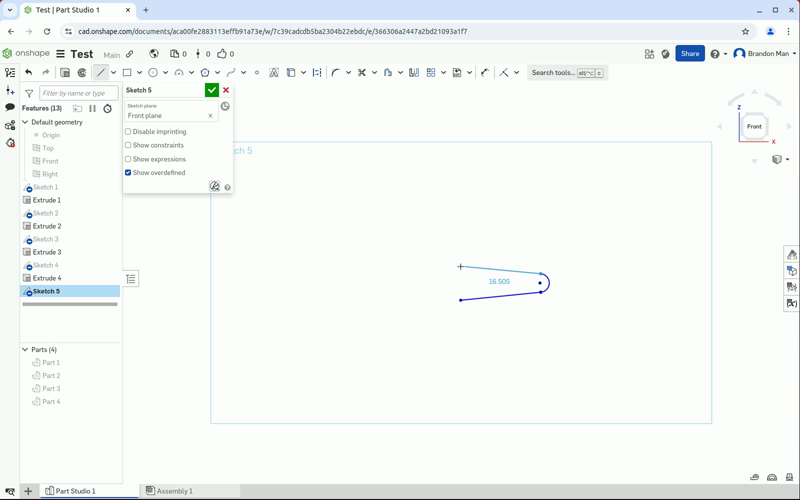
key_up(shift)
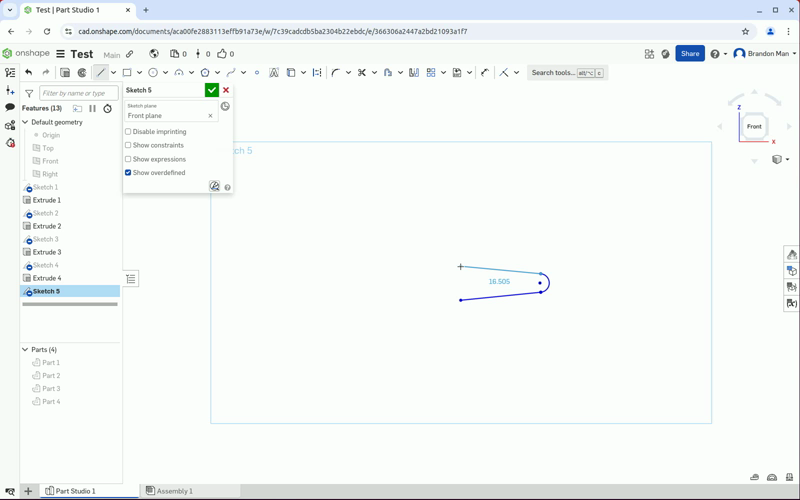
key(esc)
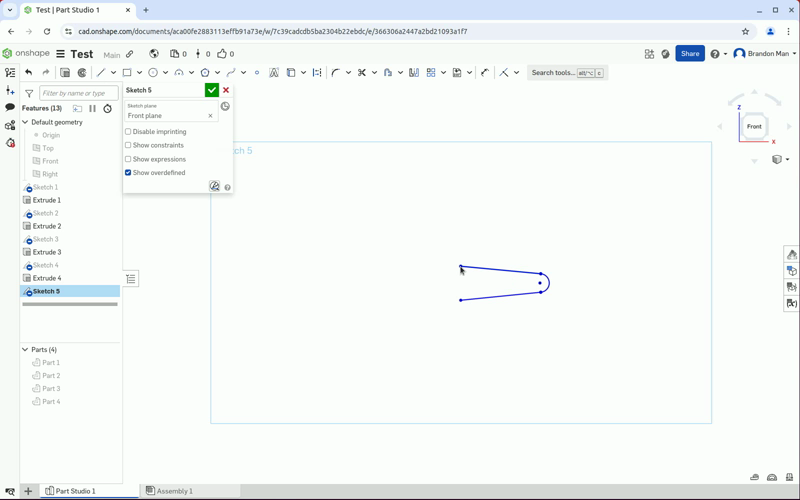
key(a)
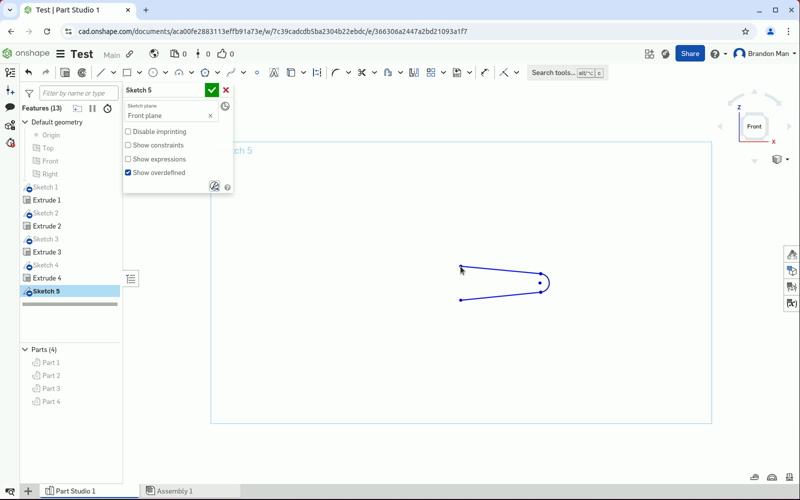
mouse_move(460, 266)
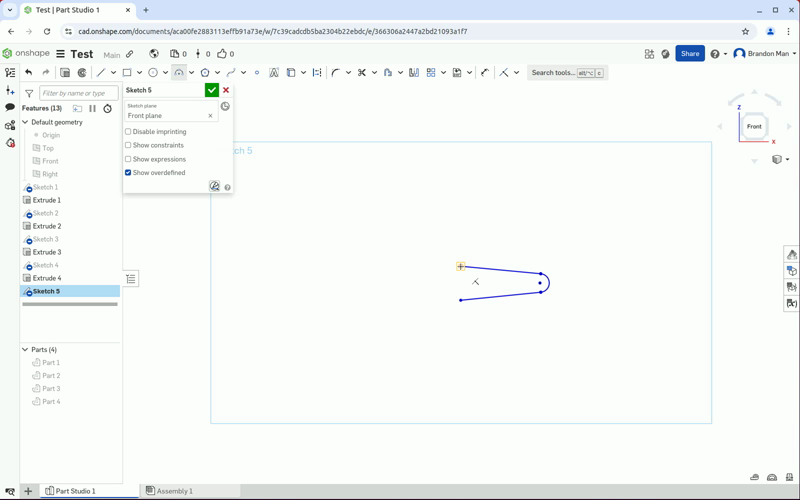
click(460, 266)
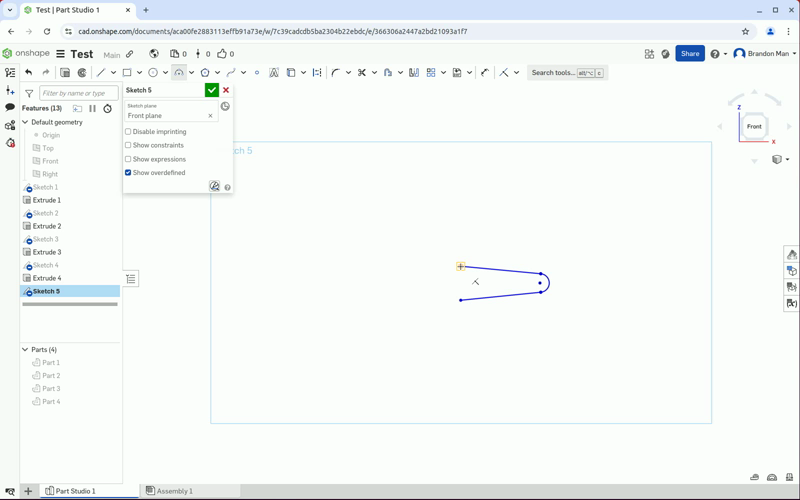
mouse_move(460, 300)
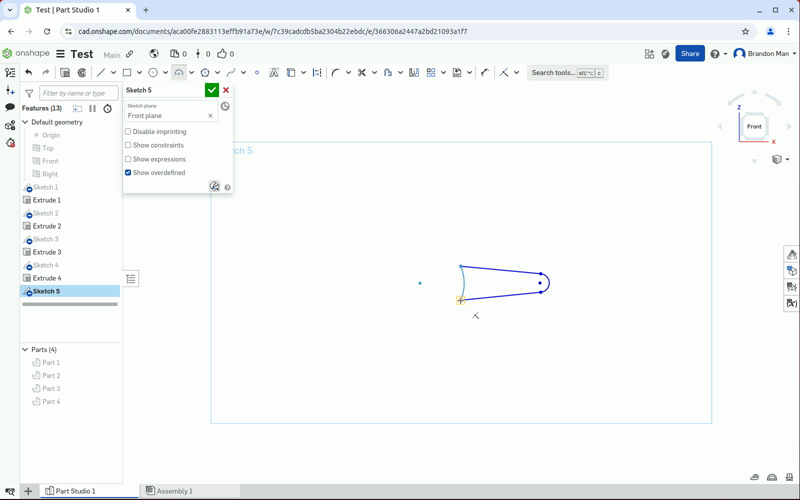
click(460, 300)
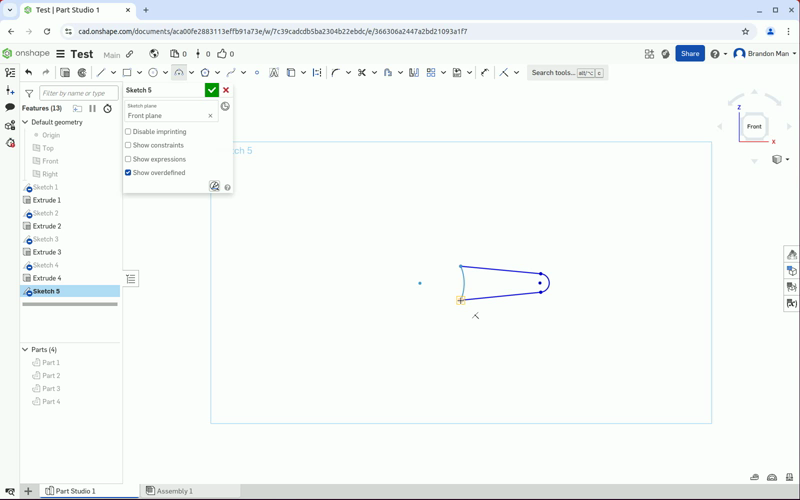
key_down(shift)
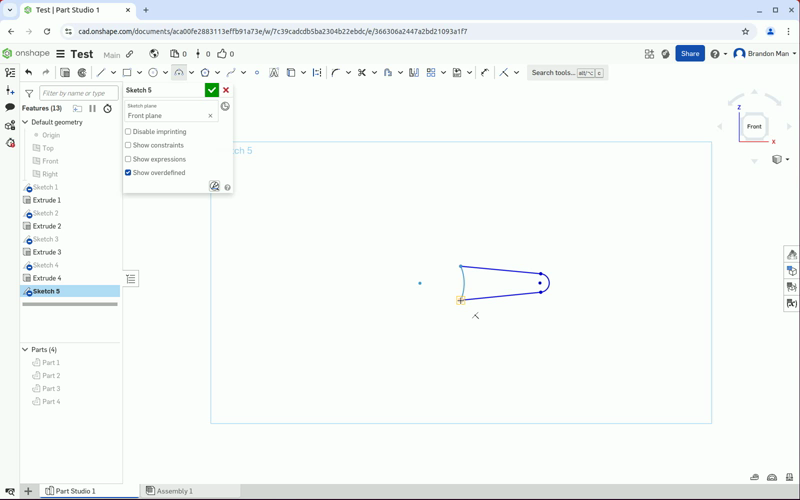
mouse_move(443, 283)
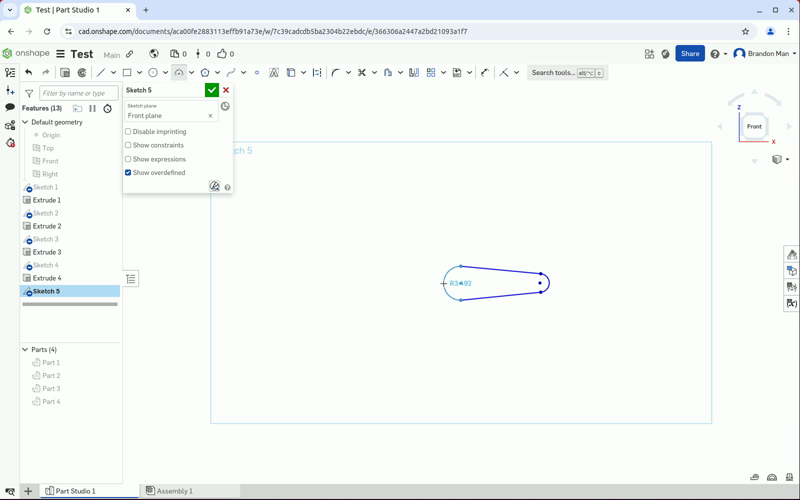
click(443, 283)
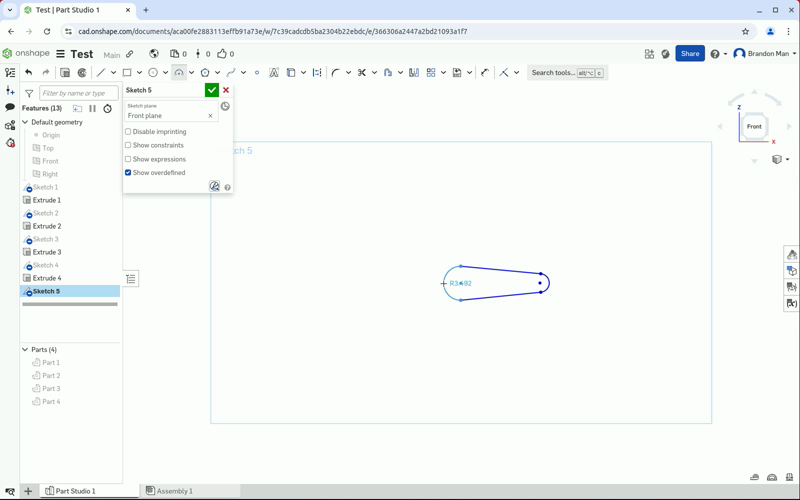
key_up(shift)
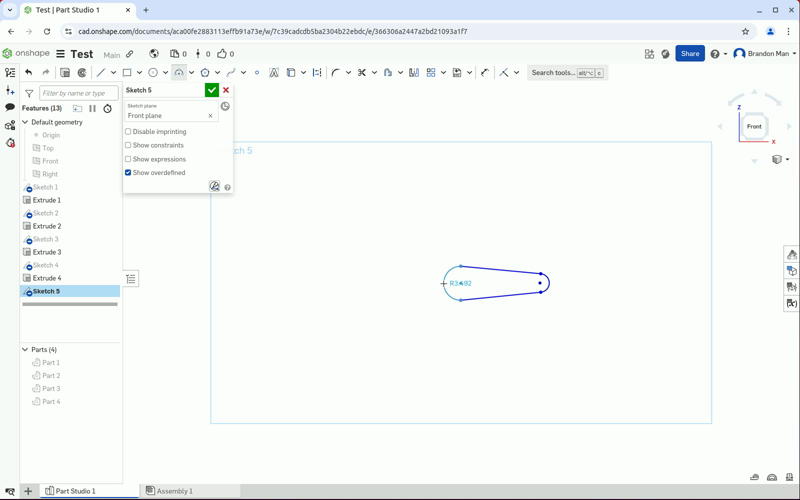
key(esc)
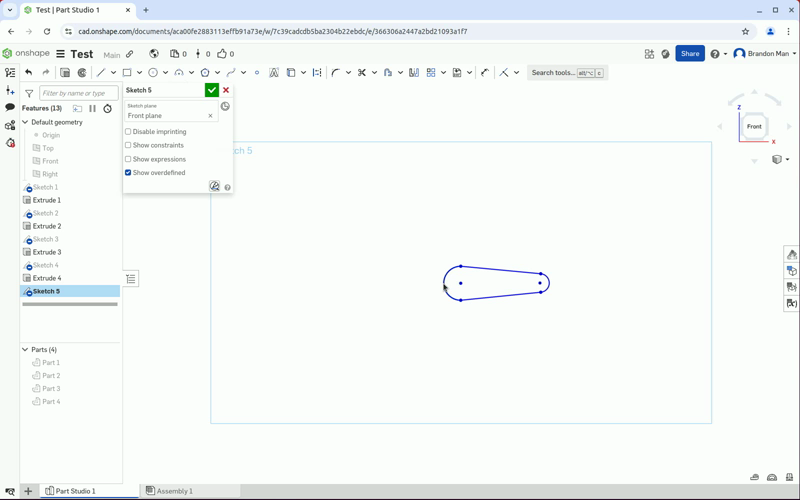
mouse_move(512, 279)
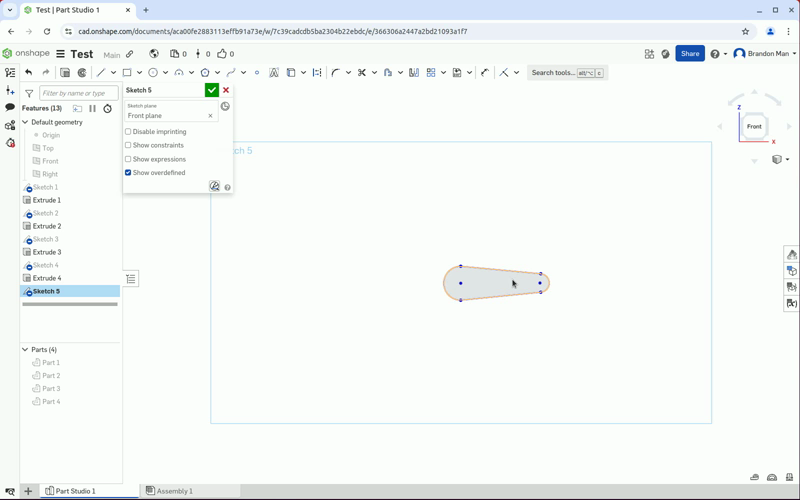
click(512, 279)
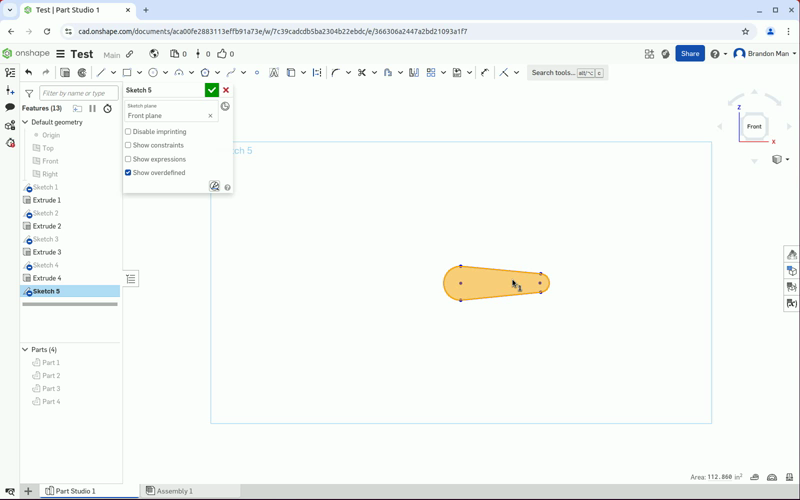
mouse_move(73, 352)
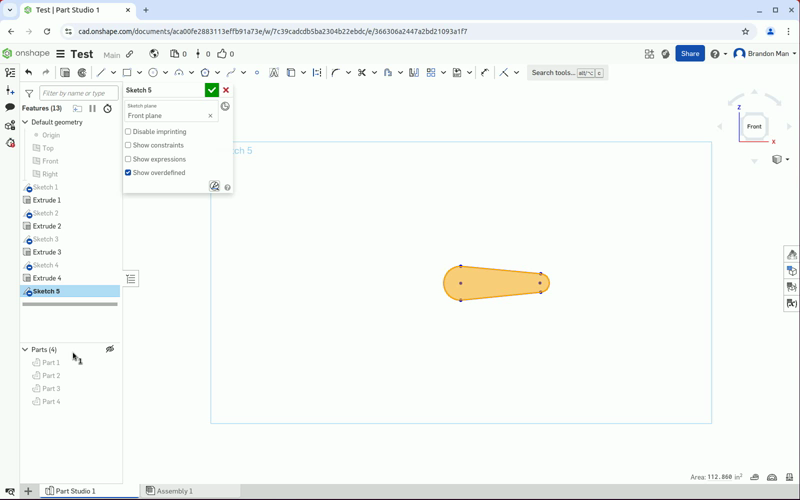
key(shift+y)
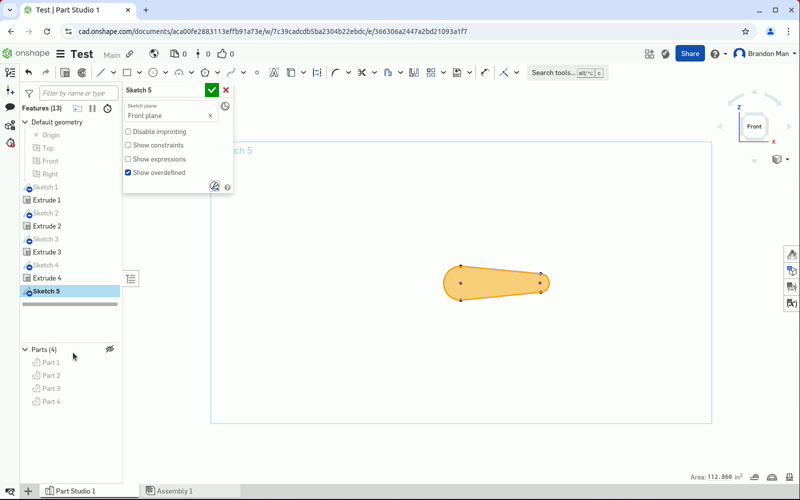
key(shift+e)
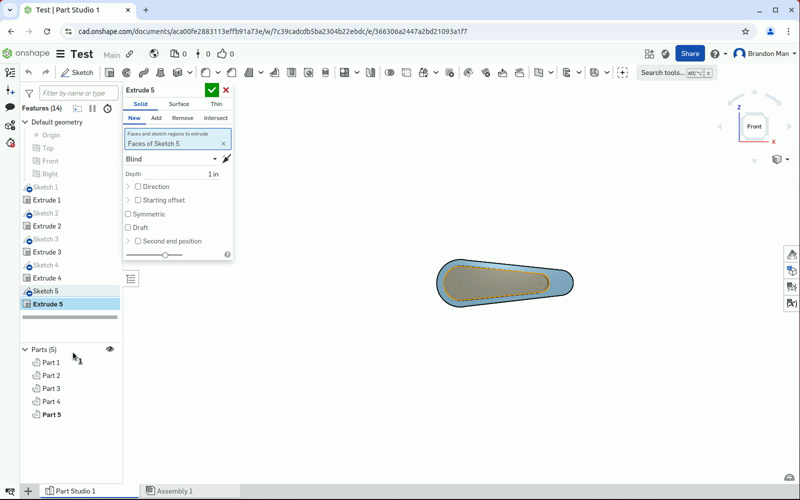
mouse_move(143, 106)
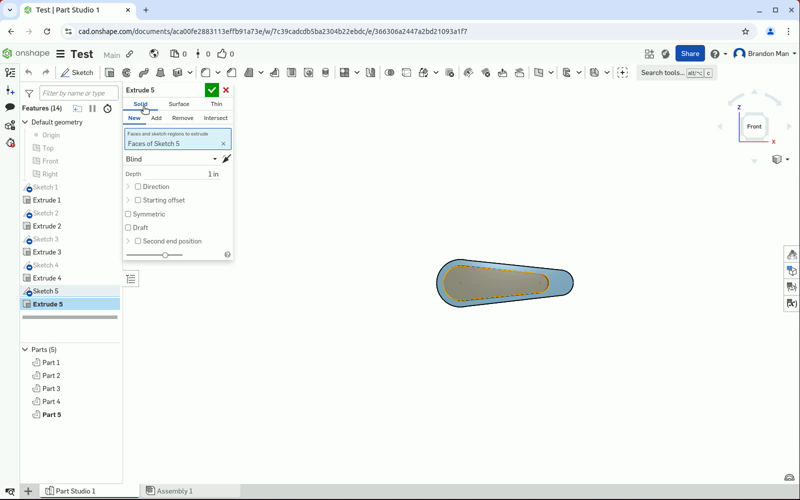
click(143, 106)
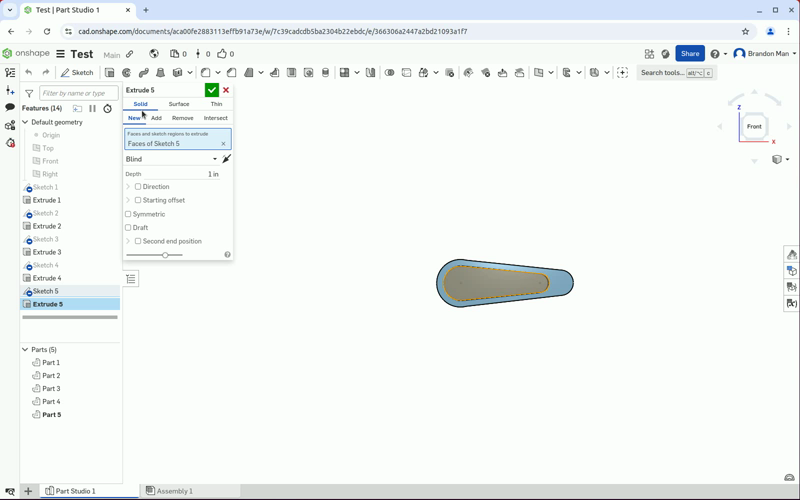
mouse_move(137, 120)
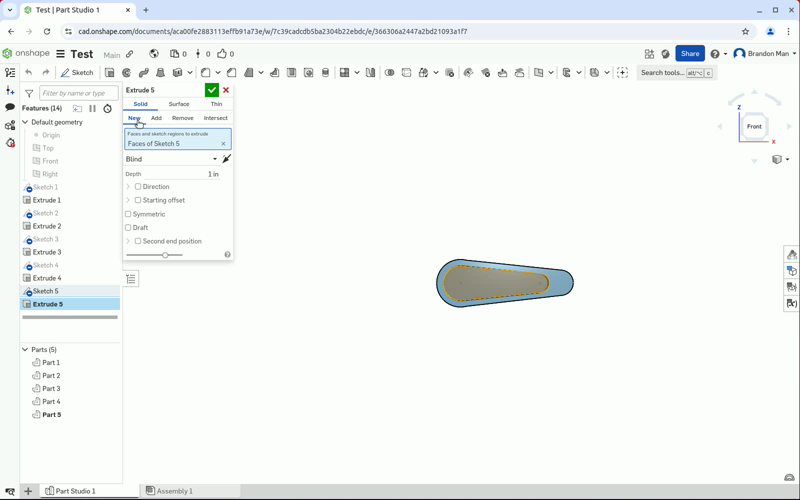
click(137, 120)
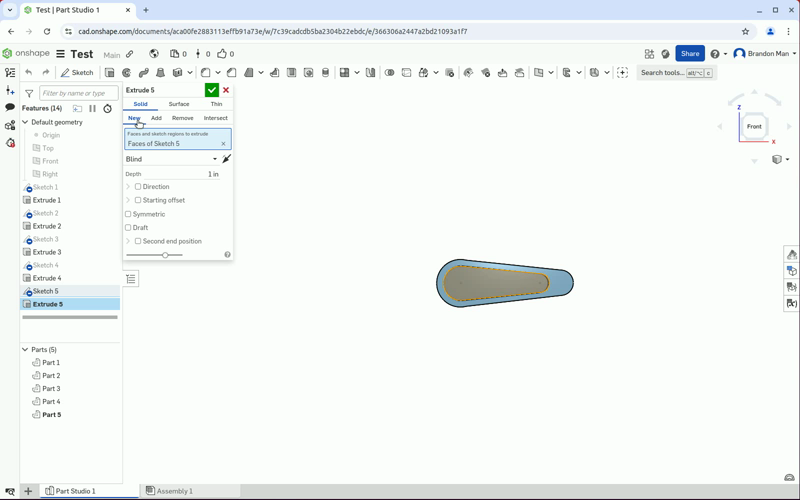
key(tab, 4)
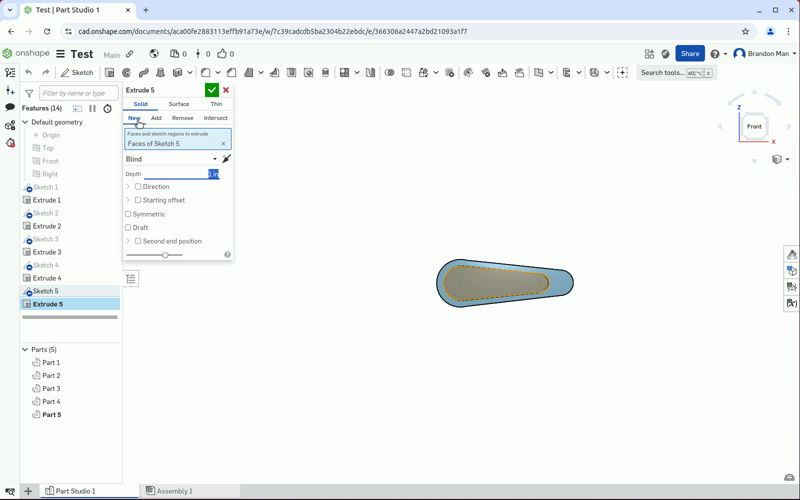
text(0.963)
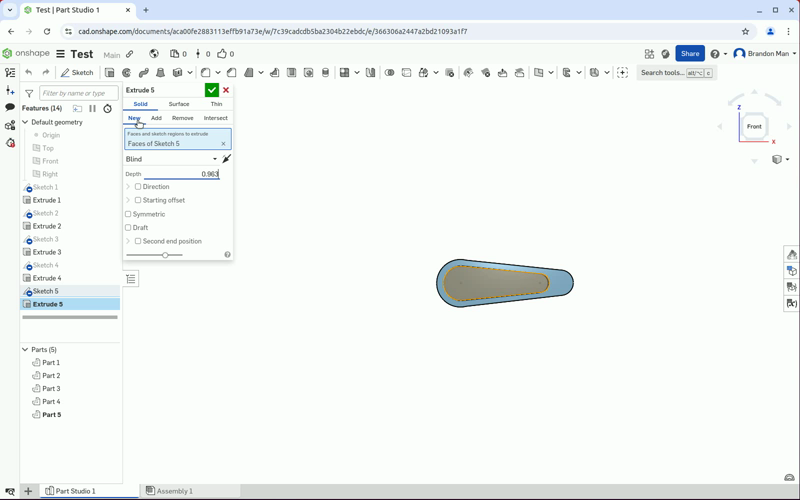
key(enter)
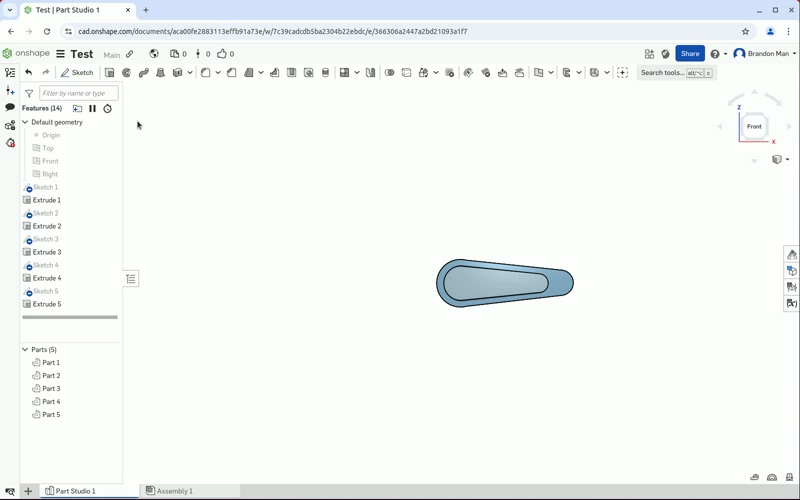
key(shift+h)
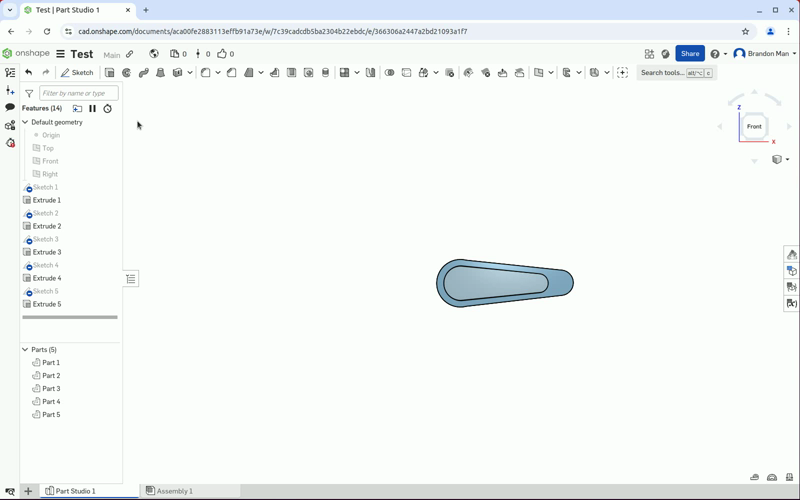
key(shift+h)
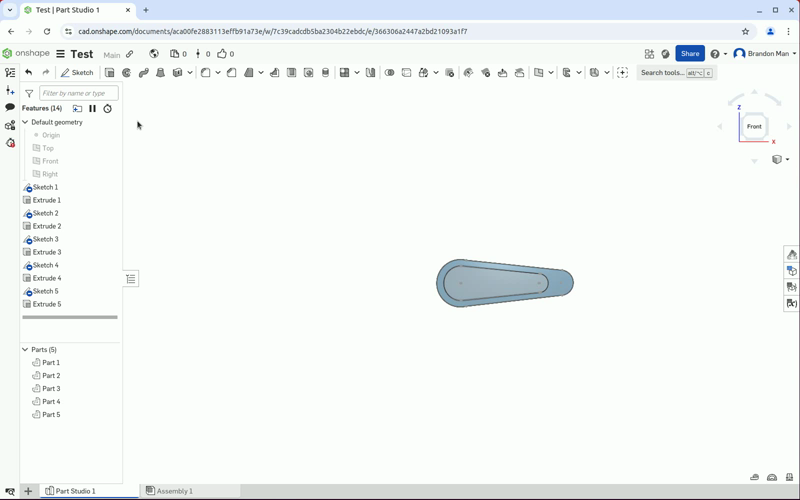
key(shift+7)
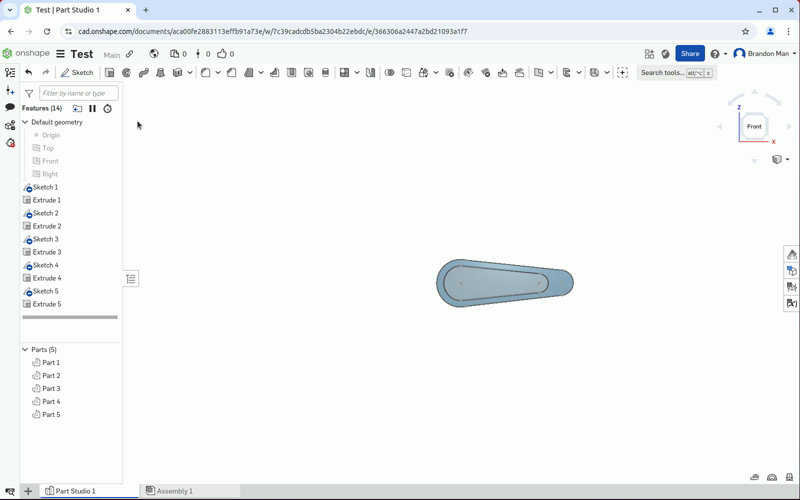
key(left, 2)
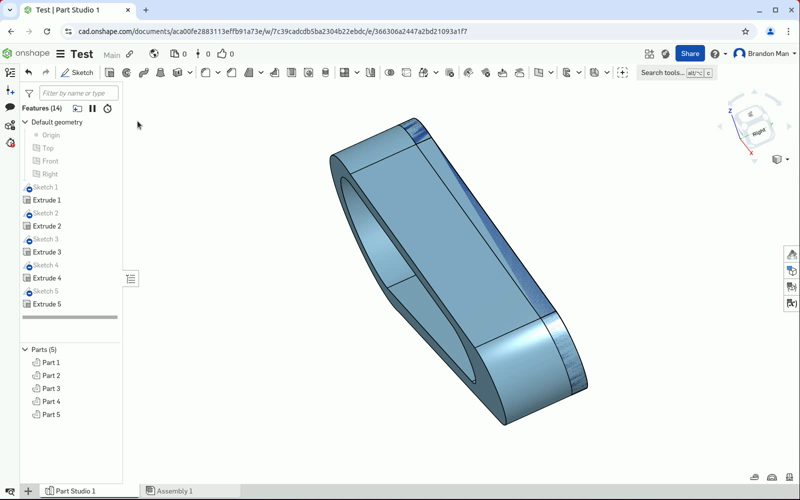
key(down, 2)
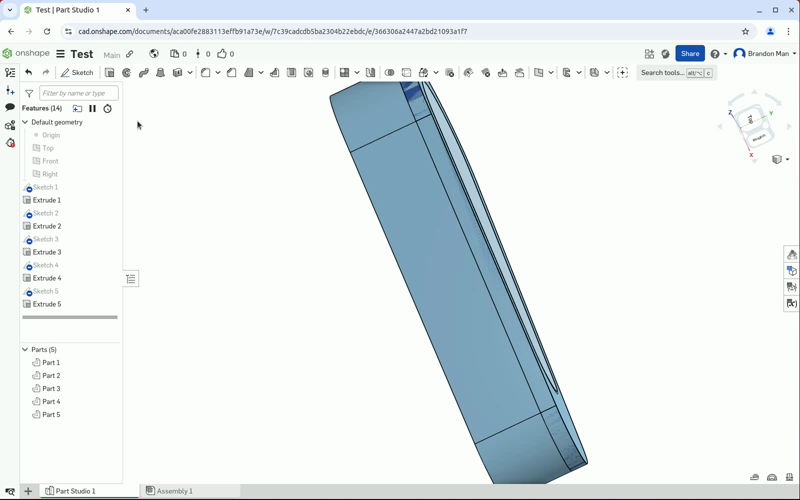
key(up, 2)
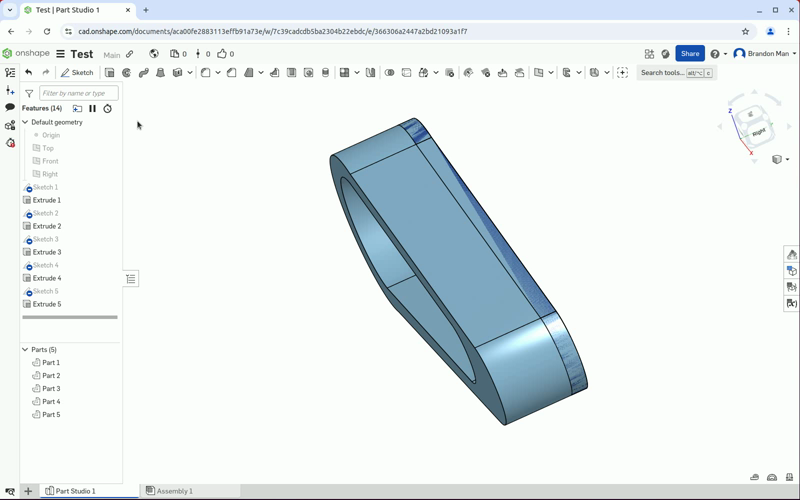
key(right, 2)
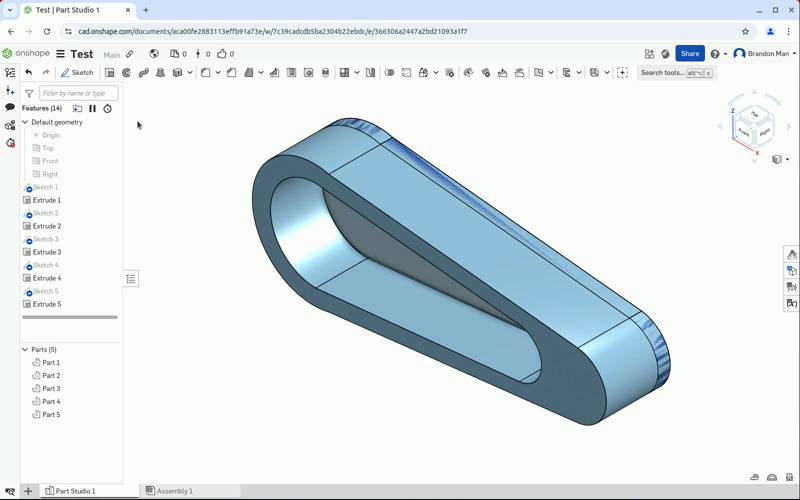
mouse_move(73, 189)
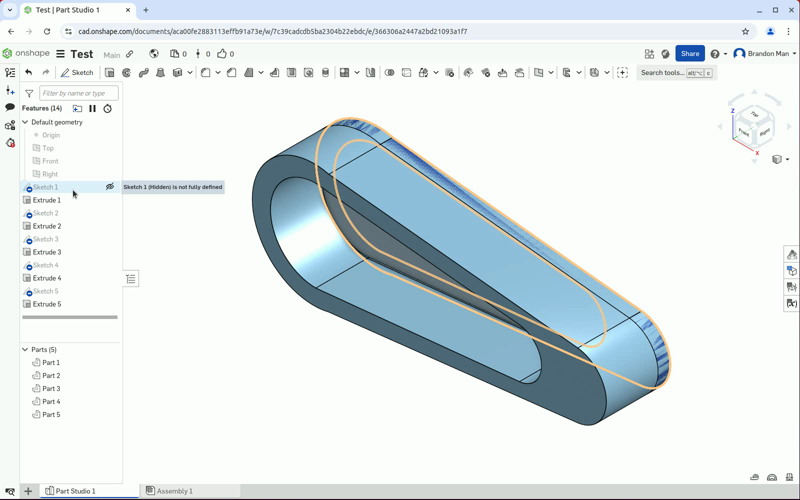
click(73, 189)